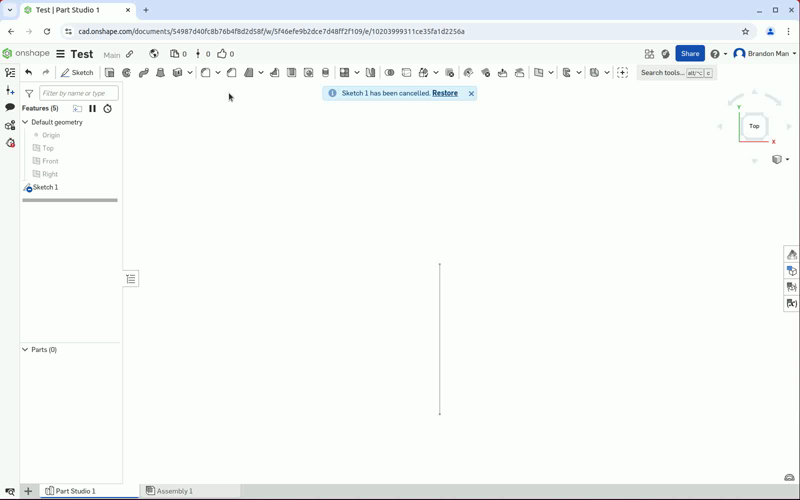
key(shift+h)
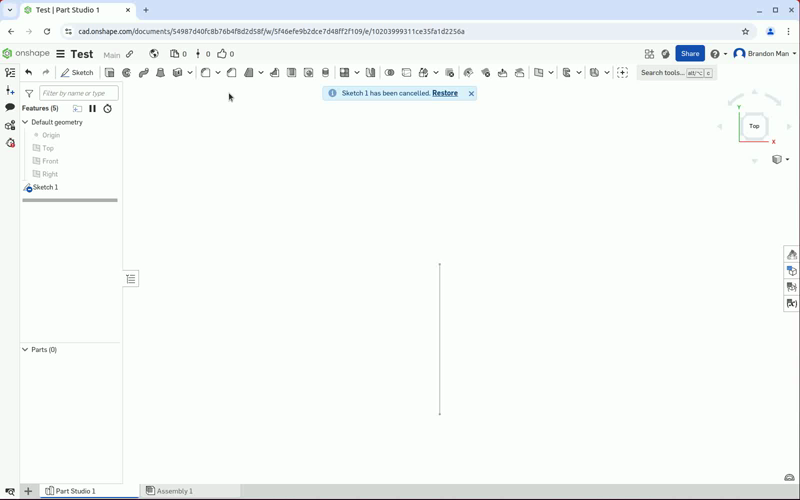
key(shift+s)
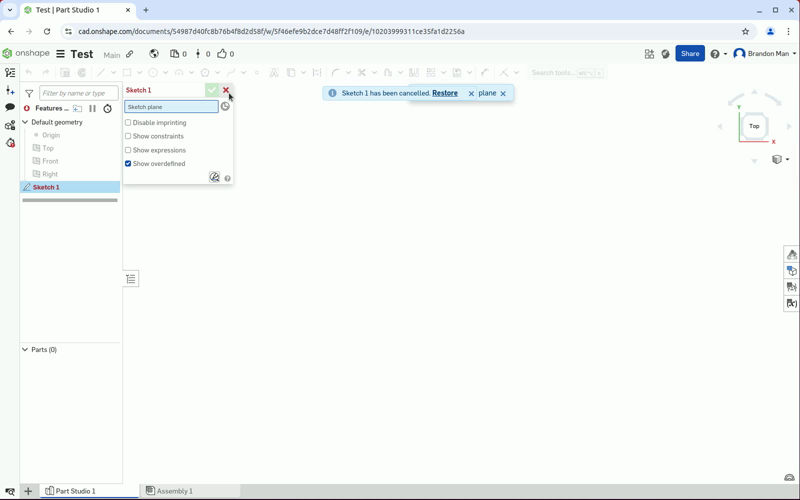
mouse_move(73, 150)
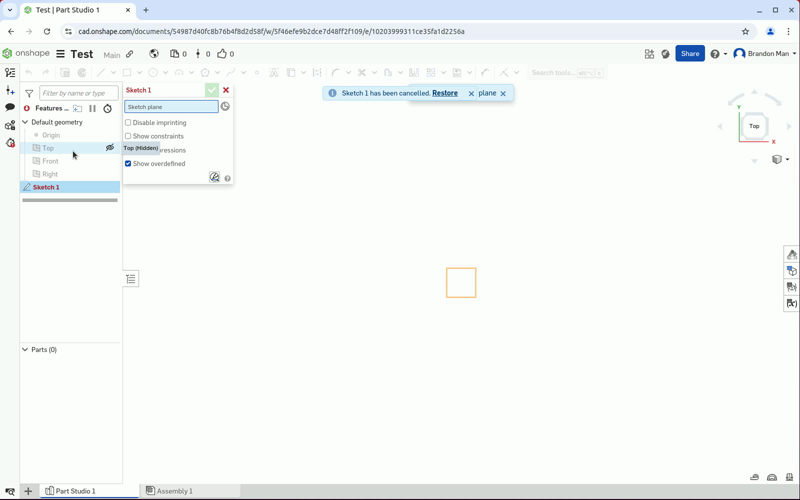
click(73, 150)
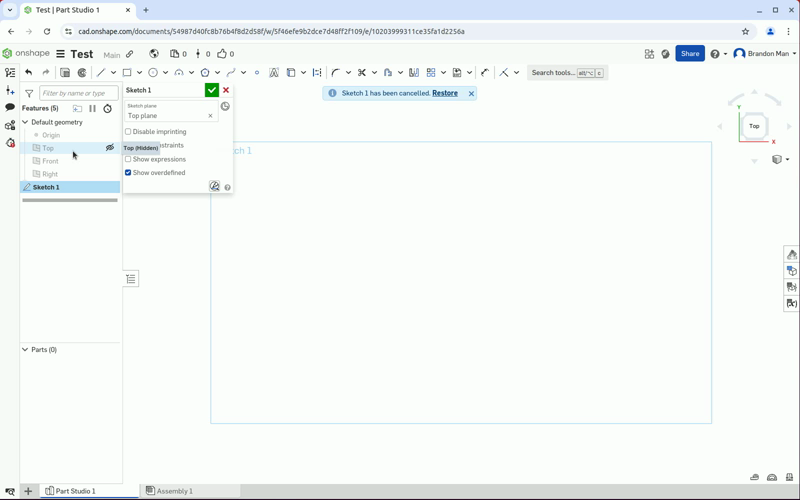
mouse_move(73, 352)
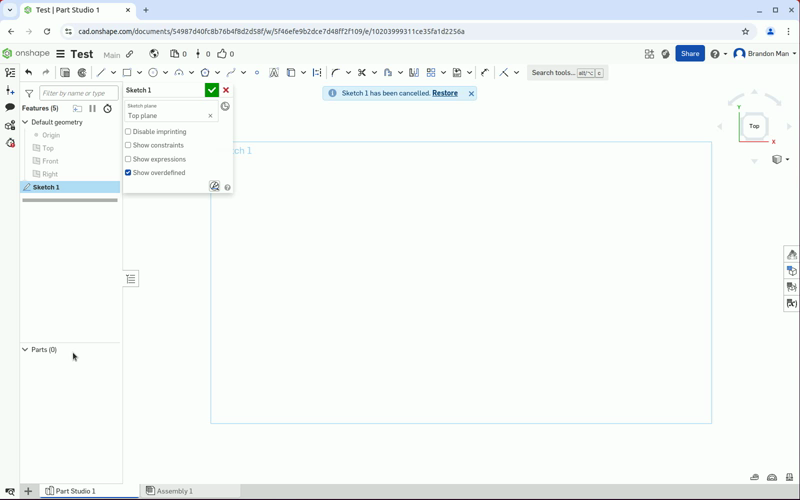
key(y)
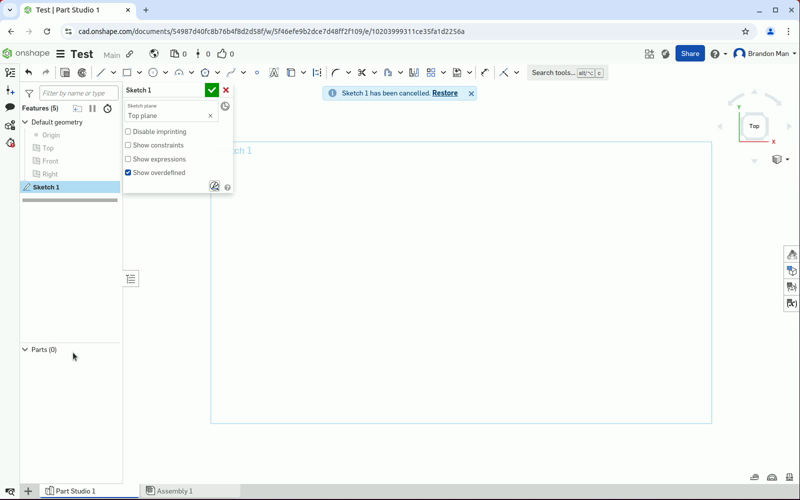
key(l)
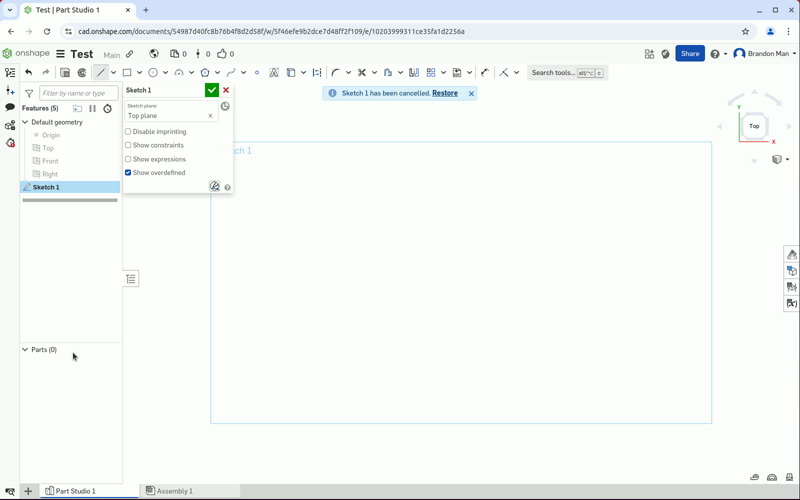
key_down(shift)
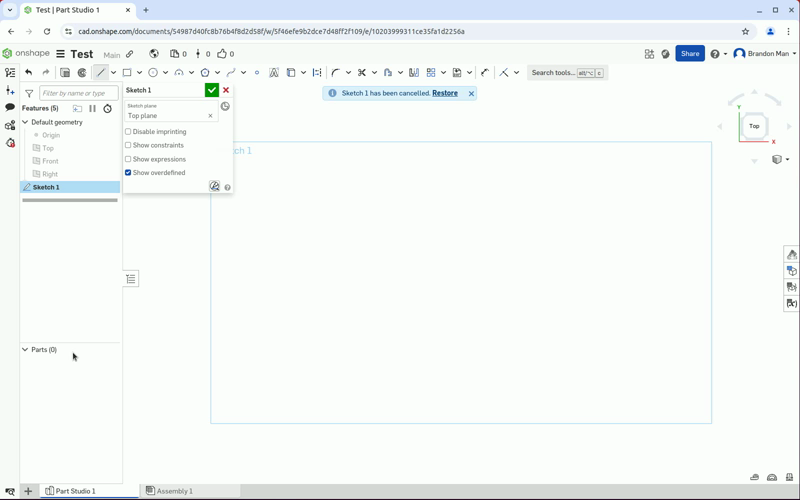
mouse_move(388, 333)
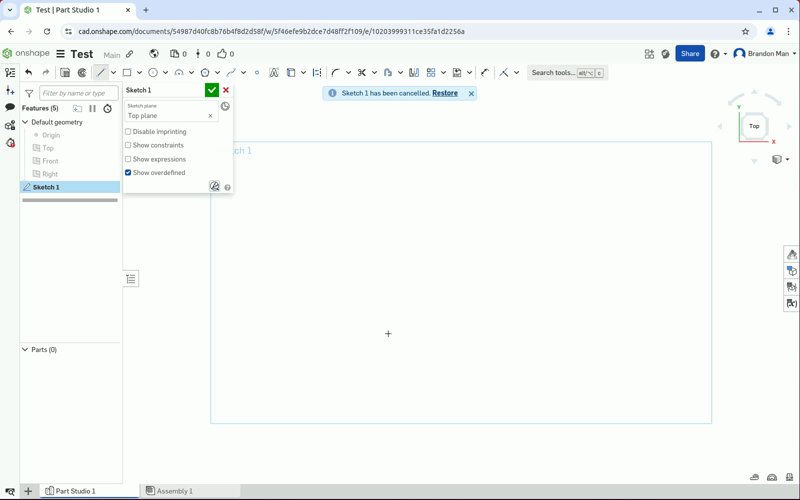
click(388, 333)
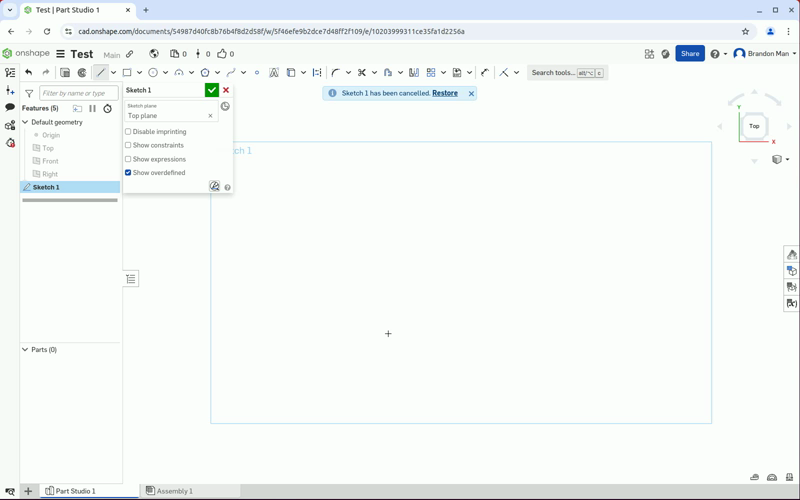
key_up(shift)
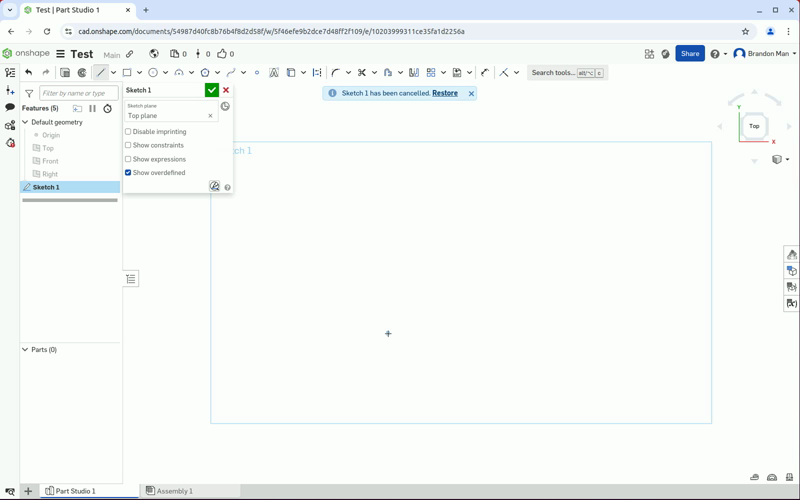
key_down(shift)
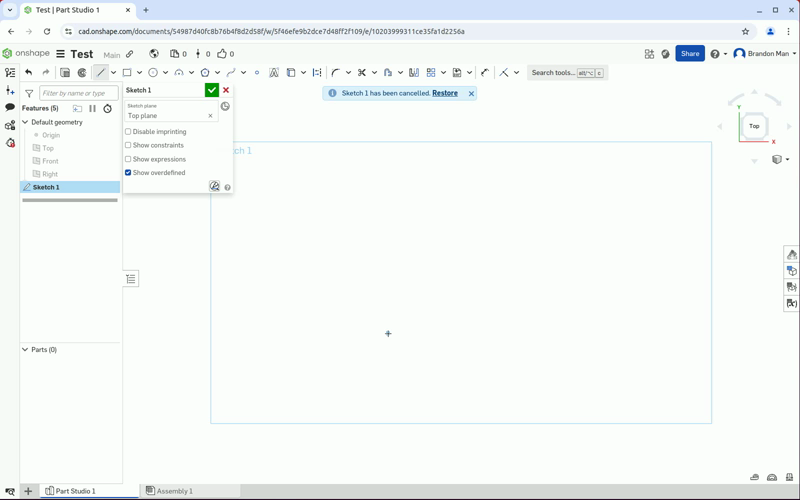
mouse_move(534, 333)
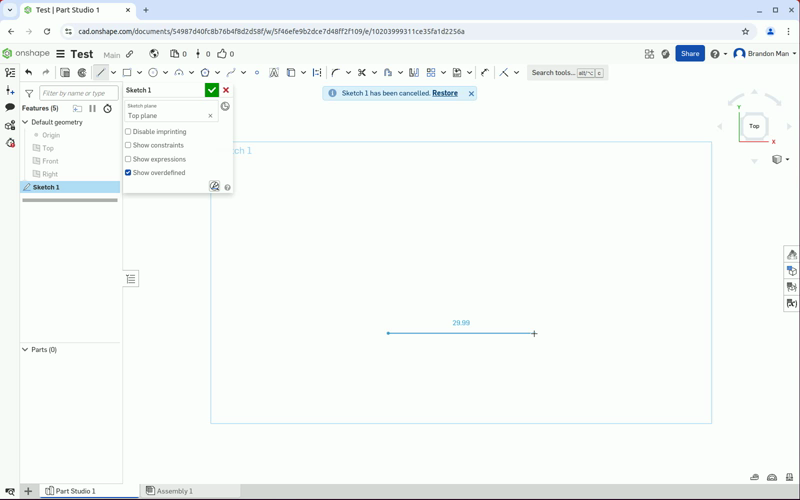
click(534, 333)
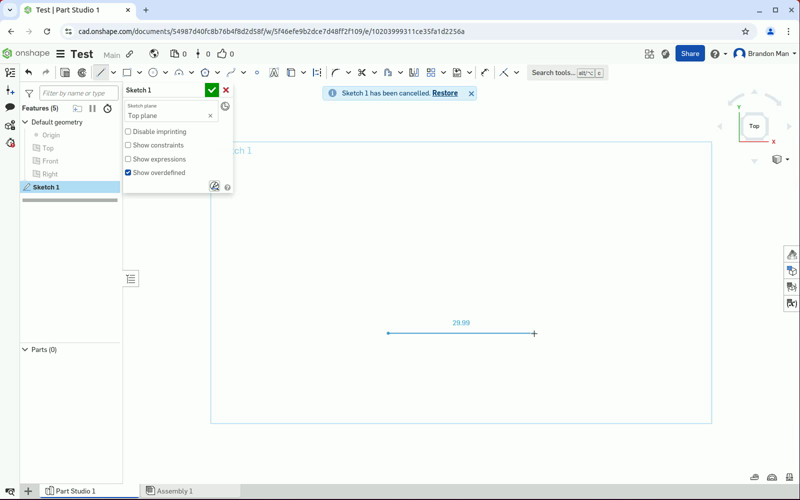
key_up(shift)
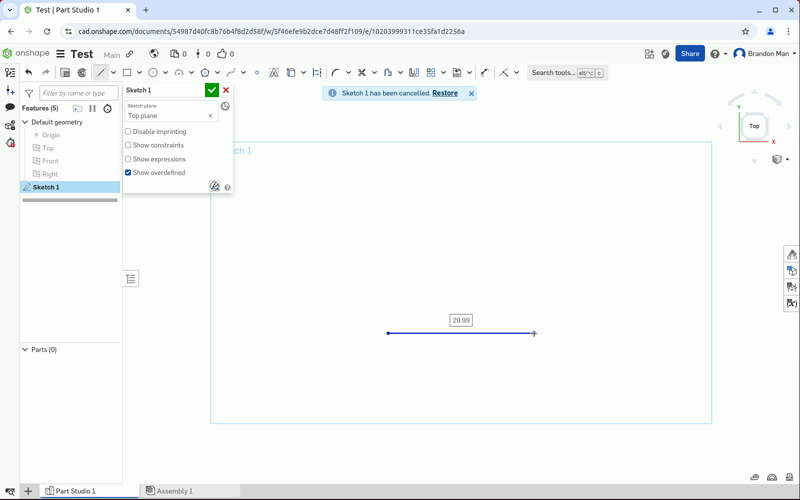
key_down(shift)
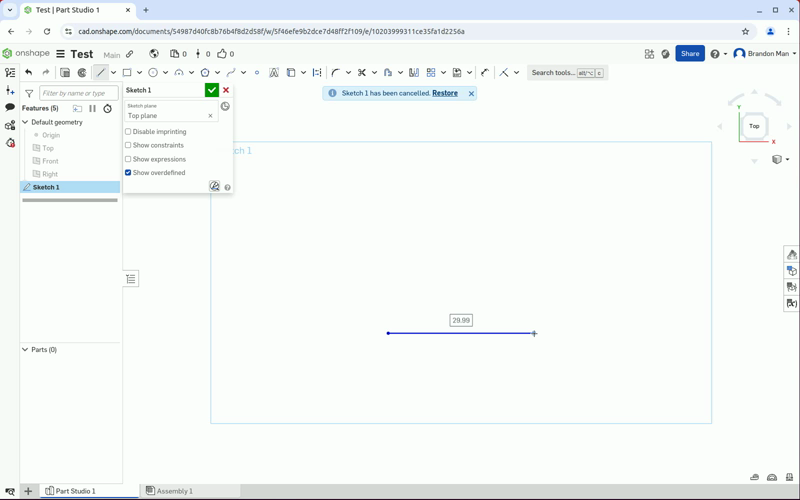
mouse_move(534, 233)
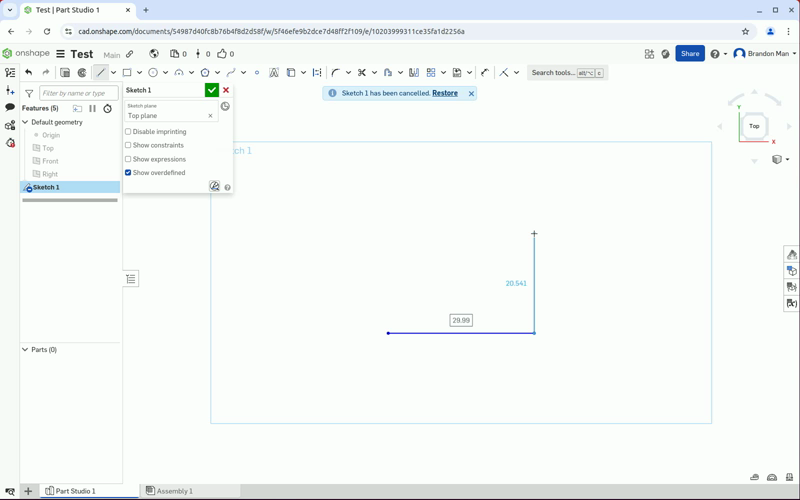
click(534, 233)
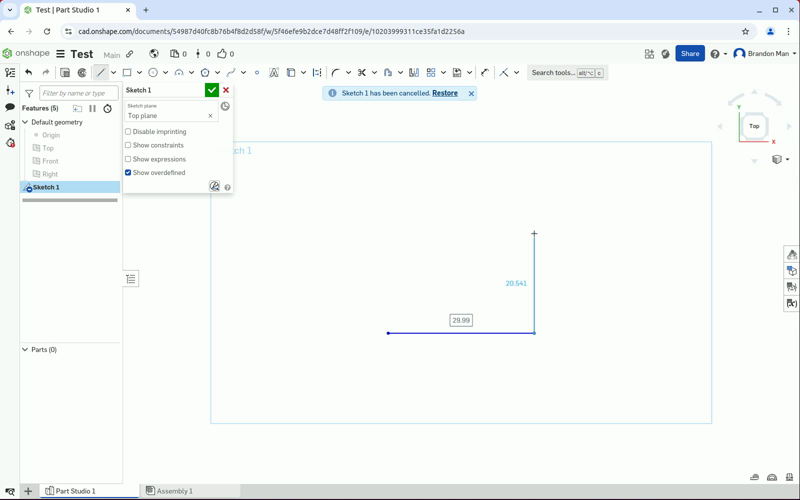
key_up(shift)
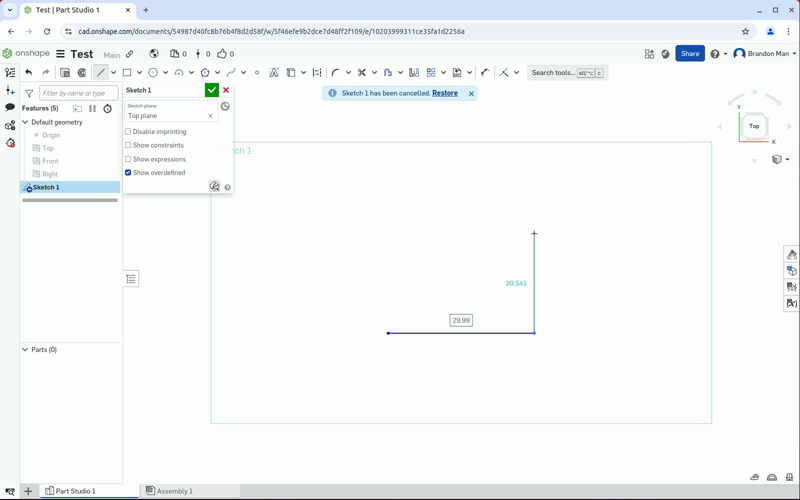
key_down(shift)
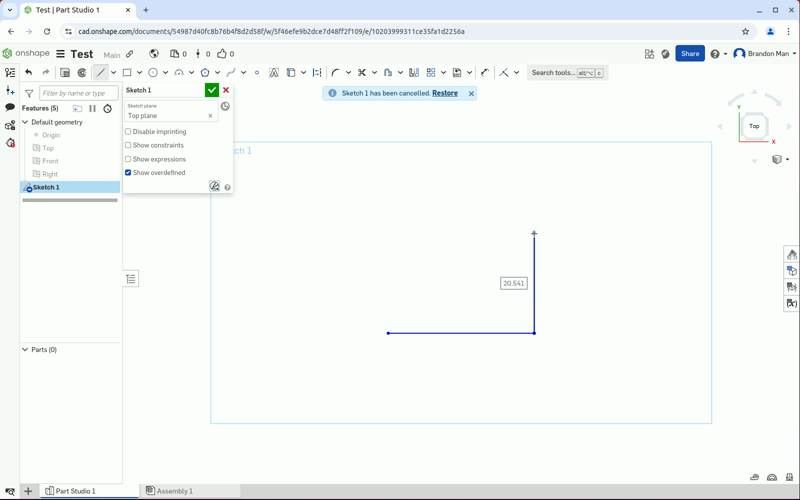
mouse_move(388, 233)
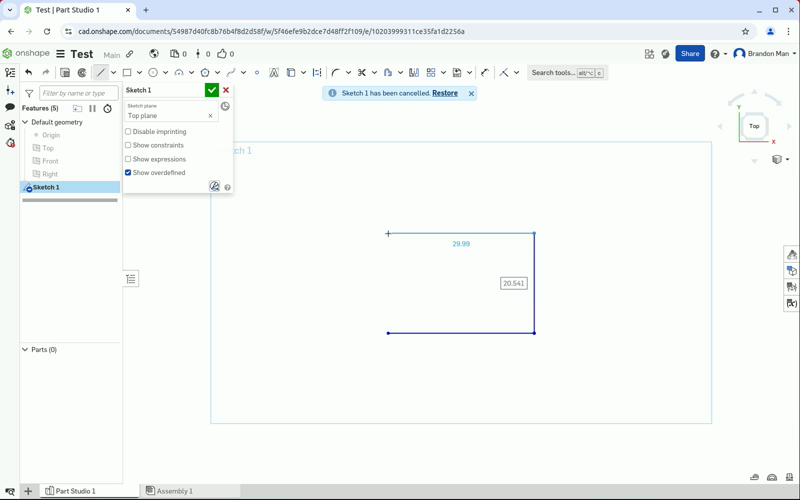
click(388, 233)
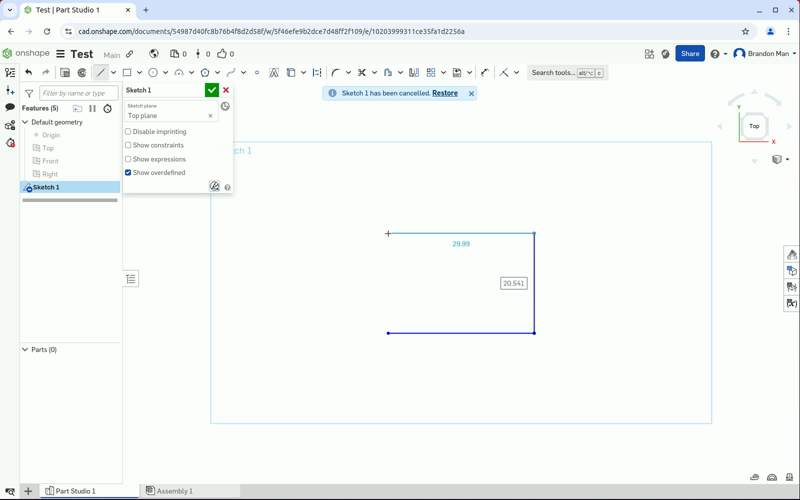
key_up(shift)
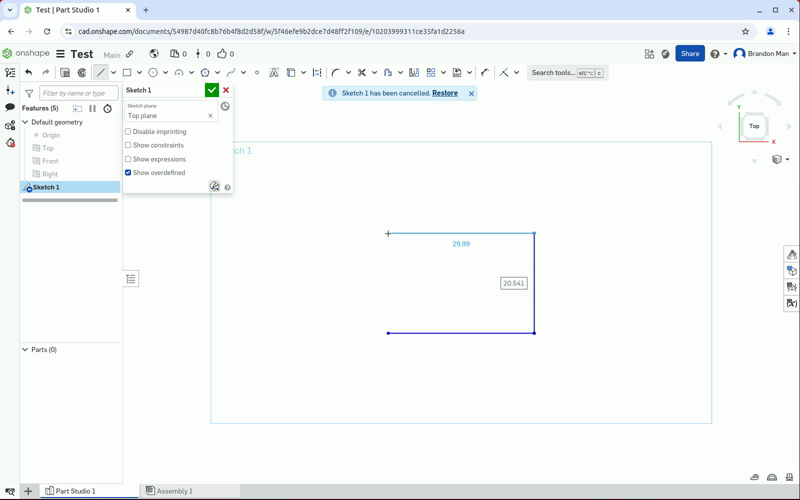
key_down(shift)
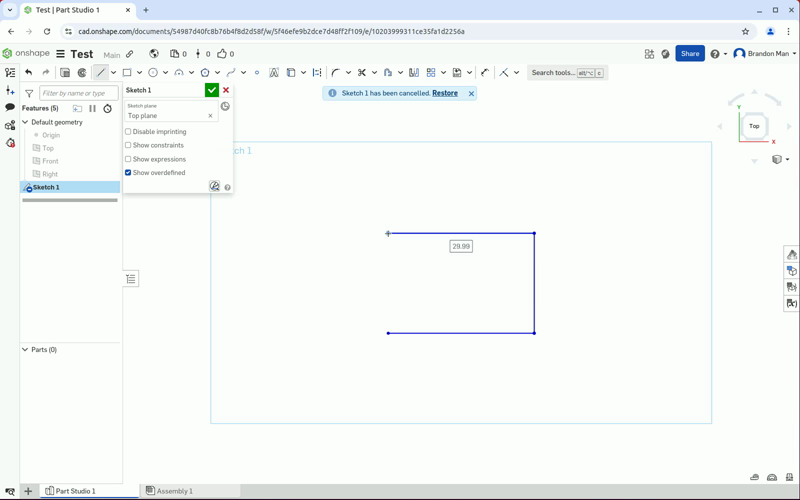
mouse_move(418, 233)
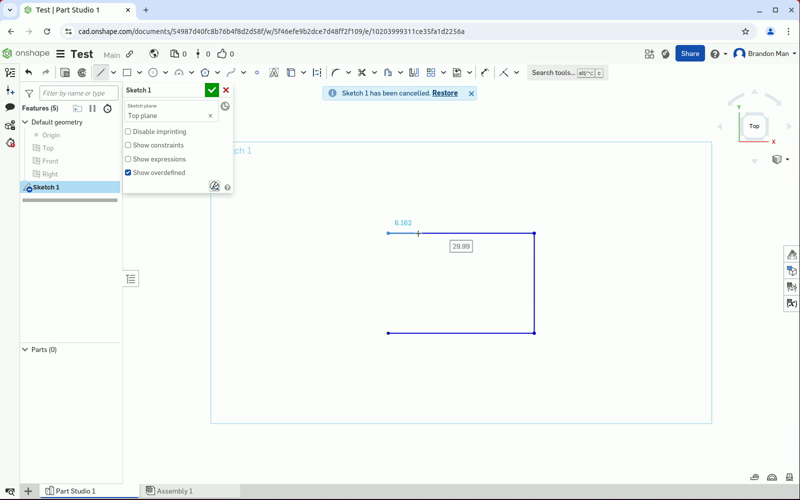
mouse_move(388, 268)
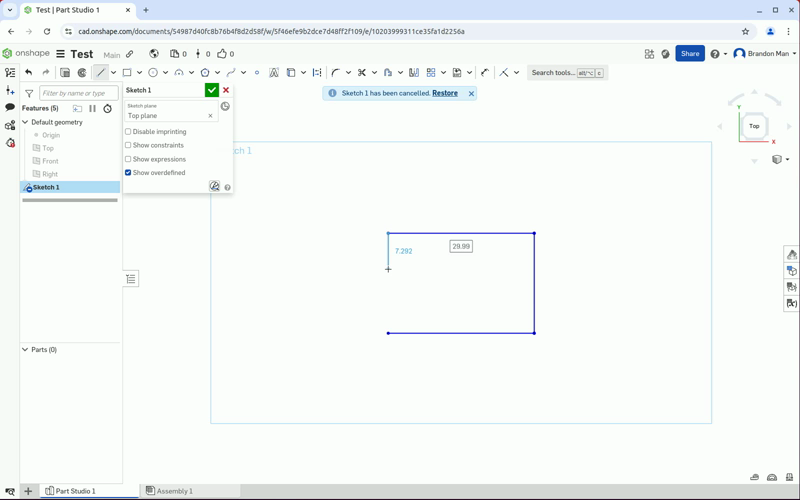
click(388, 268)
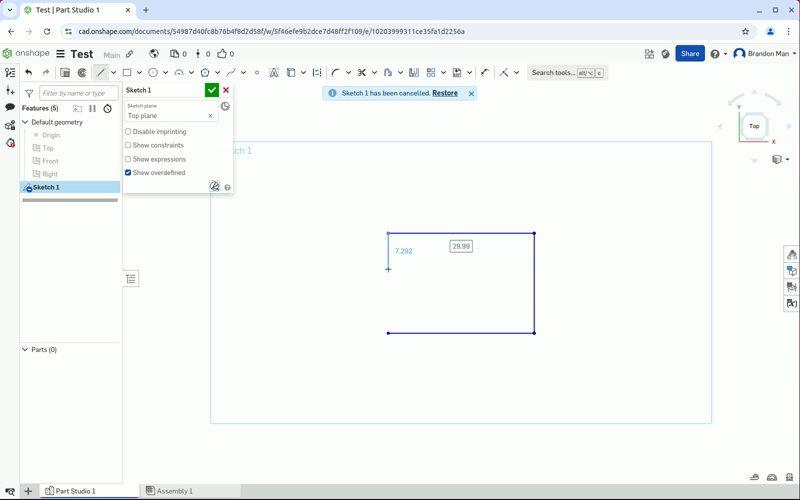
key_up(shift)
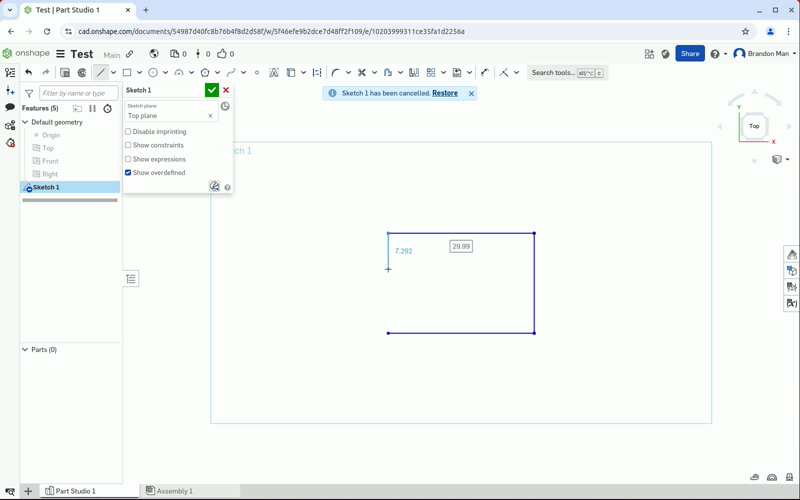
key_down(shift)
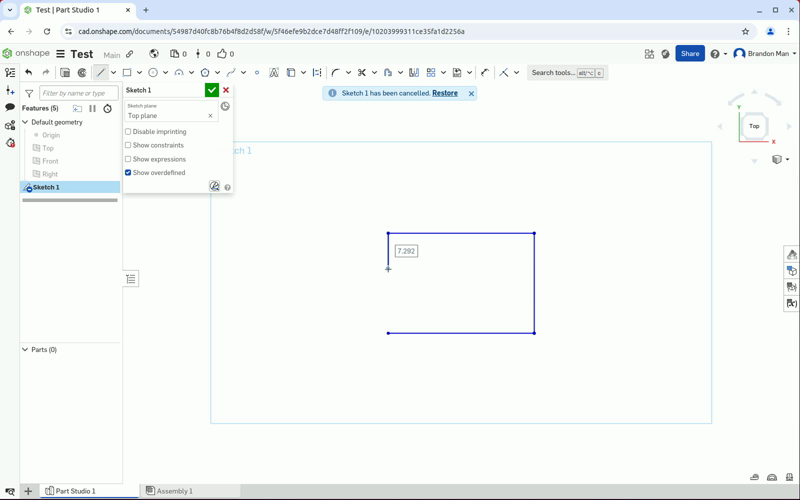
mouse_move(418, 268)
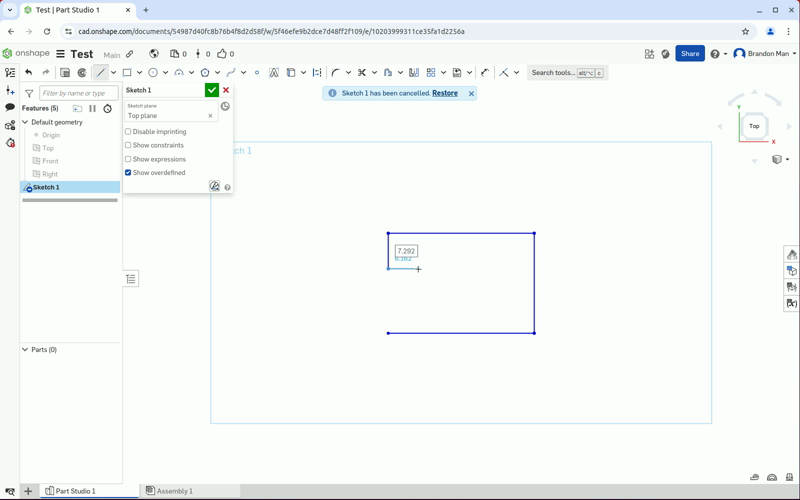
mouse_move(388, 294)
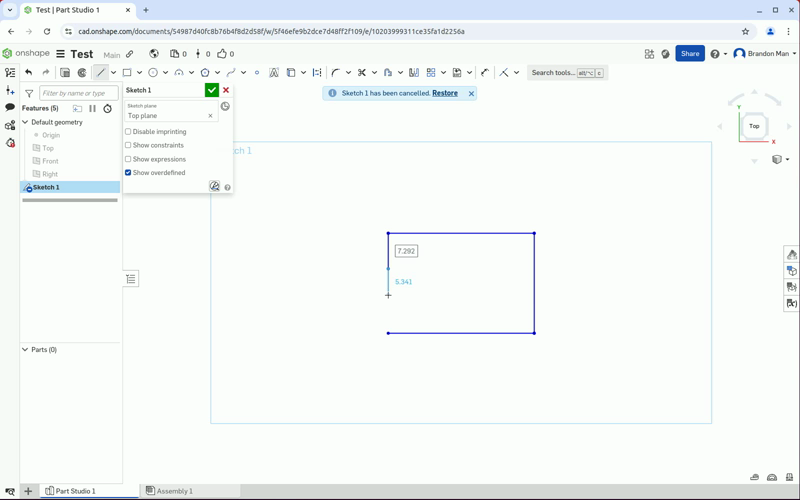
click(388, 294)
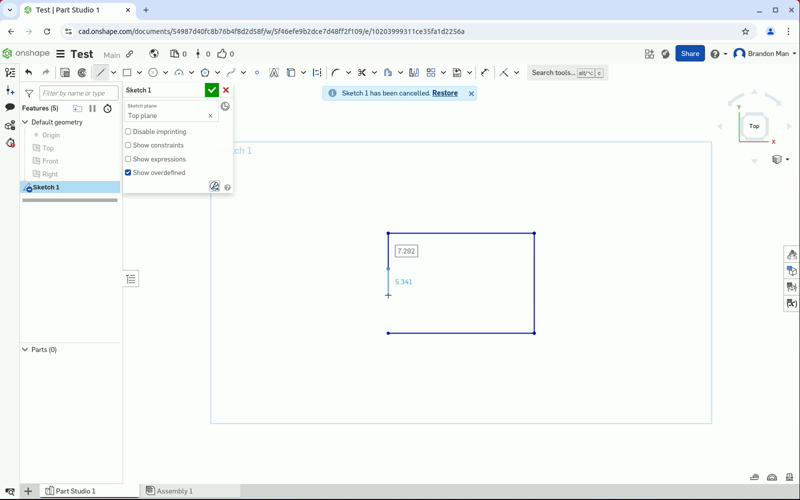
key_up(shift)
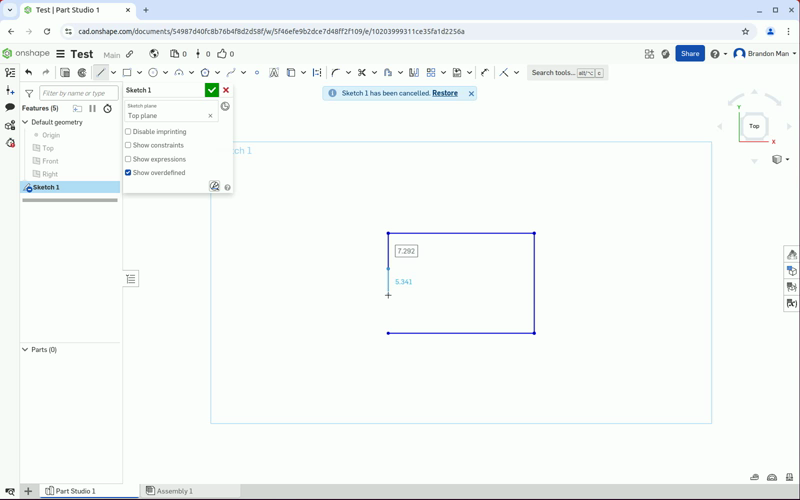
mouse_move(418, 294)
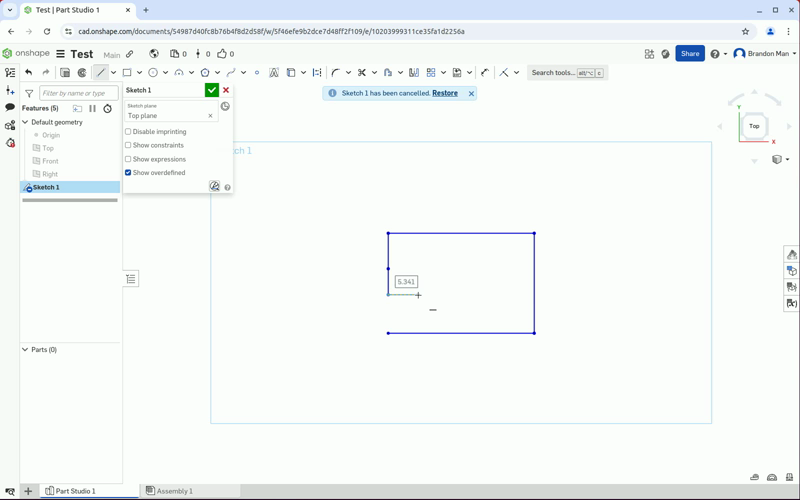
key_down(shift)
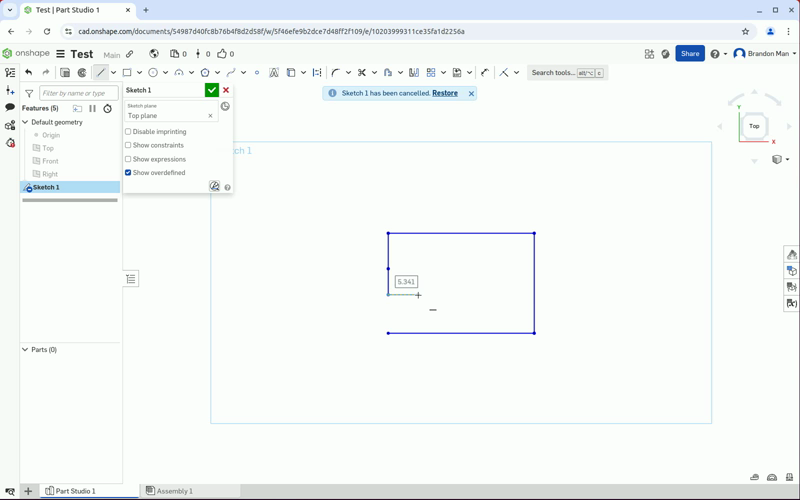
mouse_move(388, 333)
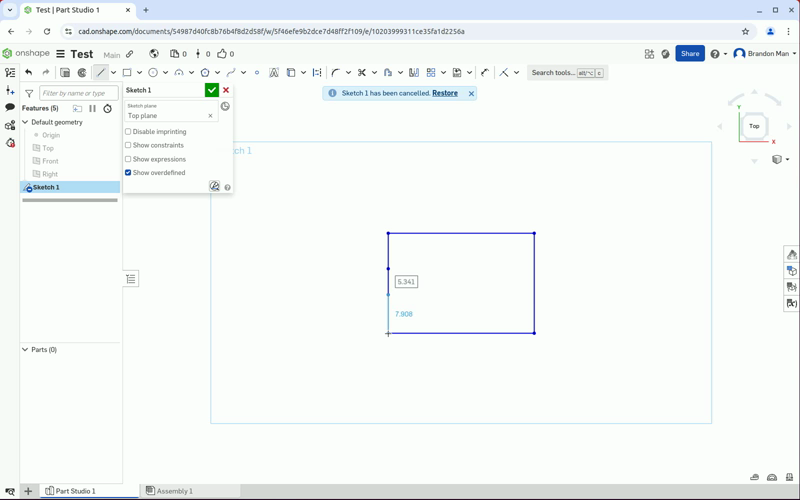
key_up(shift)
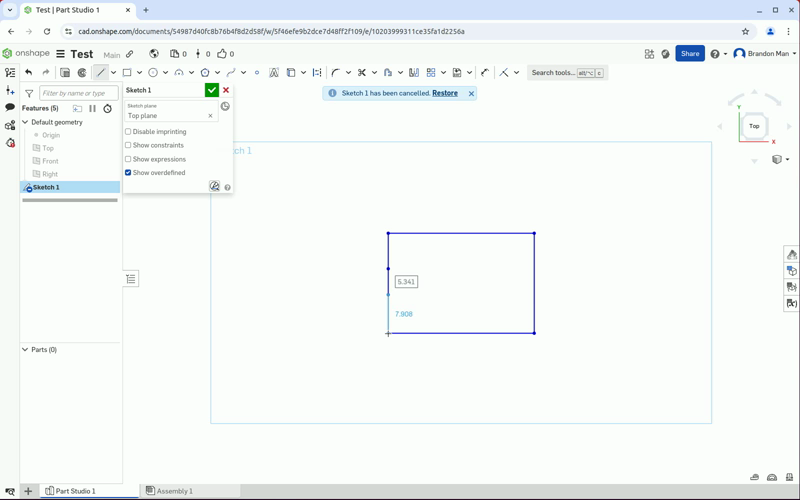
click(388, 333)
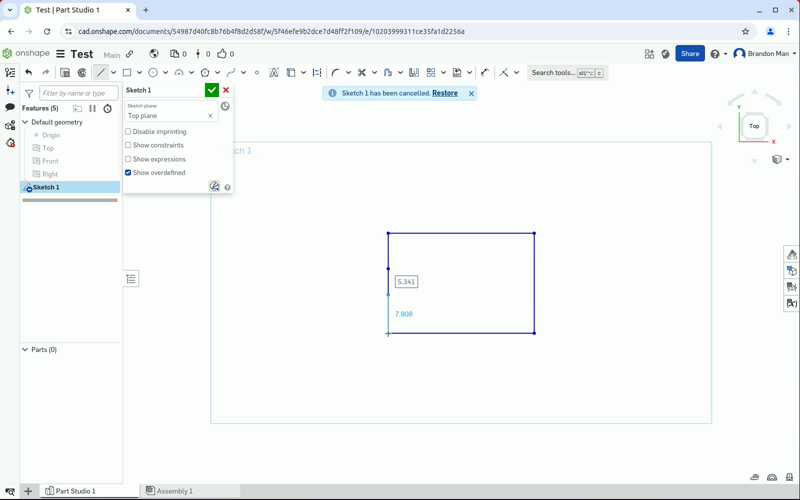
key(esc)
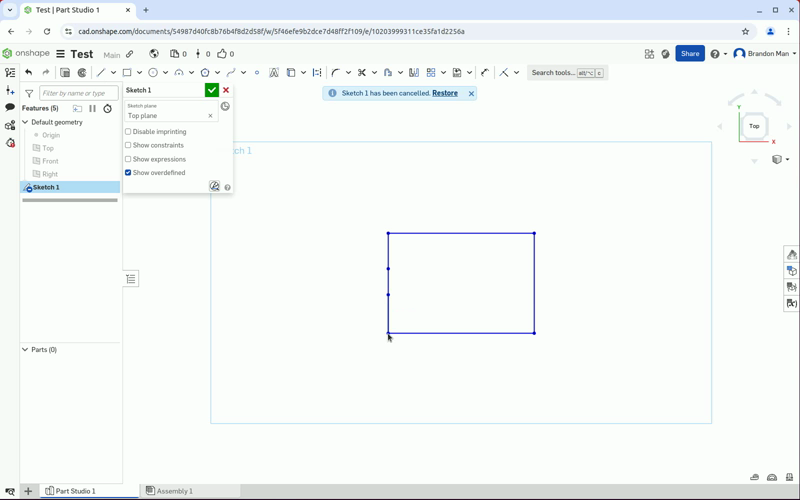
mouse_move(468, 314)
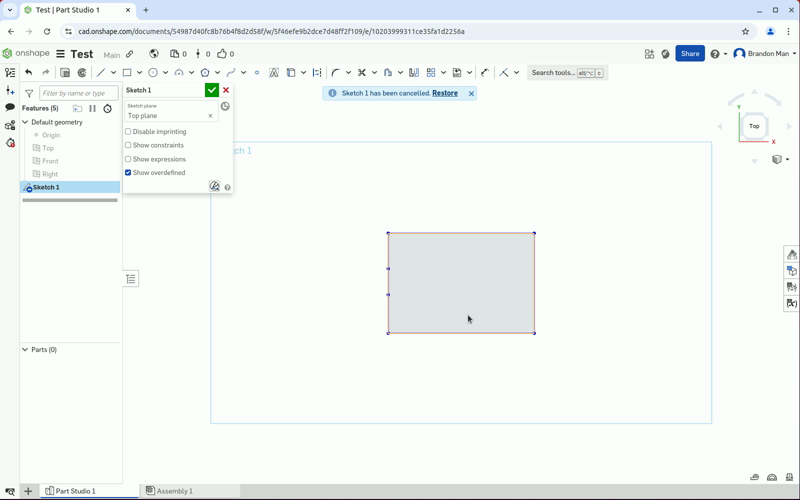
click(468, 314)
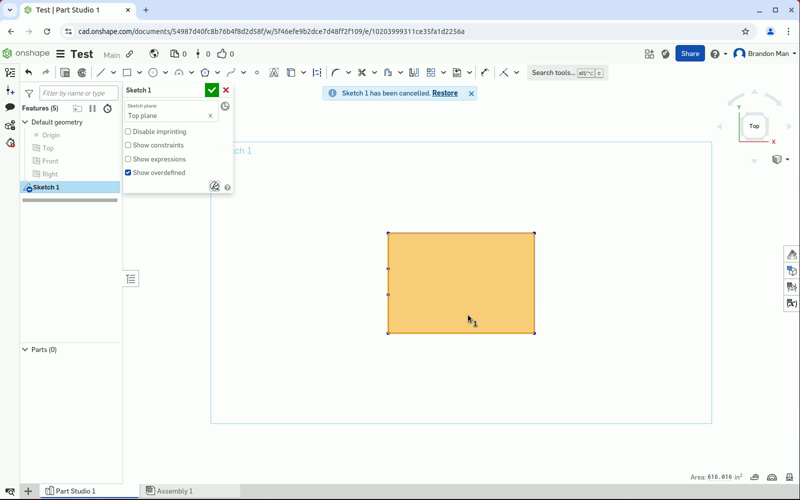
mouse_move(73, 352)
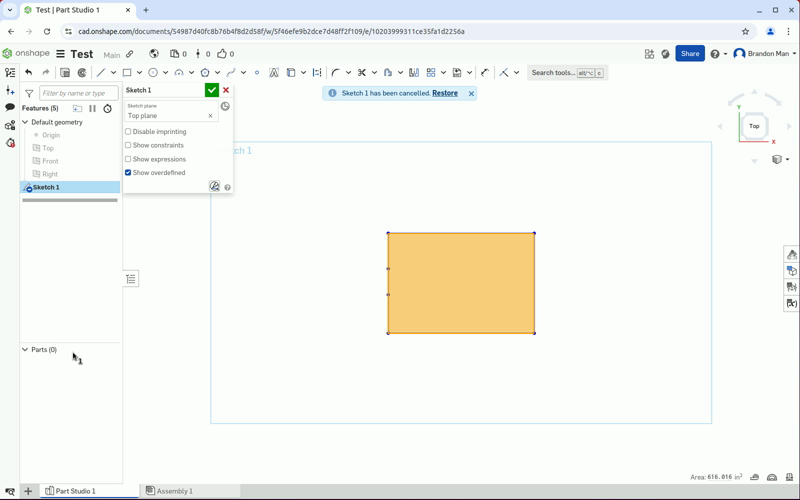
key(shift+y)
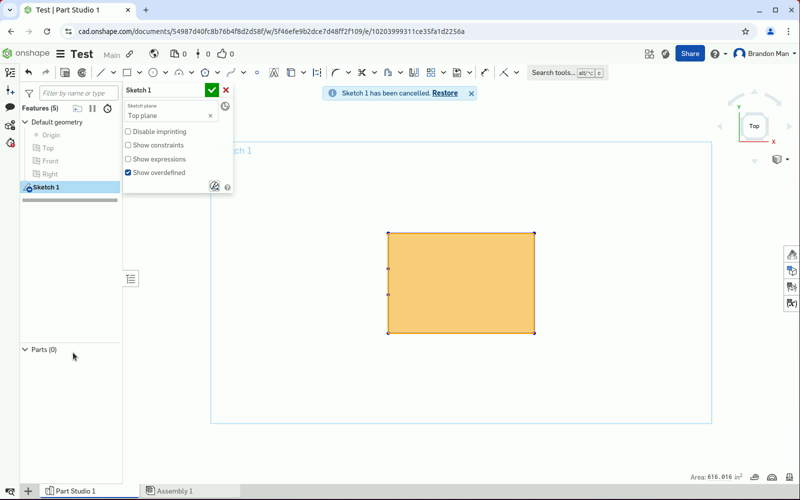
key(shift+e)
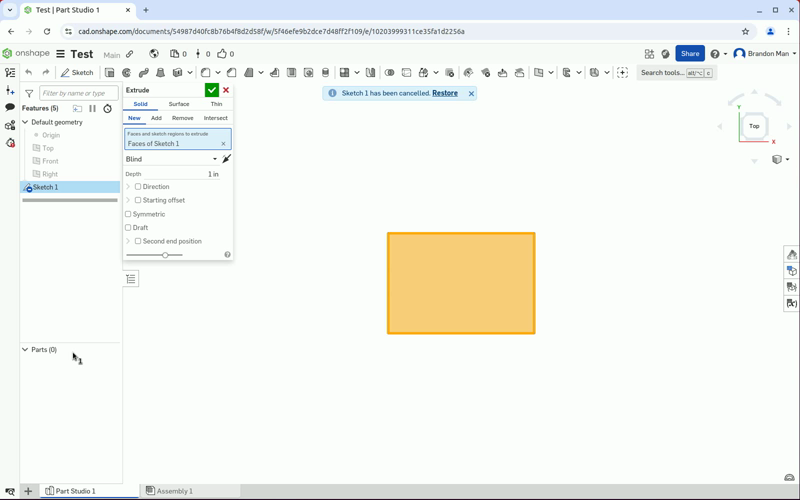
mouse_move(143, 106)
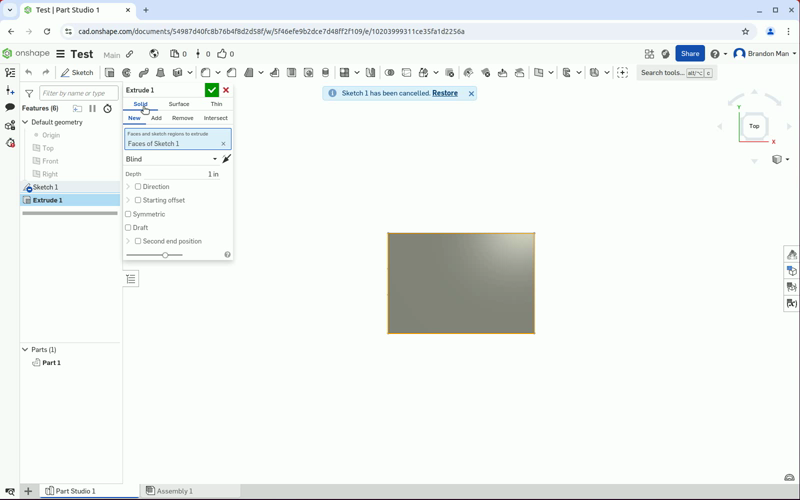
click(143, 106)
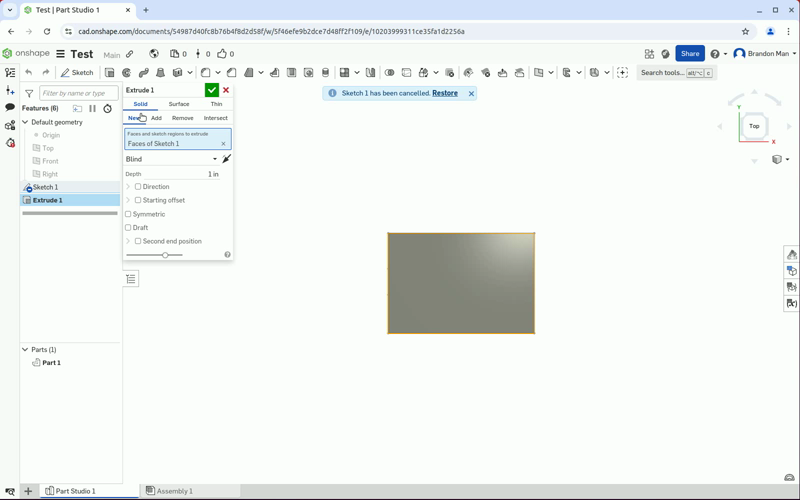
mouse_move(137, 120)
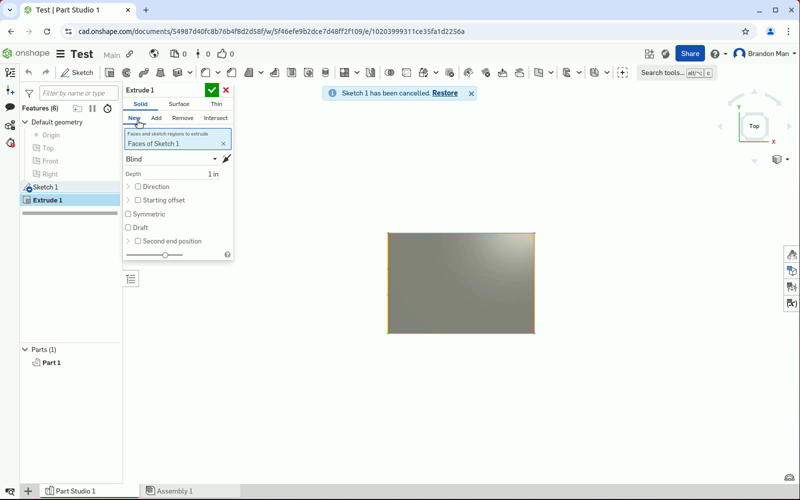
click(137, 120)
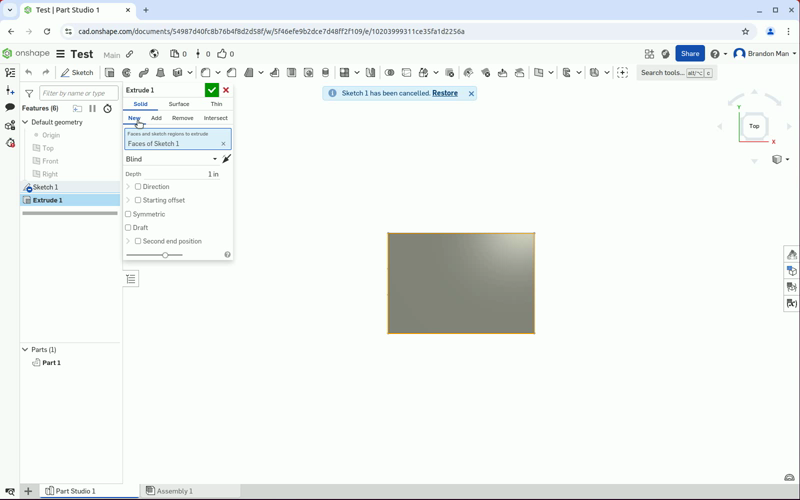
key(tab, 4)
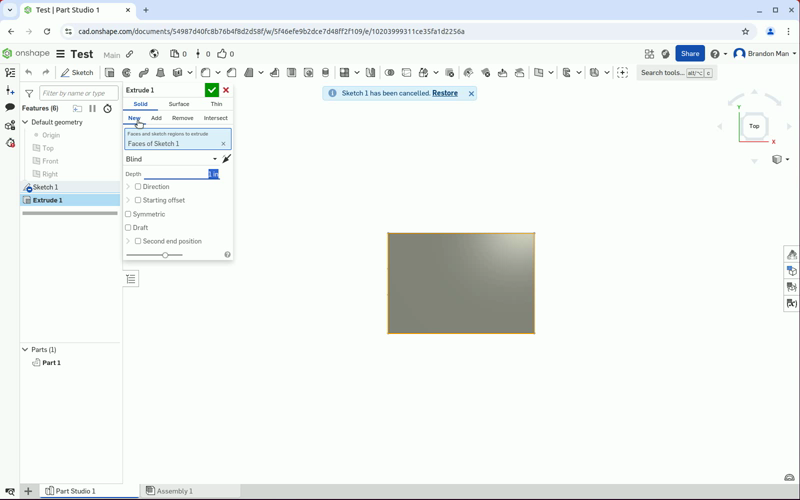
text(8.184)
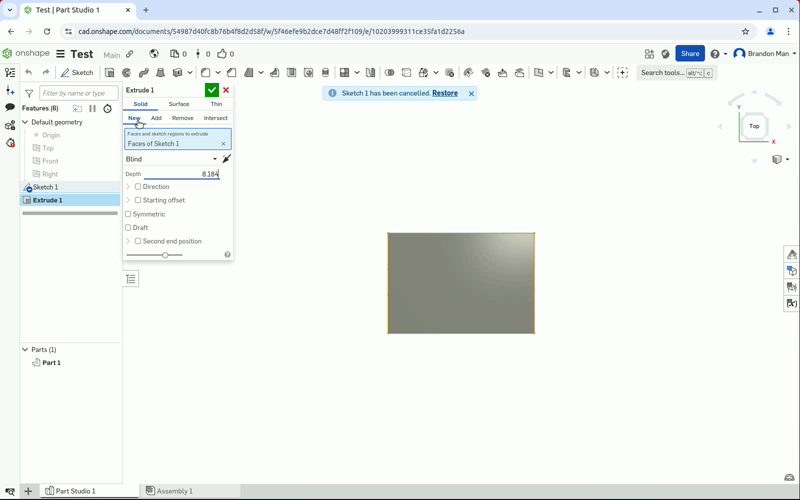
key(enter)
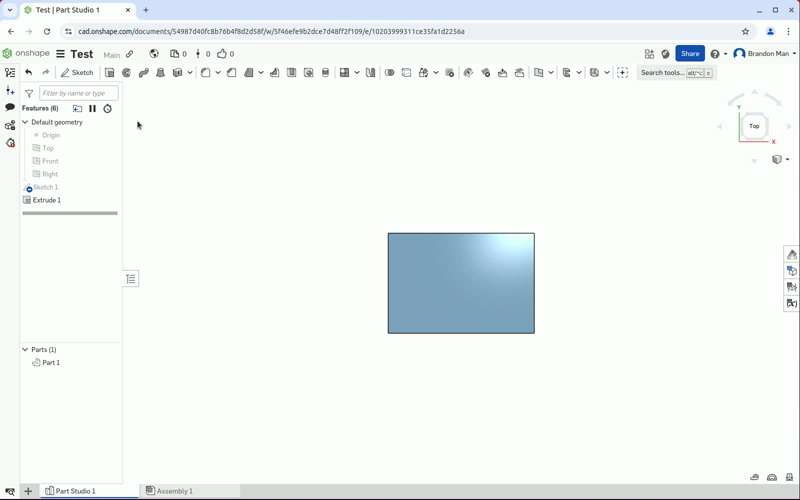
key(shift+h)
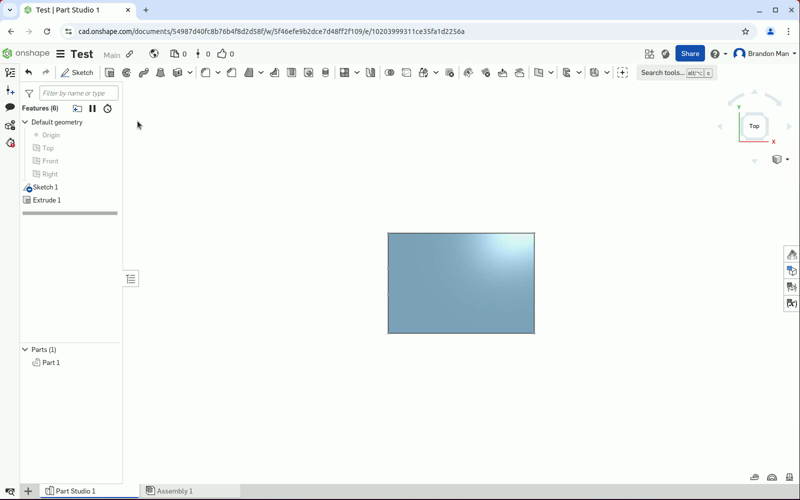
key(shift+h)
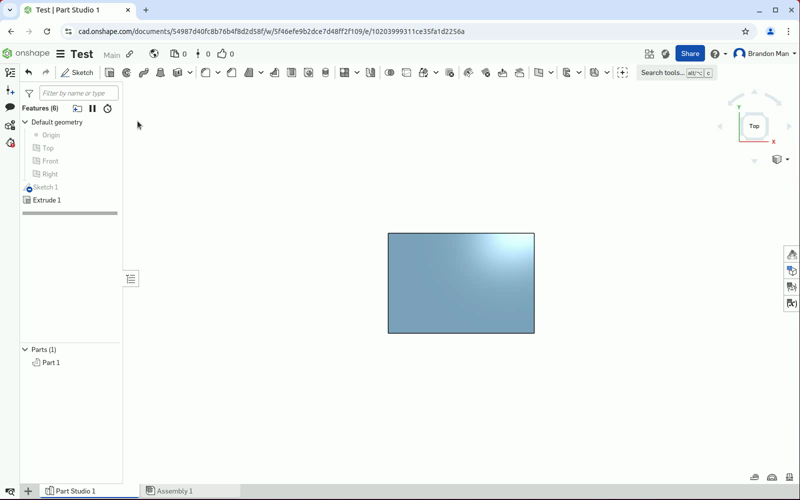
mouse_move(73, 189)
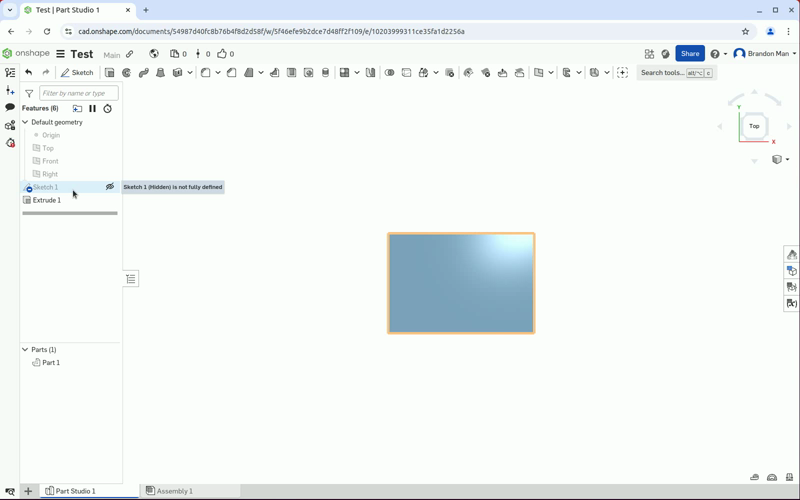
click(73, 189)
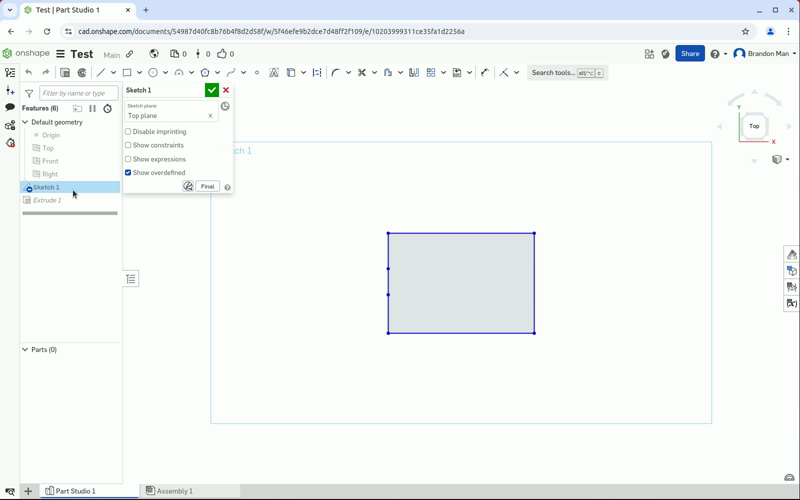
mouse_move(229, 92)
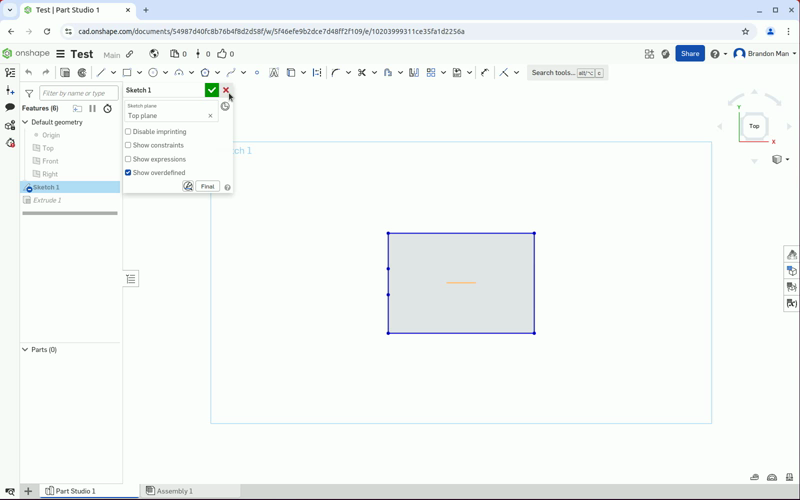
click(229, 92)
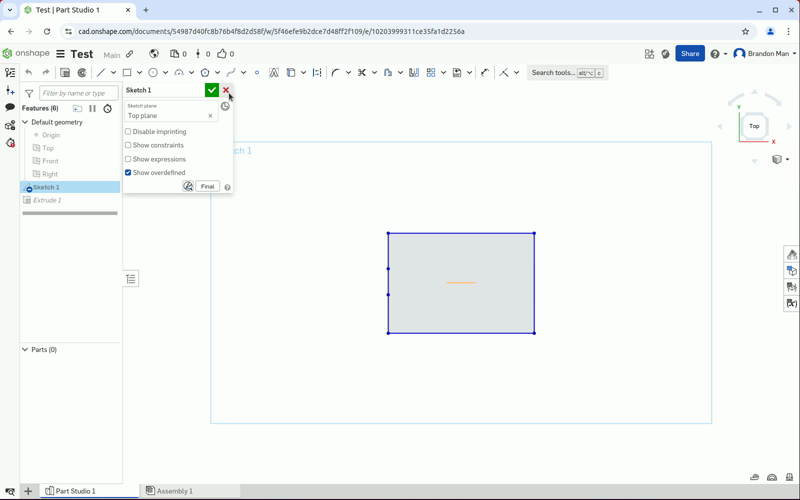
key(shift+s)
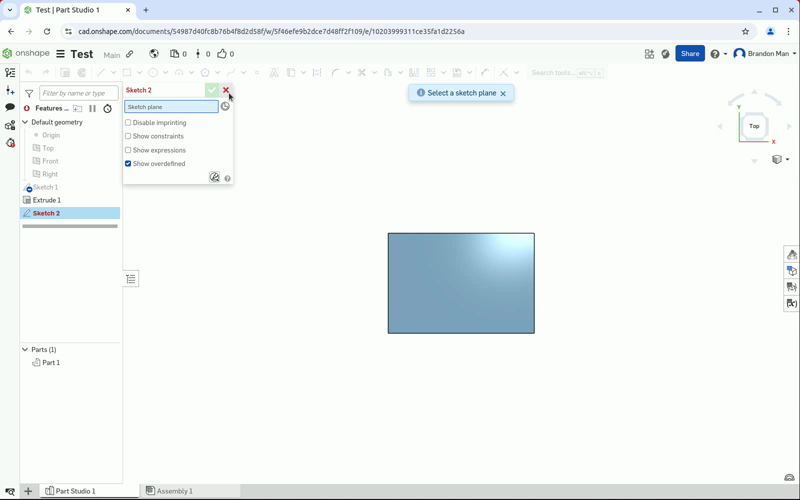
mouse_move(73, 150)
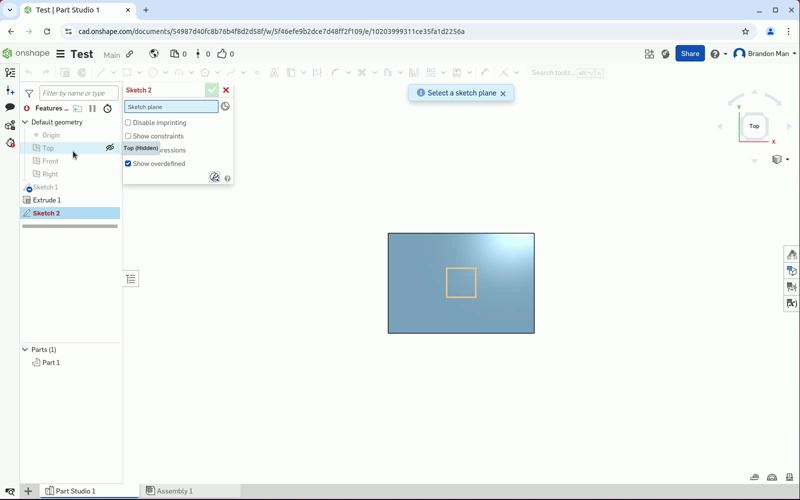
click(73, 150)
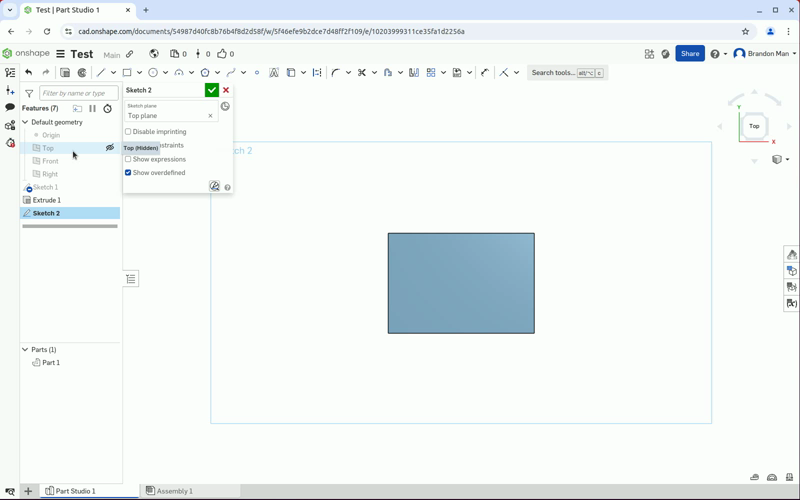
mouse_move(73, 352)
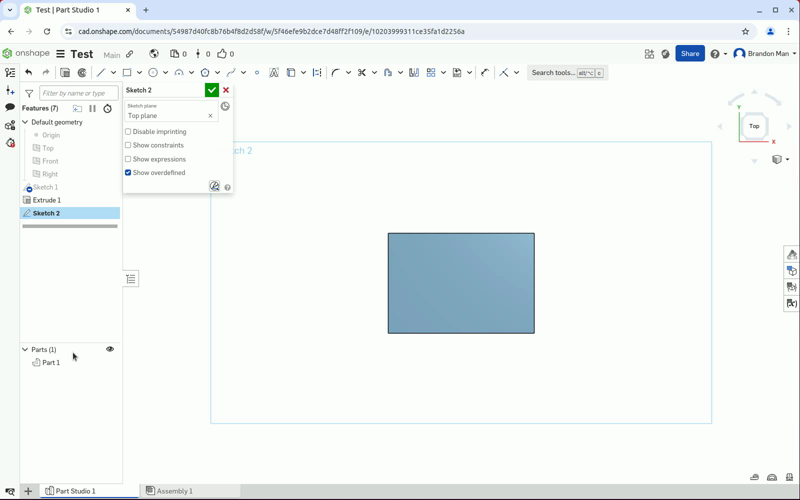
key(y)
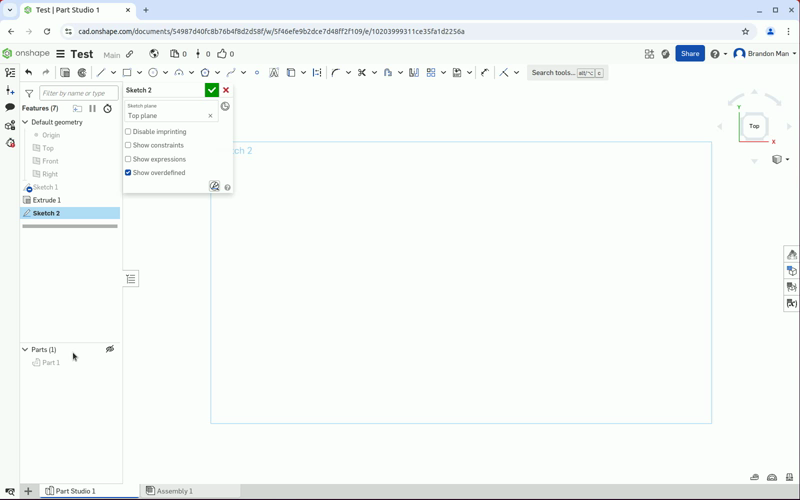
key(l)
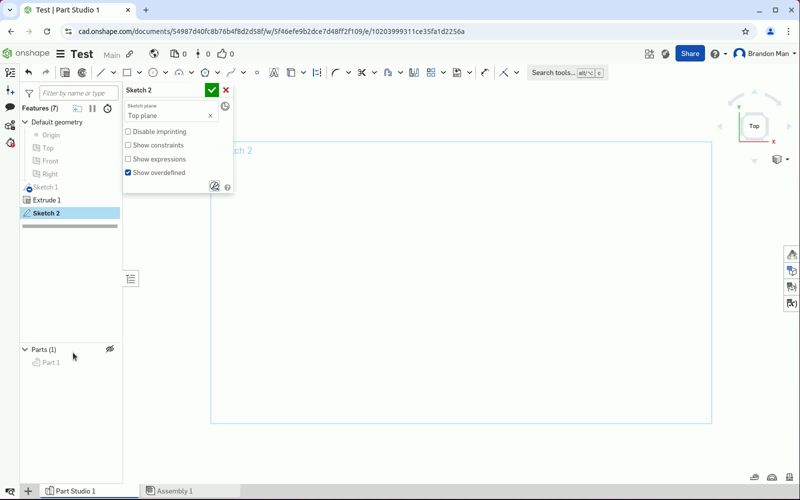
key_down(shift)
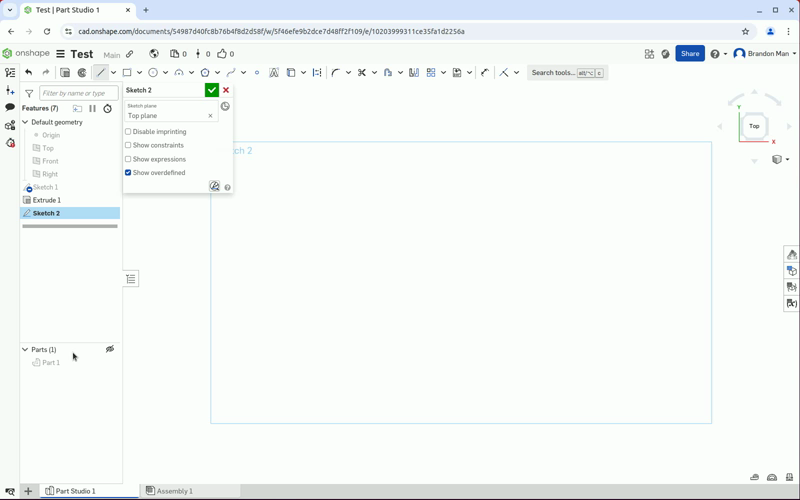
mouse_move(380, 295)
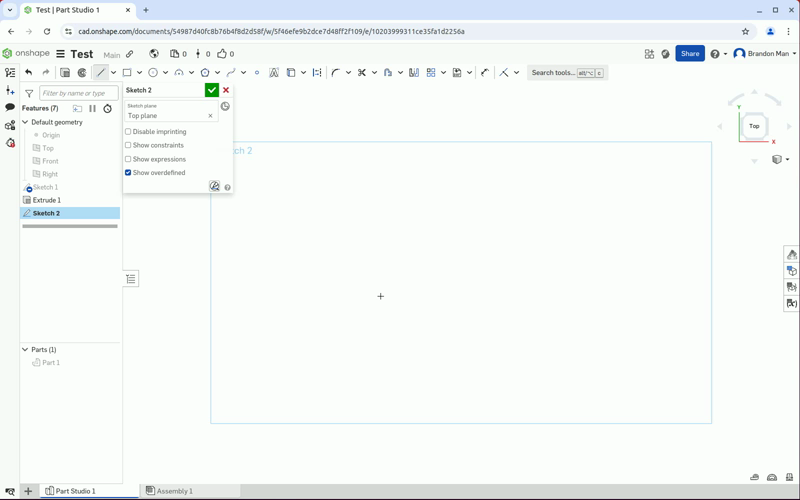
click(380, 295)
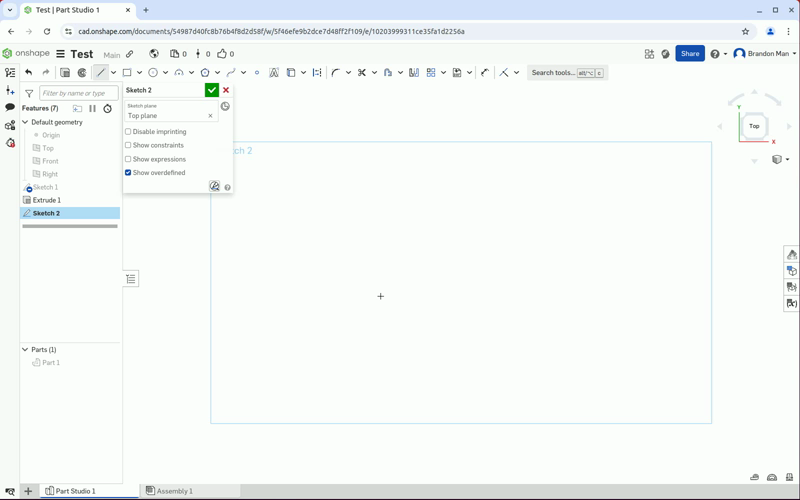
key_up(shift)
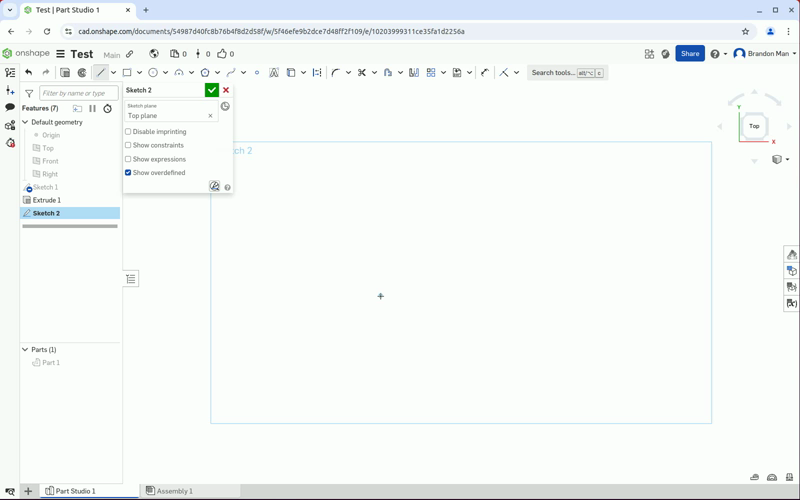
key_down(shift)
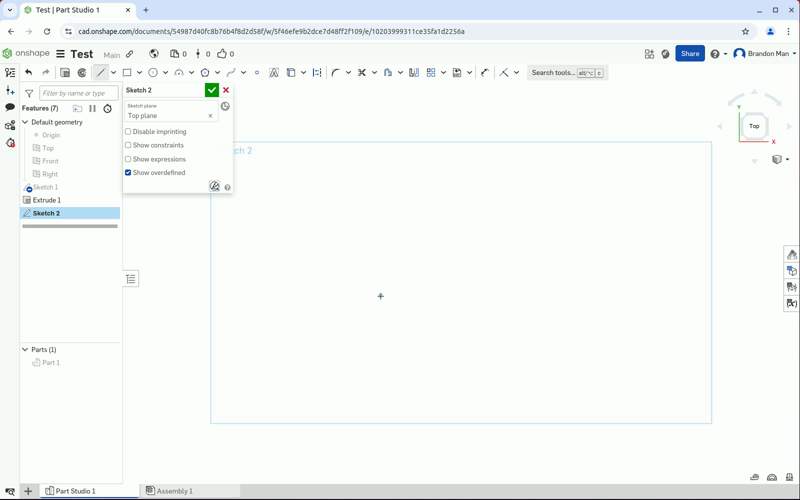
mouse_move(410, 295)
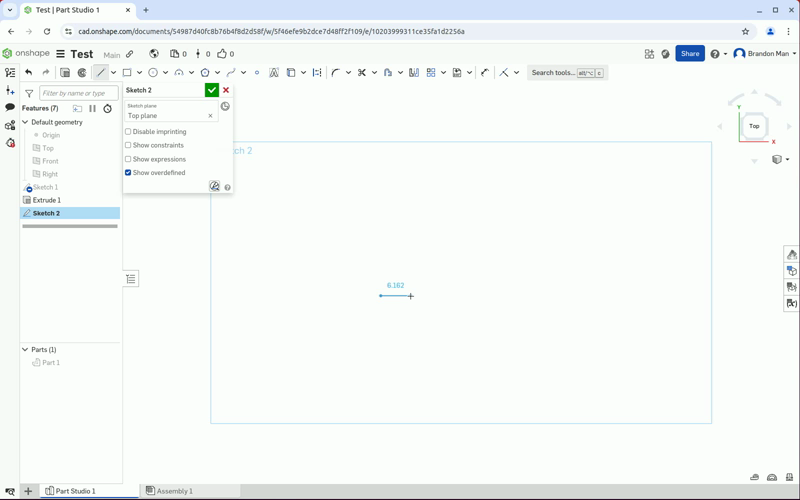
mouse_move(387, 295)
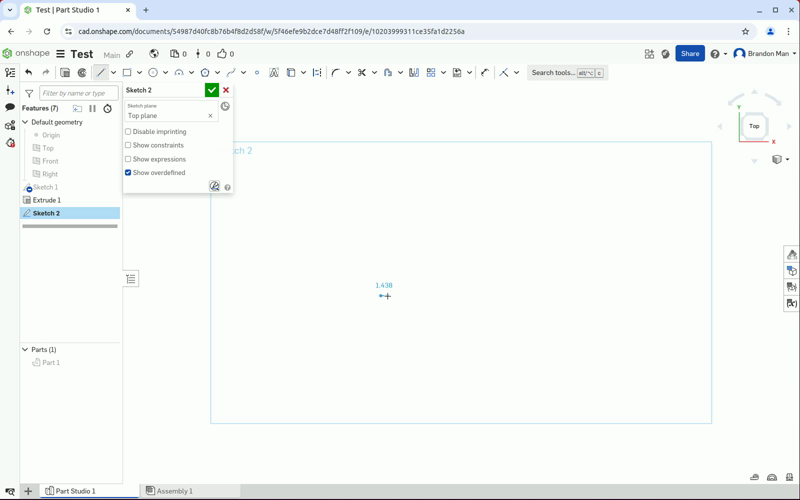
scroll(6)
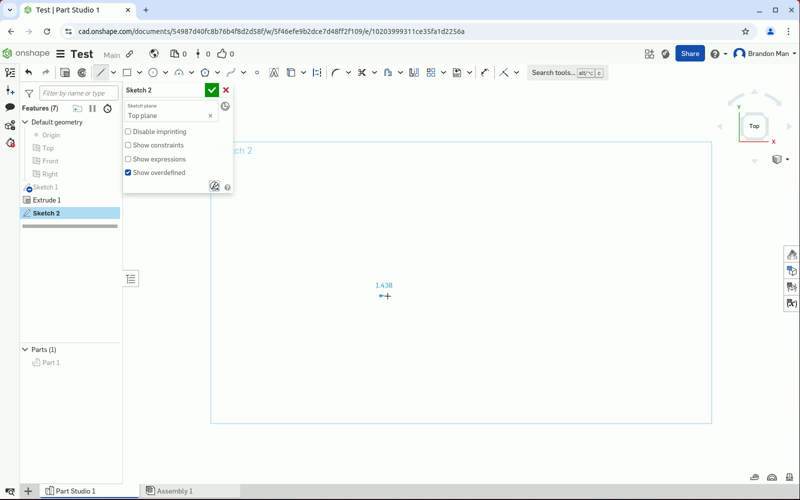
scroll(6)
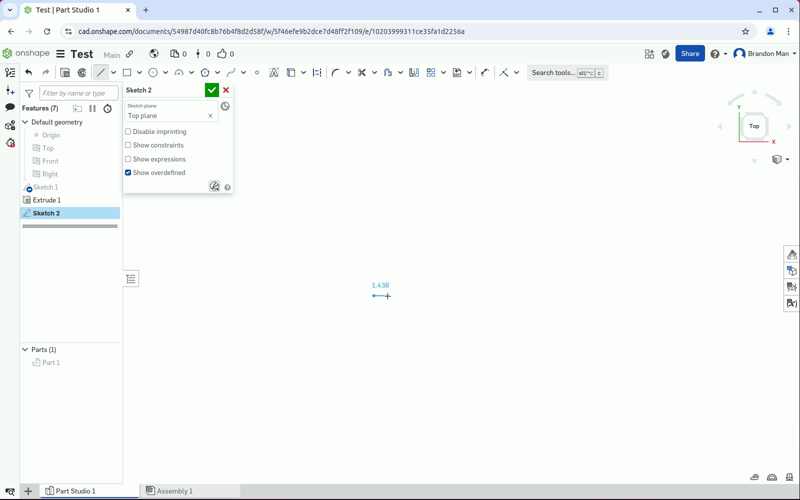
scroll(6)
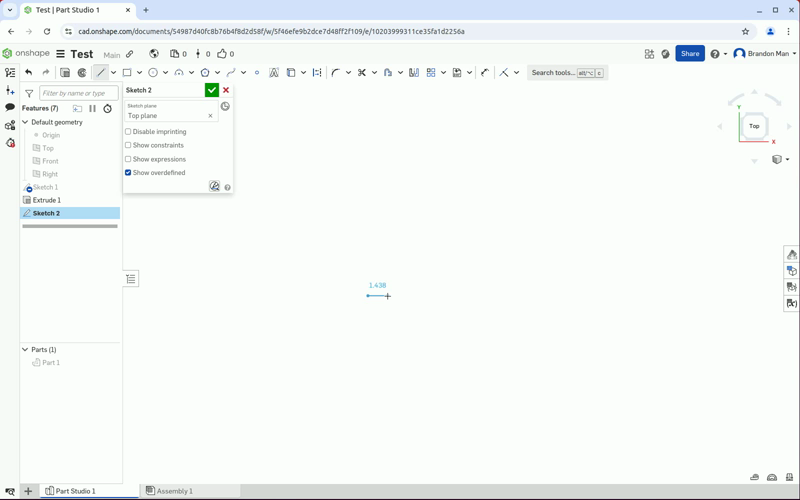
scroll(6)
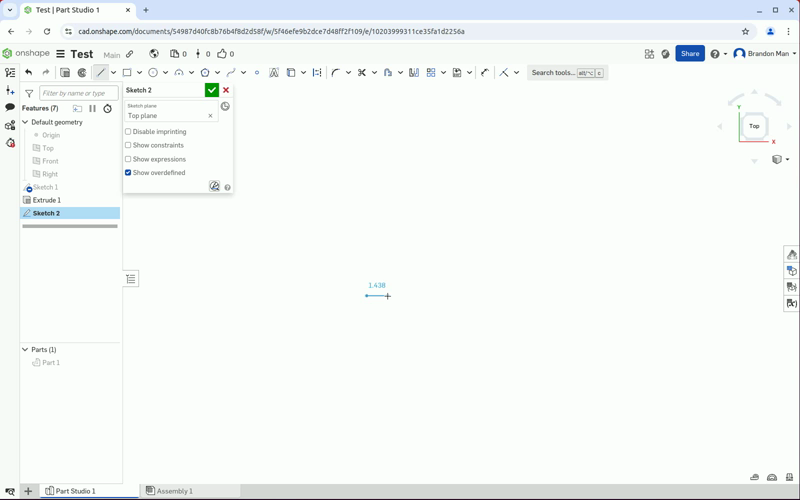
scroll(6)
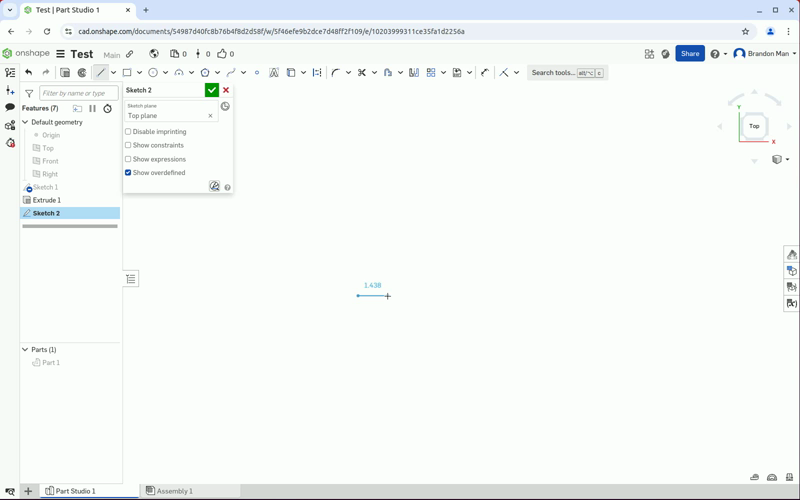
scroll(6)
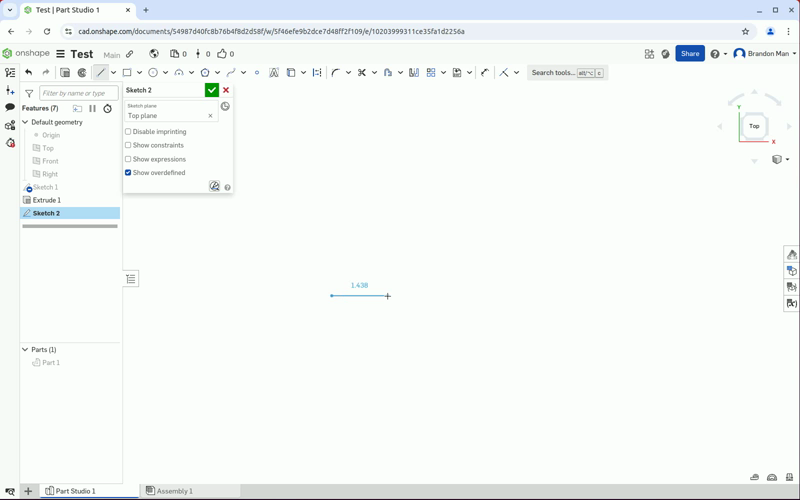
scroll(6)
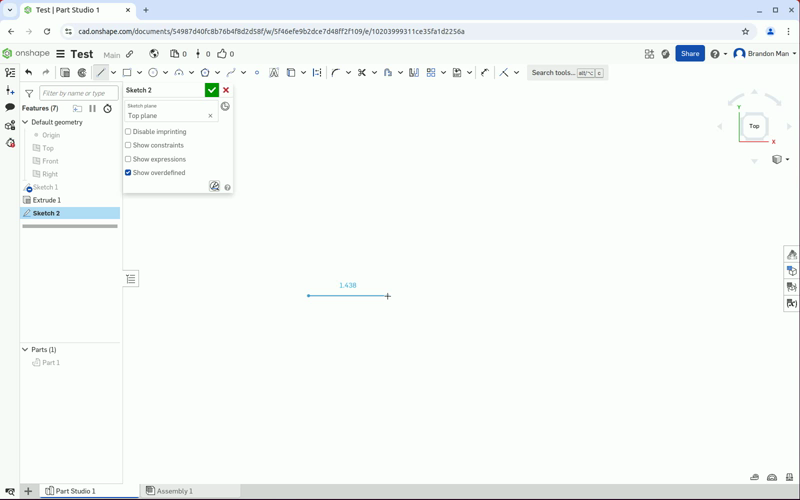
click(387, 295)
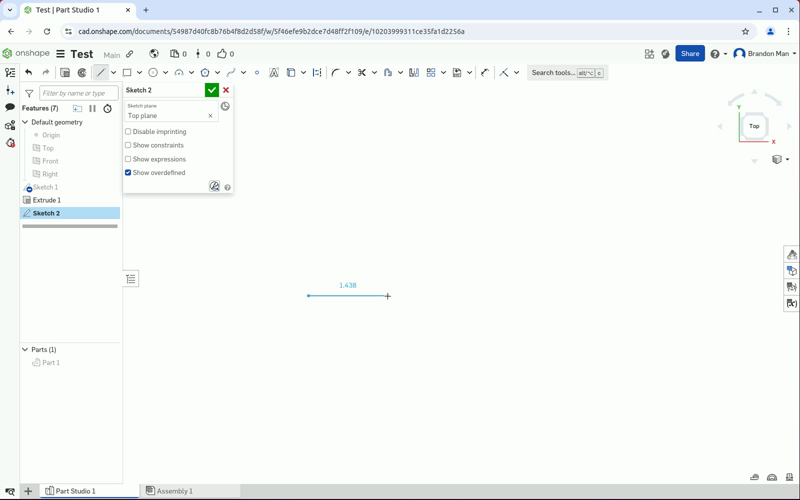
scroll(-6)
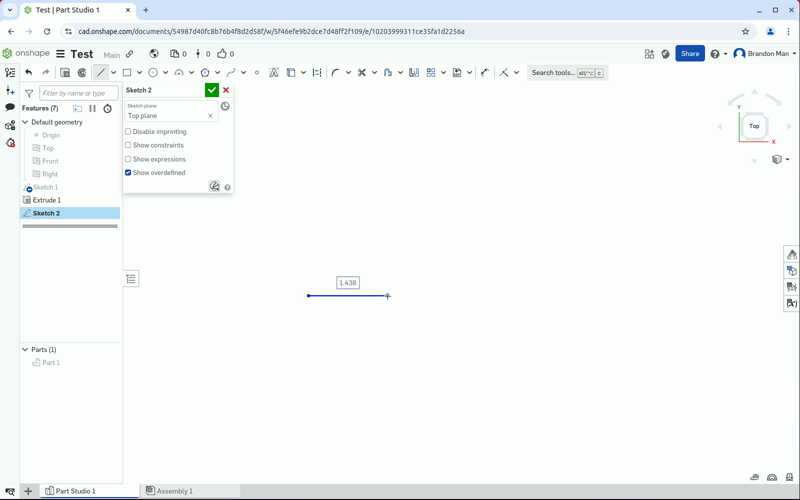
scroll(-6)
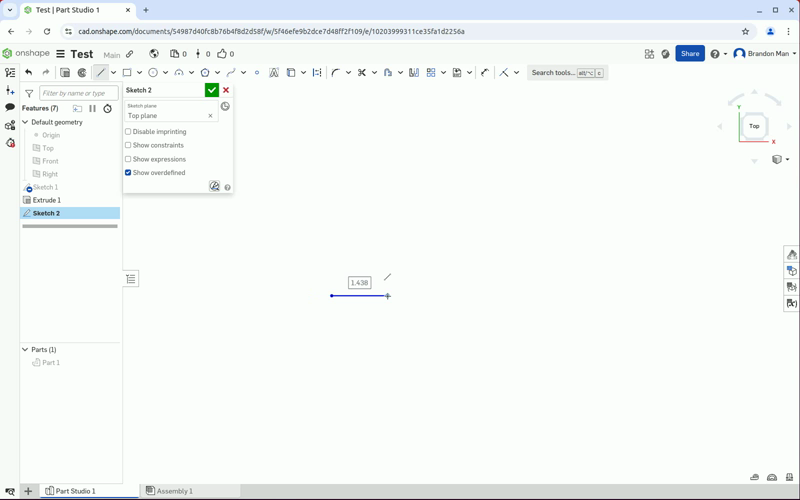
scroll(-6)
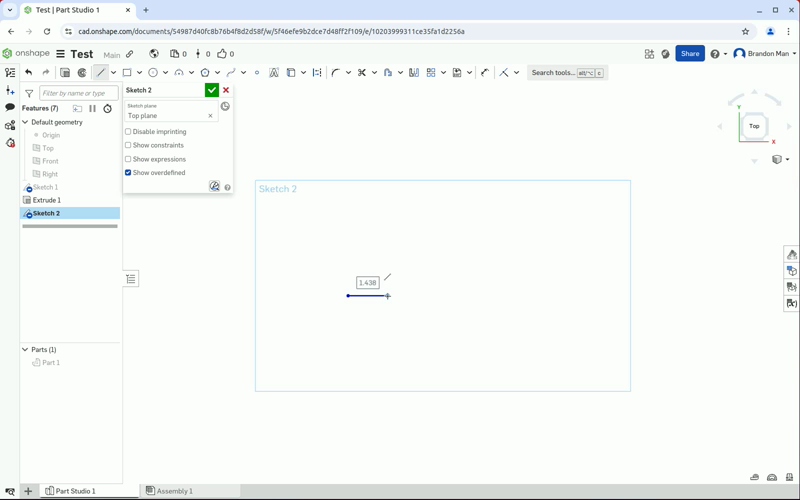
scroll(-6)
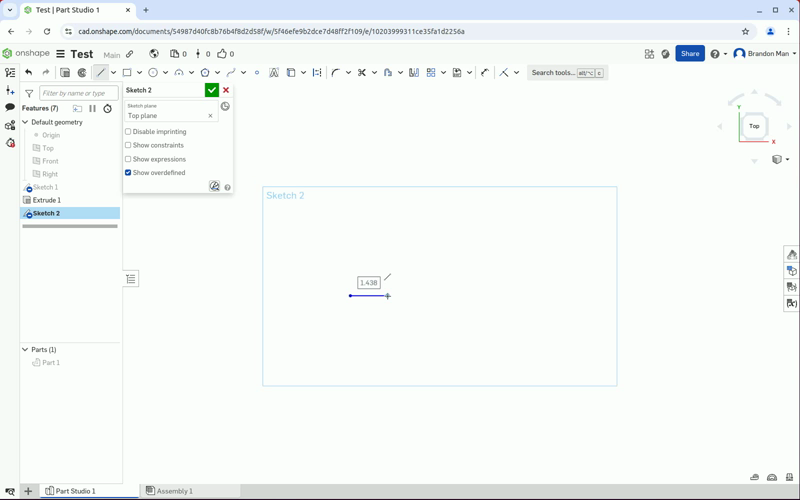
scroll(-6)
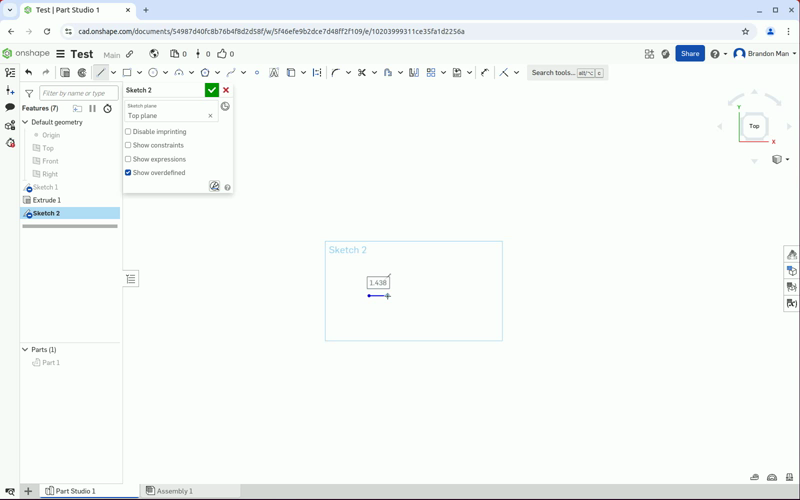
scroll(-6)
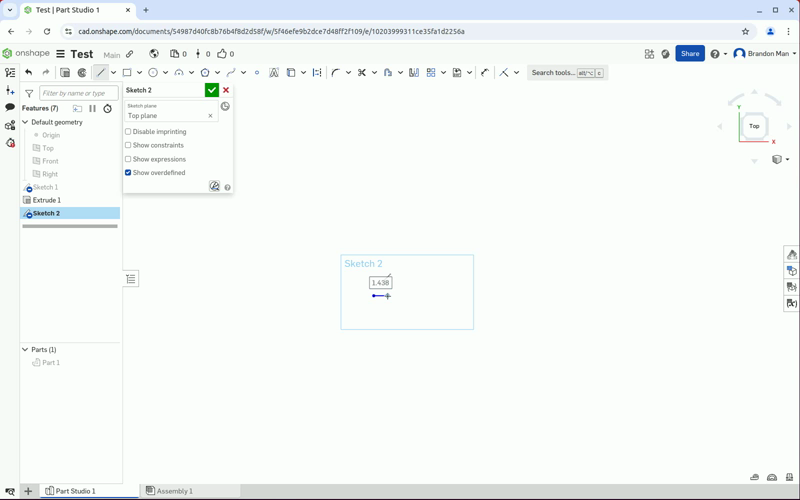
scroll(-6)
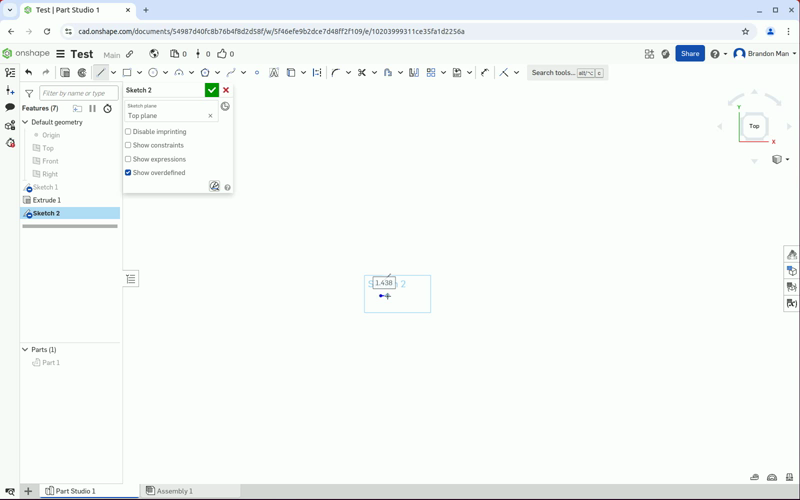
key_up(shift)
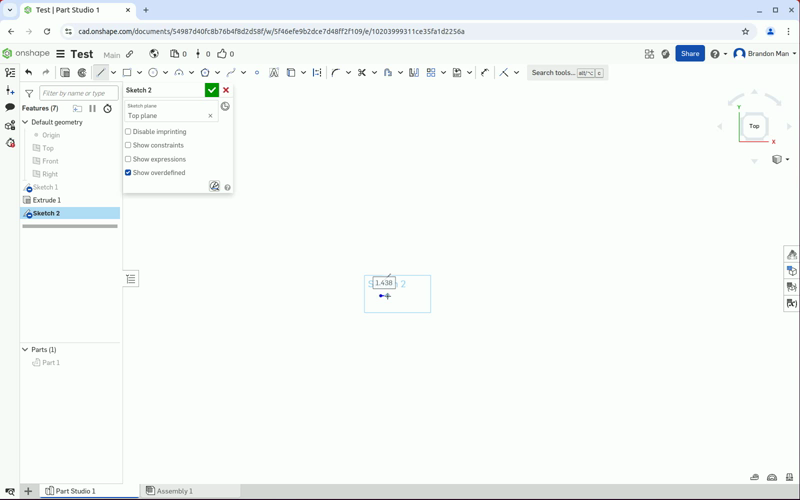
key_down(shift)
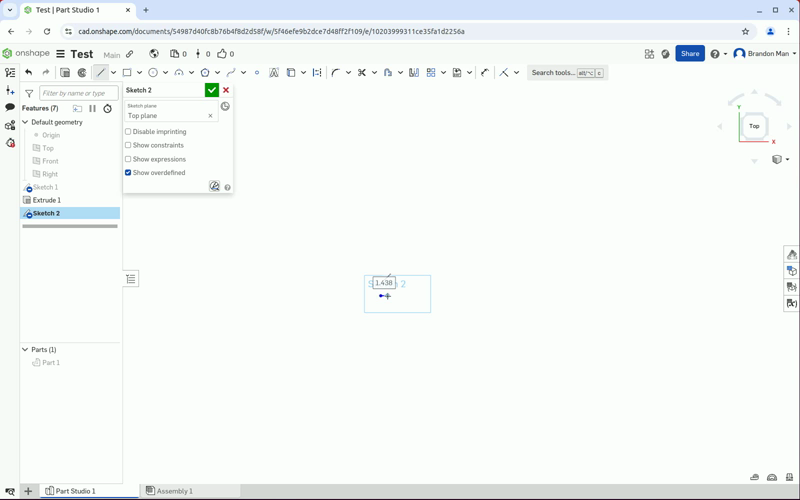
mouse_move(417, 295)
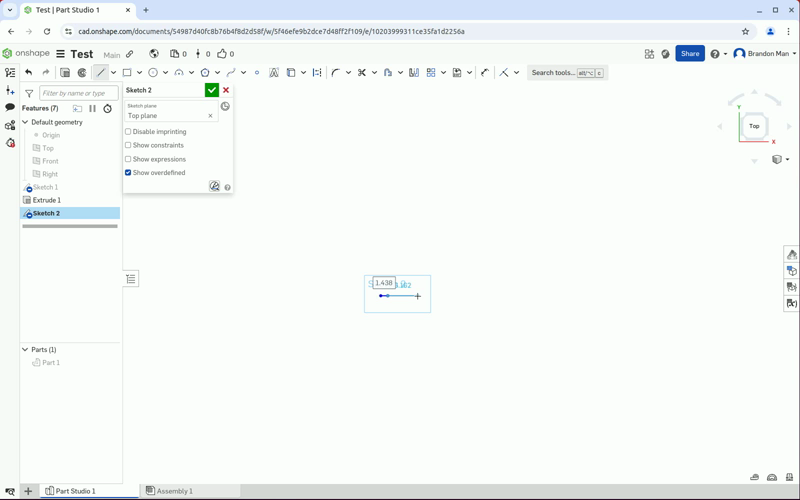
mouse_move(387, 267)
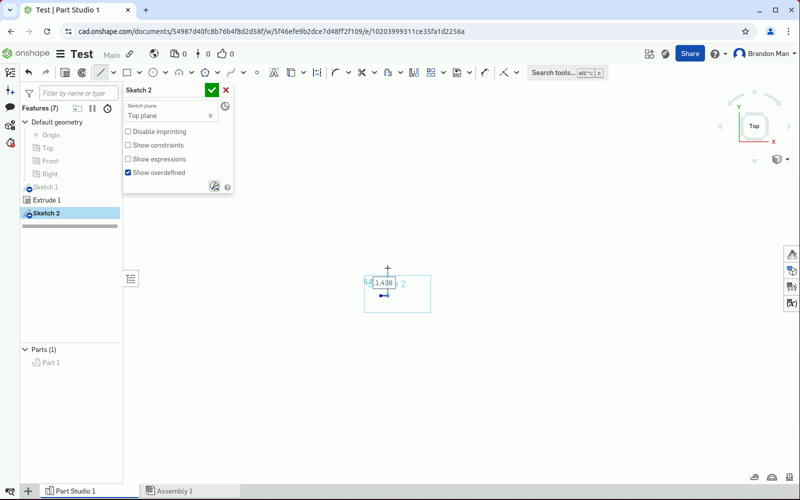
click(387, 267)
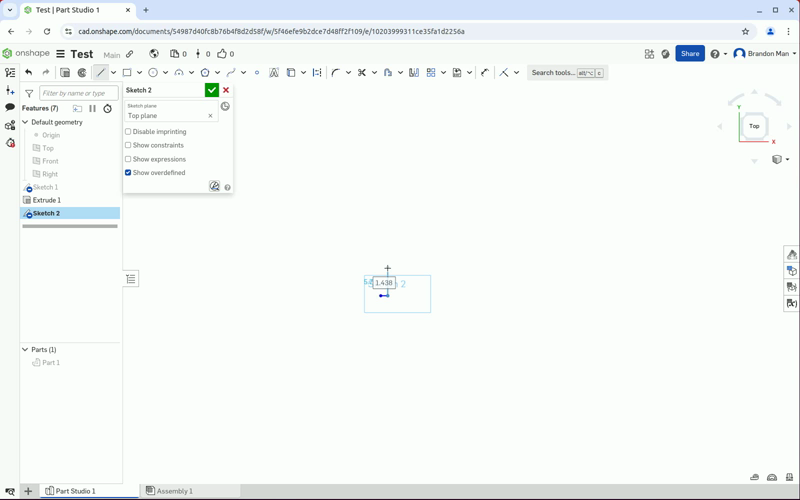
key_up(shift)
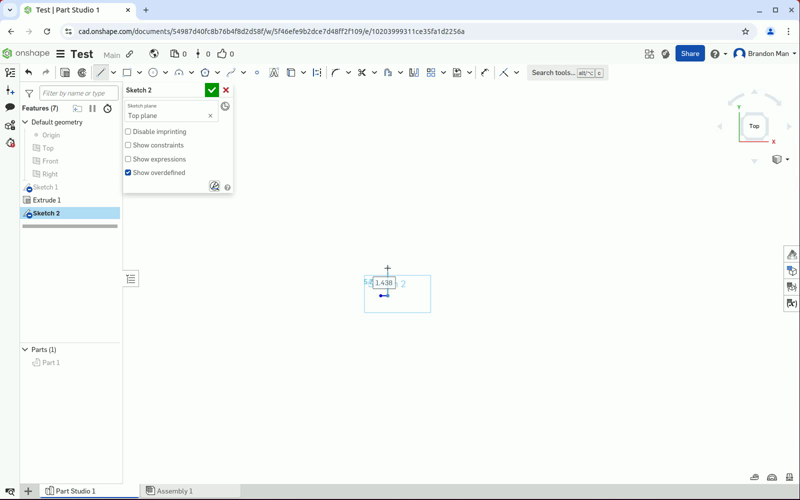
key_down(shift)
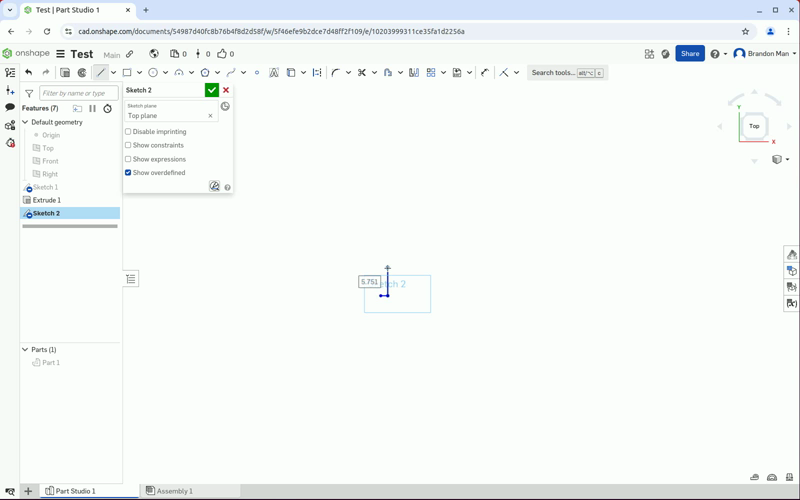
mouse_move(417, 267)
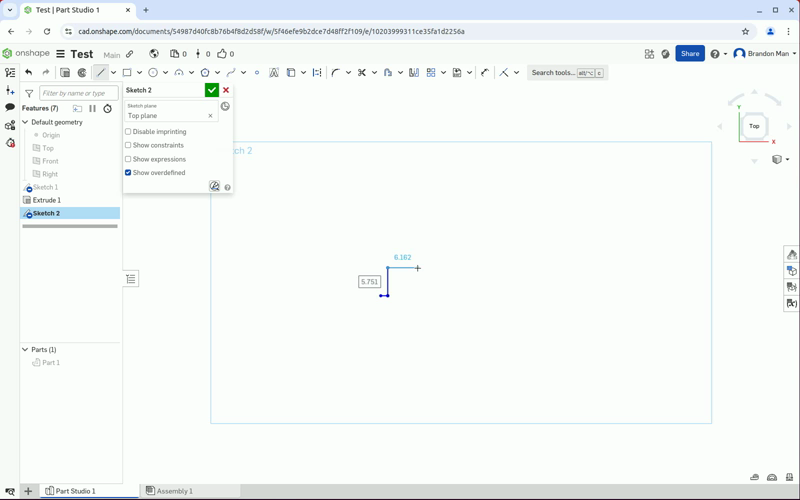
mouse_move(380, 267)
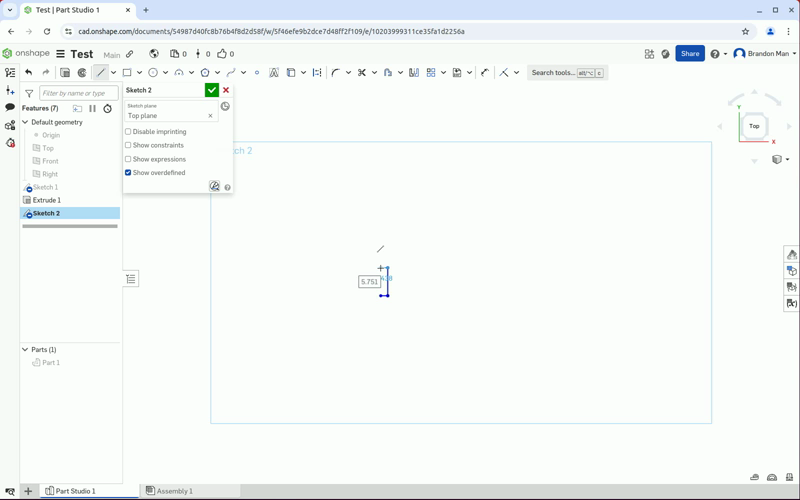
scroll(6)
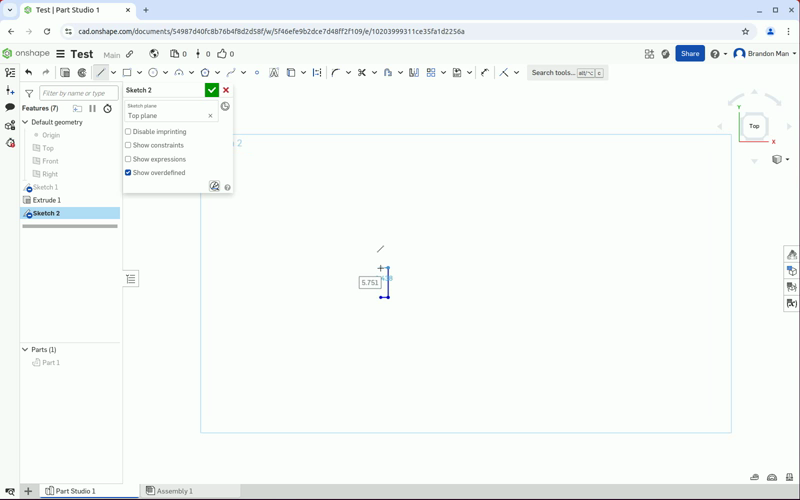
scroll(6)
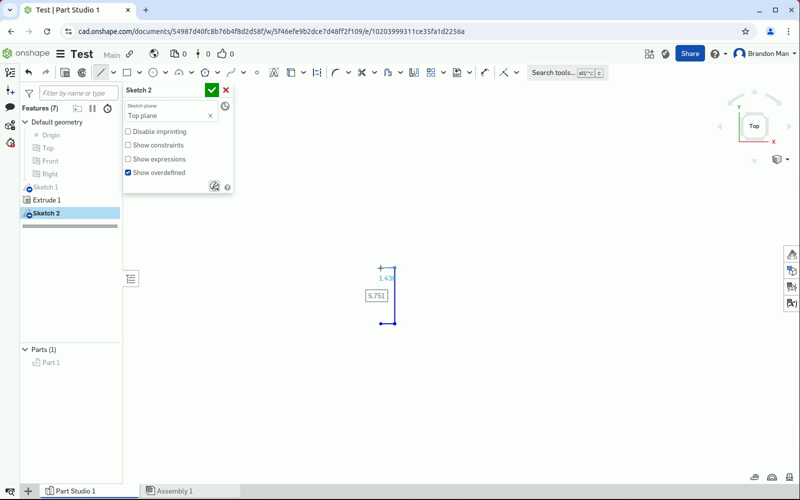
scroll(6)
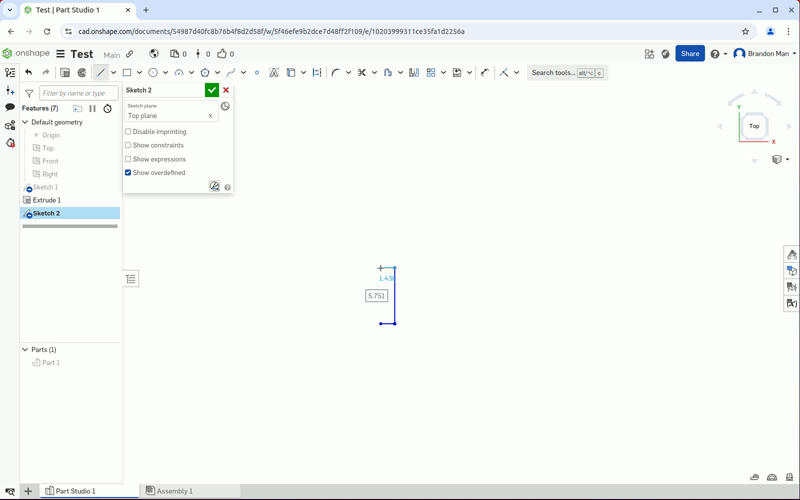
scroll(6)
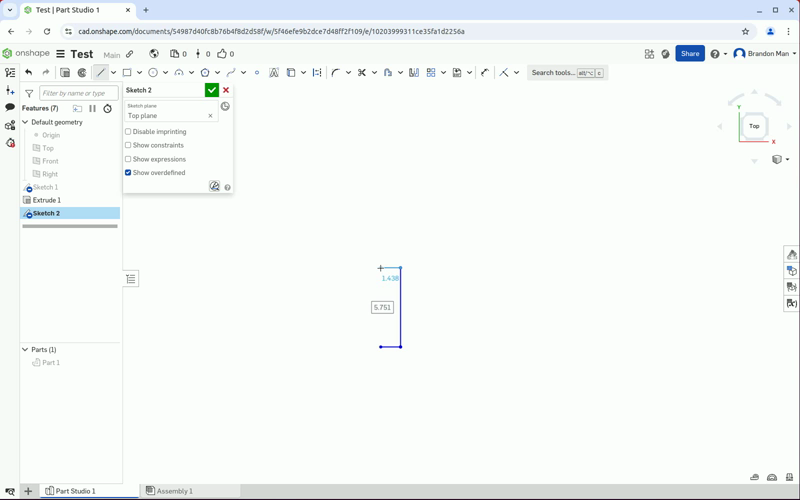
scroll(6)
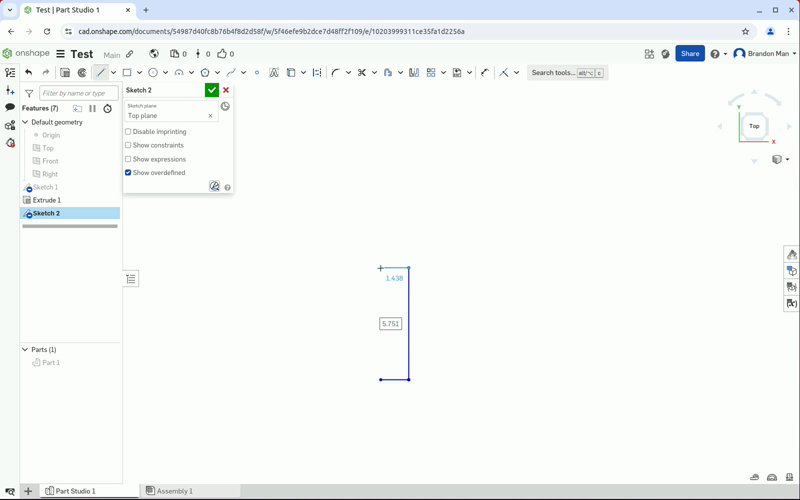
scroll(6)
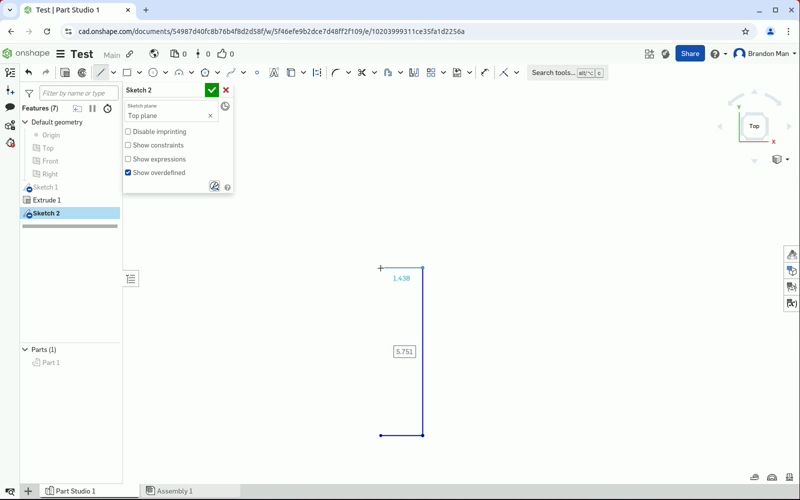
scroll(6)
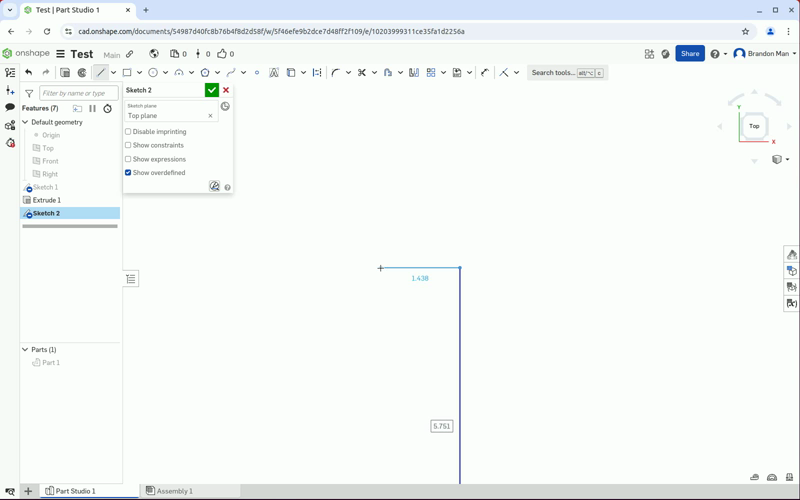
click(380, 267)
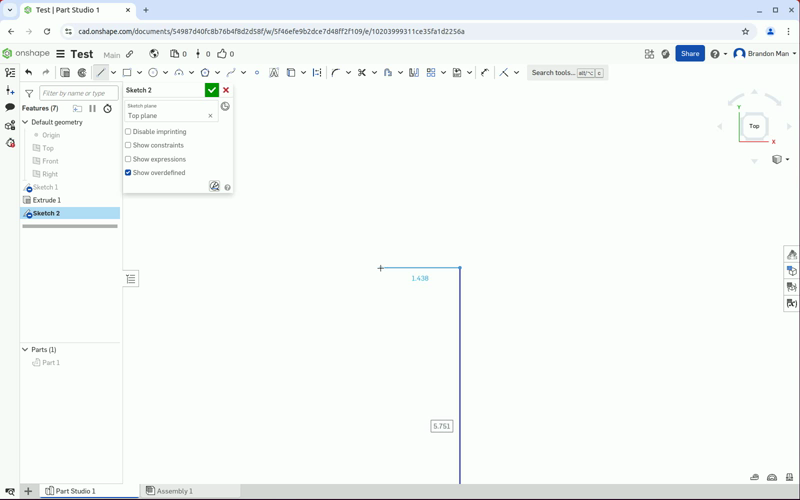
scroll(-6)
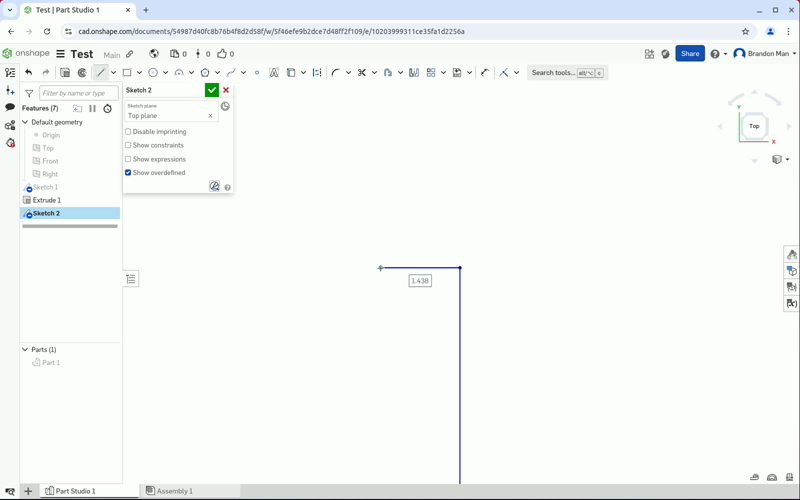
scroll(-6)
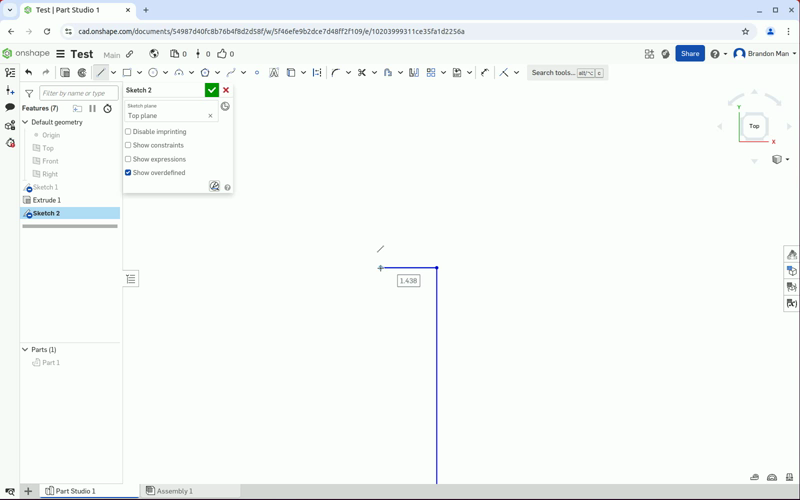
scroll(-6)
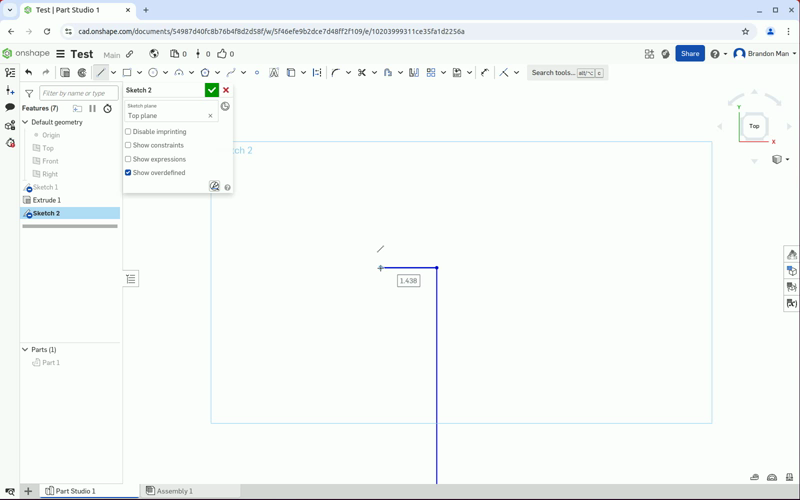
scroll(-6)
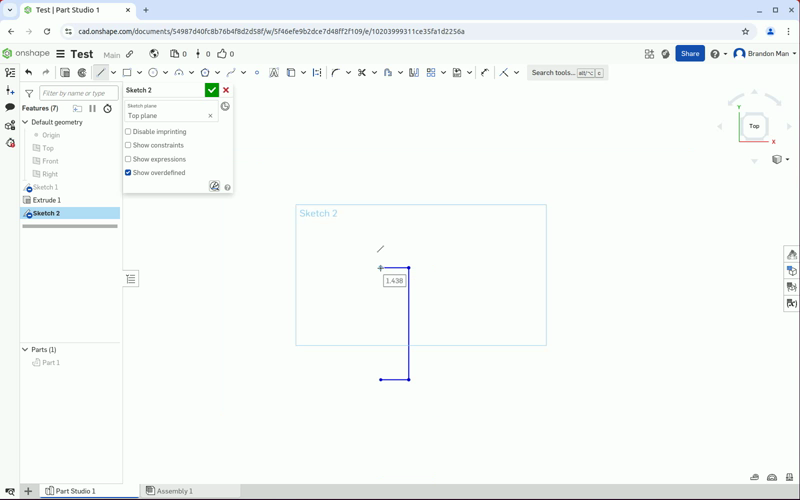
scroll(-6)
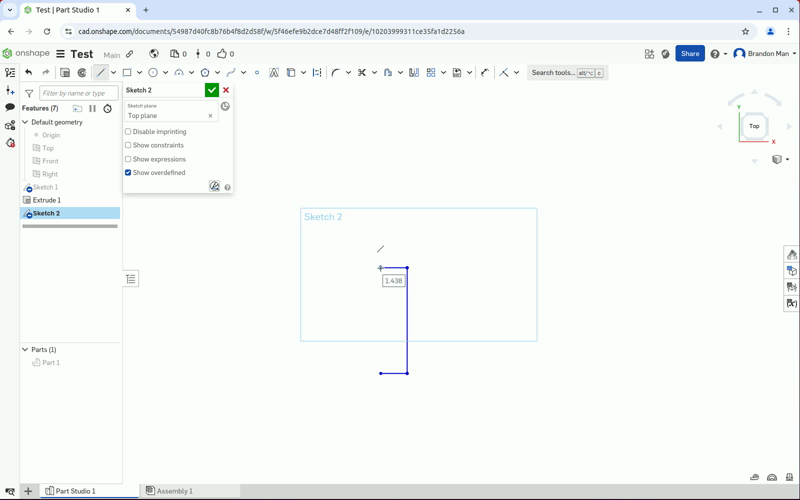
scroll(-6)
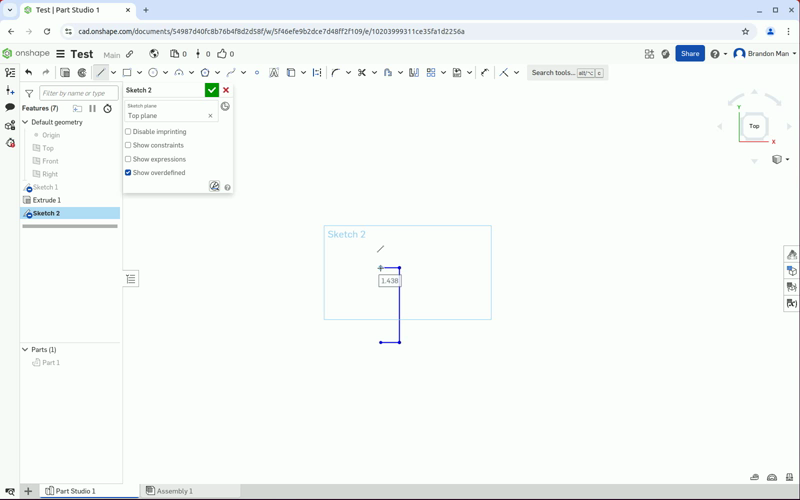
scroll(-6)
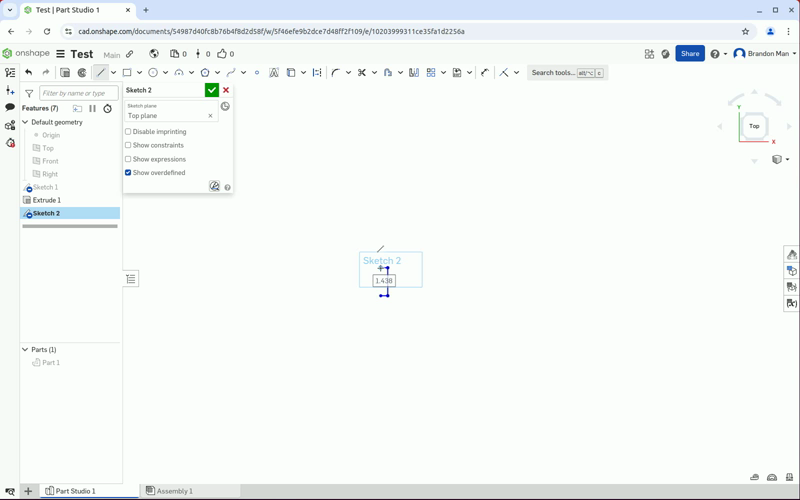
key_up(shift)
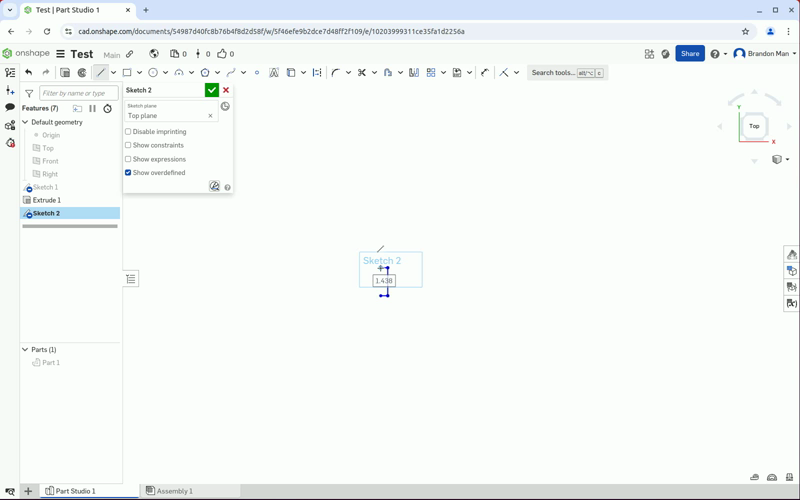
mouse_move(410, 267)
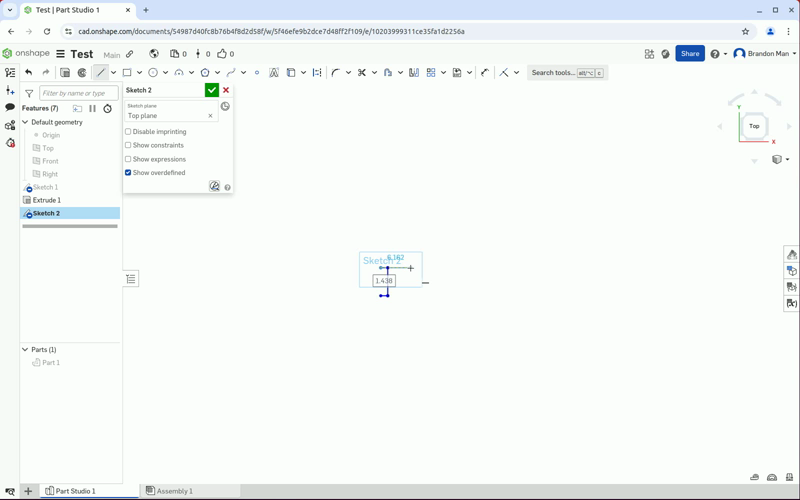
key_down(shift)
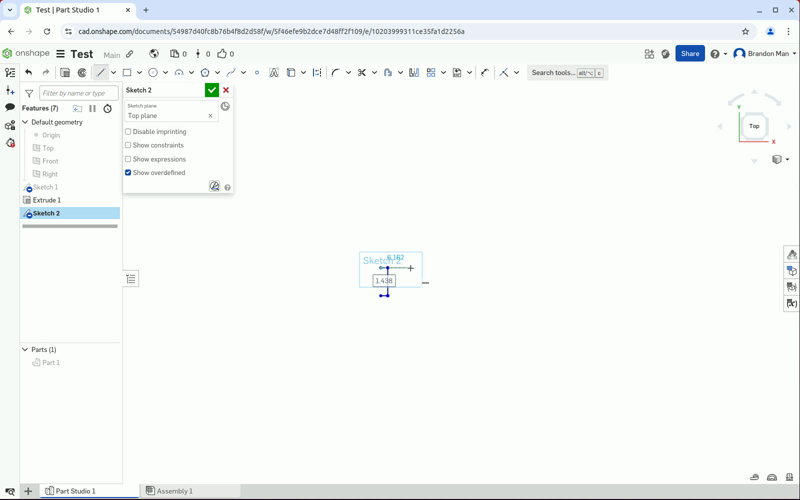
mouse_move(380, 295)
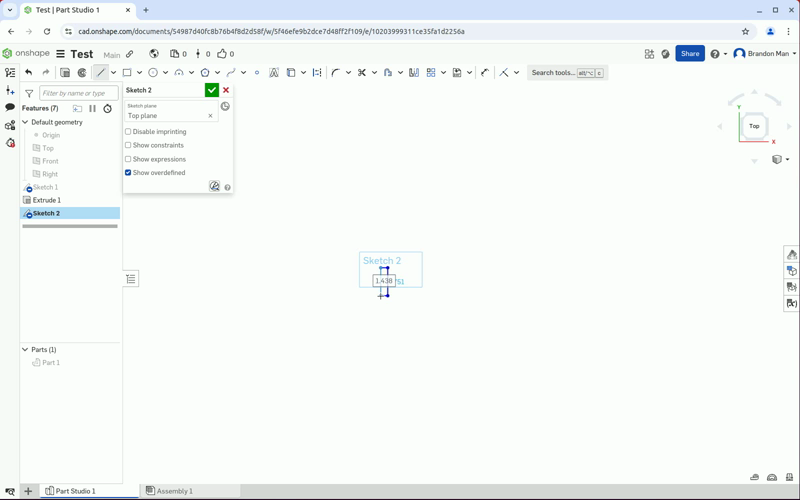
key_up(shift)
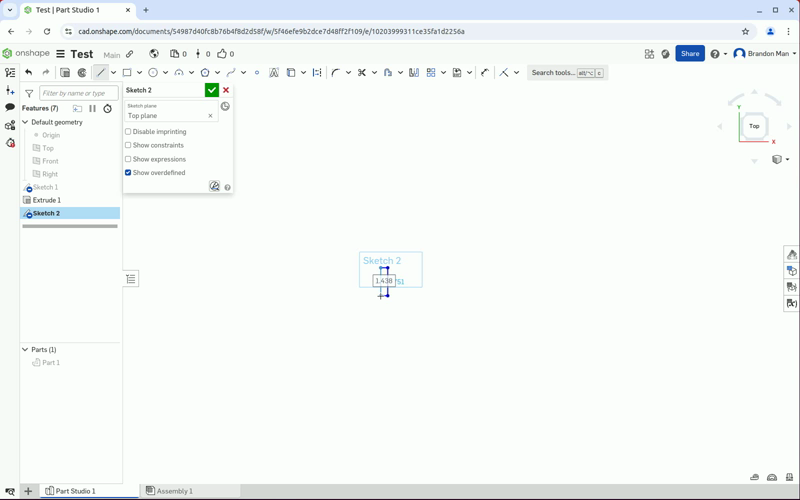
click(380, 295)
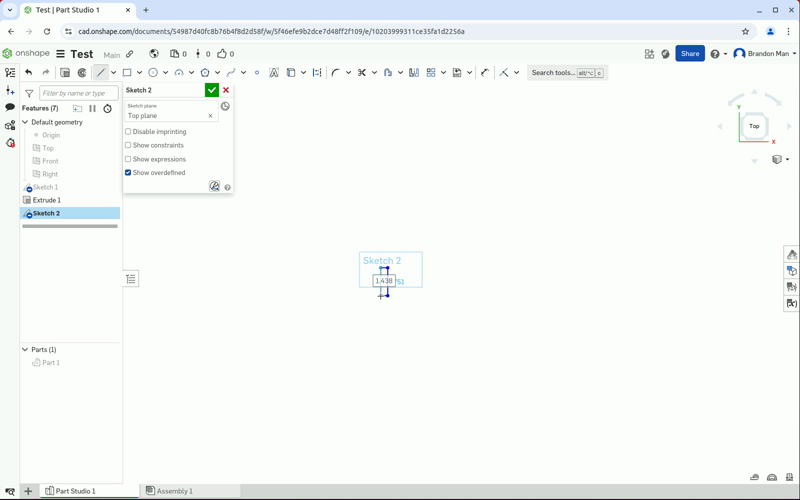
key(esc)
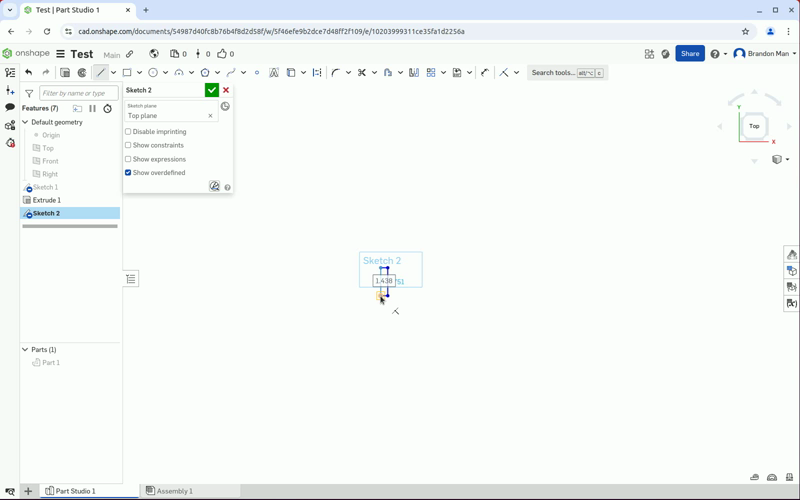
mouse_move(381, 295)
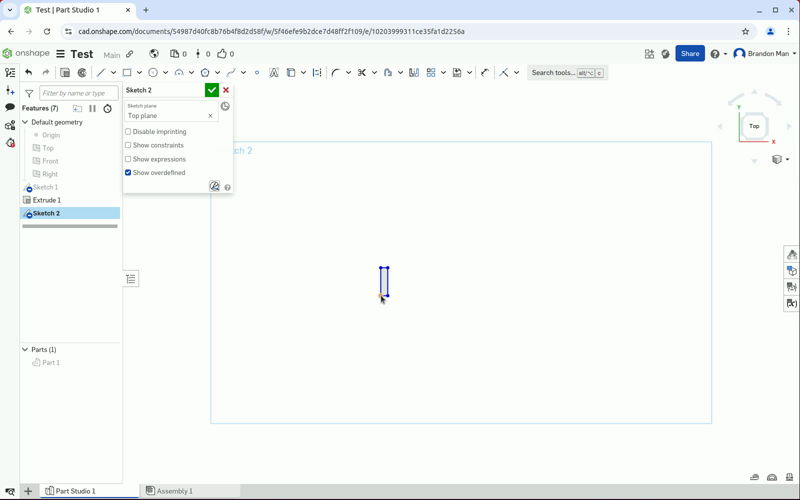
scroll(6)
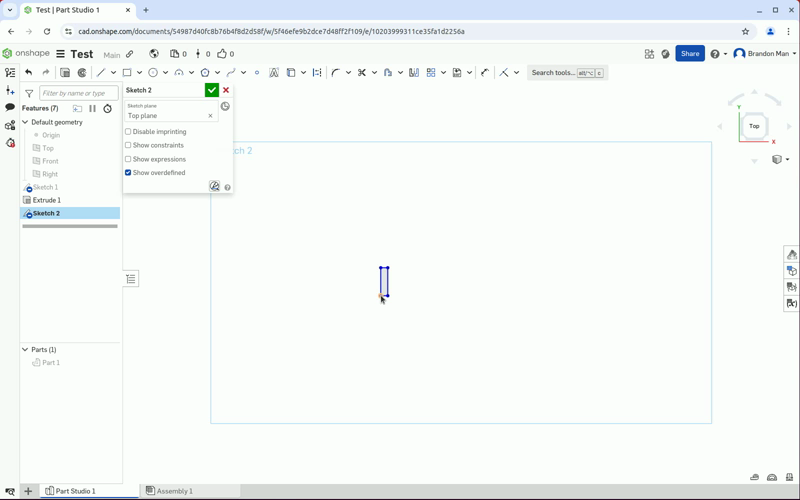
scroll(6)
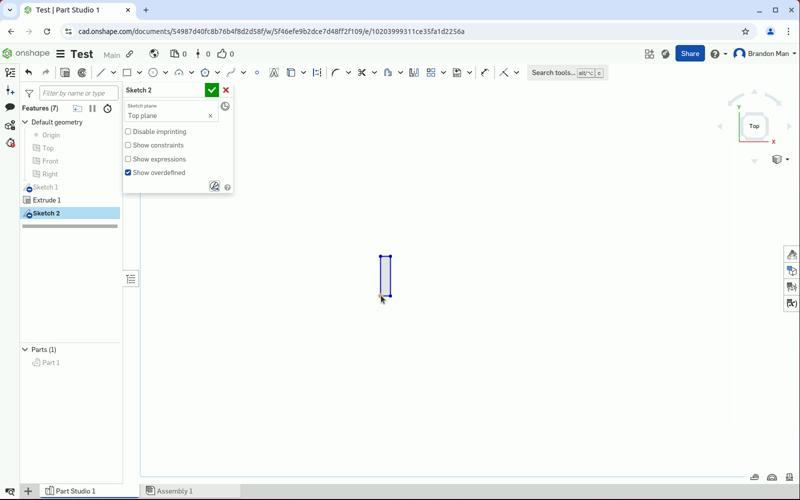
scroll(6)
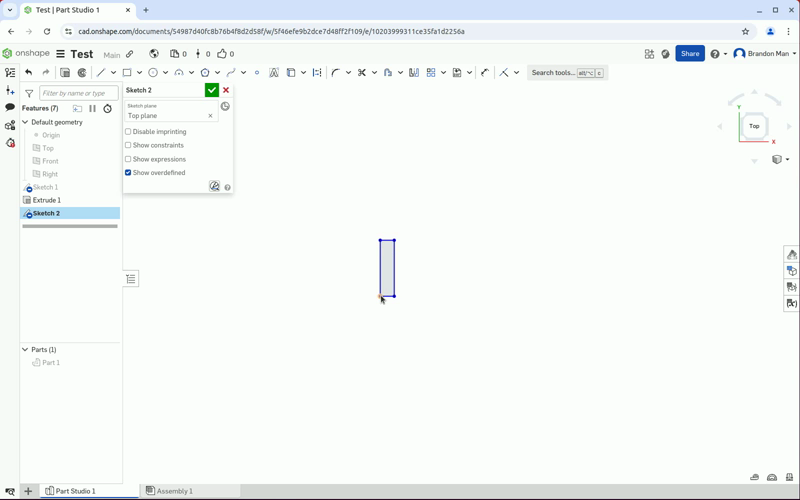
scroll(6)
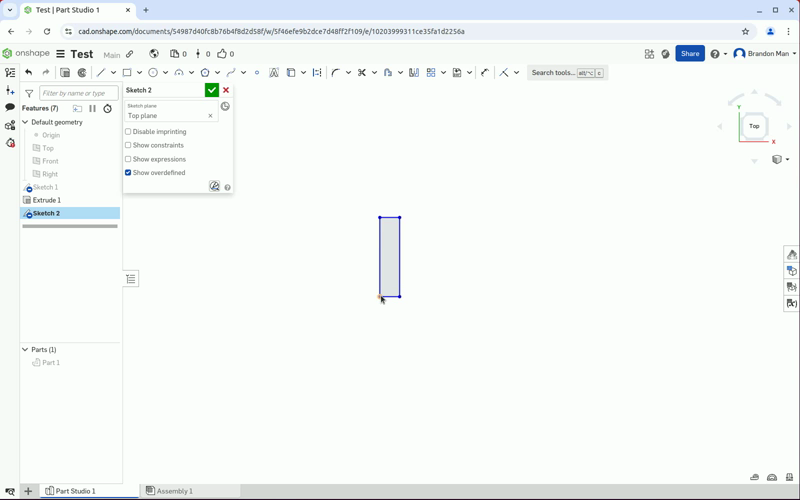
scroll(6)
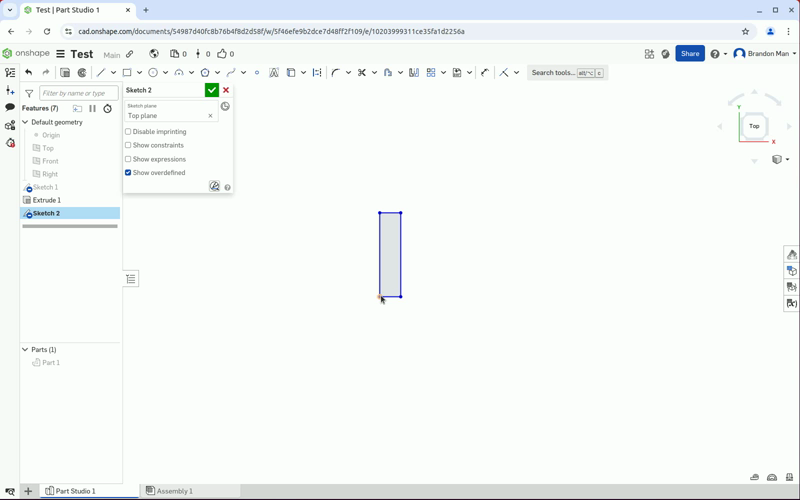
scroll(6)
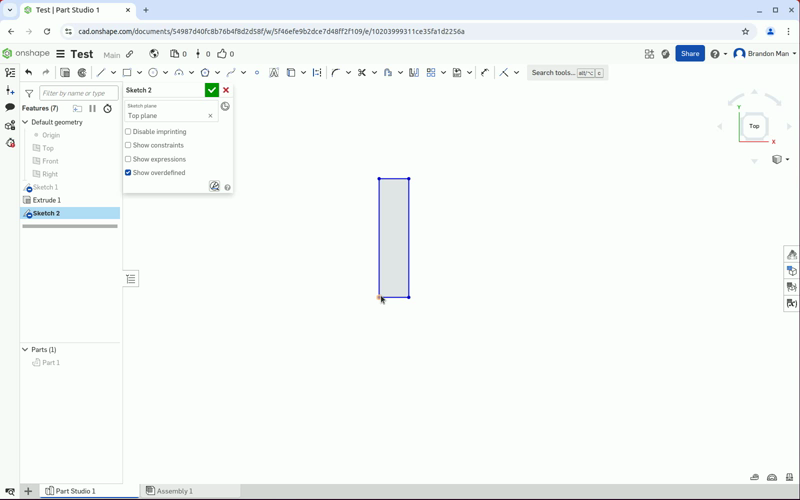
scroll(6)
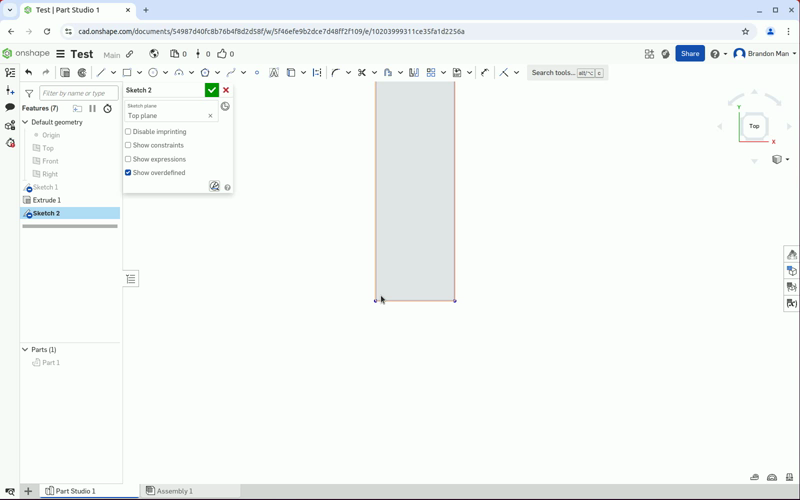
click(381, 295)
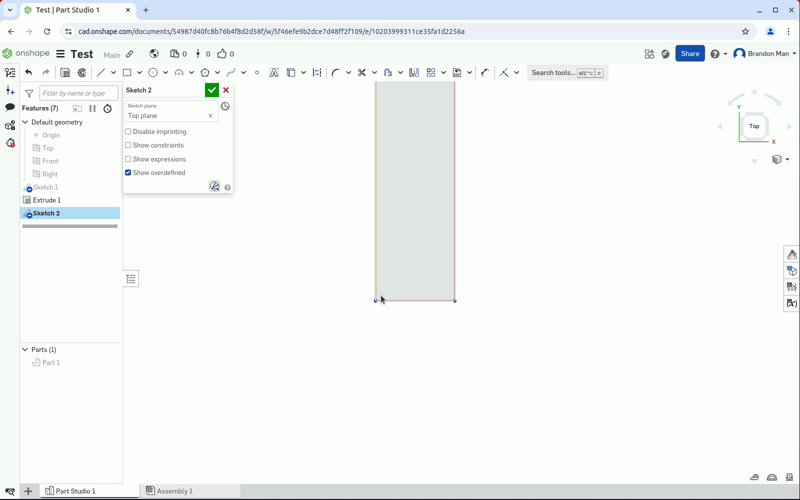
scroll(-6)
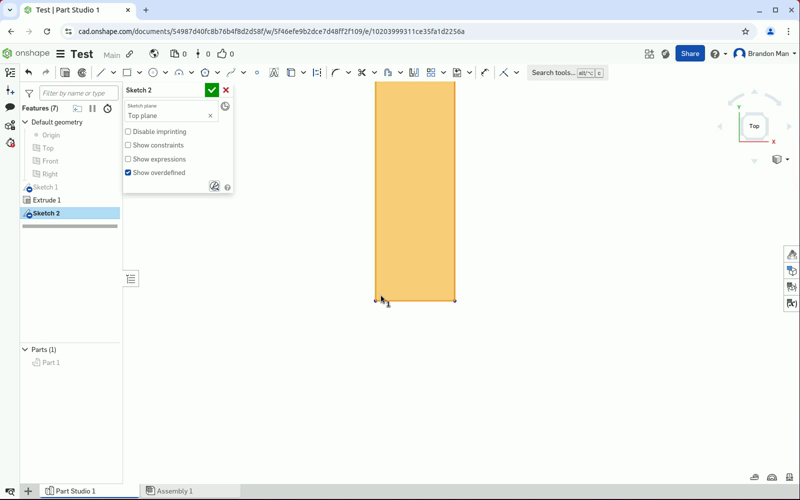
scroll(-6)
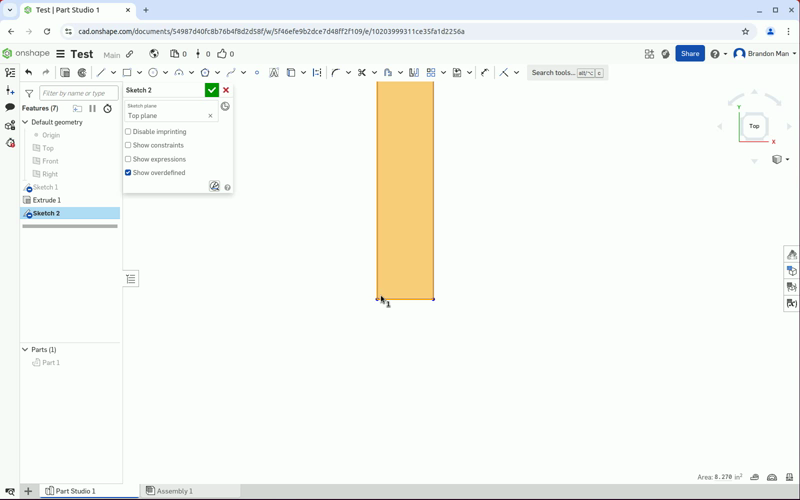
scroll(-6)
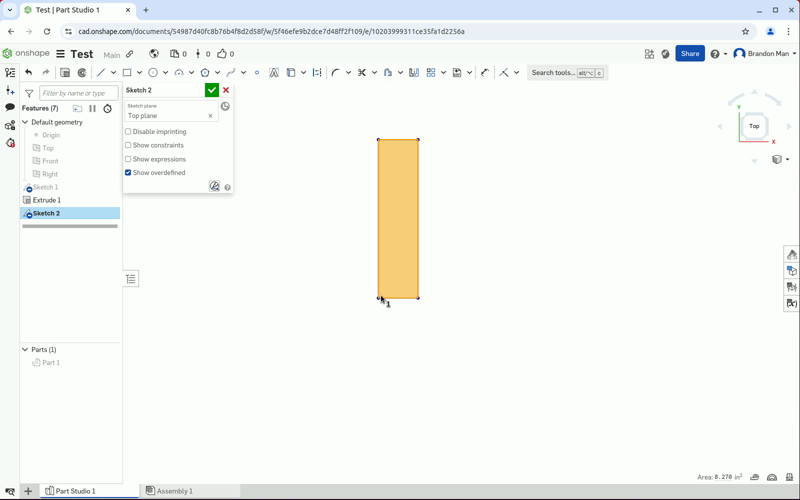
scroll(-6)
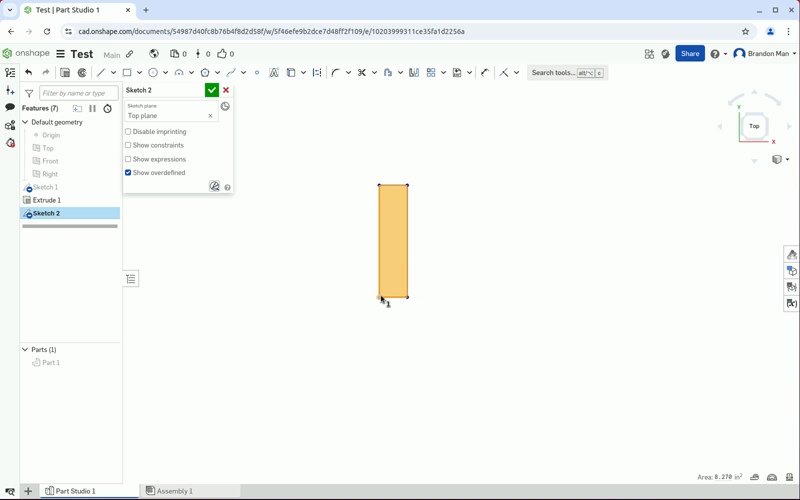
scroll(-6)
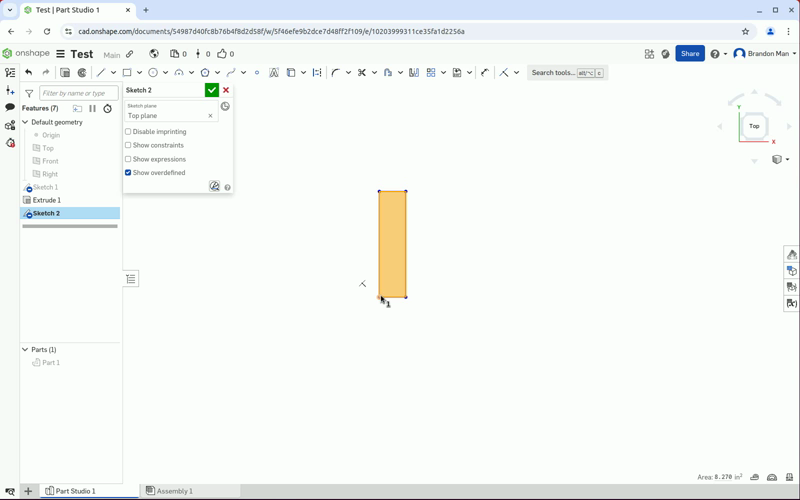
scroll(-6)
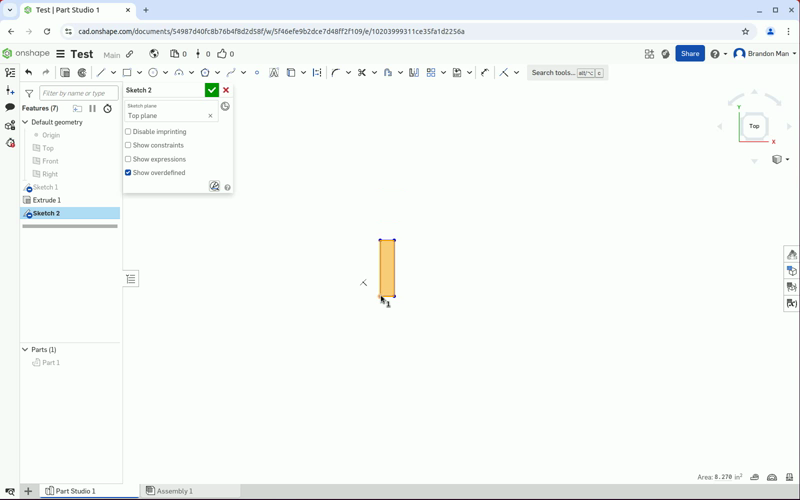
scroll(-6)
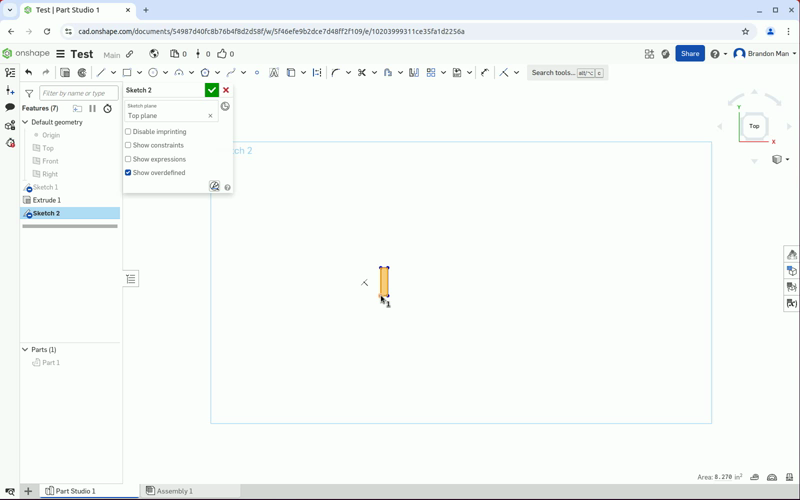
mouse_move(73, 352)
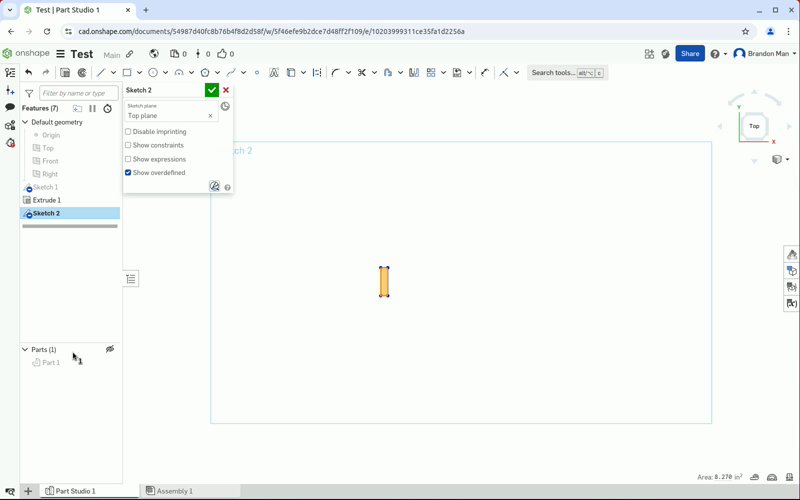
key(shift+y)
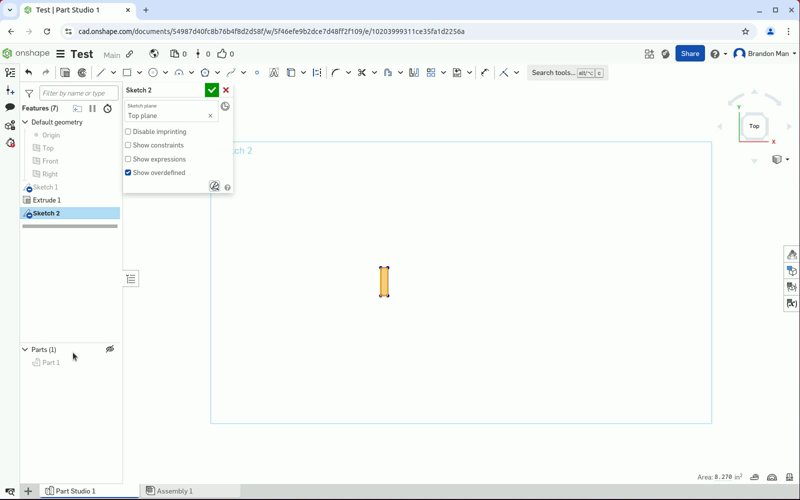
key(shift+e)
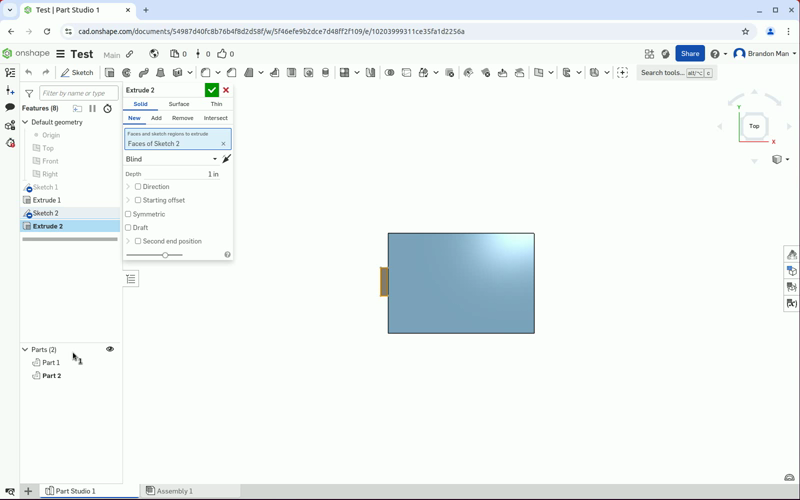
mouse_move(143, 106)
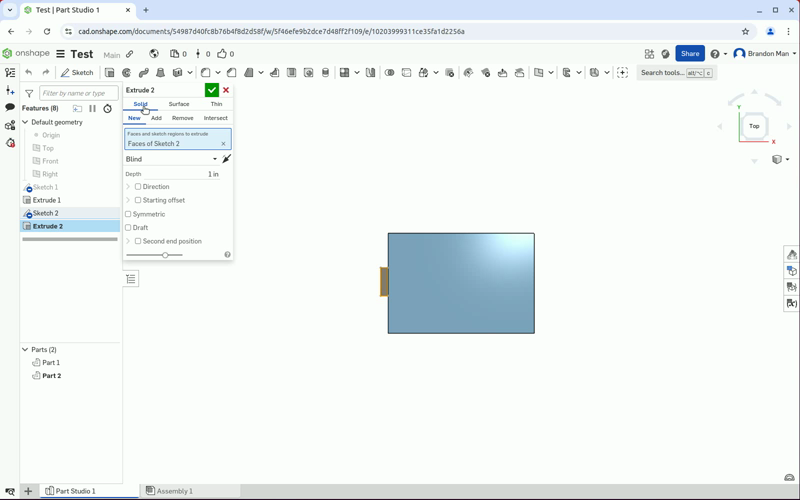
click(143, 106)
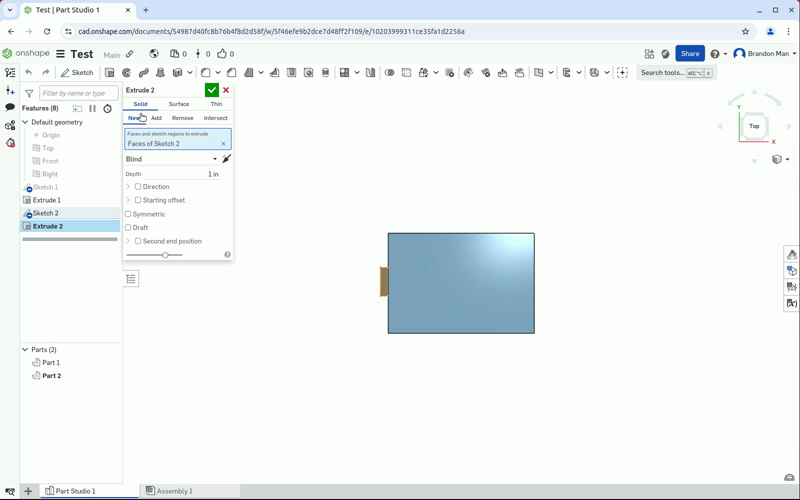
mouse_move(137, 120)
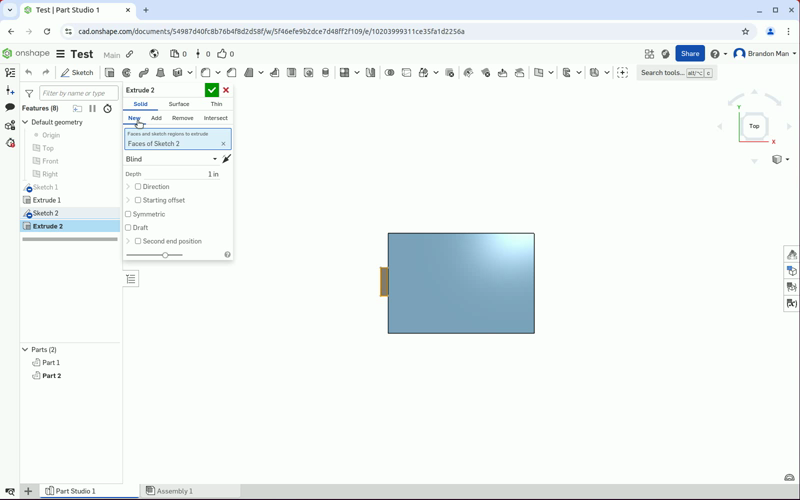
click(137, 120)
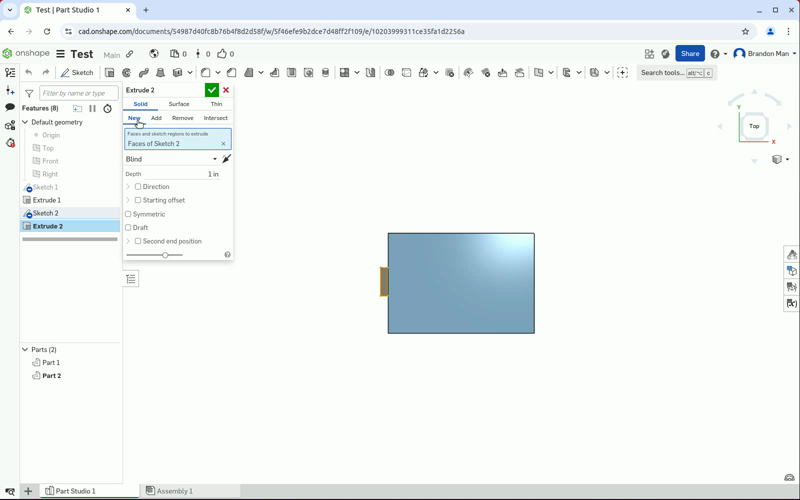
key(tab, 4)
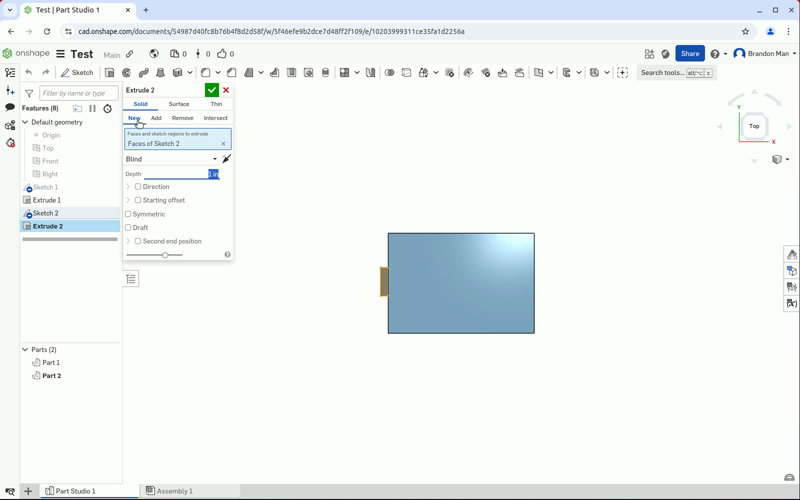
text(8.184)
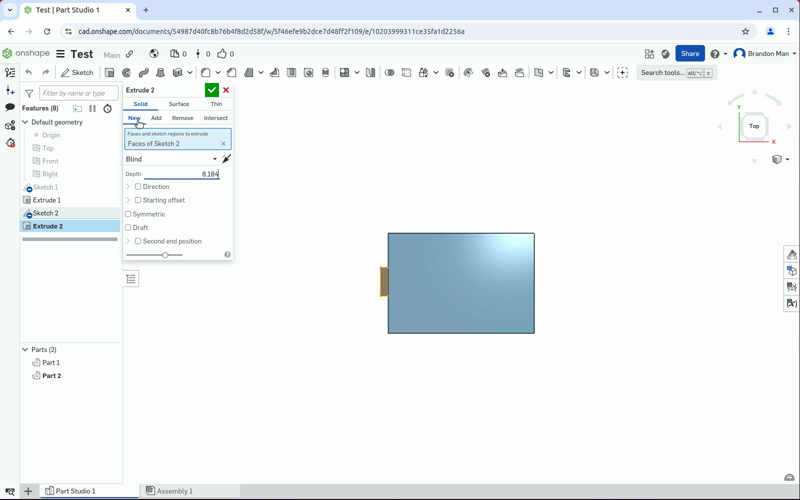
key(enter)
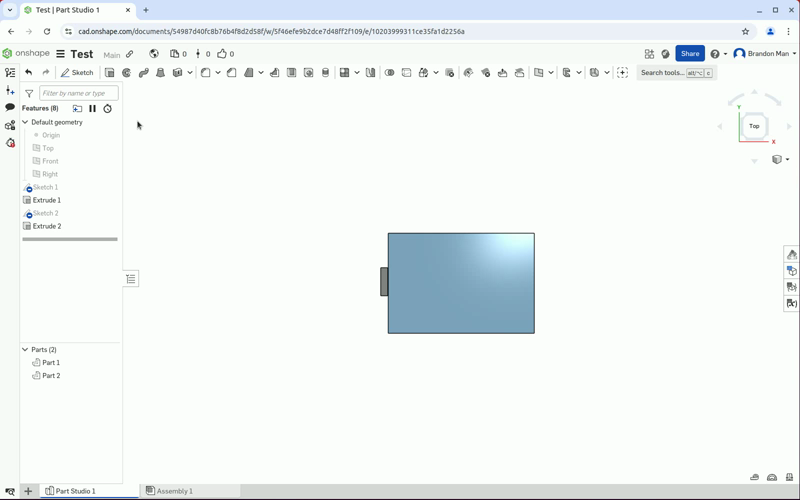
key(shift+h)
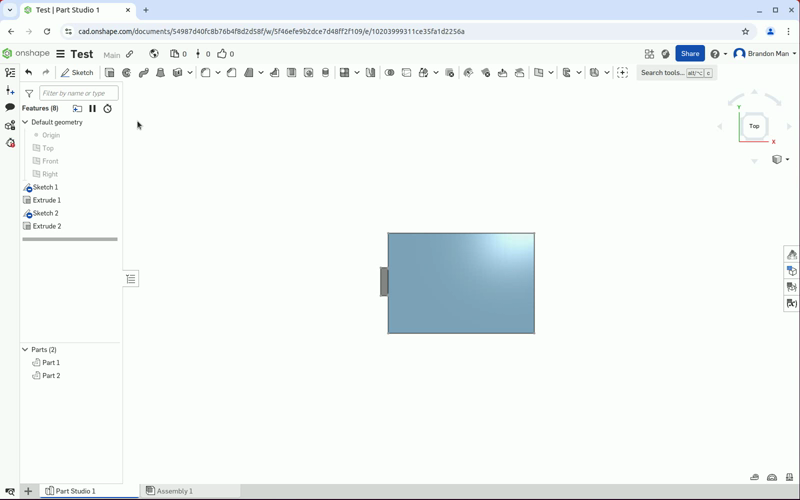
key(shift+h)
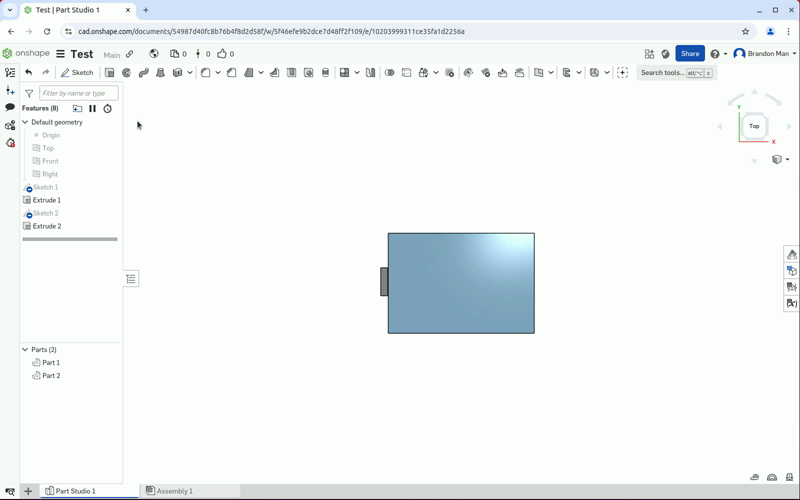
mouse_move(73, 189)
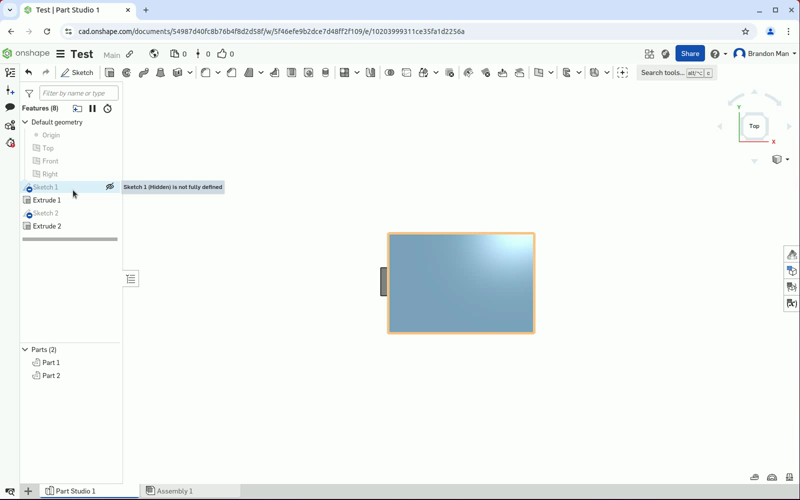
click(73, 189)
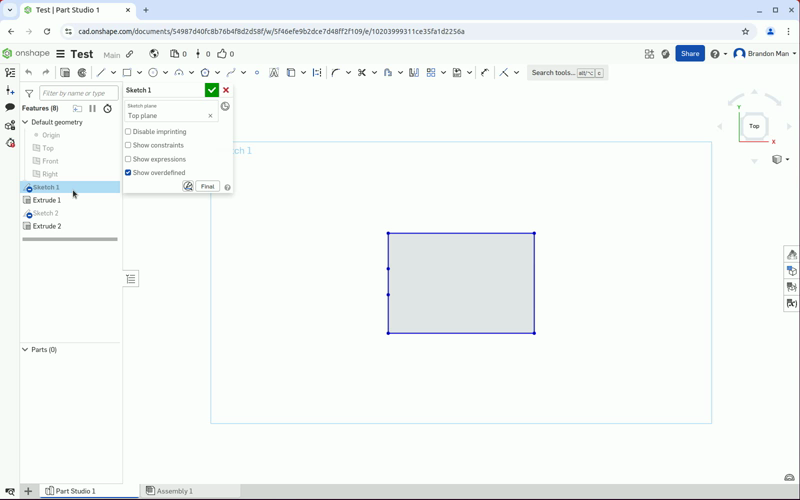
mouse_move(229, 92)
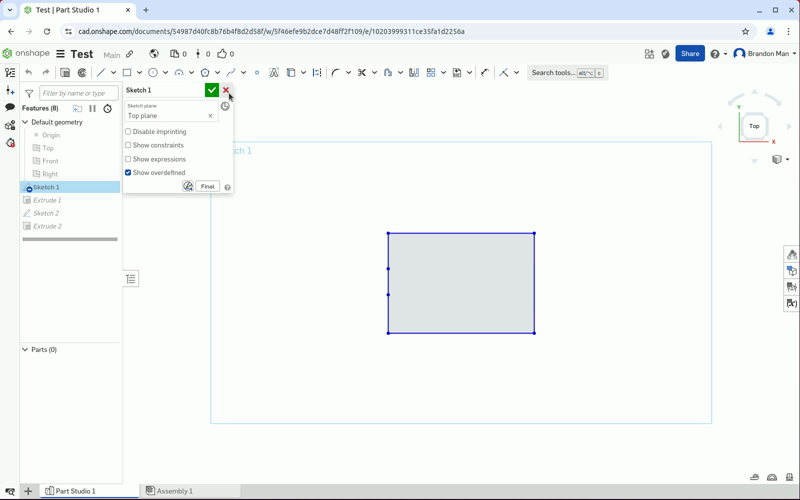
click(229, 92)
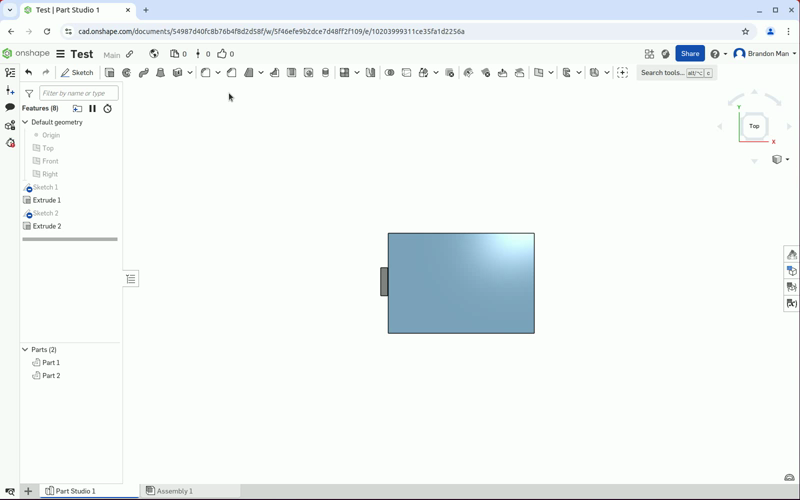
mouse_move(73, 352)
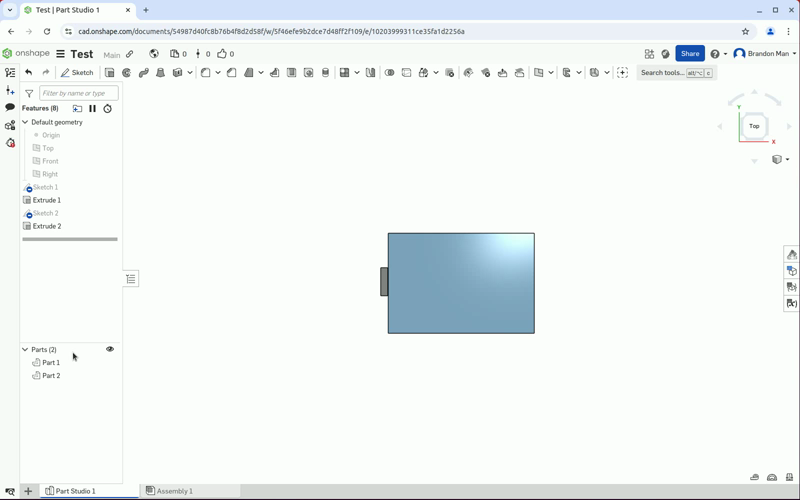
key(y)
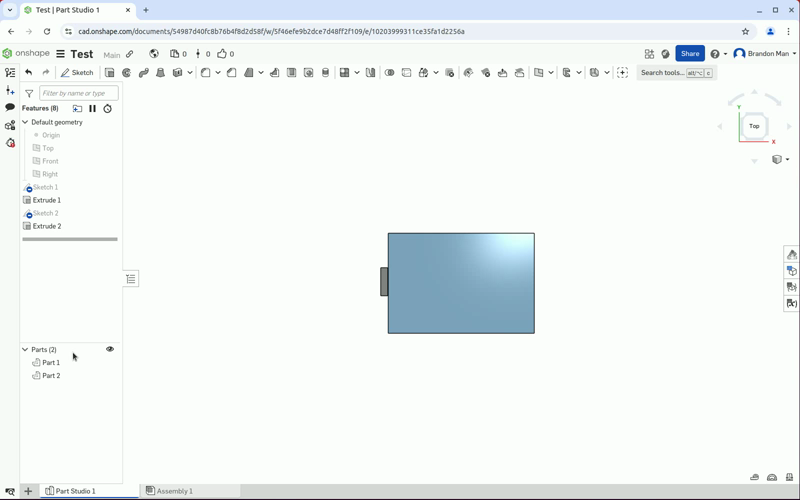
key(shift+p)
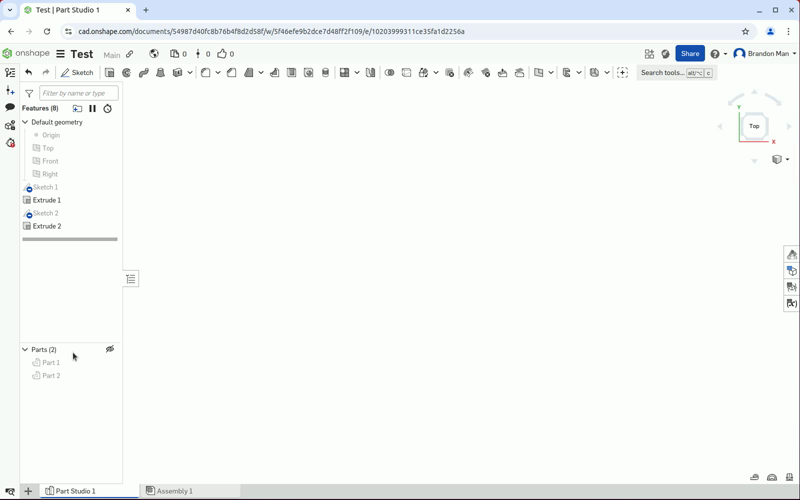
key(space)
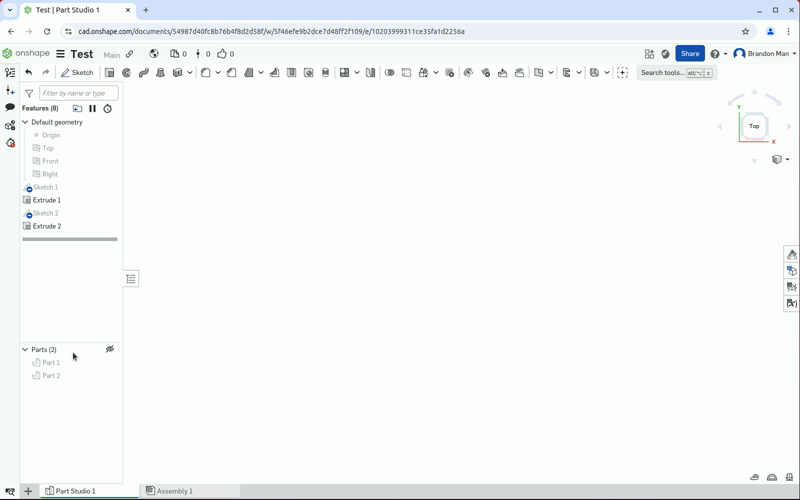
key_down(shift)
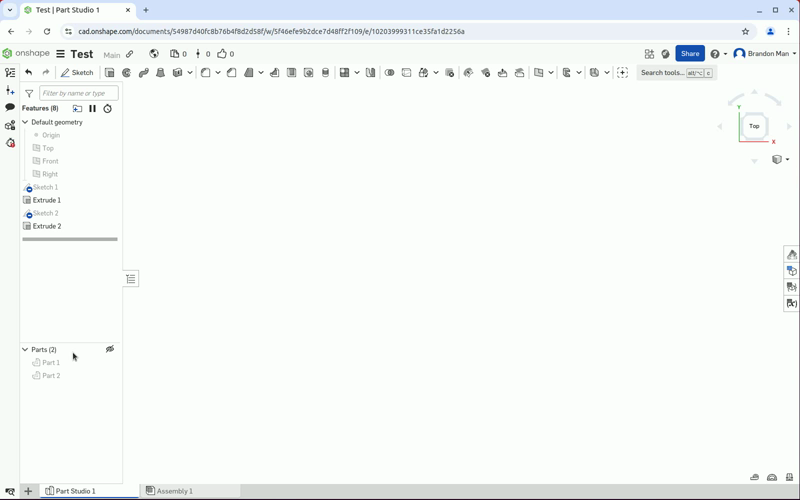
key(up)
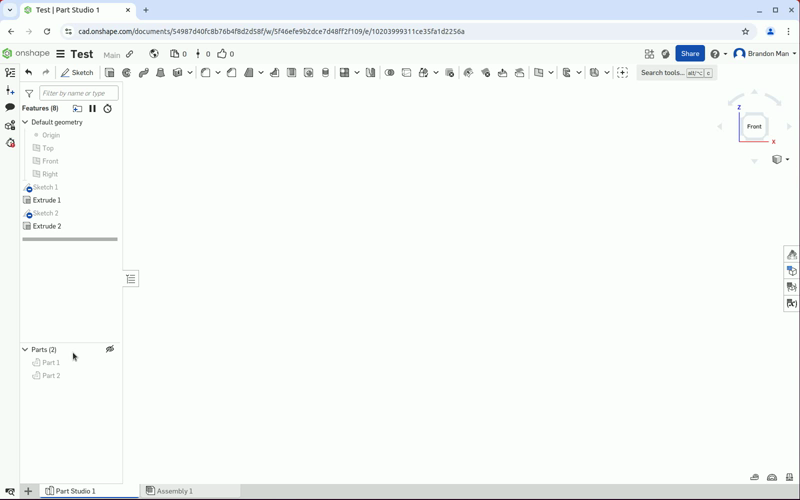
key_up(shift)
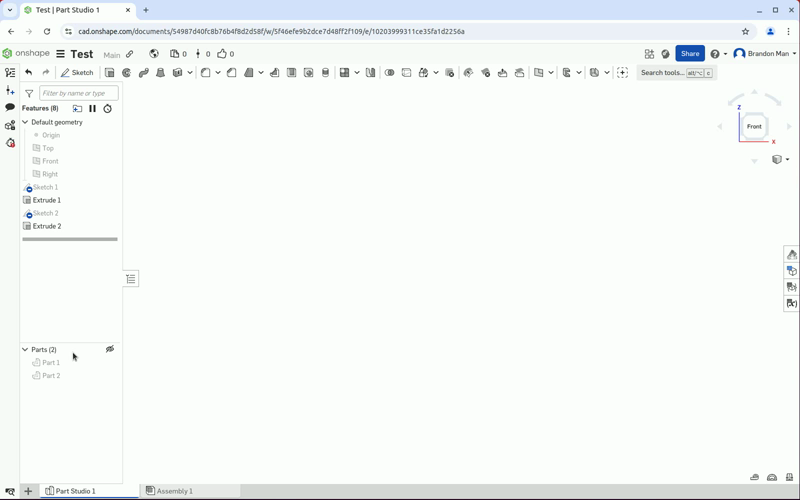
mouse_move(73, 352)
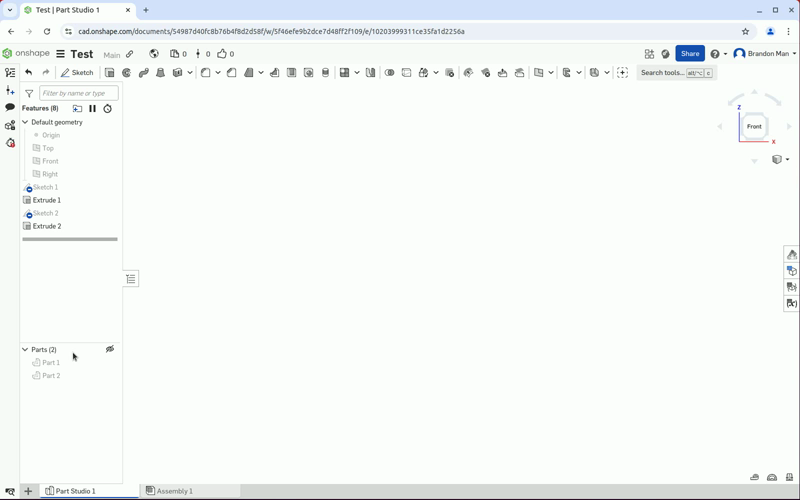
key(shift+y)
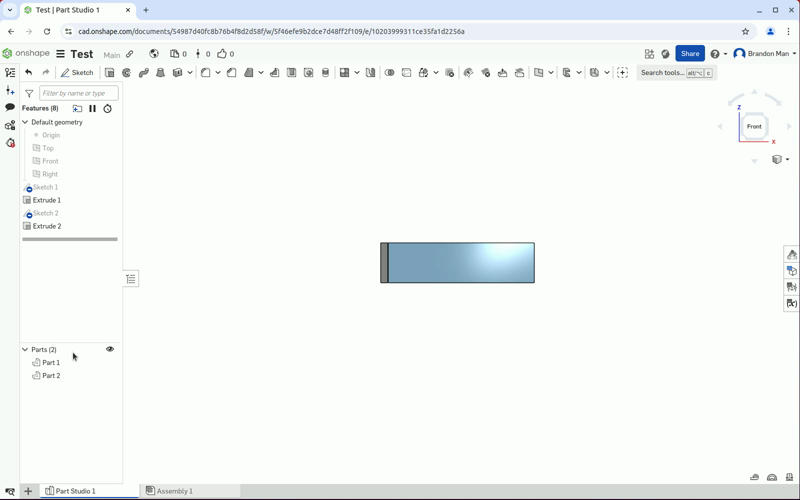
mouse_move(541, 75)
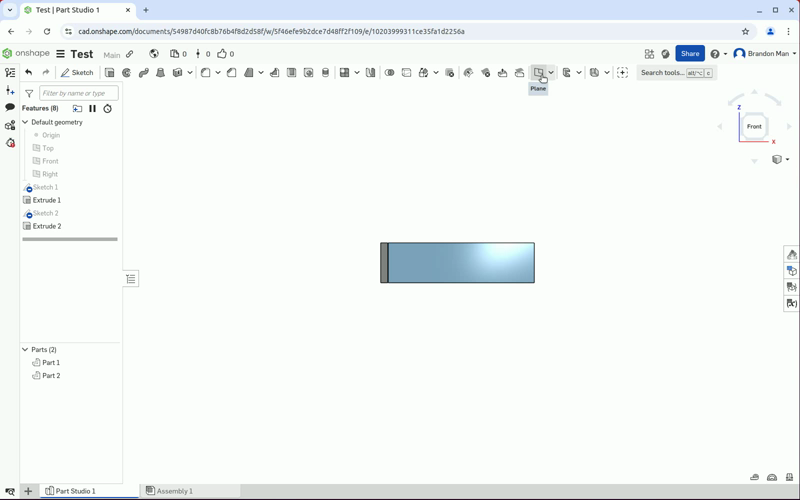
click(541, 75)
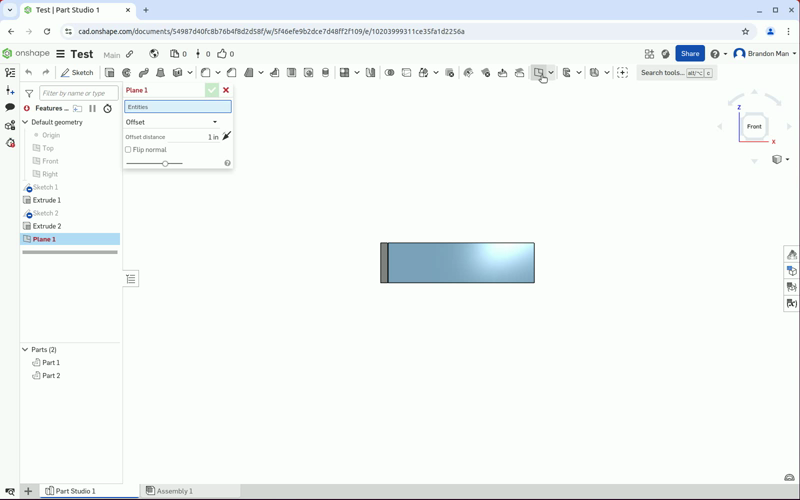
mouse_move(73, 163)
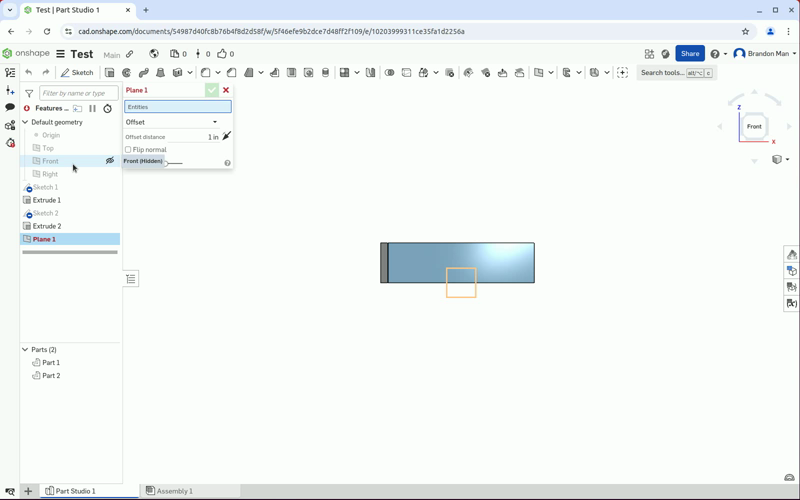
click(73, 163)
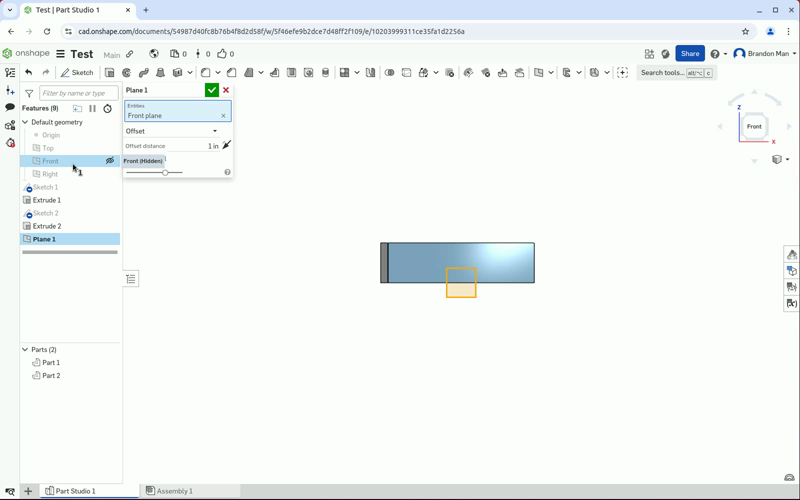
key(tab, 2)
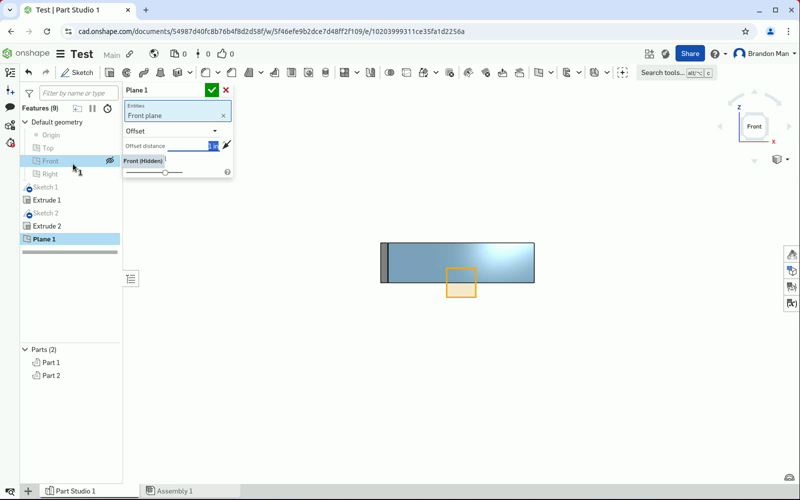
text(10.352)
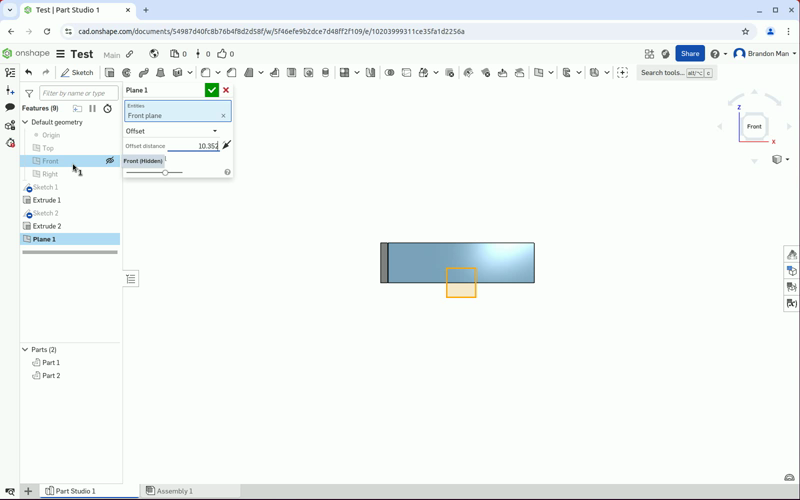
key(enter, 2)
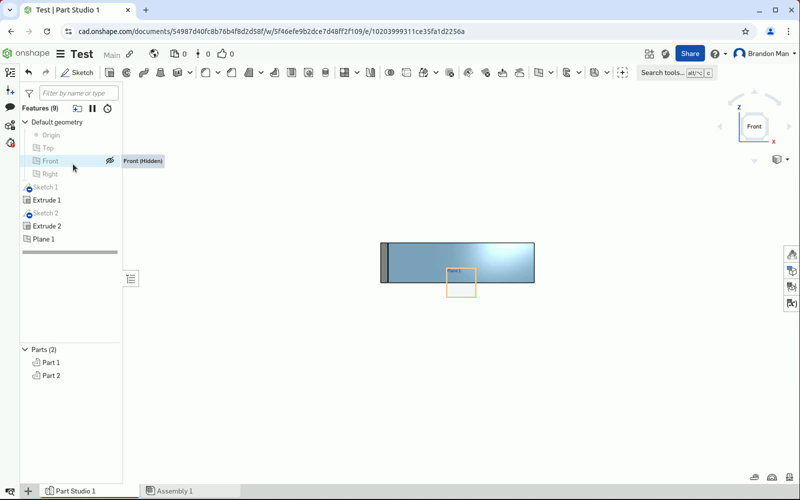
key(shift+s)
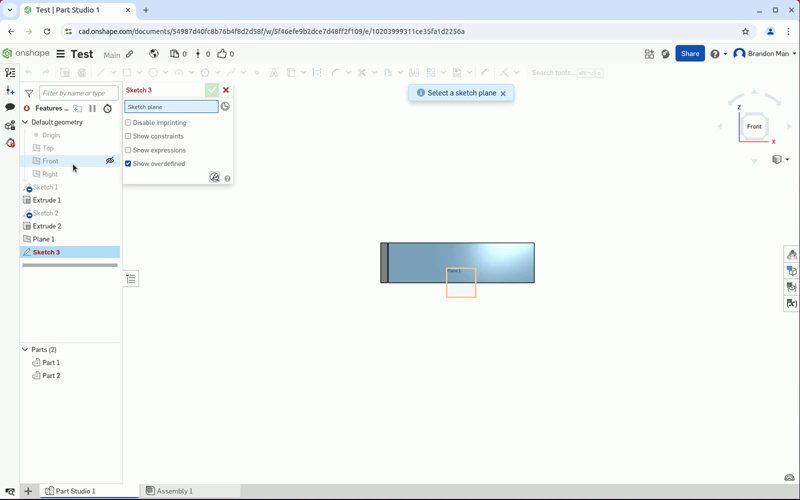
mouse_move(73, 241)
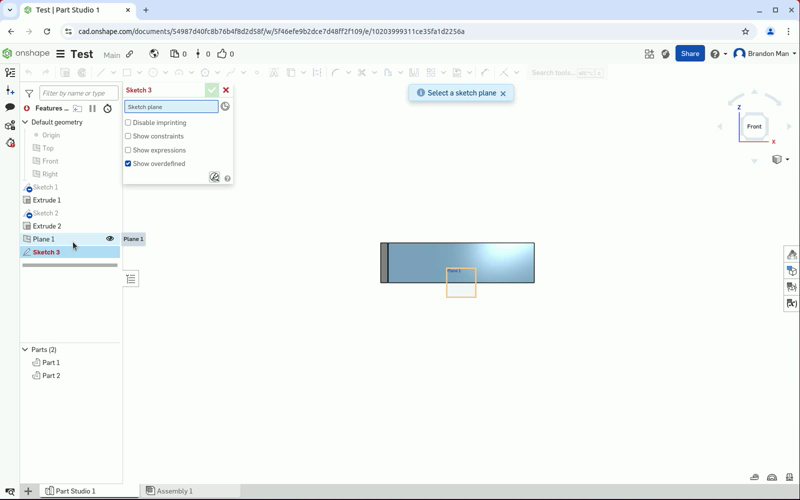
click(73, 241)
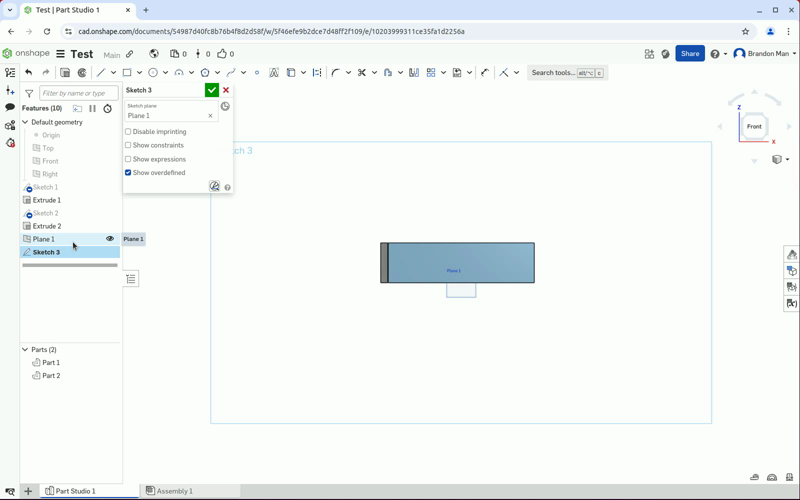
mouse_move(73, 352)
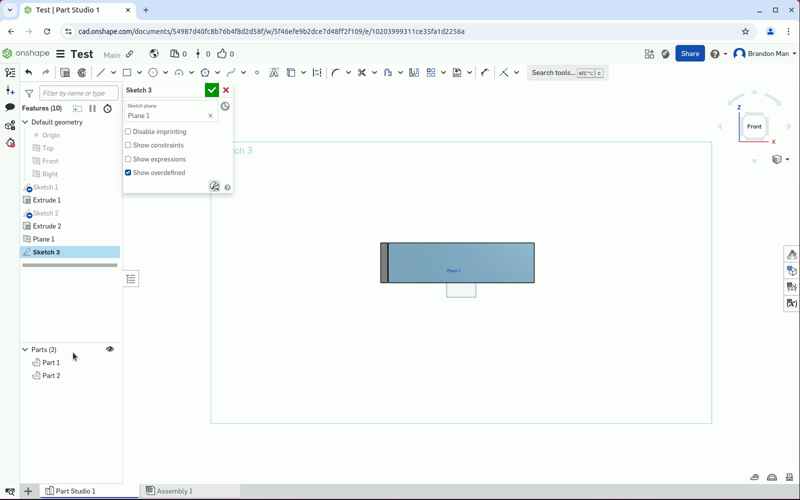
key(y)
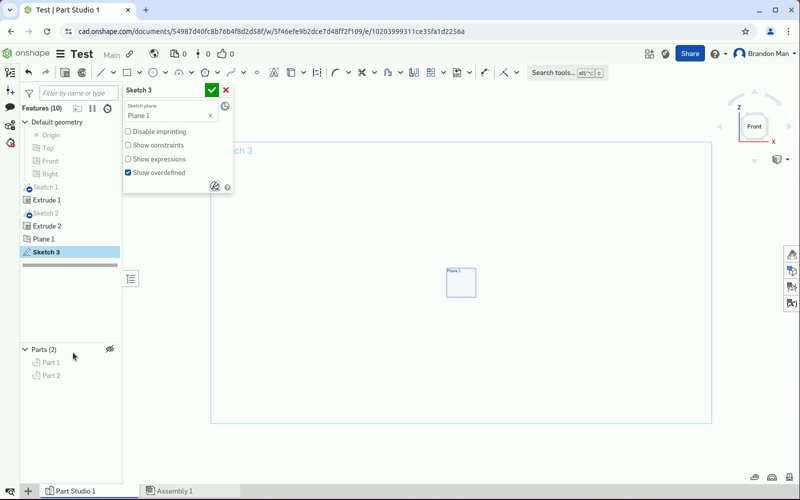
key(c)
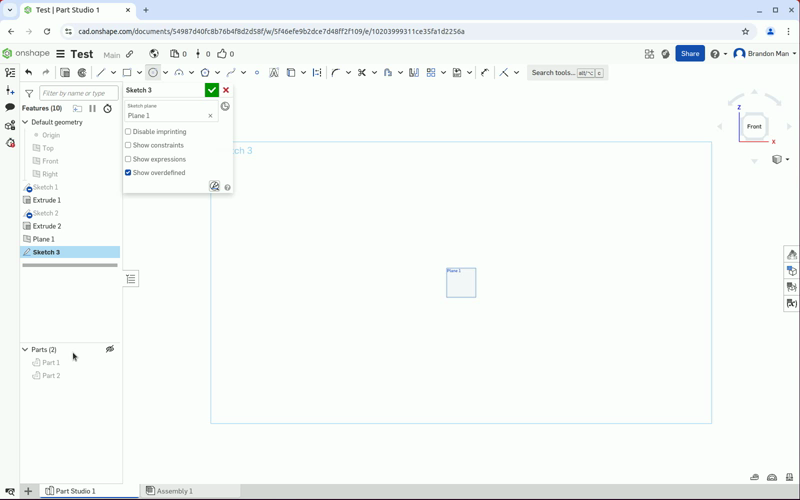
key_down(shift)
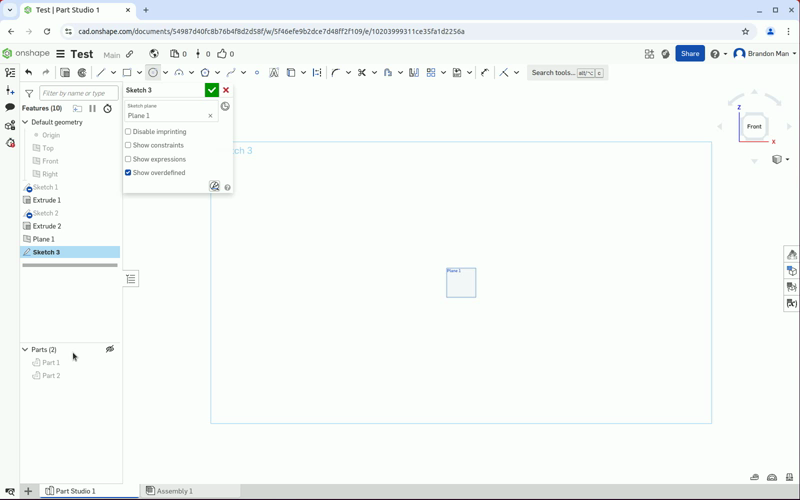
mouse_move(459, 259)
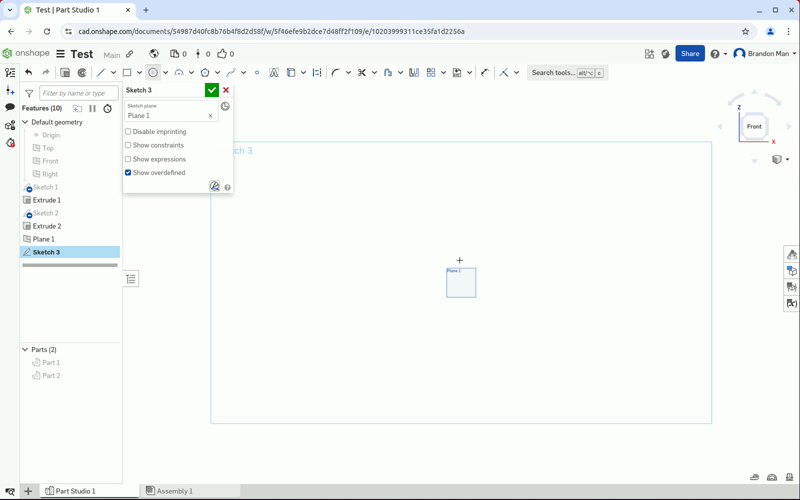
click(459, 259)
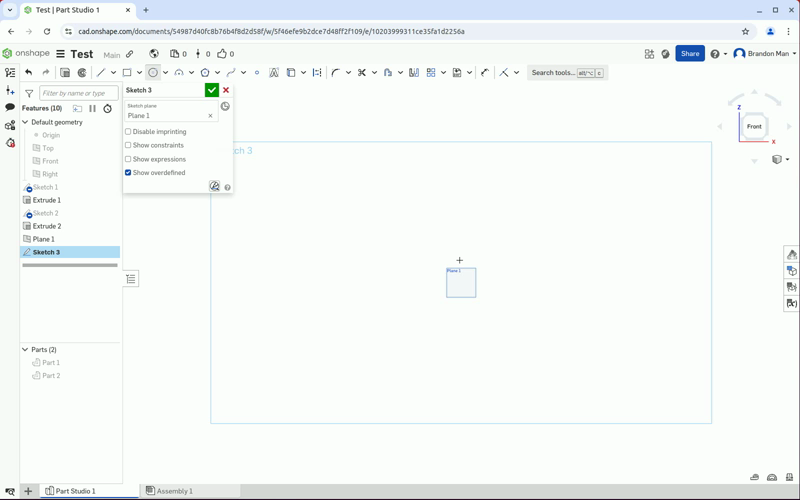
key_up(shift)
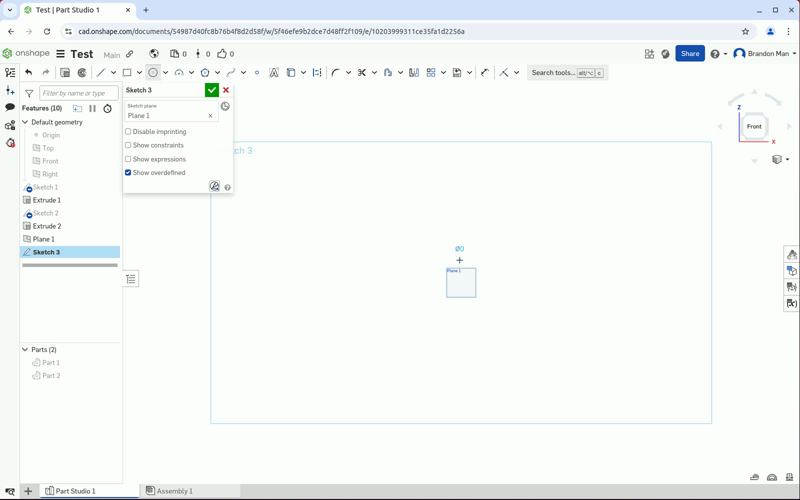
mouse_move(466, 259)
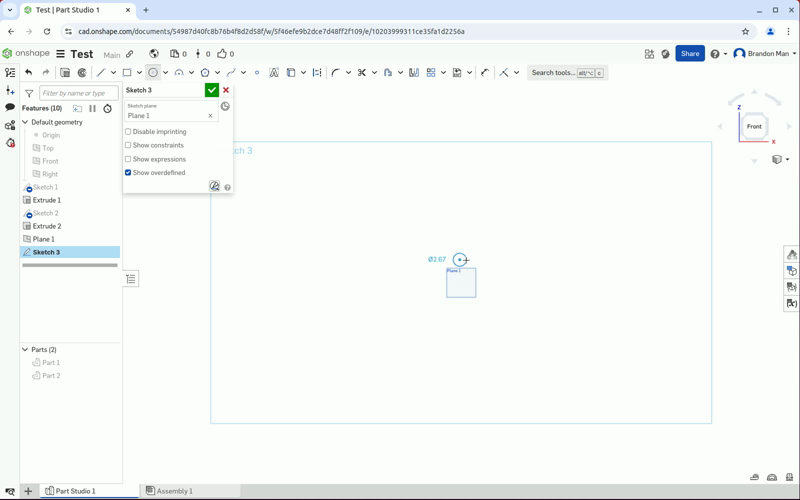
click(466, 259)
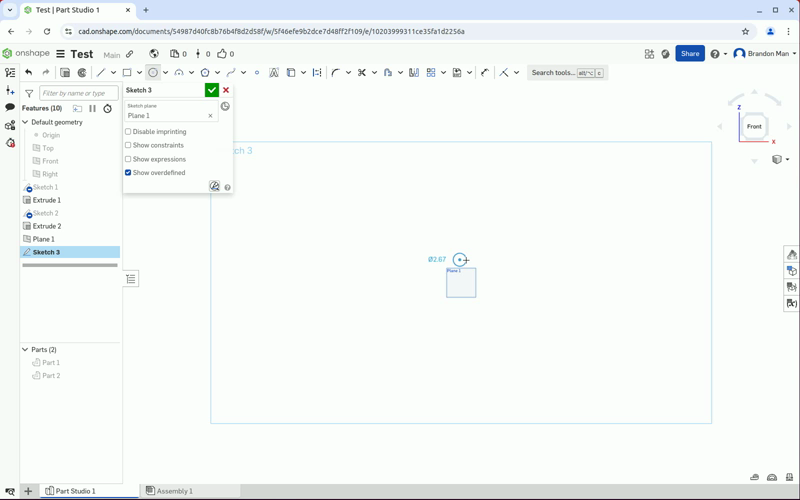
key(esc)
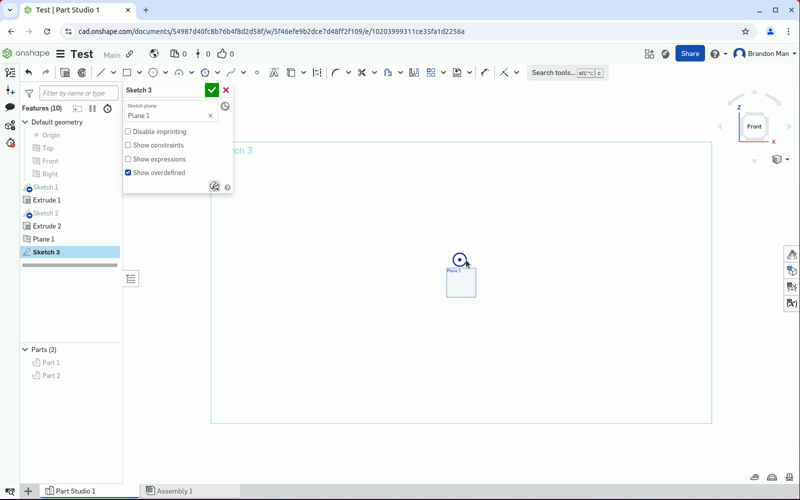
mouse_move(462, 262)
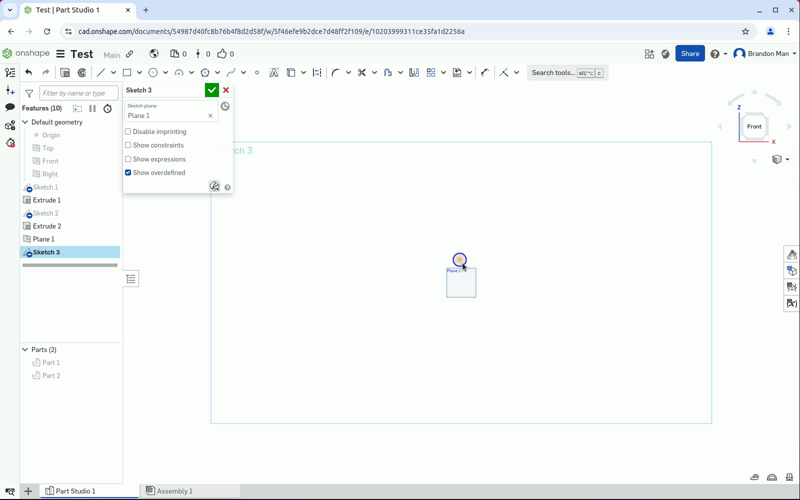
scroll(6)
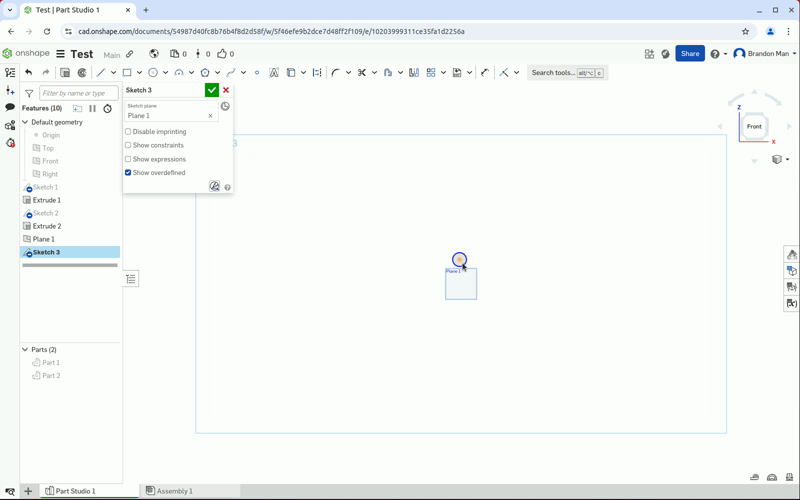
scroll(6)
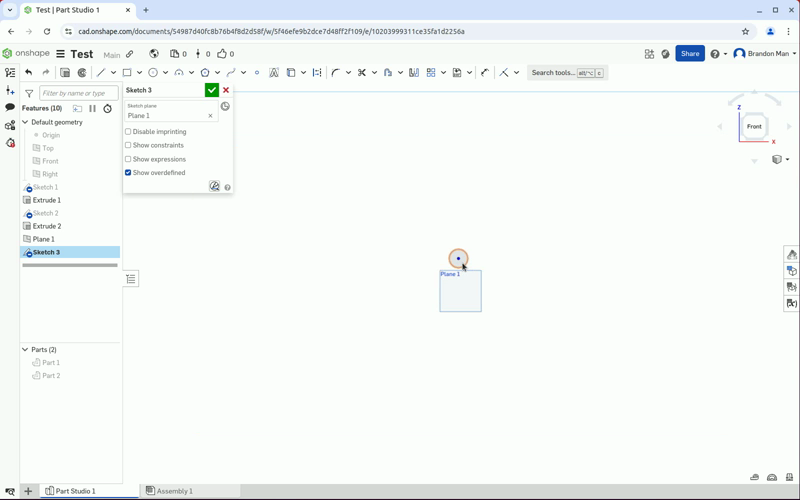
scroll(6)
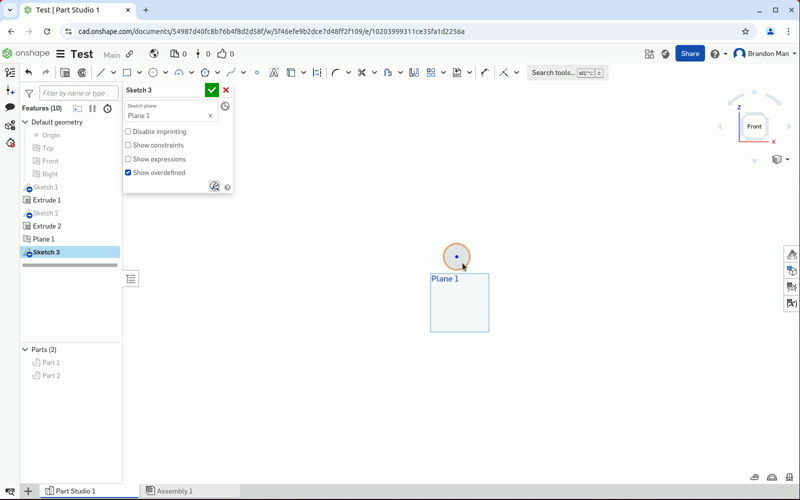
scroll(6)
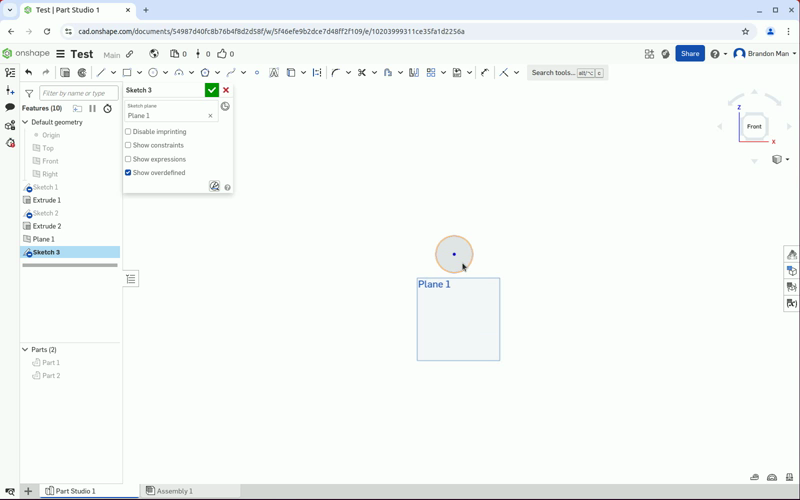
scroll(6)
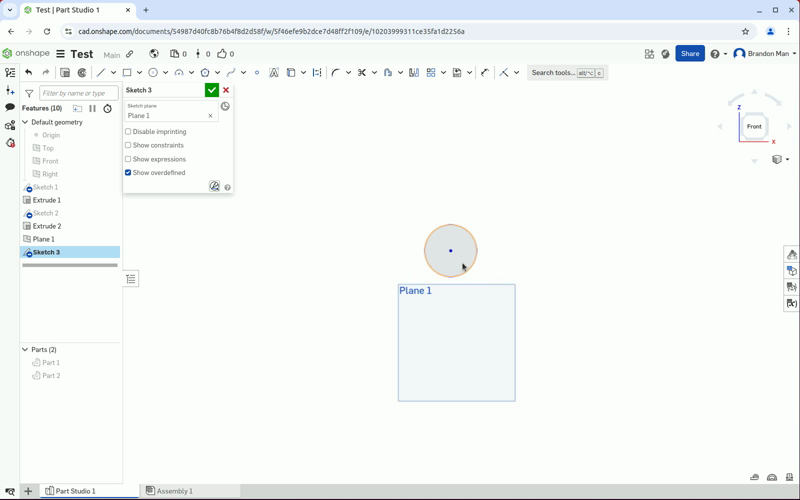
scroll(6)
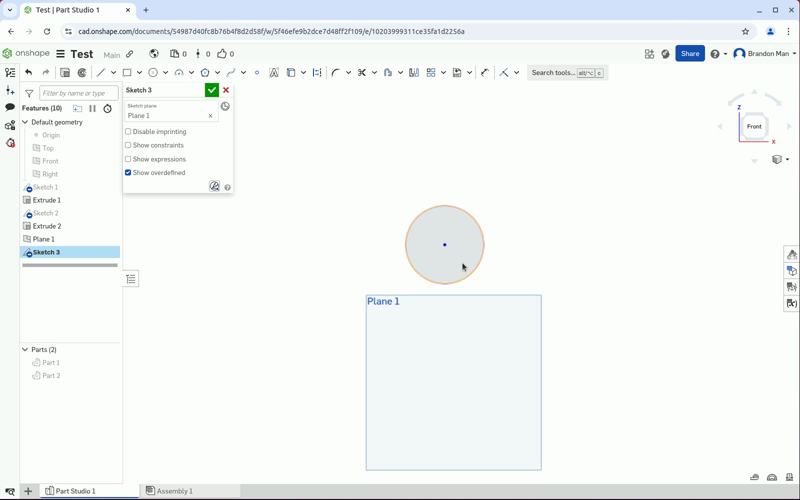
scroll(6)
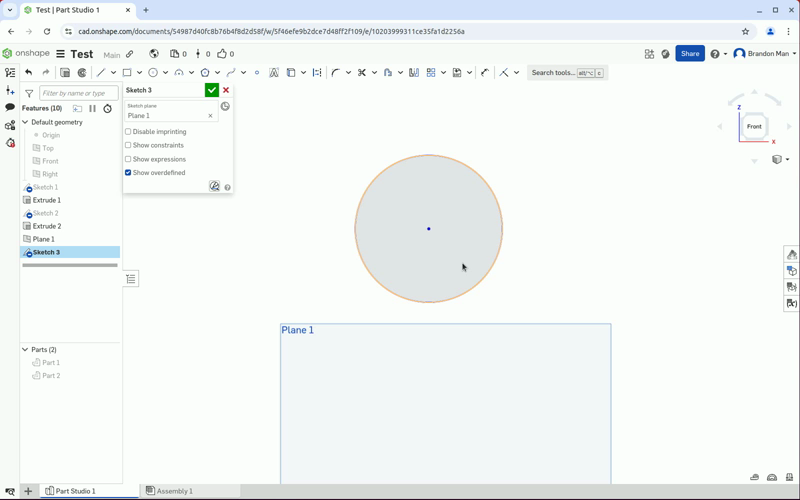
click(462, 262)
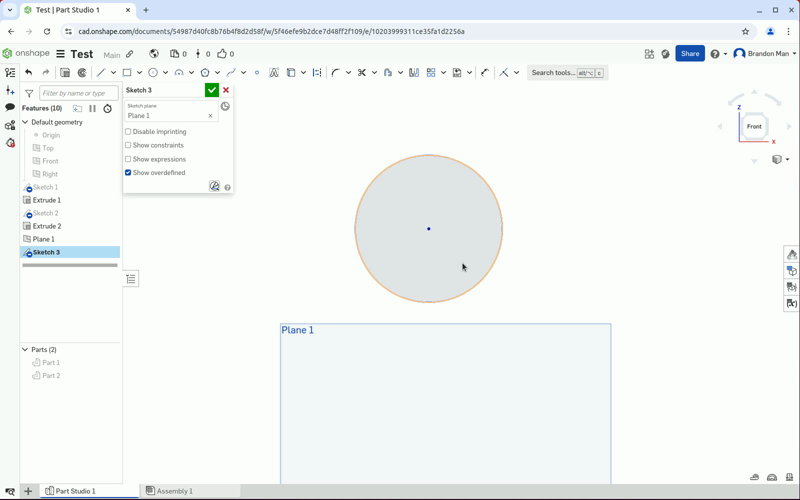
scroll(-6)
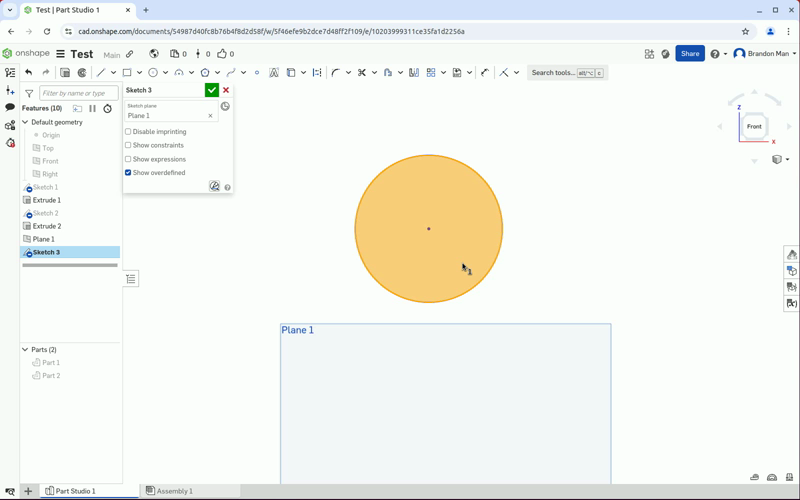
scroll(-6)
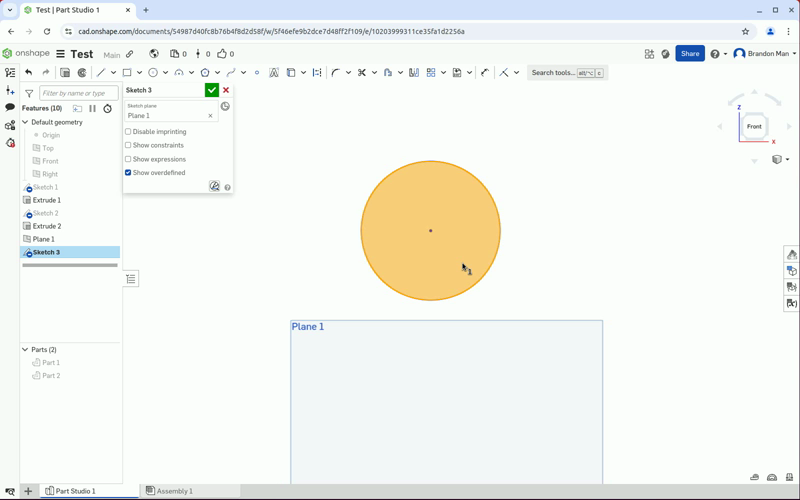
scroll(-6)
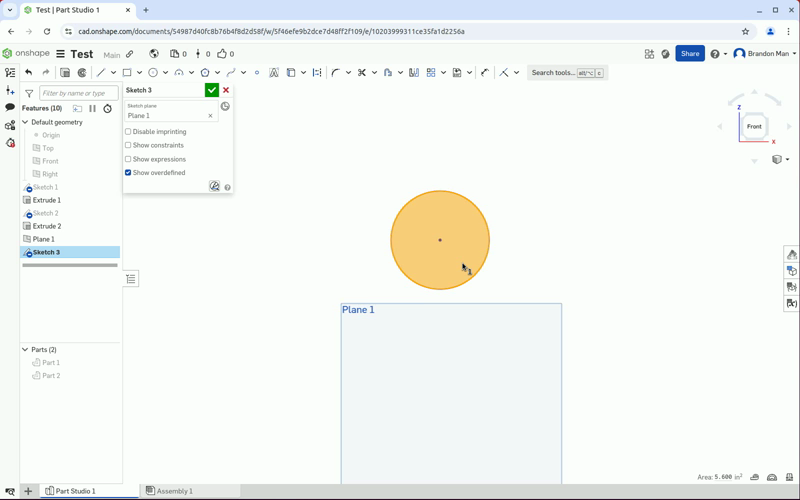
scroll(-6)
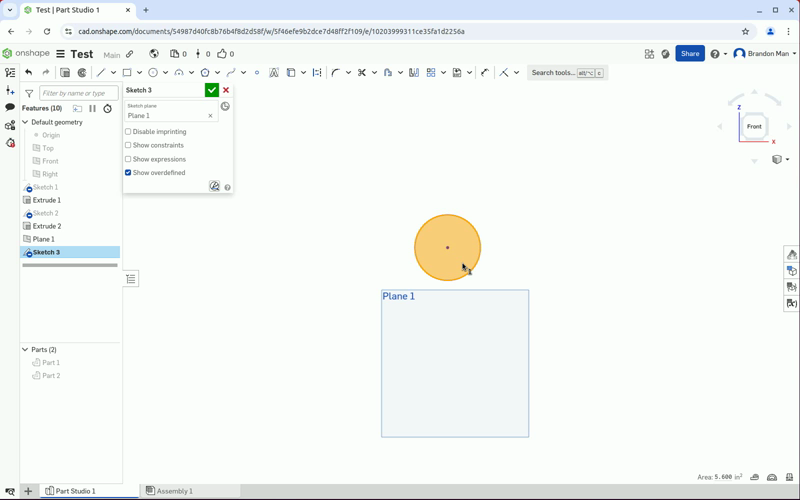
scroll(-6)
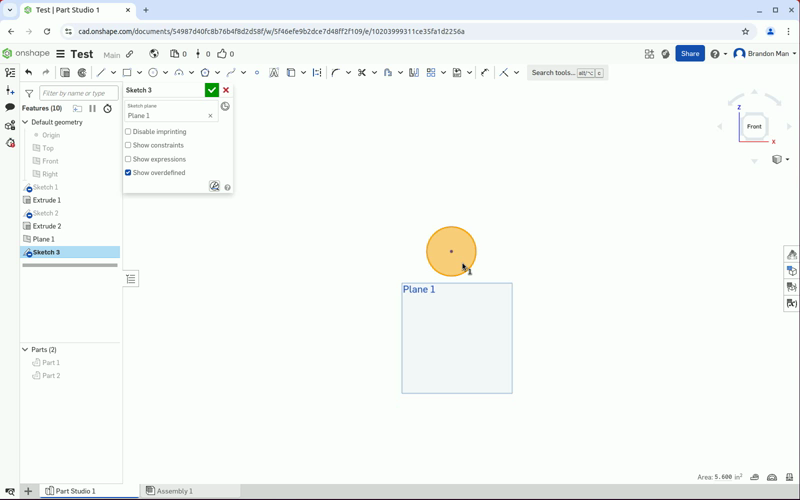
scroll(-6)
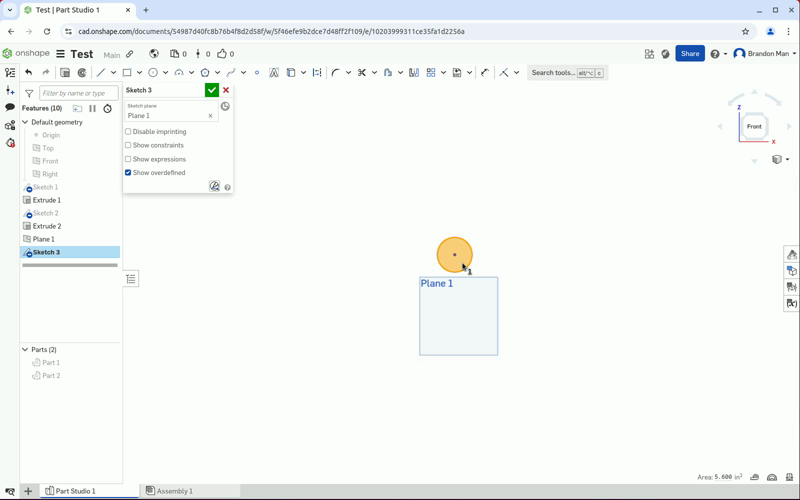
scroll(-6)
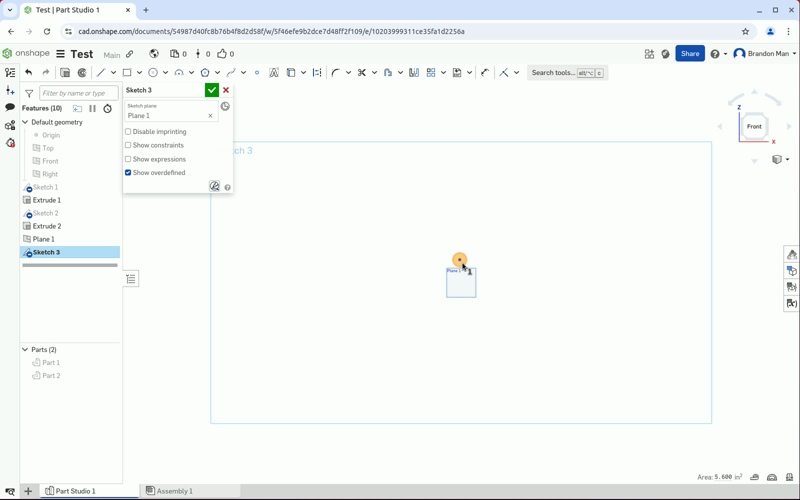
mouse_move(73, 352)
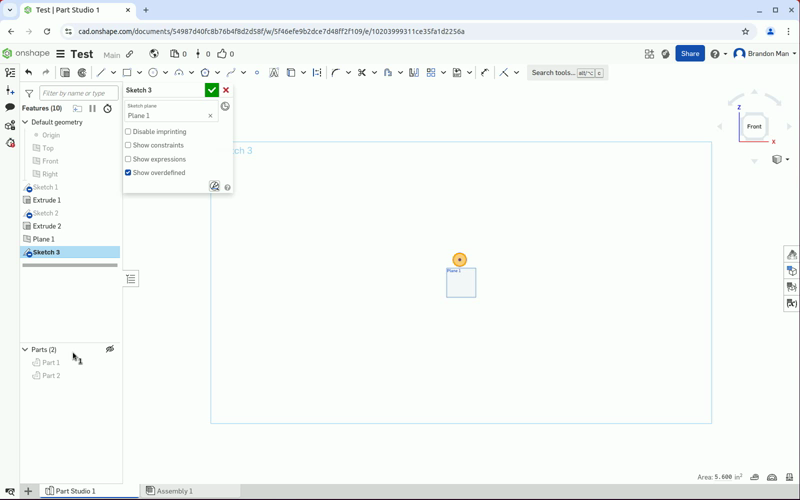
key(shift+y)
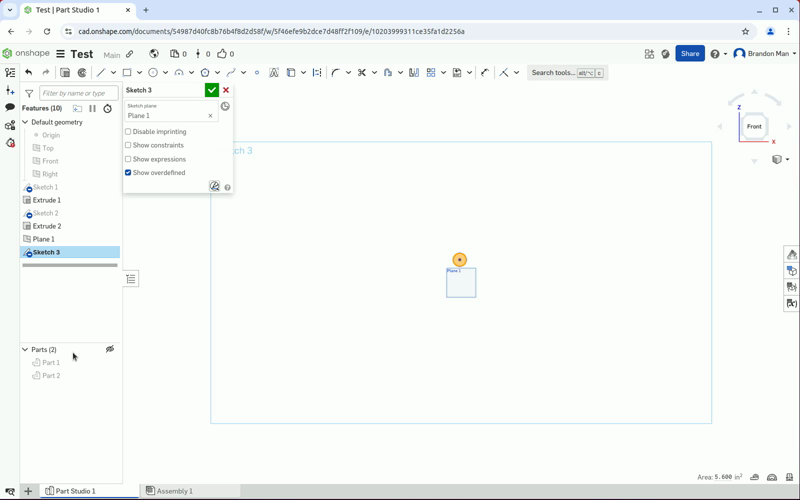
key(shift+e)
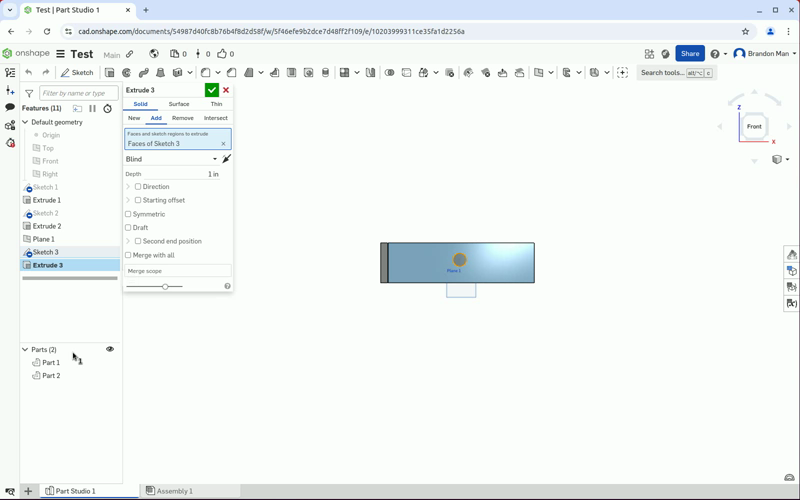
mouse_move(143, 106)
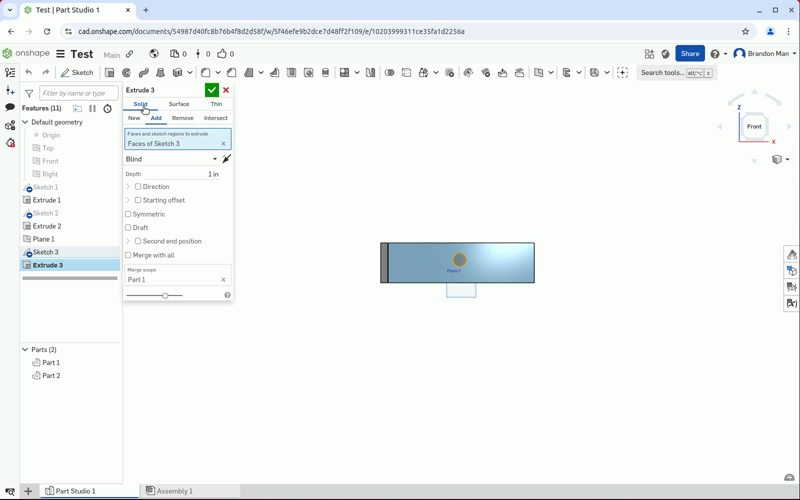
click(143, 106)
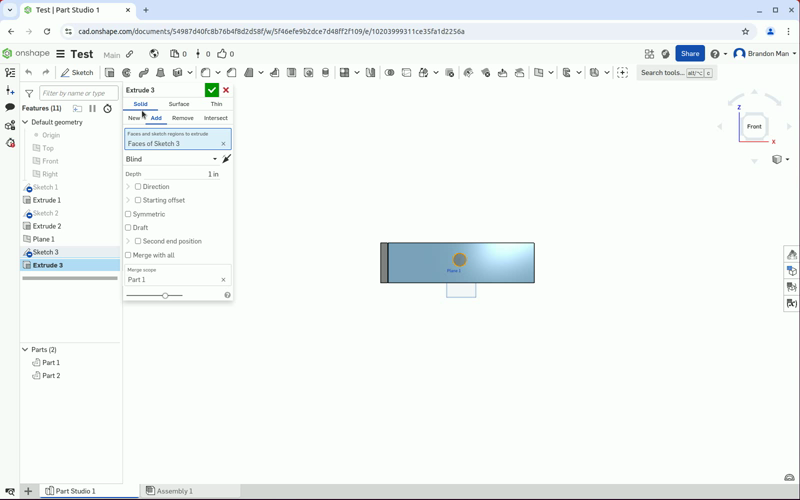
mouse_move(137, 120)
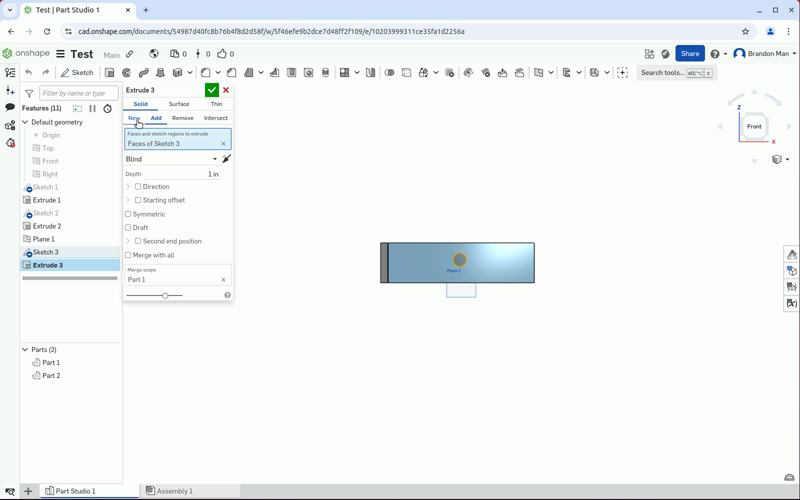
click(137, 120)
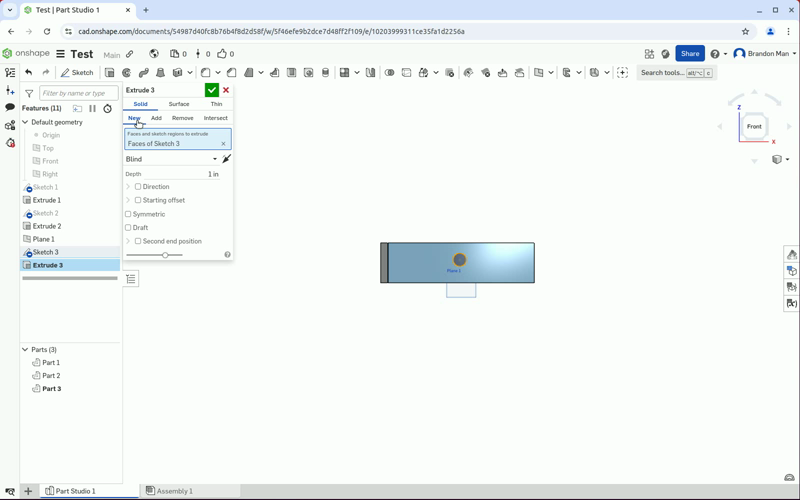
key(tab, 4)
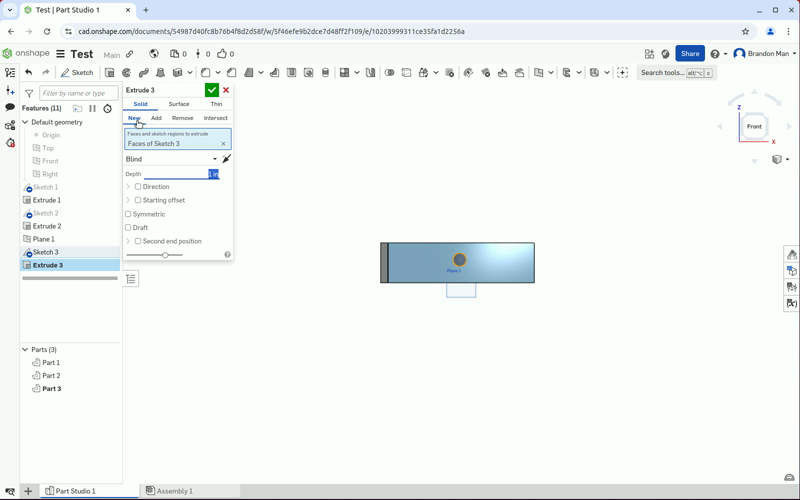
text(0.722)
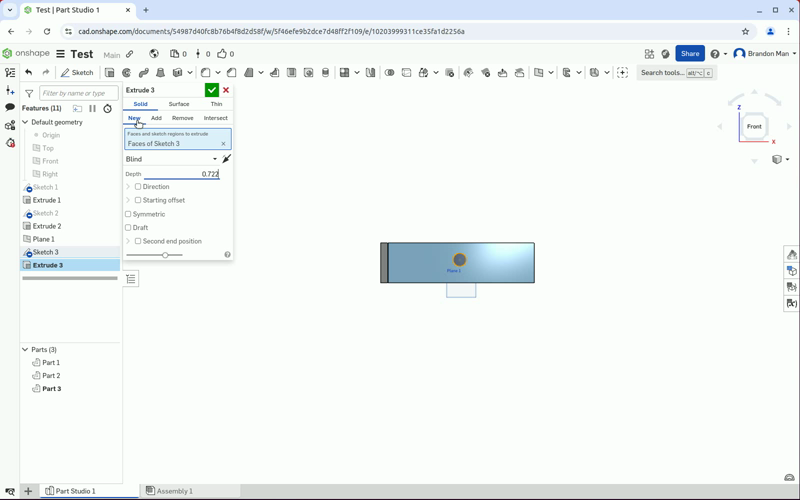
key(enter)
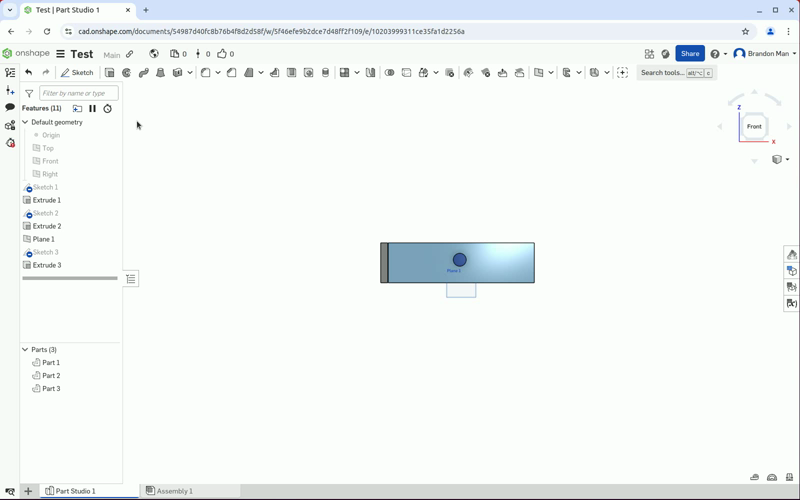
key(shift+h)
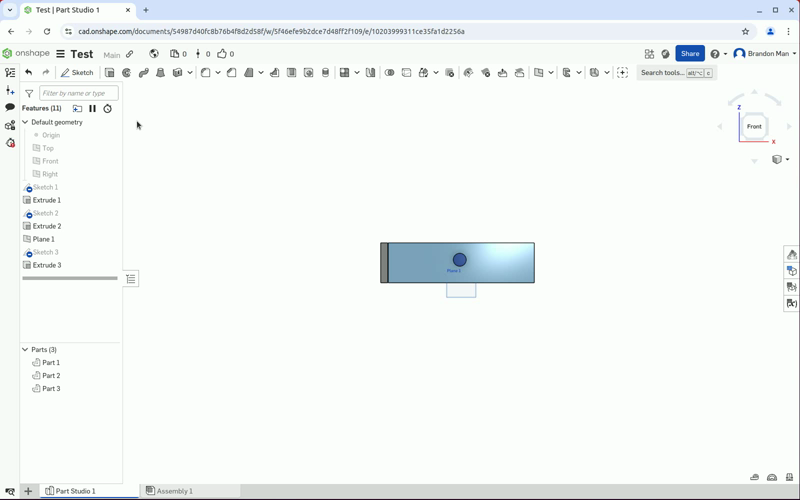
key(shift+h)
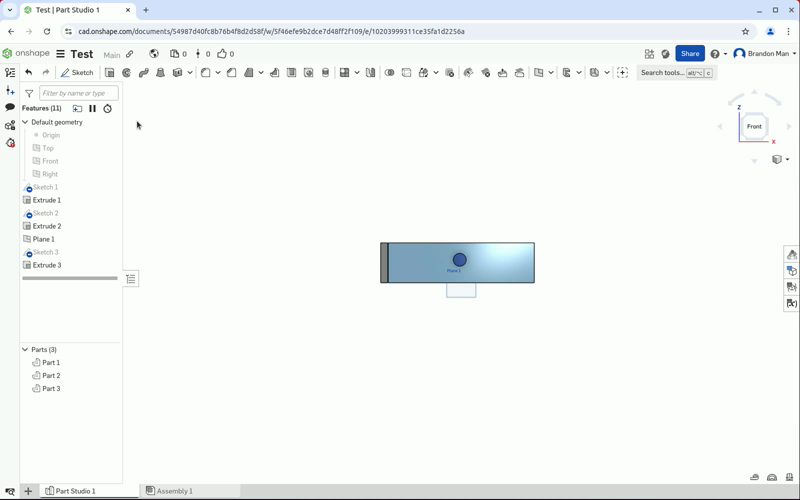
mouse_move(73, 189)
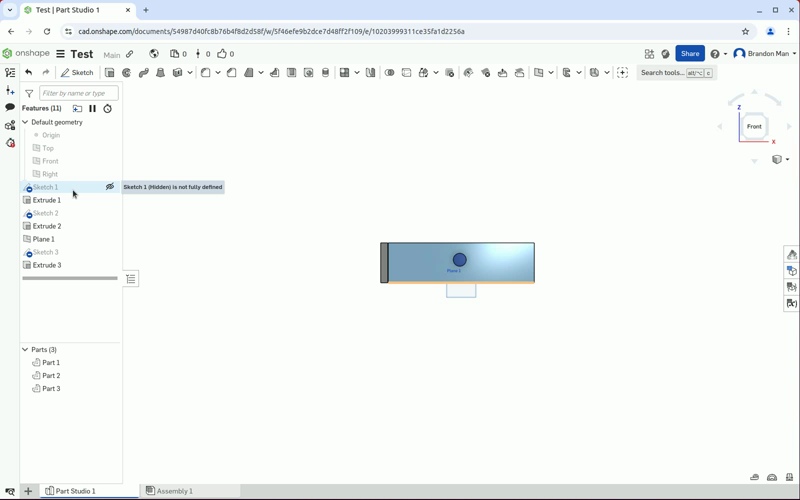
click(73, 189)
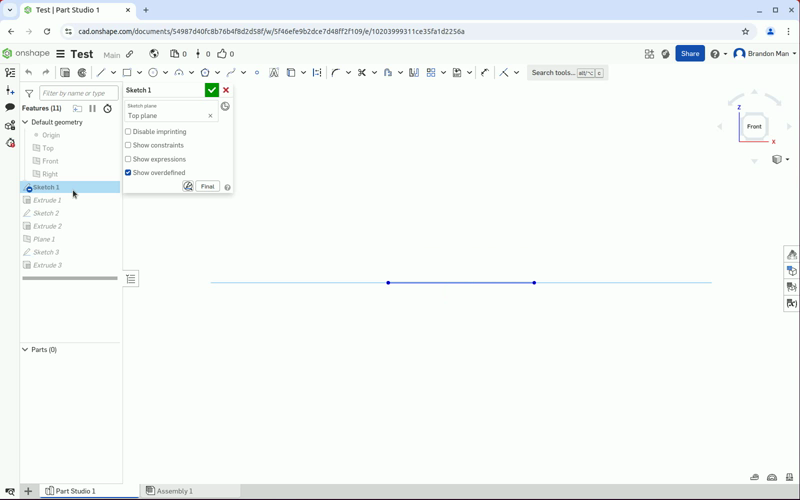
mouse_move(229, 92)
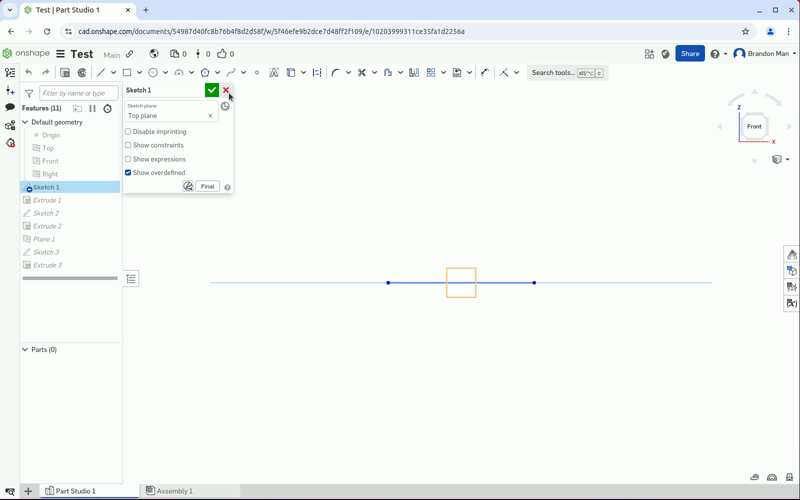
click(229, 92)
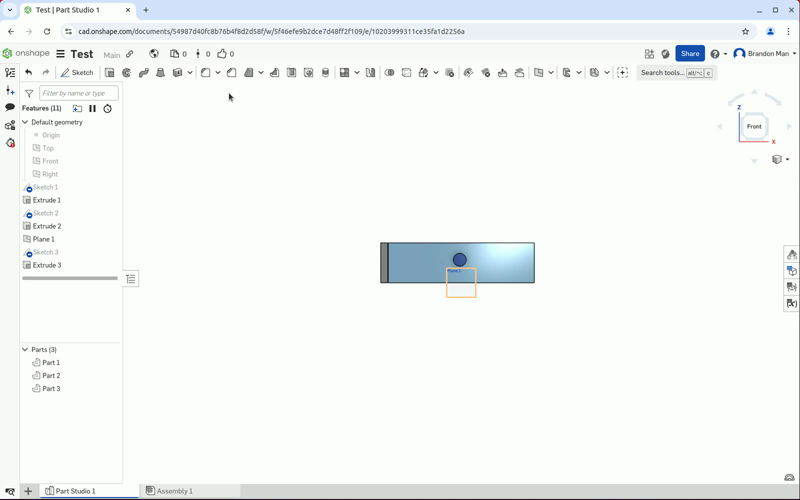
mouse_move(73, 352)
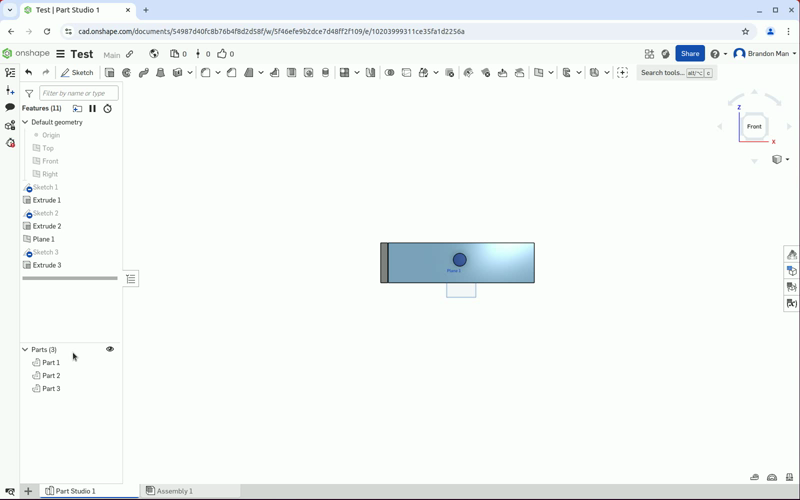
key(y)
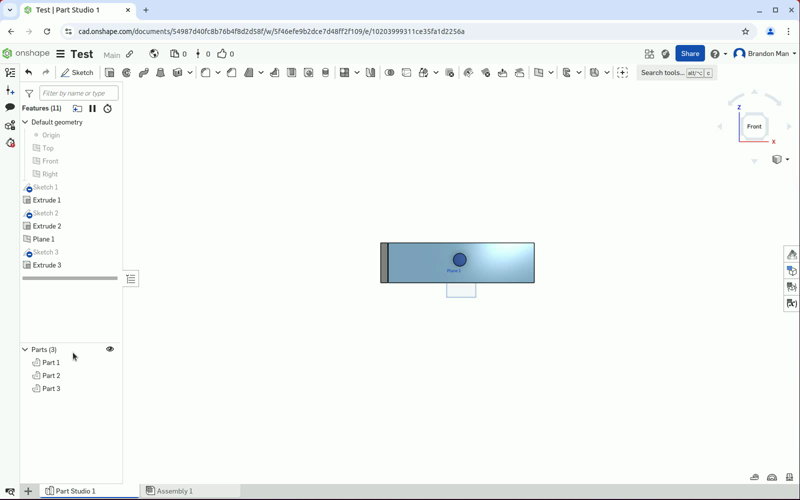
key(shift+p)
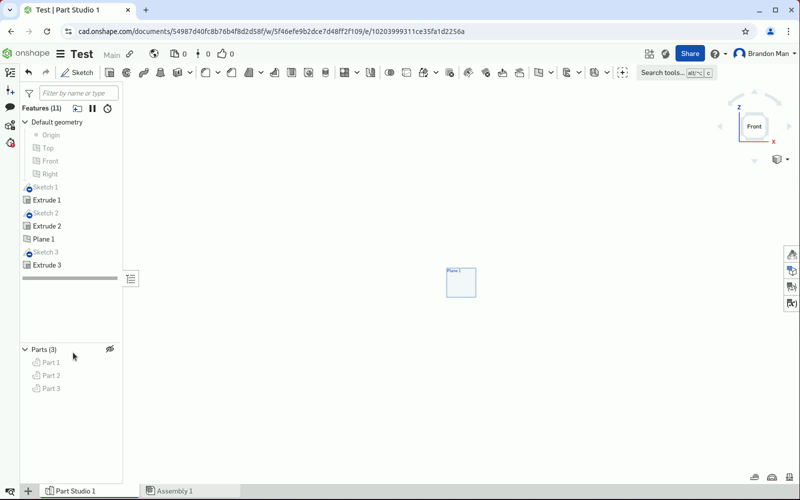
key(space)
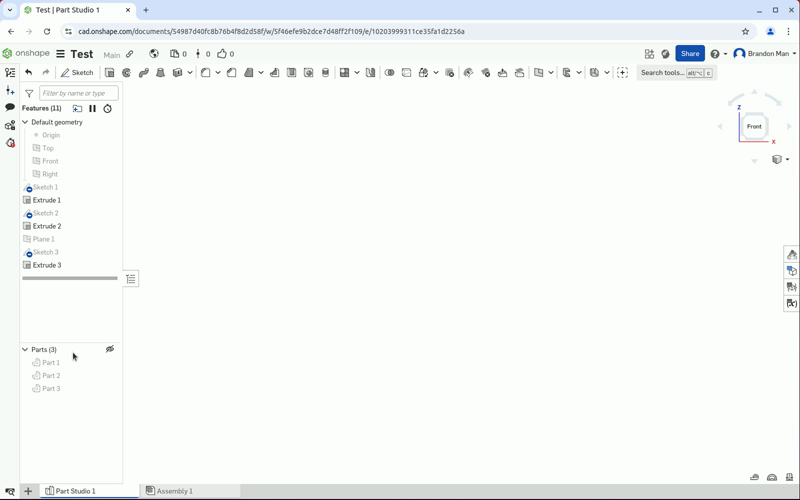
key_down(shift)
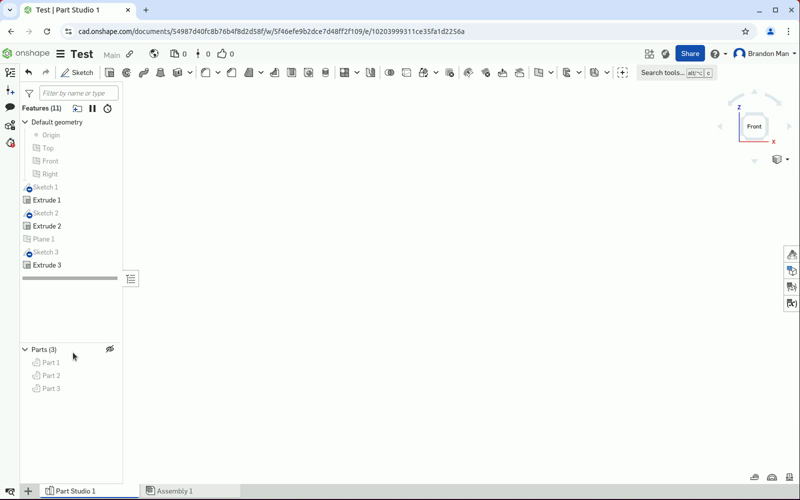
key(down)
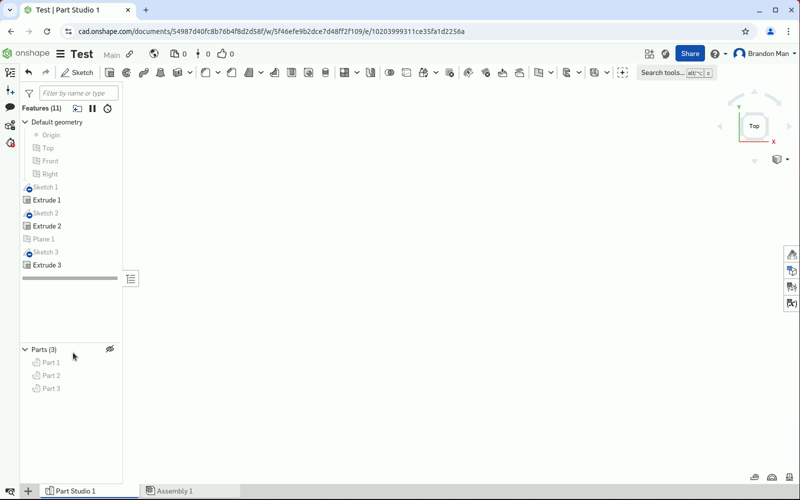
key_up(shift)
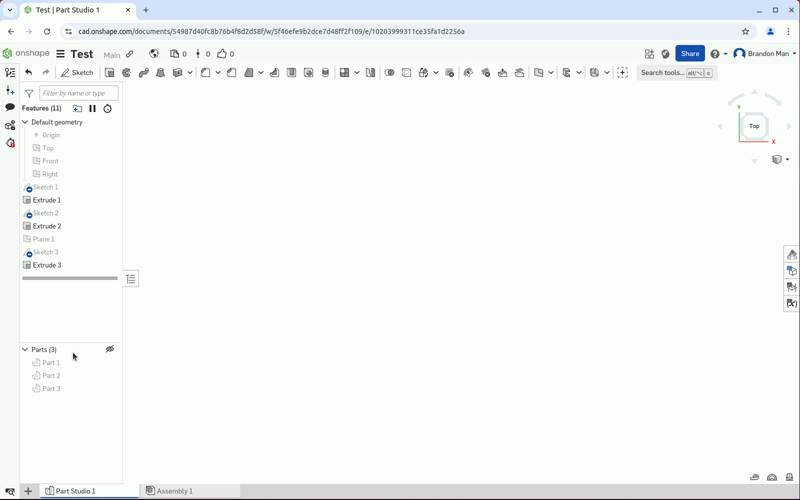
mouse_move(73, 352)
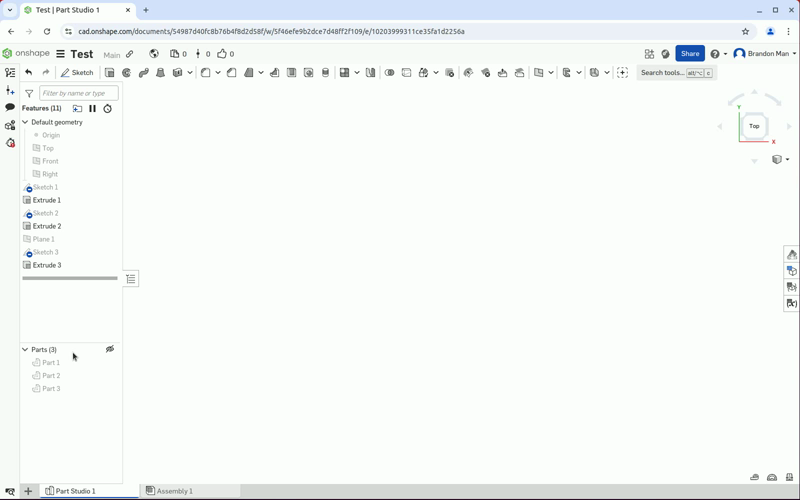
key(shift+y)
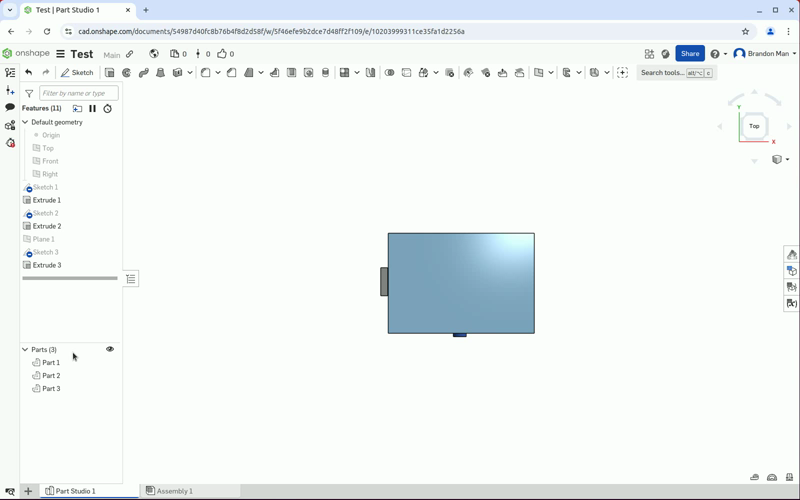
mouse_move(541, 75)
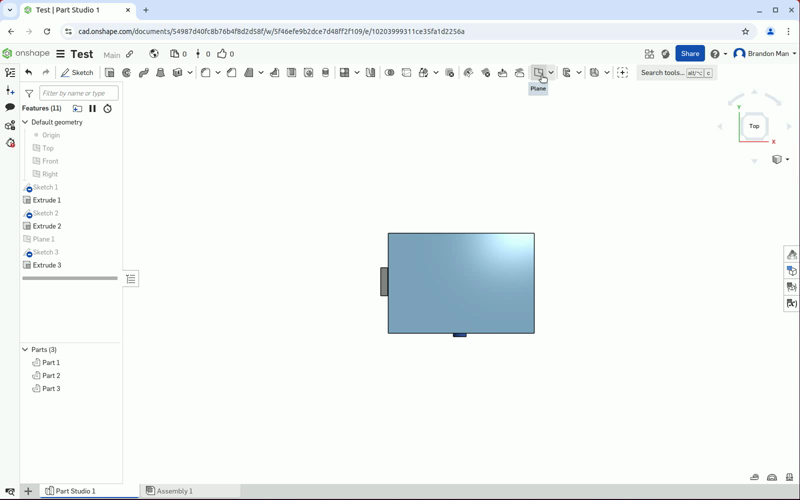
click(541, 75)
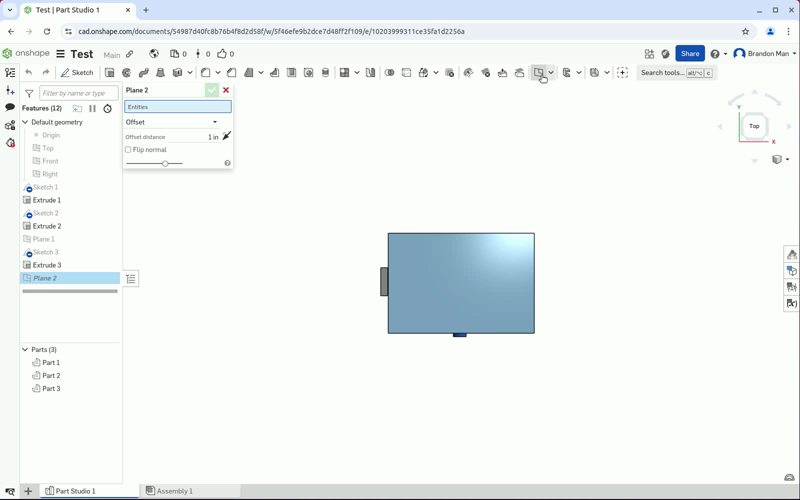
mouse_move(73, 150)
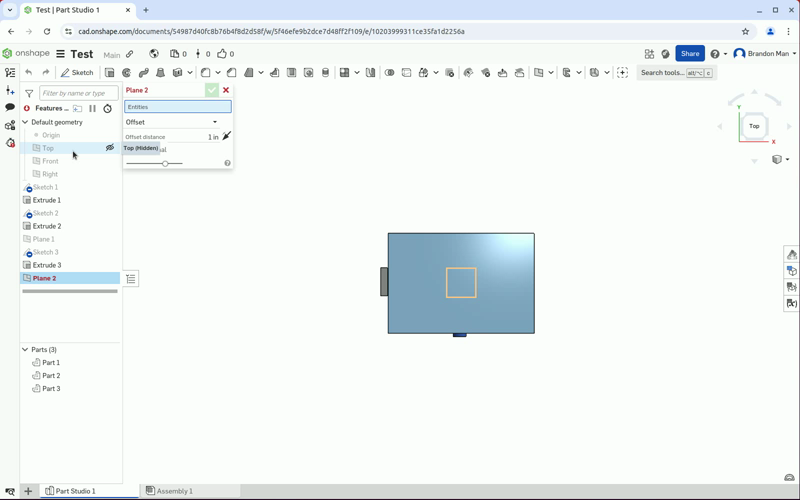
click(73, 150)
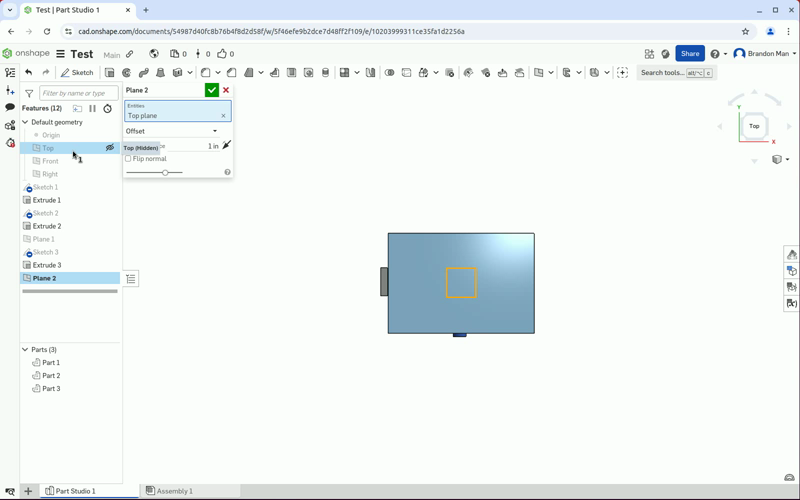
key(tab, 2)
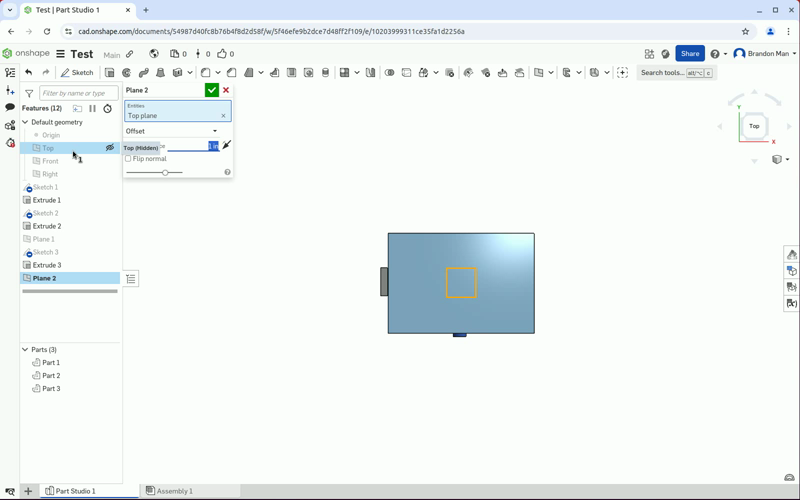
text(8.196)
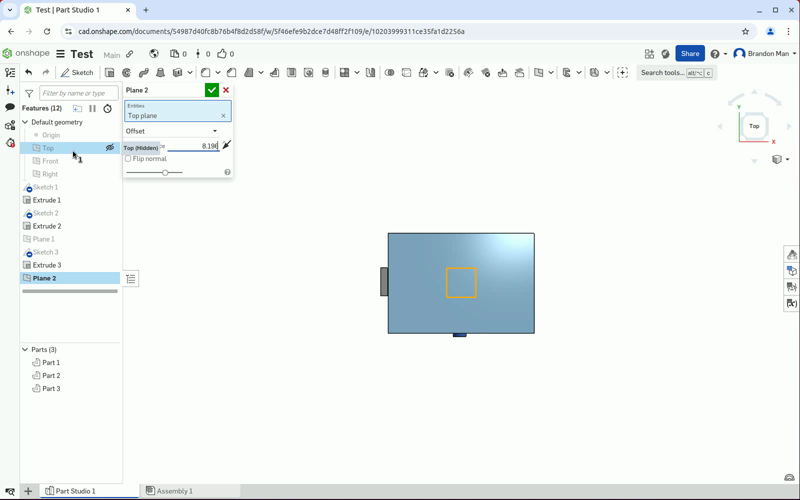
key(enter, 2)
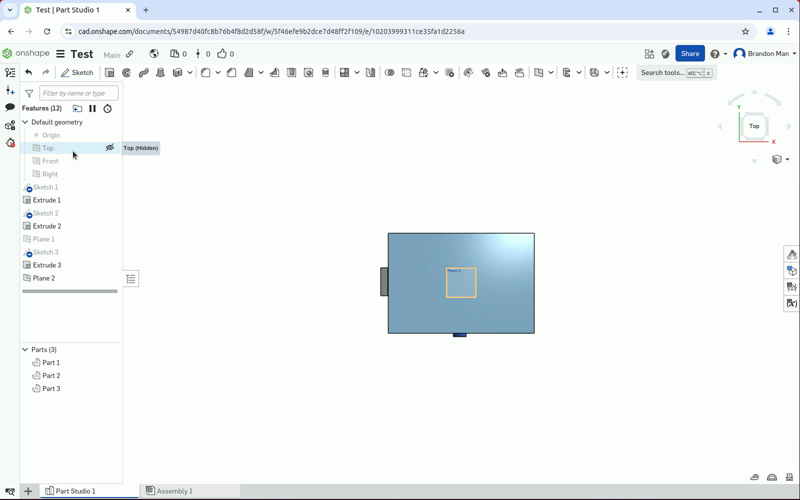
key(shift+s)
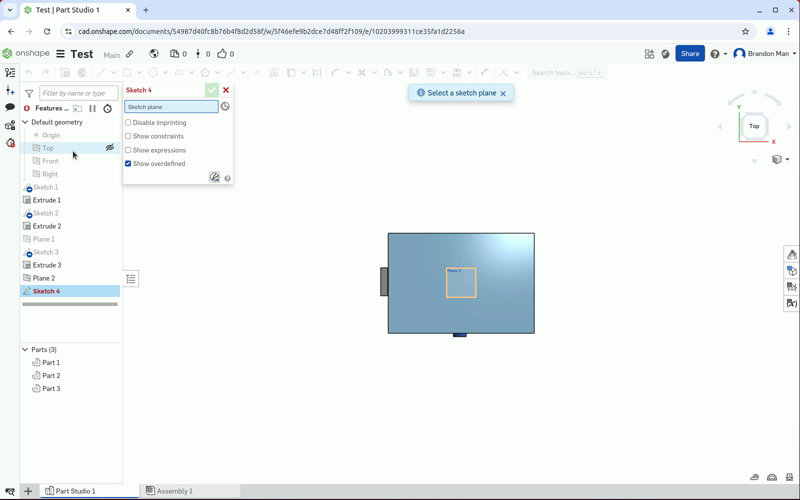
mouse_move(73, 280)
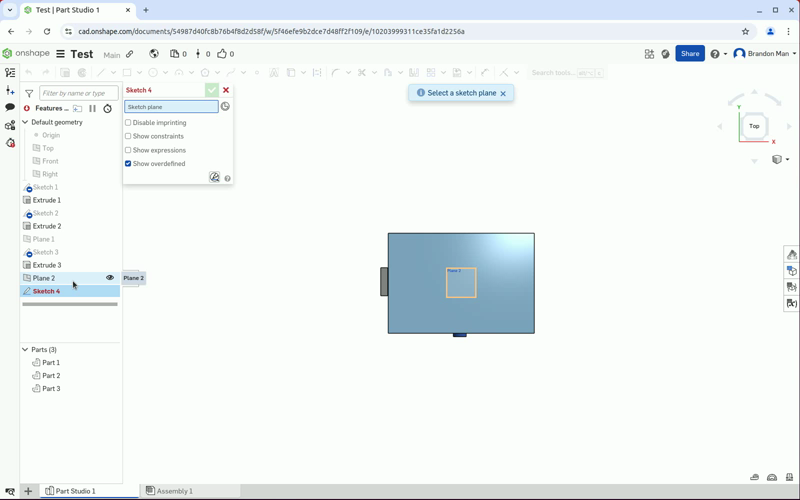
click(73, 280)
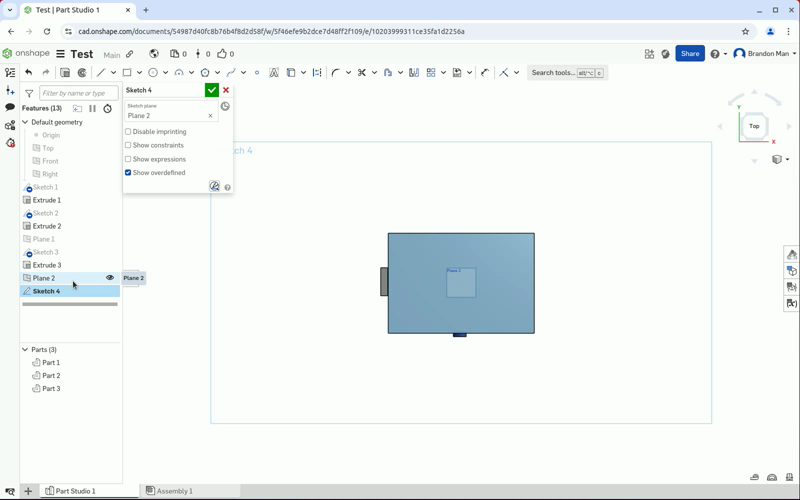
mouse_move(73, 352)
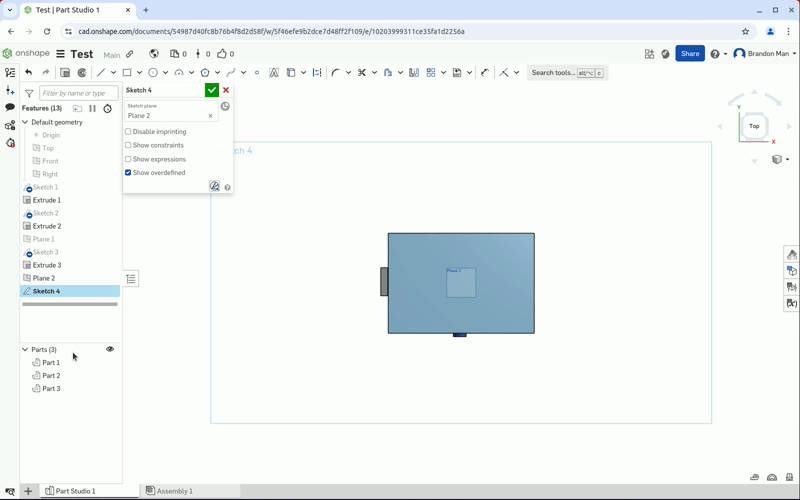
key(y)
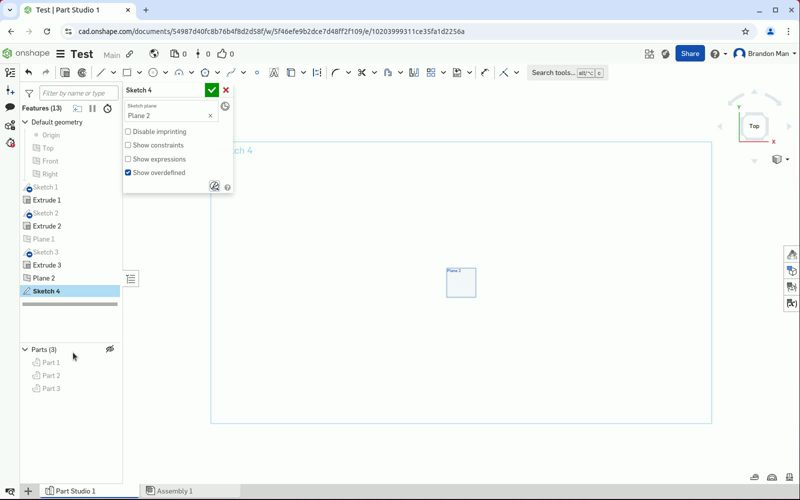
key(l)
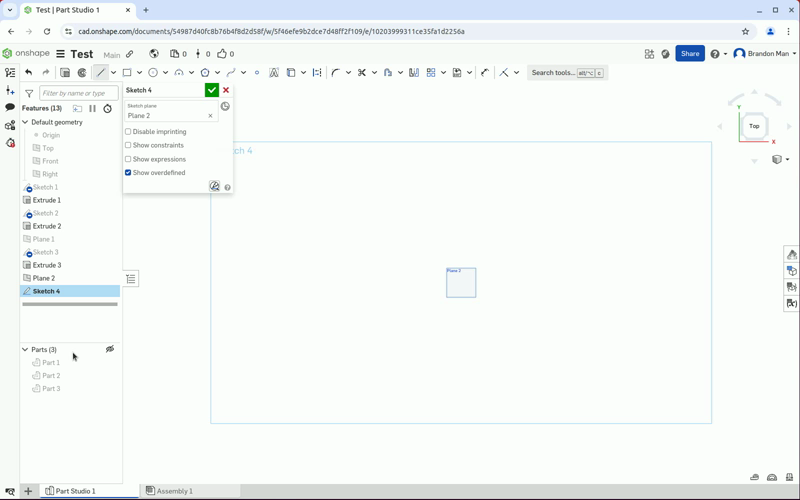
key_down(shift)
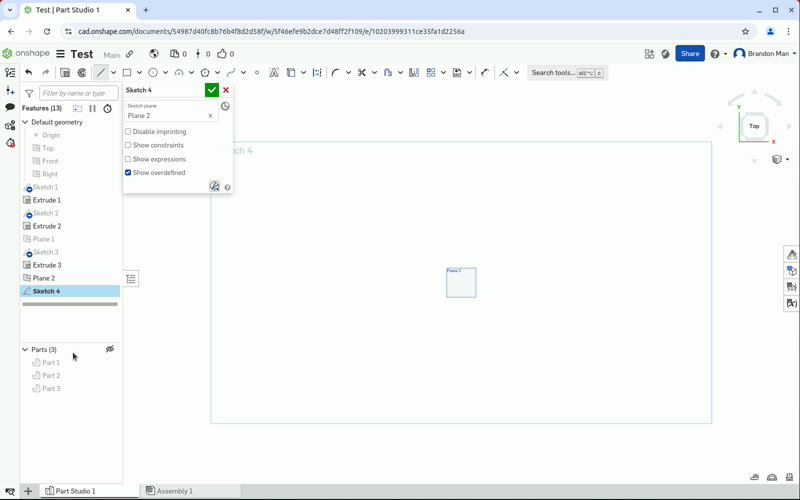
mouse_move(484, 333)
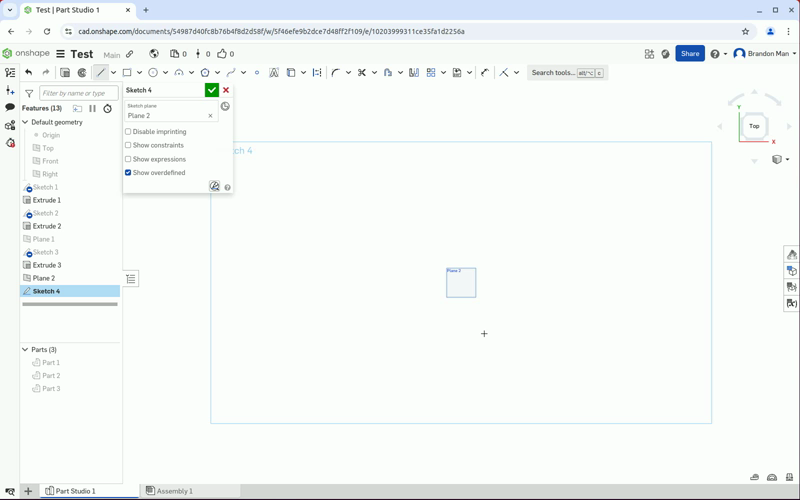
click(484, 333)
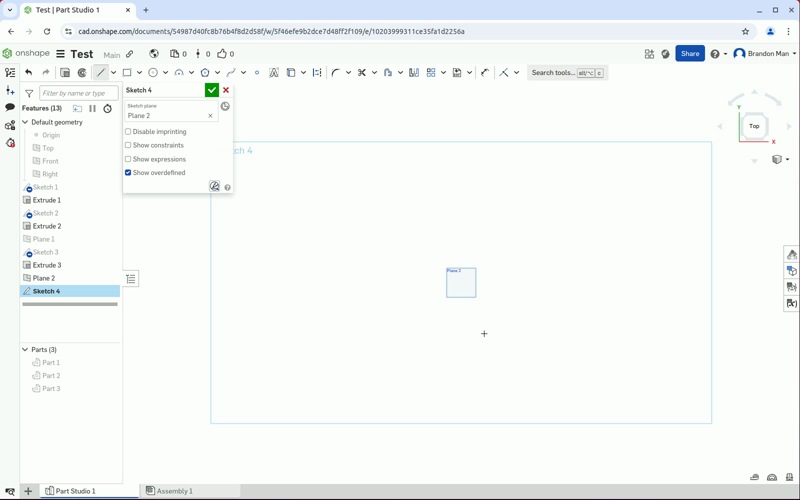
key_up(shift)
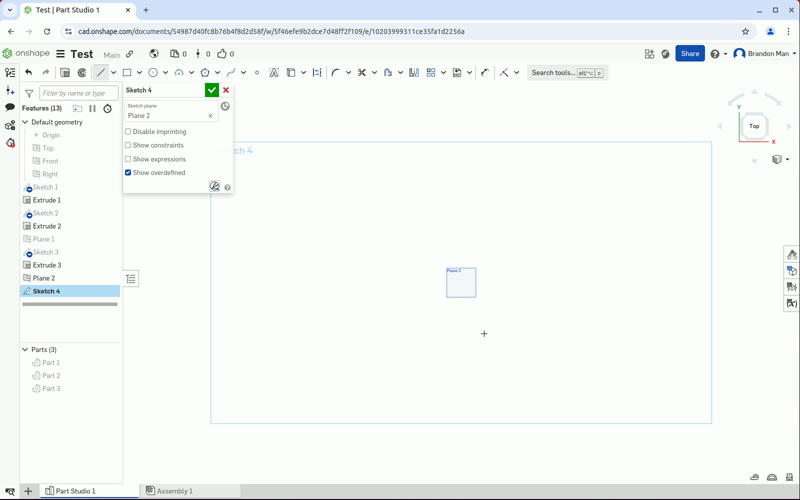
key_down(shift)
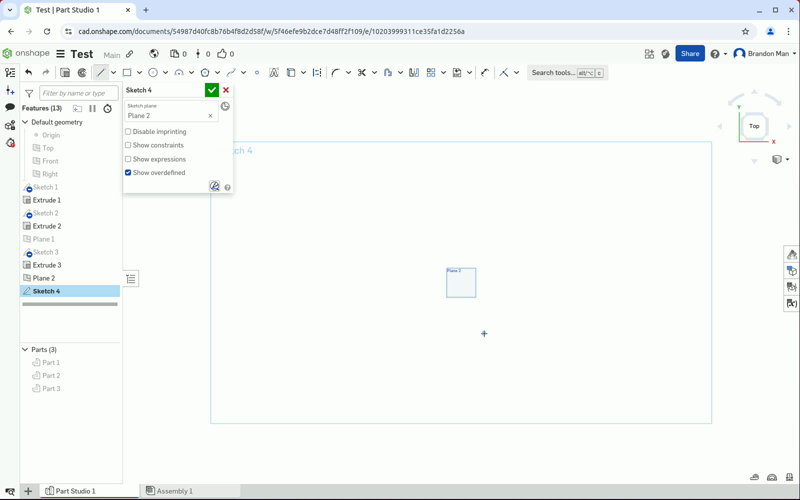
mouse_move(514, 333)
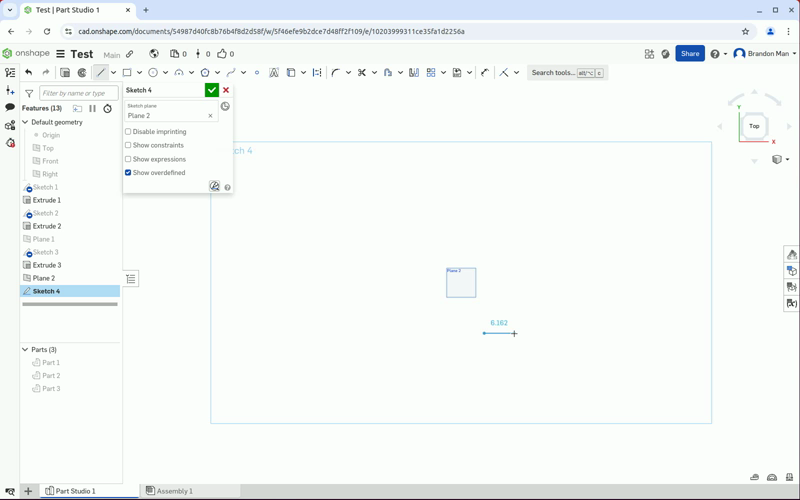
mouse_move(531, 333)
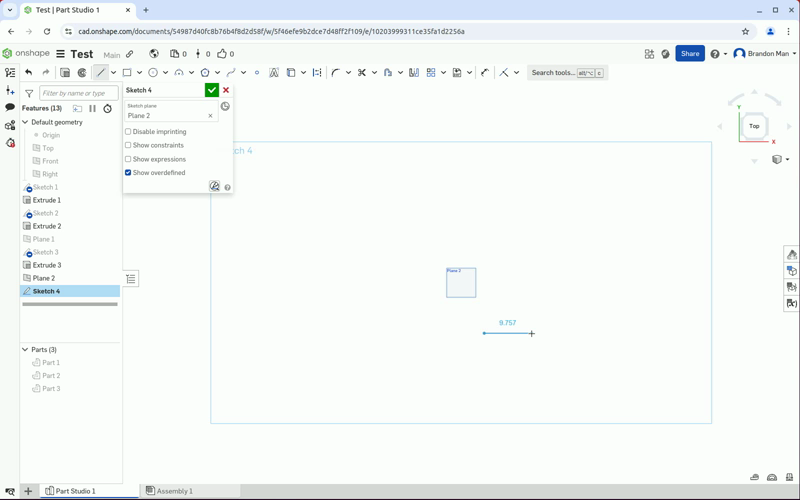
click(531, 333)
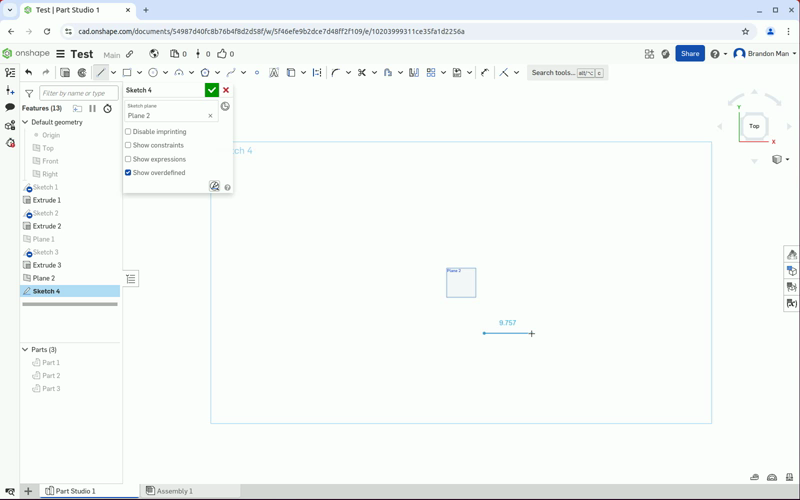
key_up(shift)
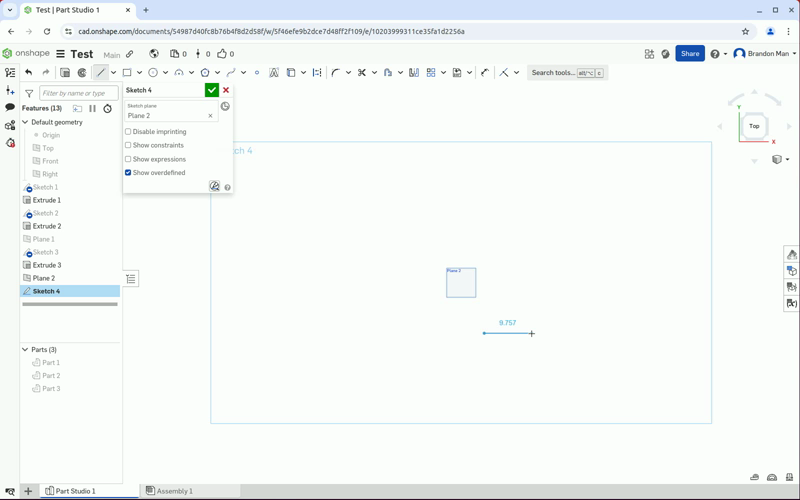
key_down(shift)
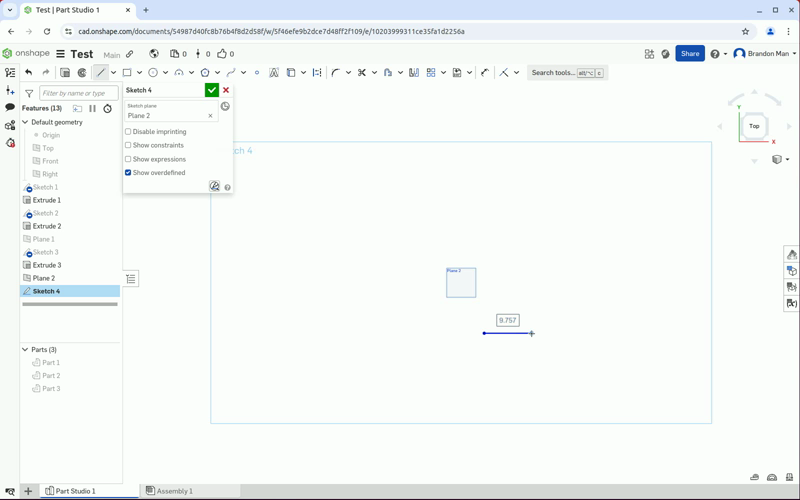
mouse_move(561, 333)
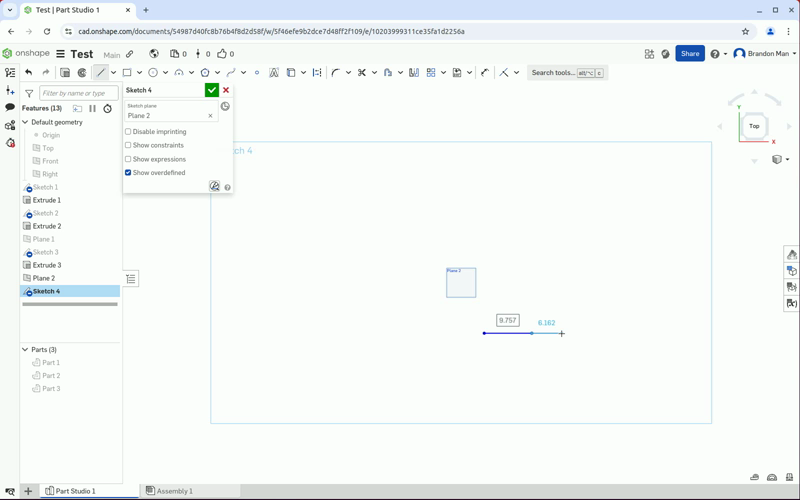
mouse_move(531, 311)
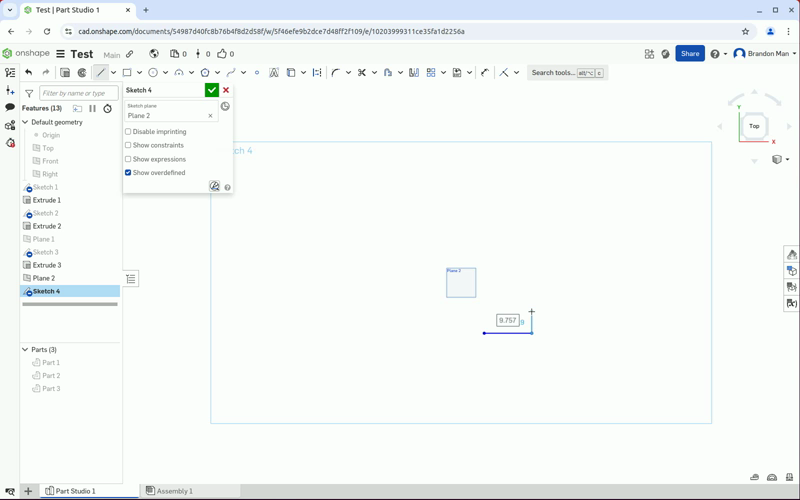
click(531, 311)
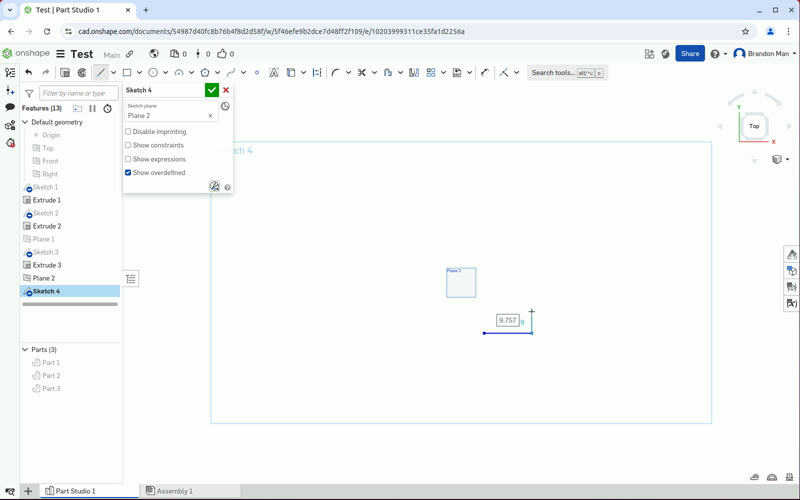
key_up(shift)
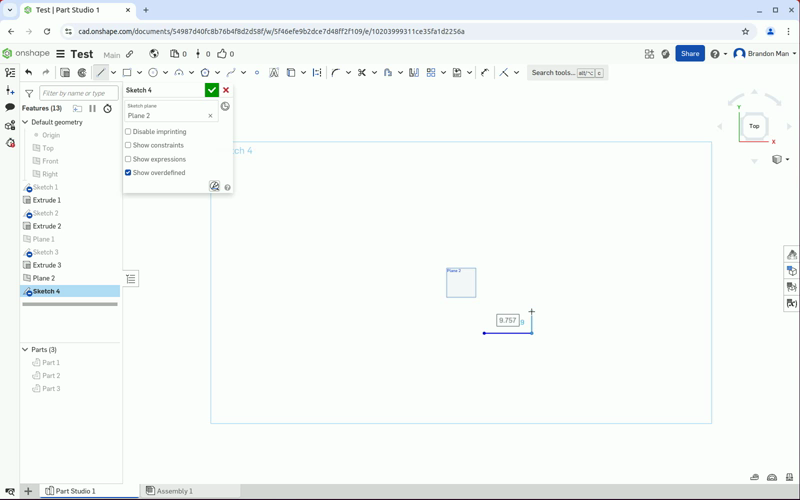
key_down(shift)
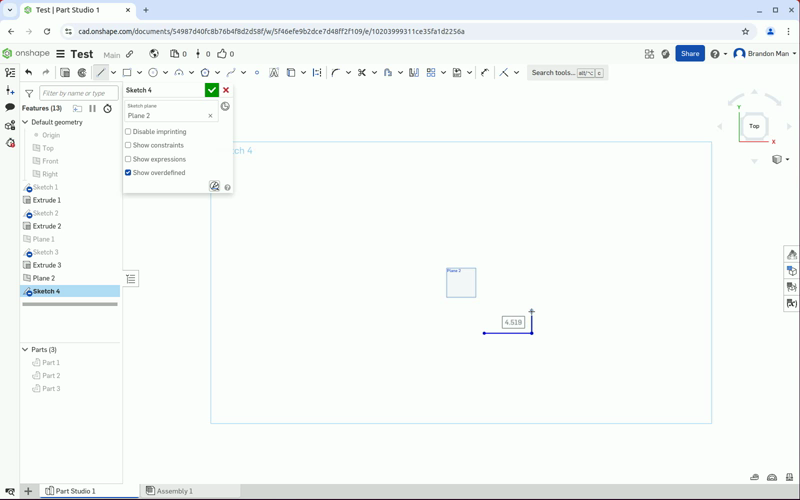
mouse_move(561, 311)
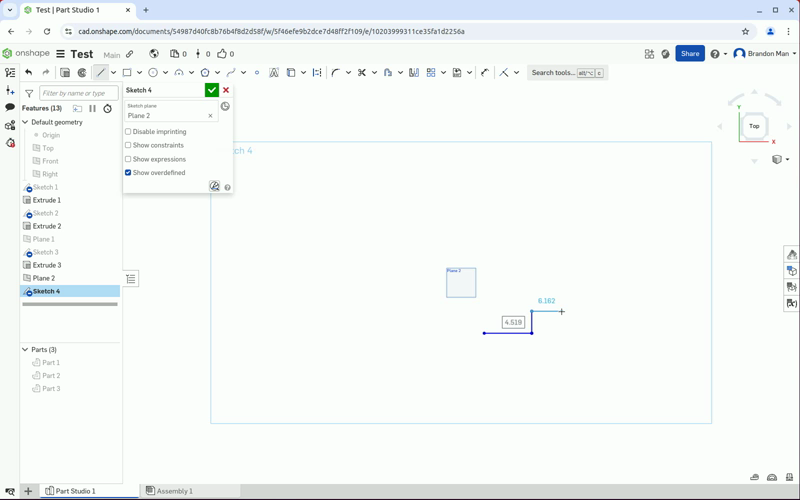
mouse_move(484, 311)
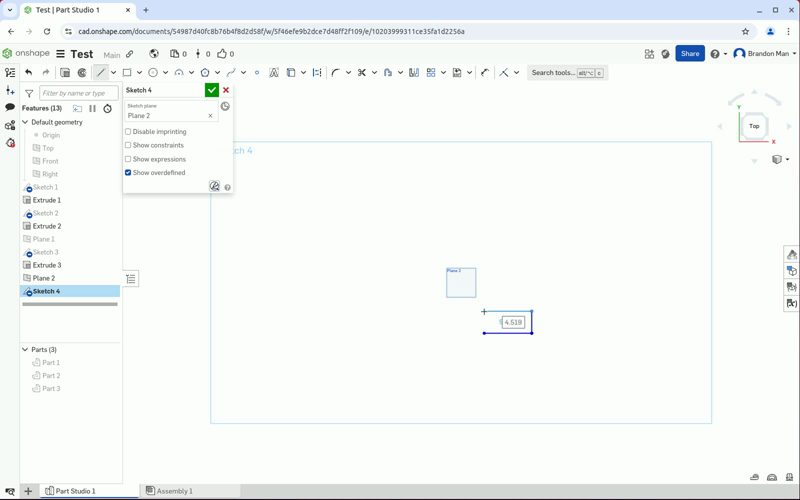
click(484, 311)
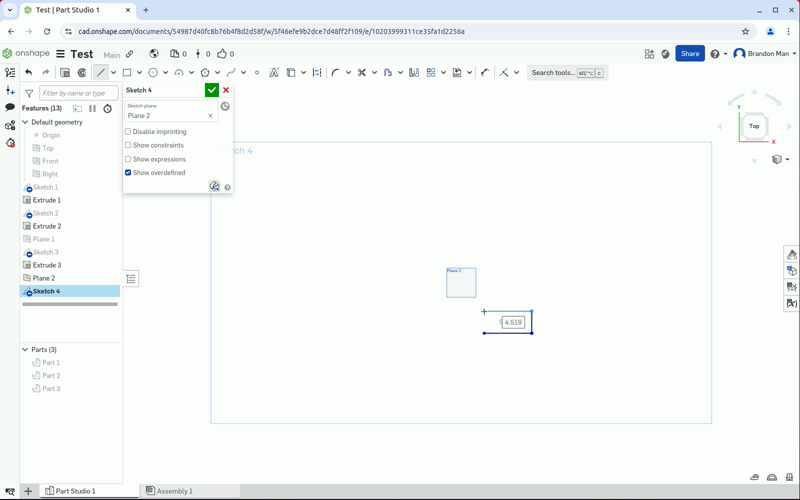
key_up(shift)
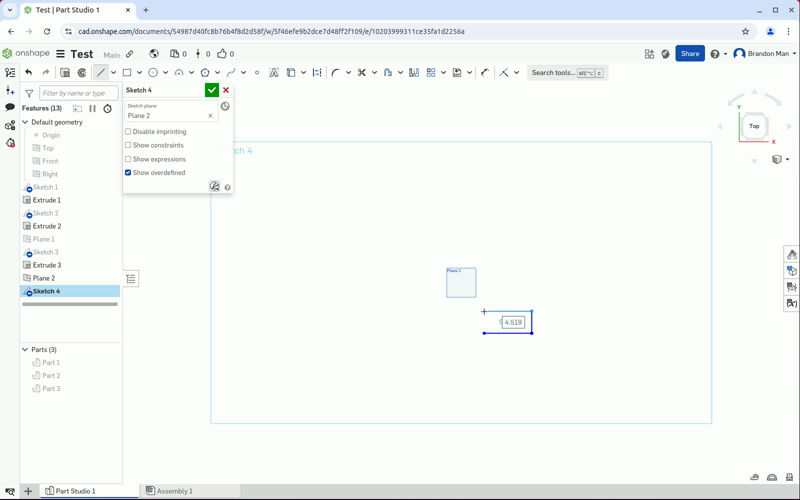
mouse_move(514, 311)
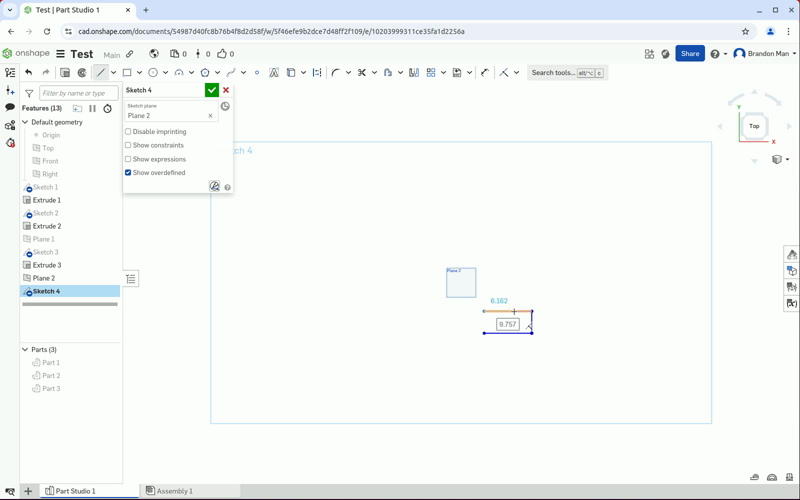
key_down(shift)
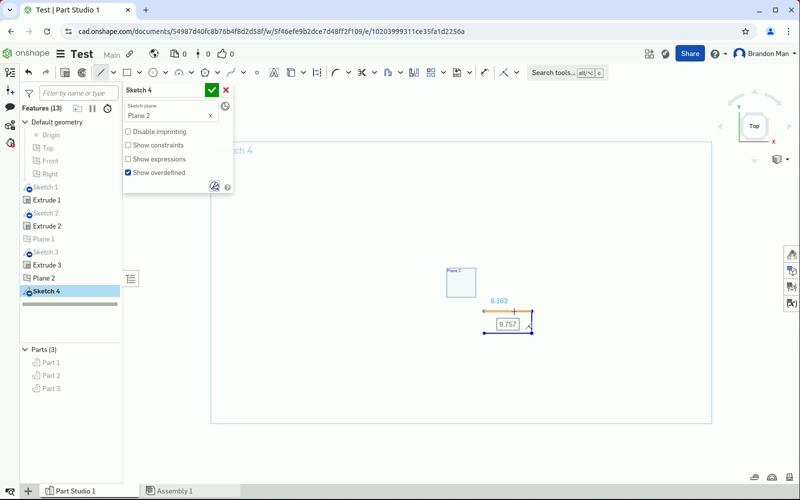
mouse_move(484, 333)
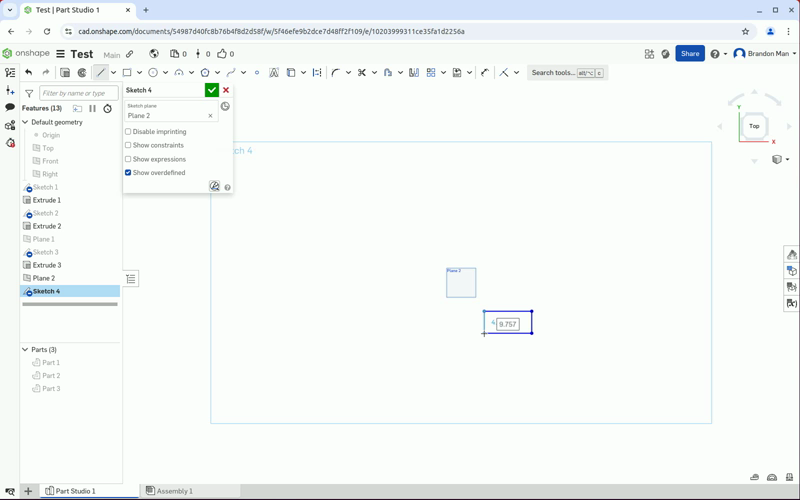
key_up(shift)
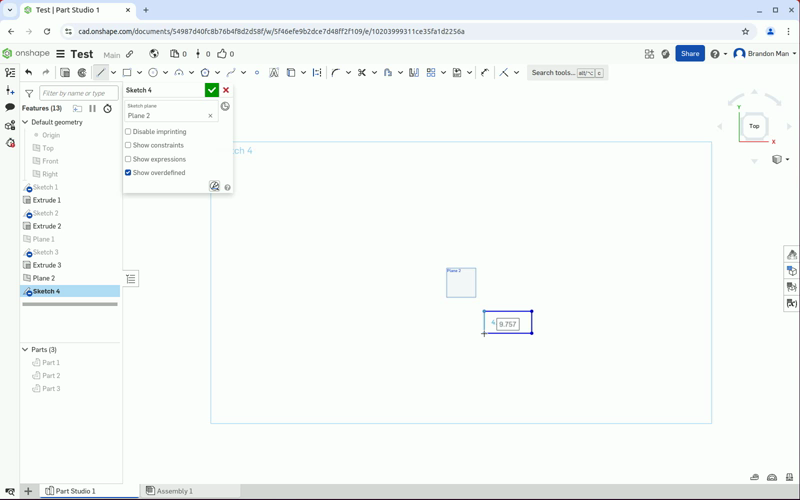
click(484, 333)
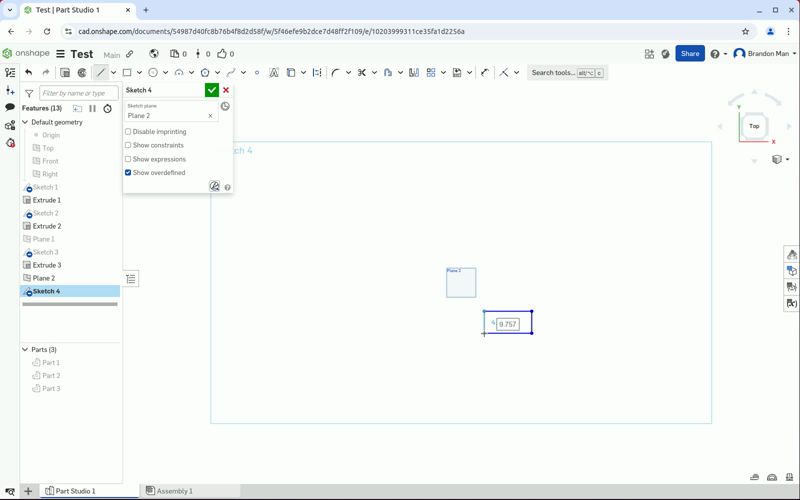
key(esc)
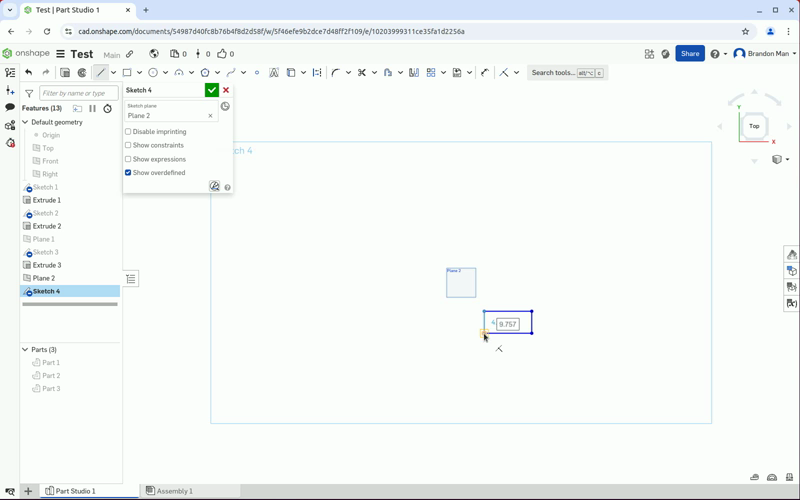
mouse_move(513, 324)
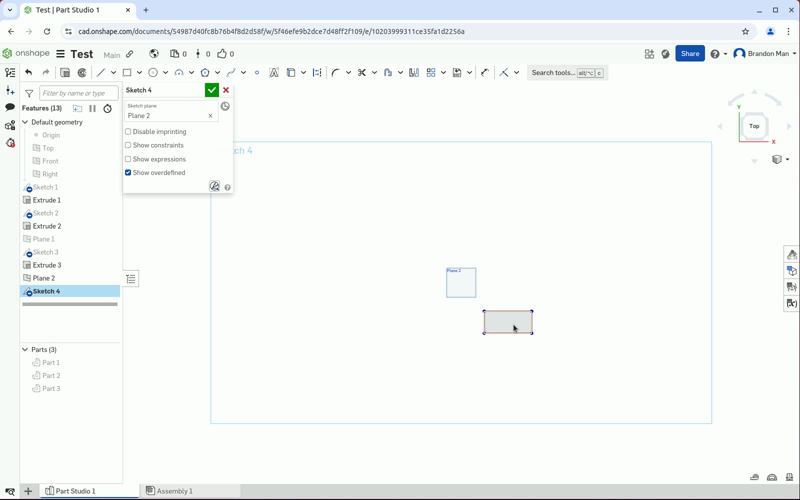
scroll(6)
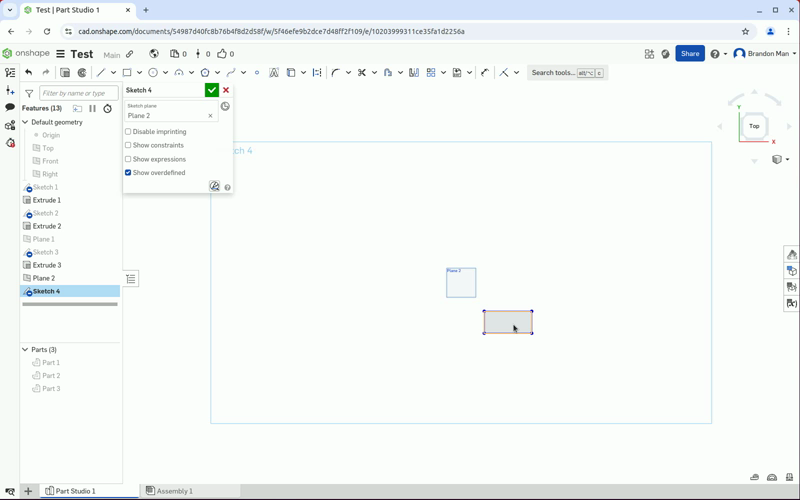
scroll(6)
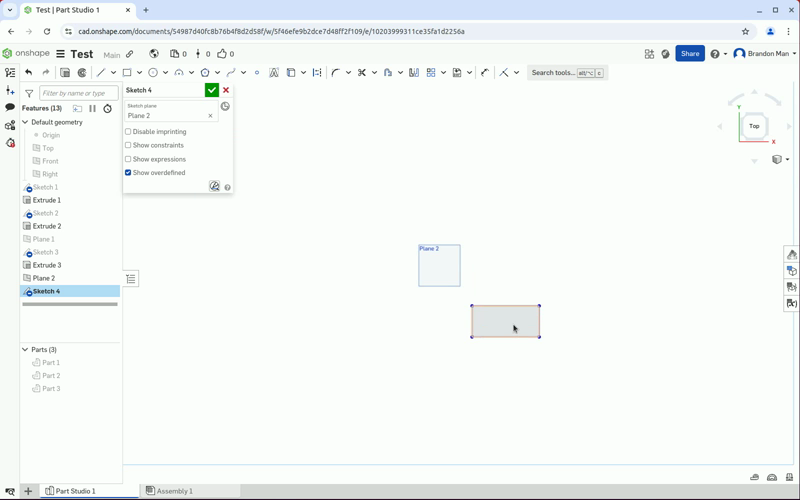
scroll(6)
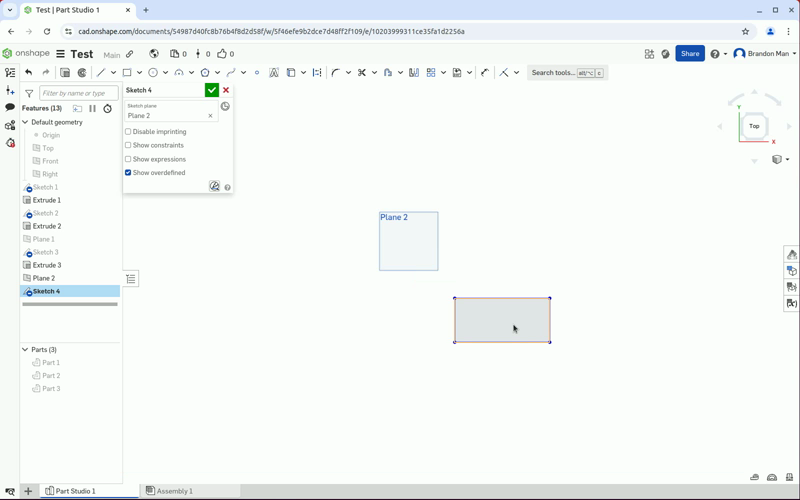
scroll(6)
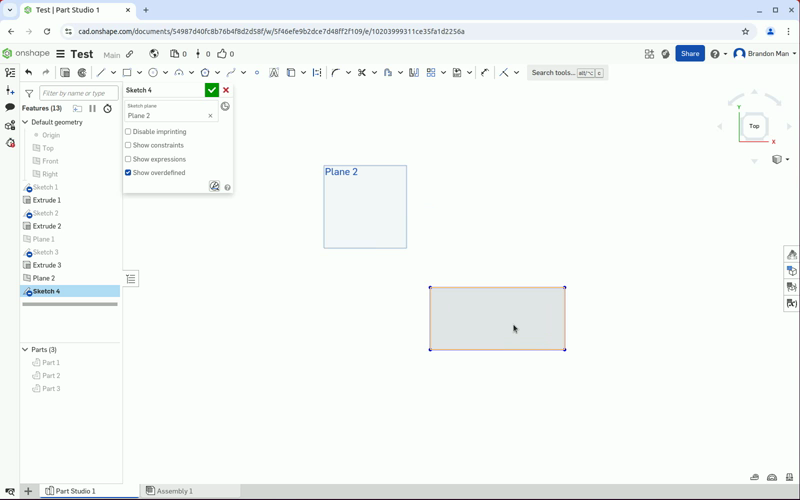
scroll(6)
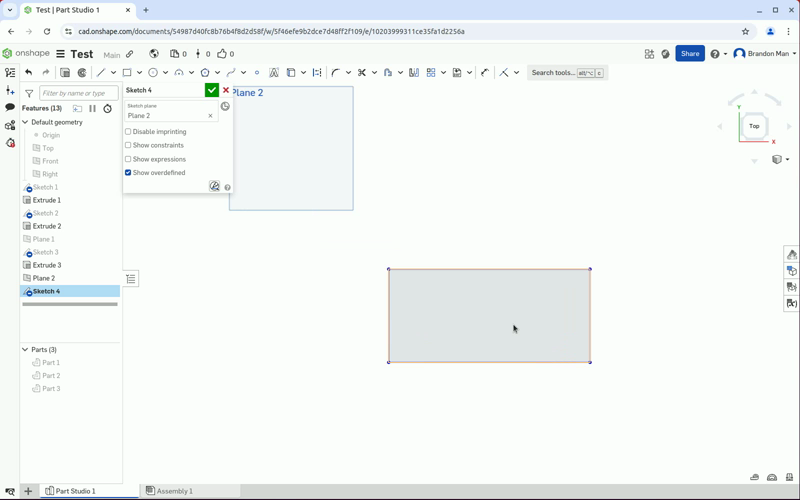
scroll(6)
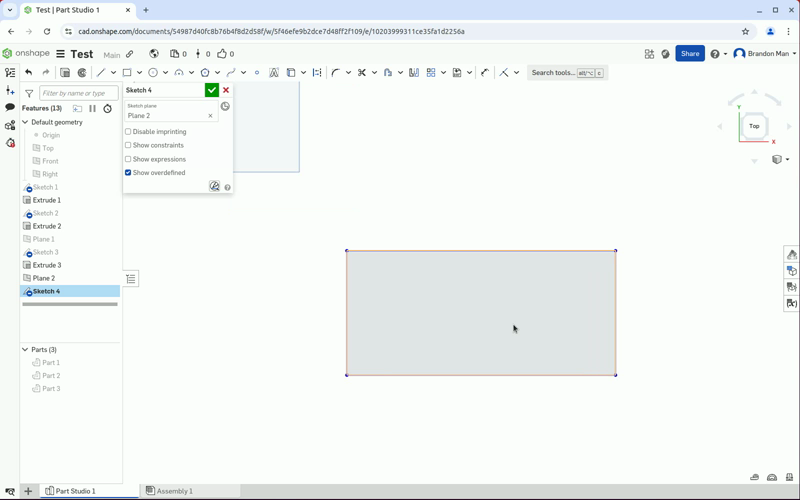
scroll(6)
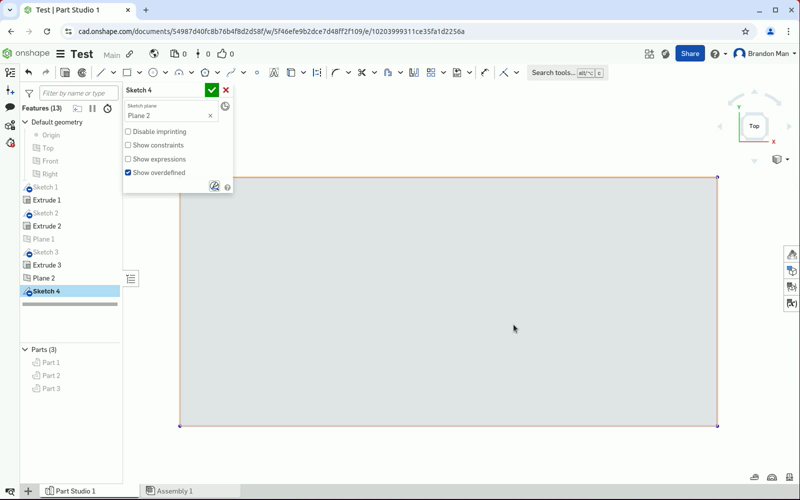
click(513, 324)
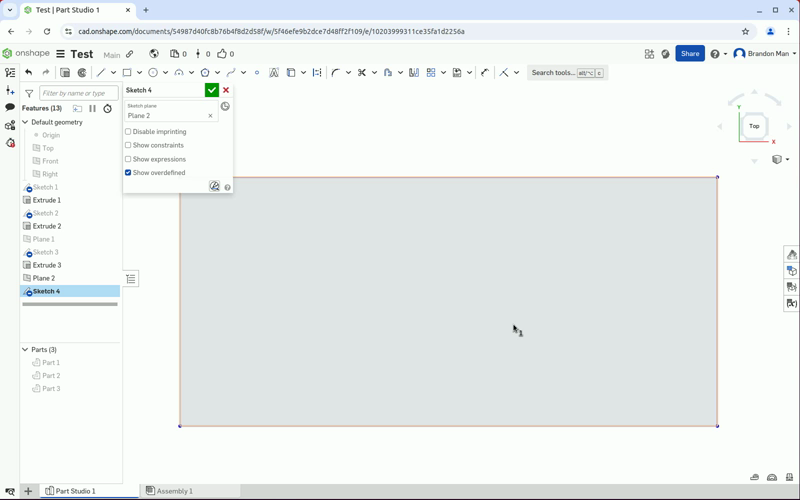
scroll(-6)
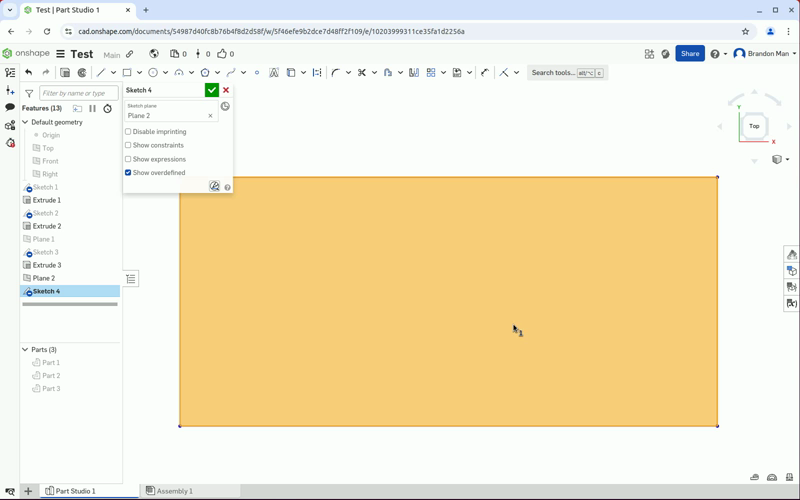
scroll(-6)
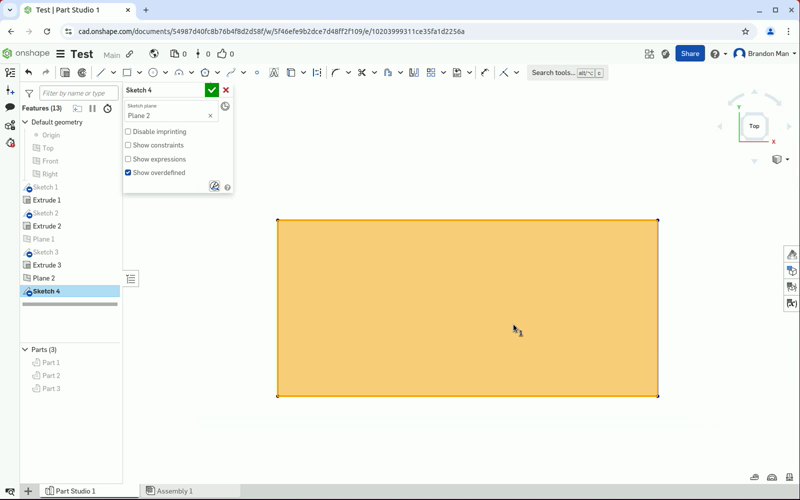
scroll(-6)
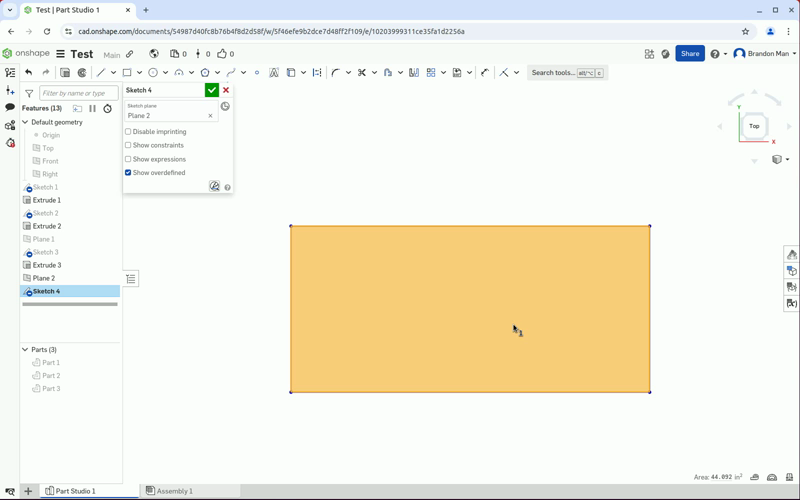
scroll(-6)
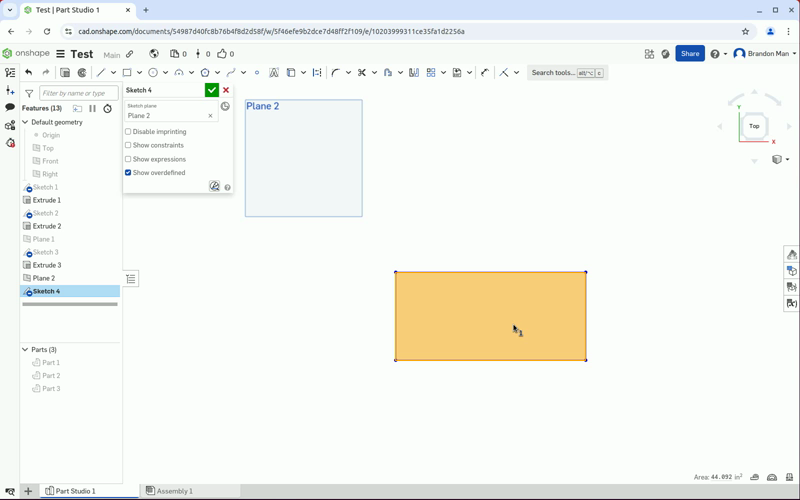
scroll(-6)
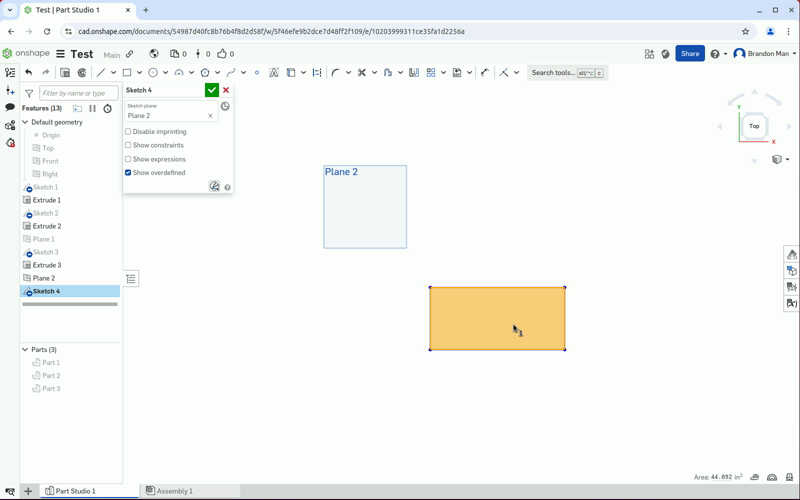
scroll(-6)
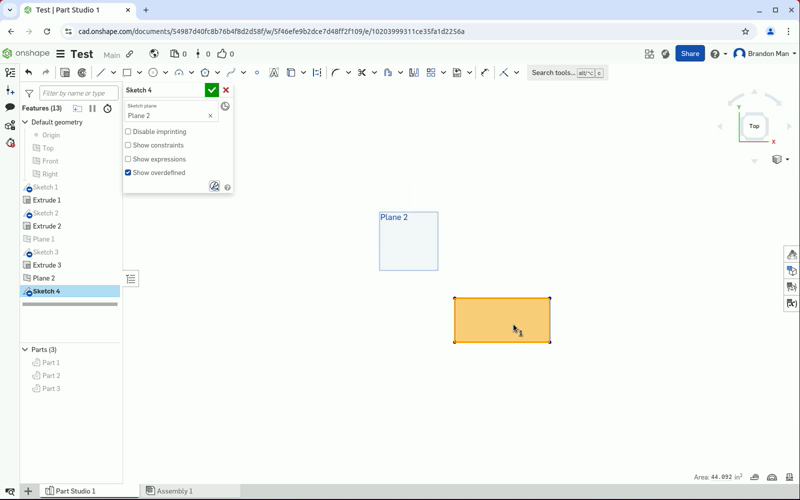
scroll(-6)
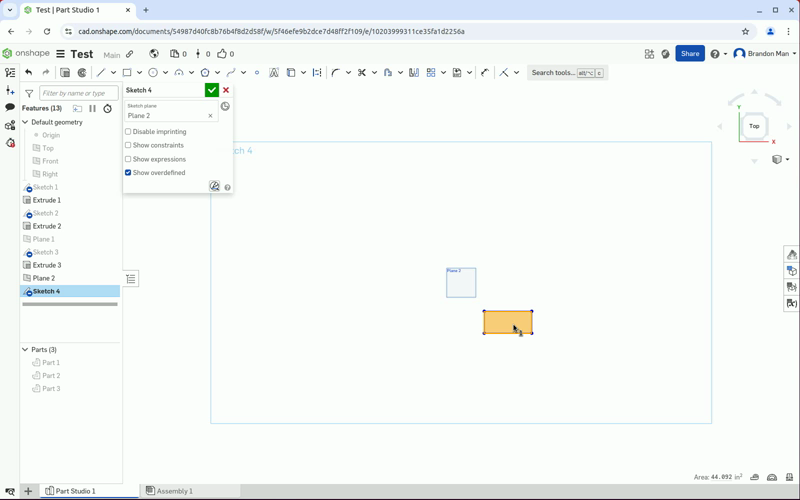
mouse_move(73, 352)
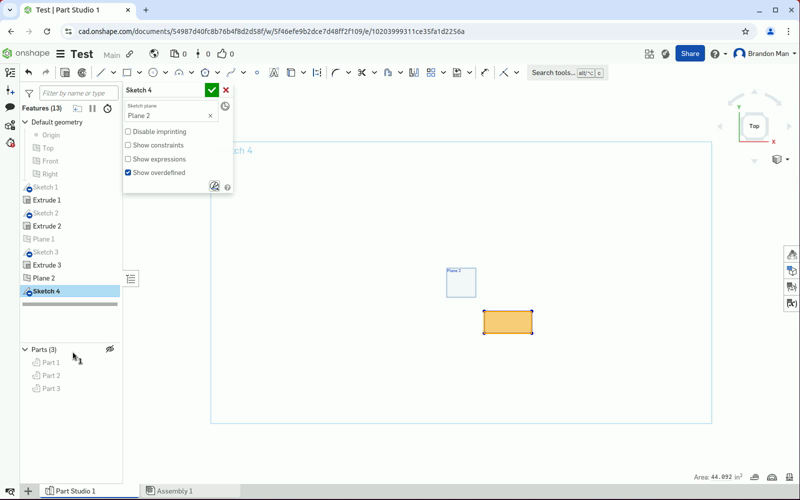
key(shift+y)
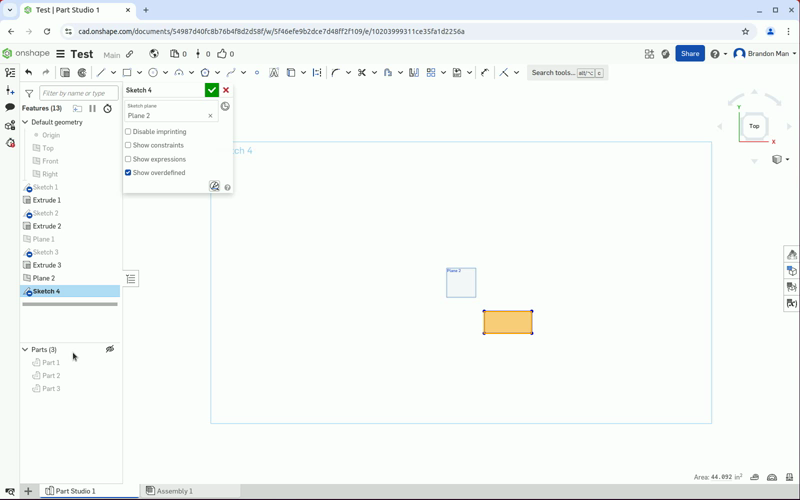
key(shift+e)
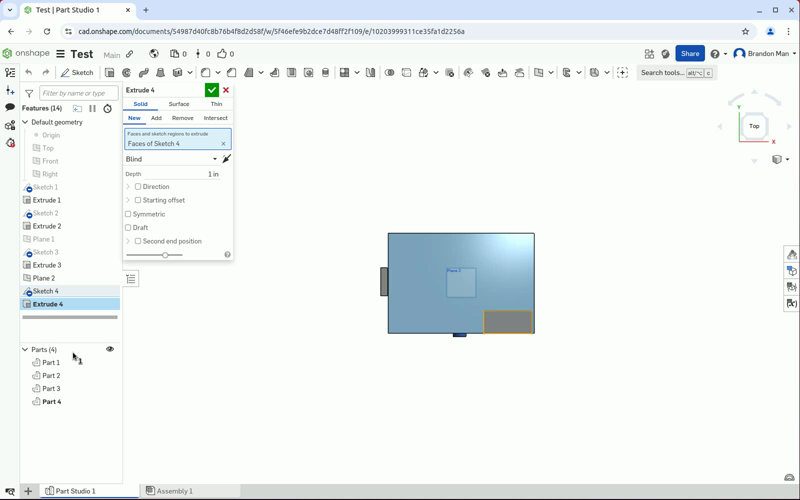
mouse_move(143, 106)
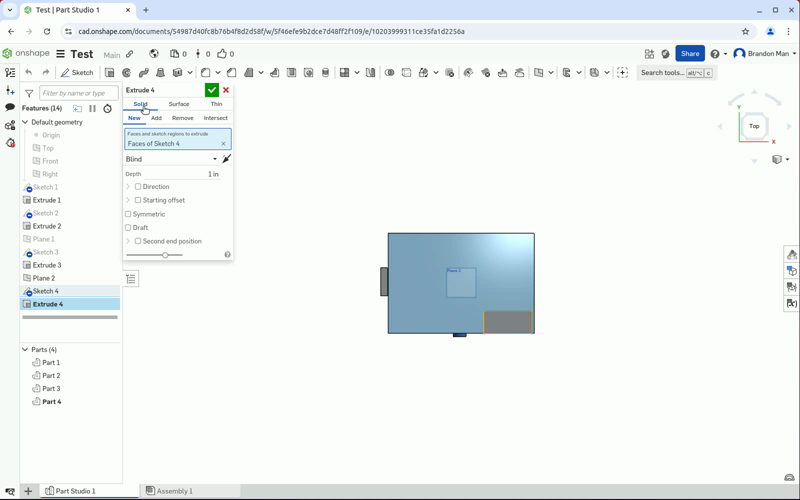
click(143, 106)
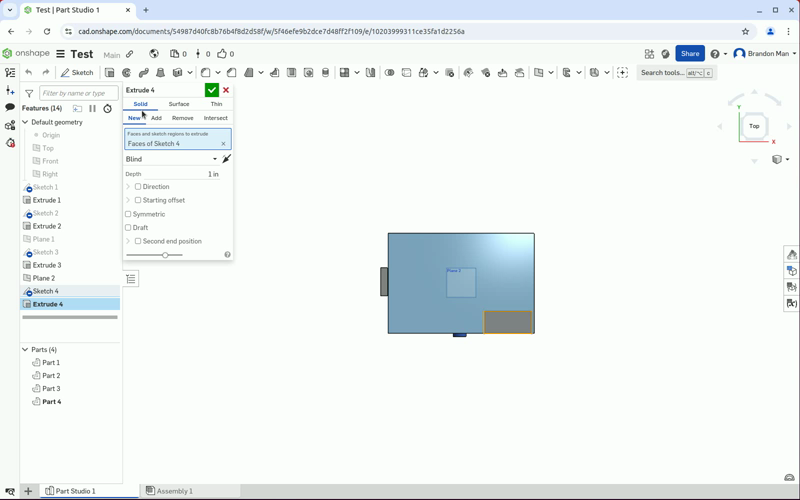
mouse_move(137, 120)
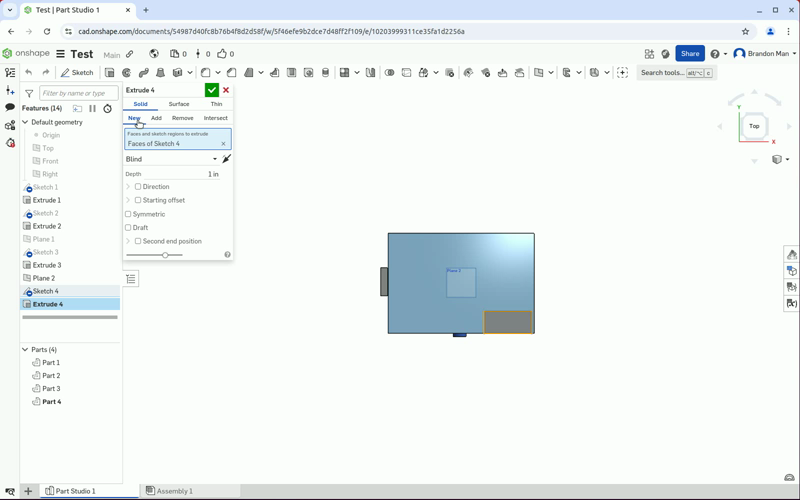
click(137, 120)
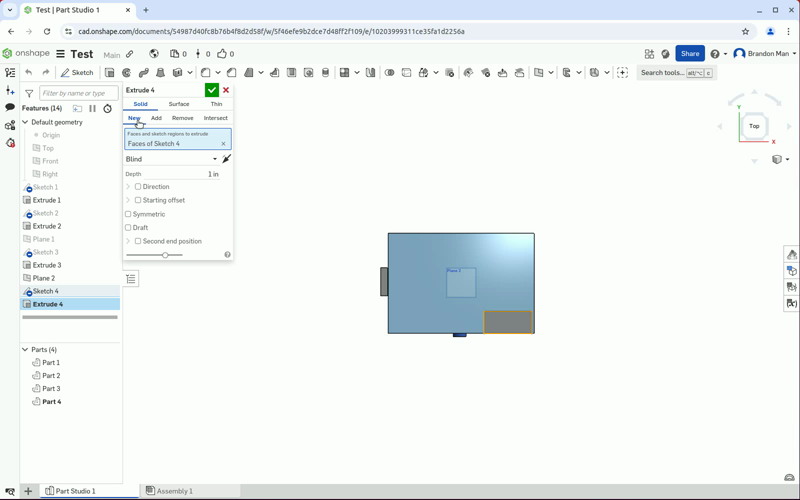
key(tab, 4)
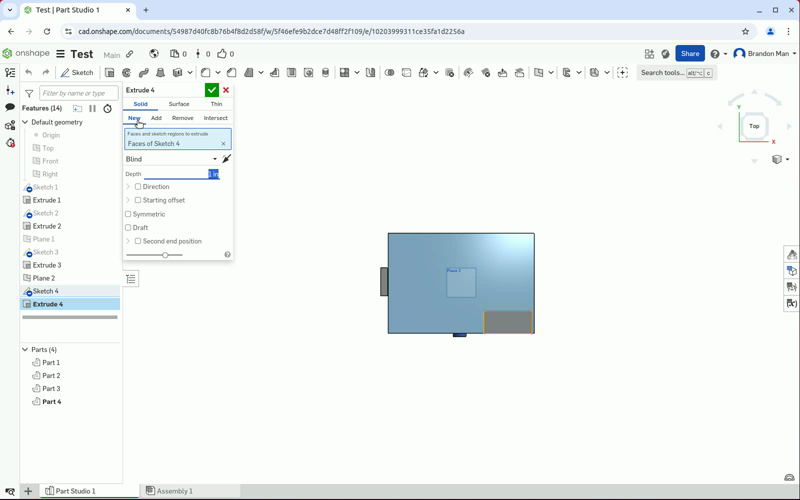
text(8.184)
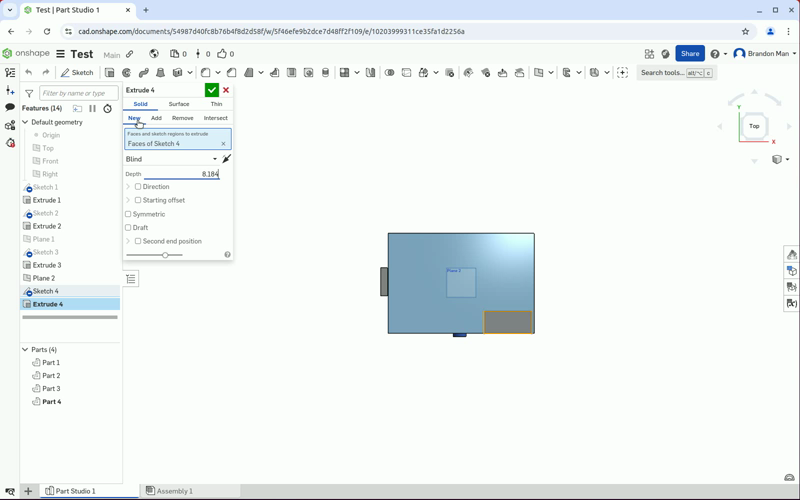
key(enter)
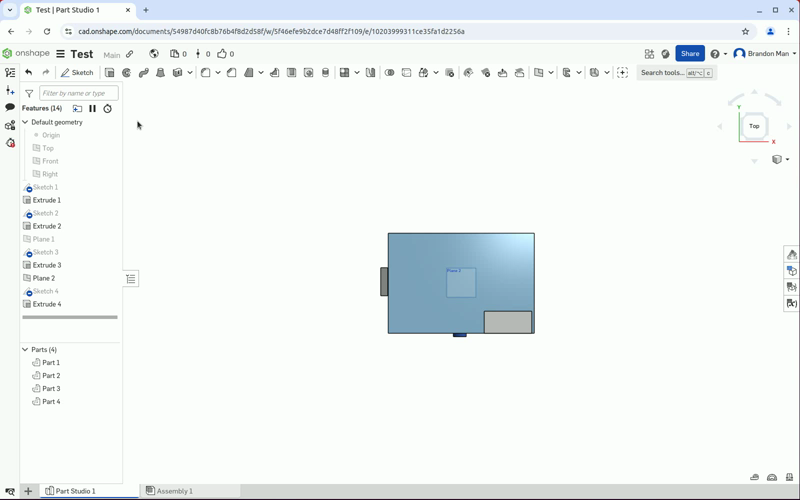
key(shift+h)
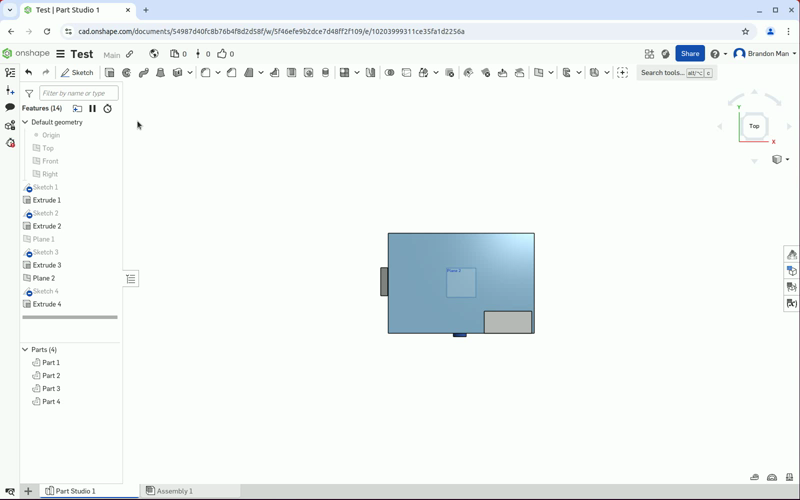
key(shift+h)
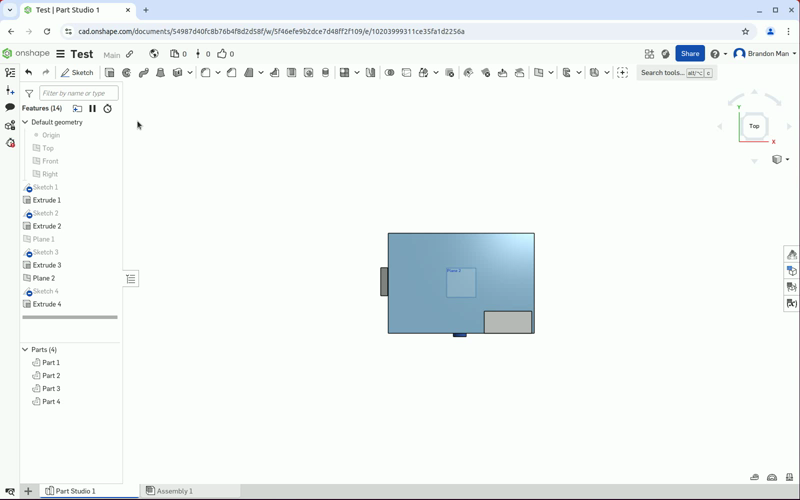
mouse_move(73, 189)
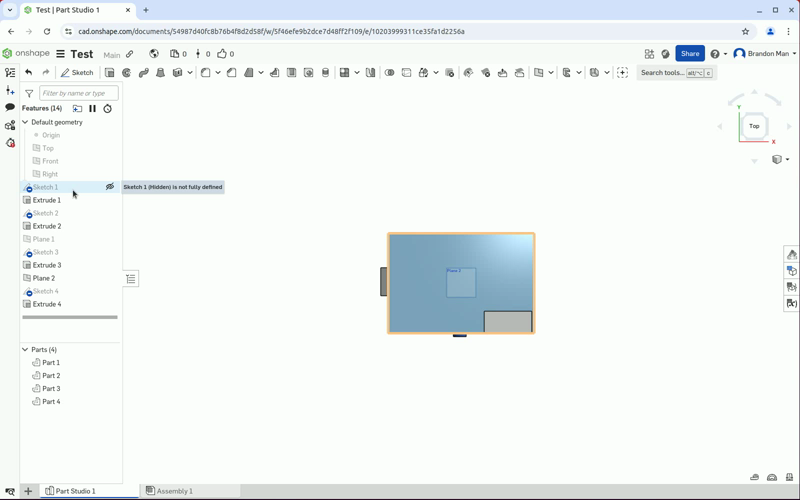
click(73, 189)
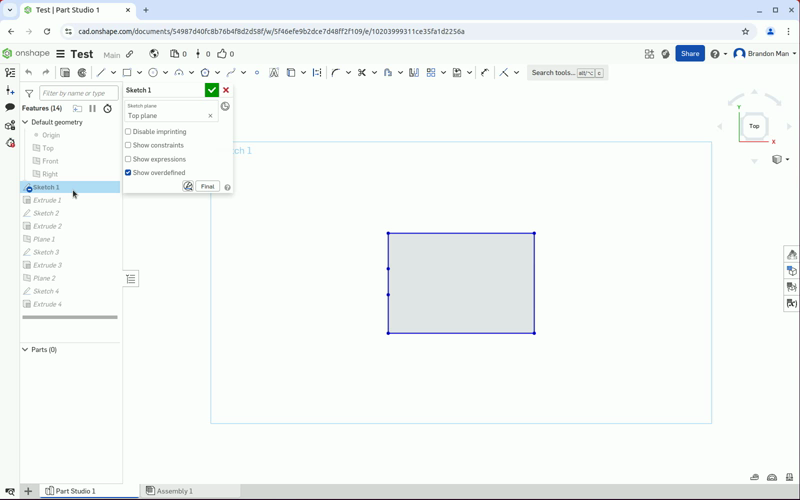
mouse_move(229, 92)
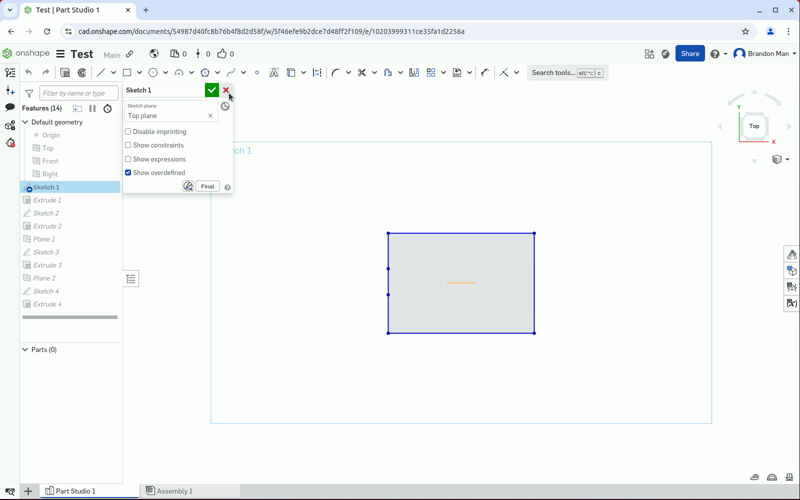
click(229, 92)
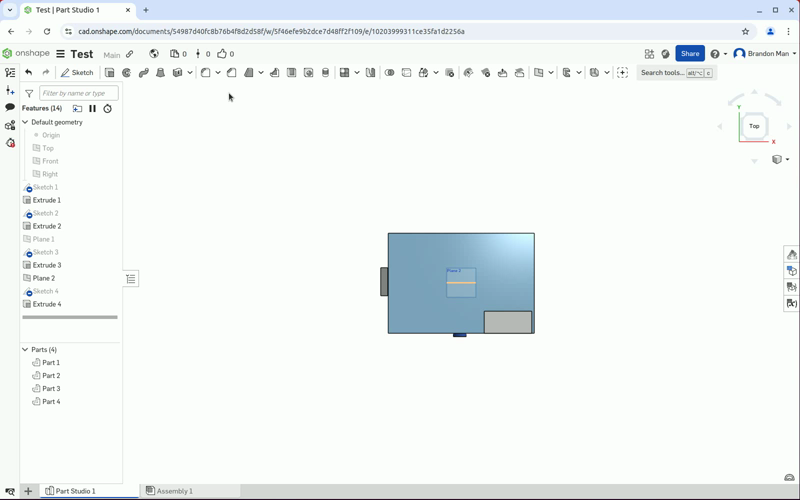
mouse_move(73, 352)
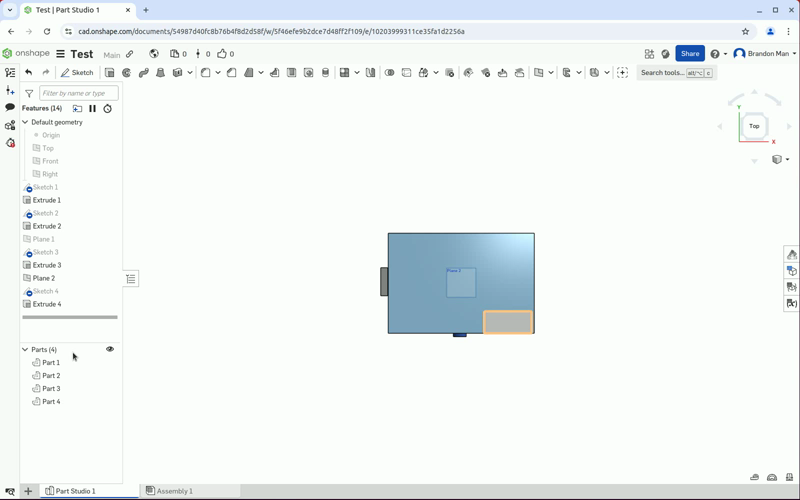
key(y)
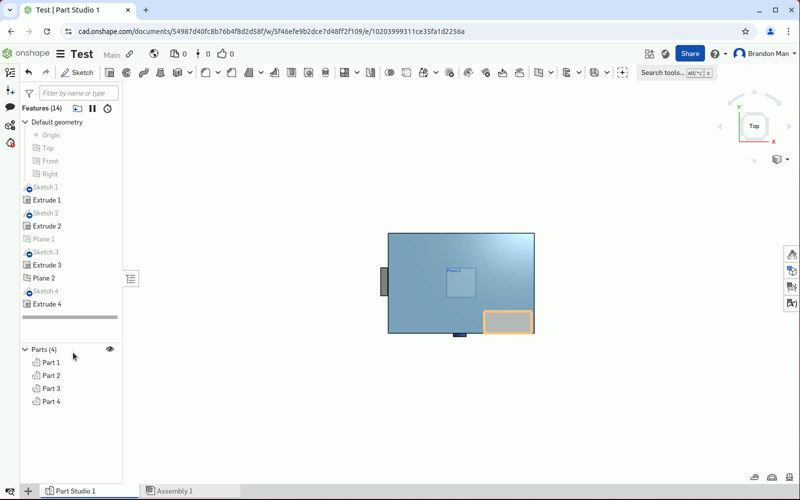
key(shift+p)
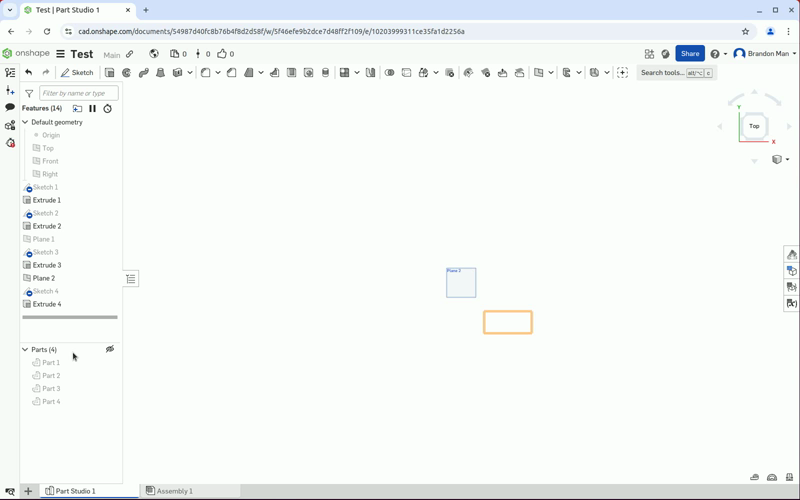
key(space)
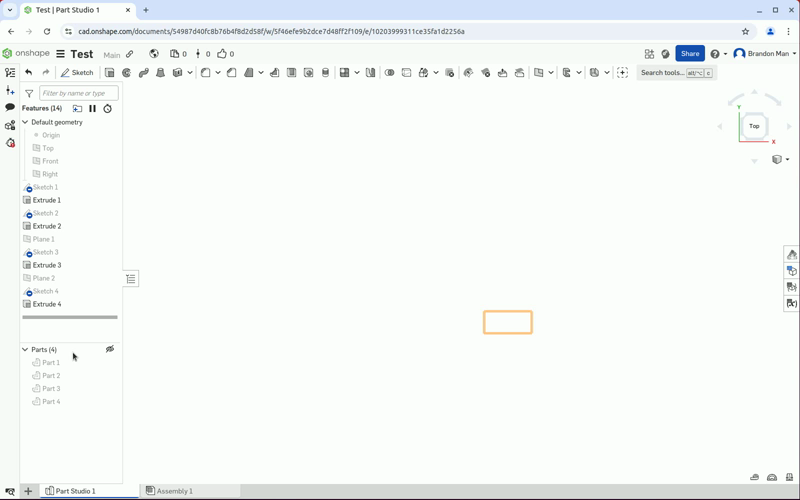
key_down(shift)
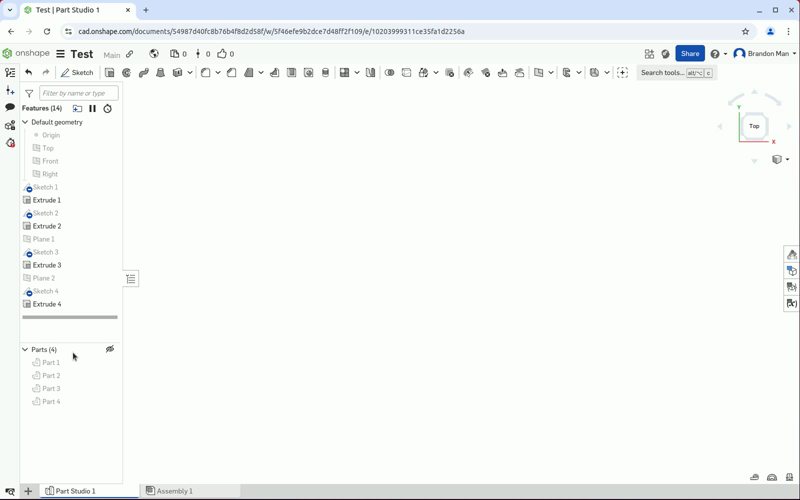
key(up)
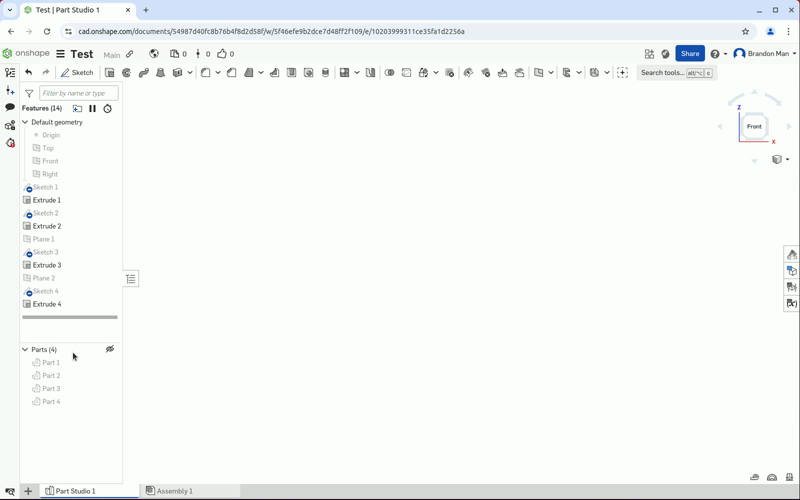
key_up(shift)
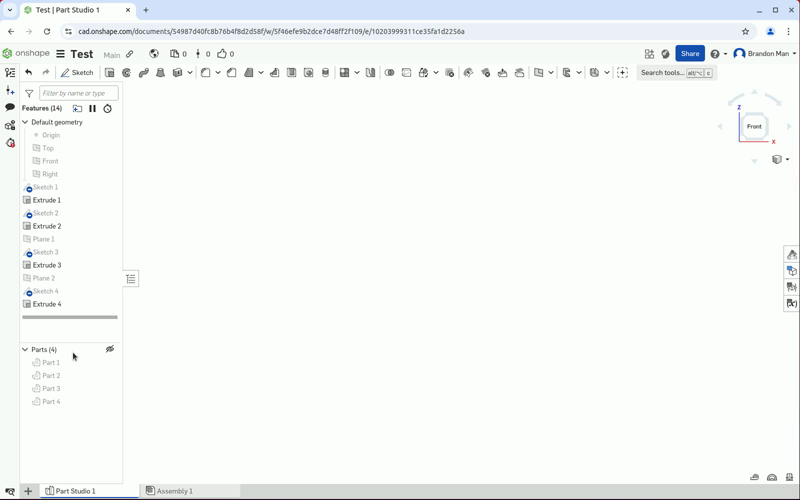
key(space)
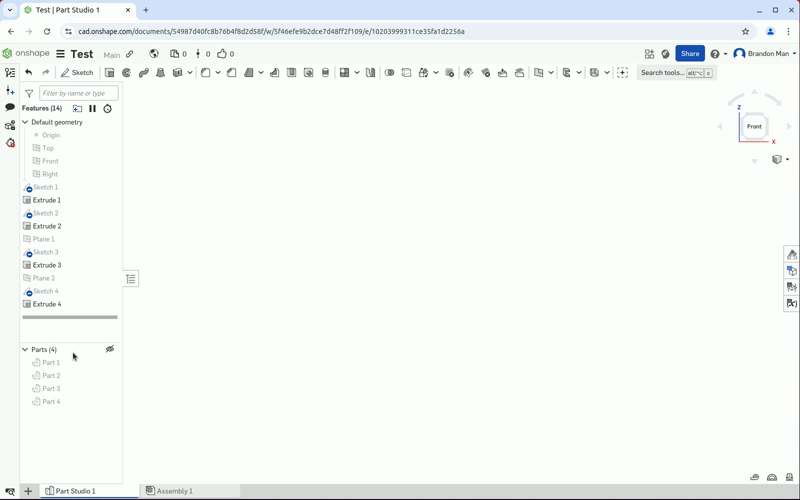
key_down(shift)
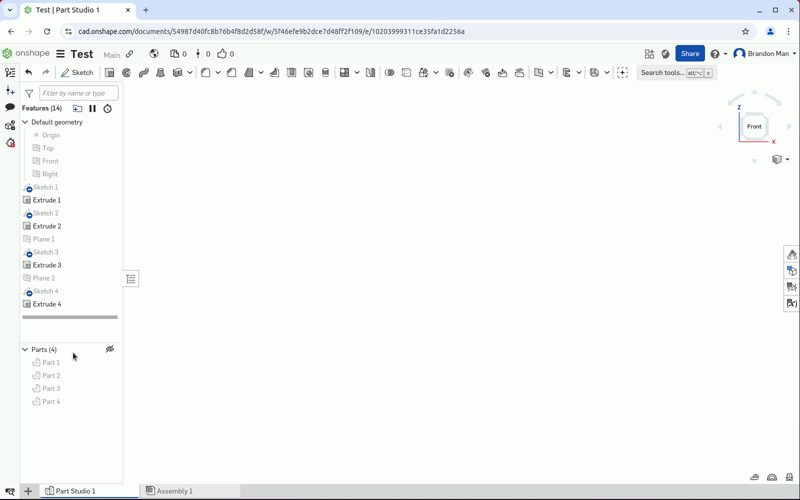
key(left)
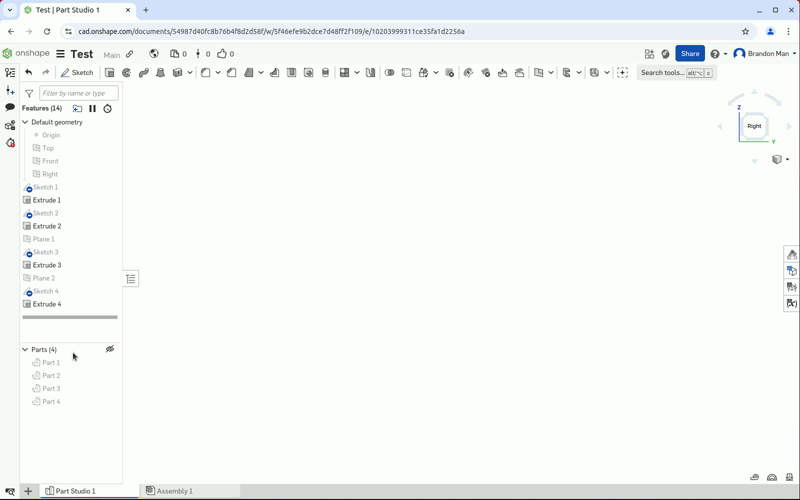
key_up(shift)
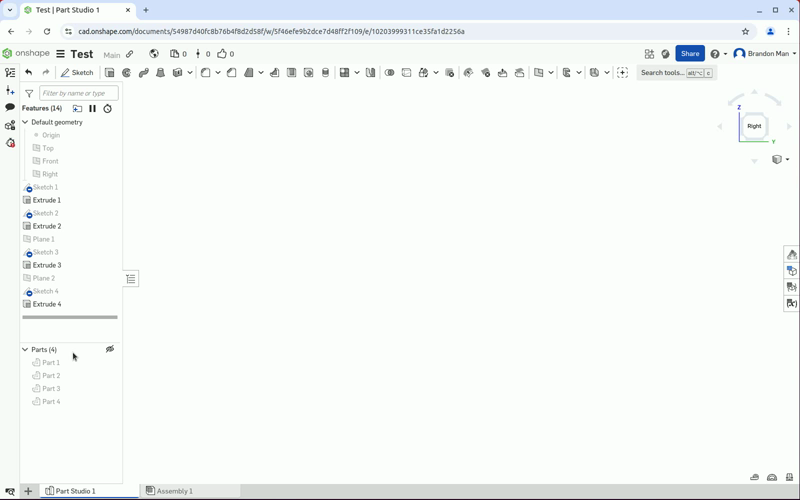
mouse_move(73, 352)
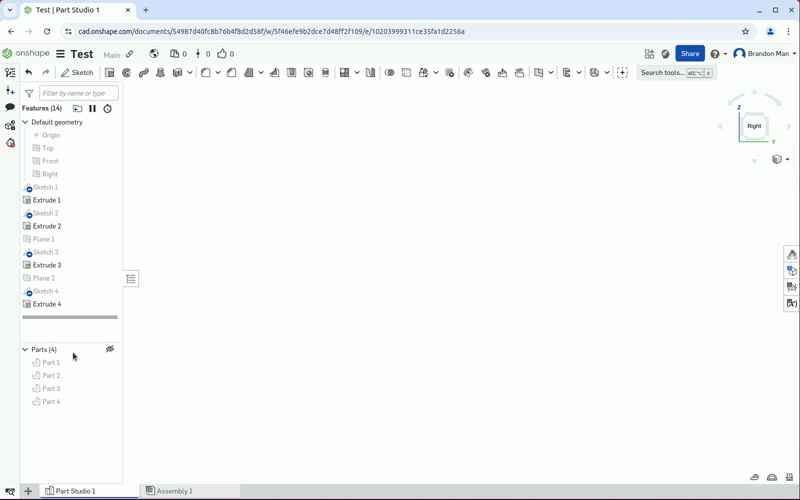
key(shift+y)
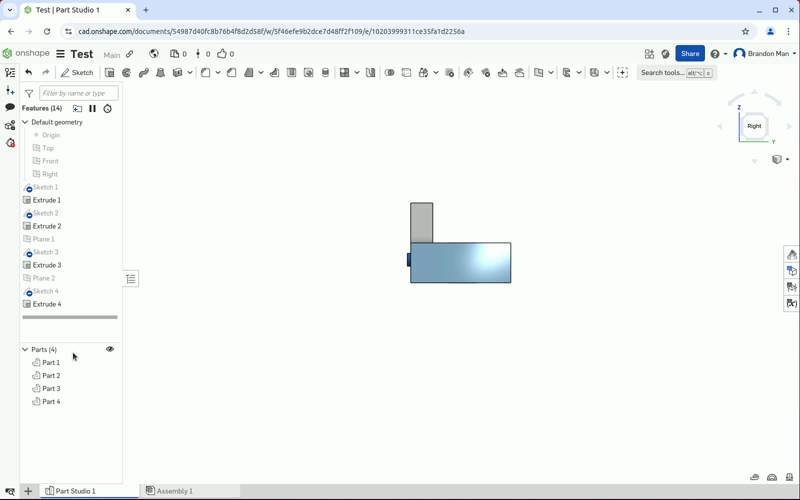
mouse_move(541, 75)
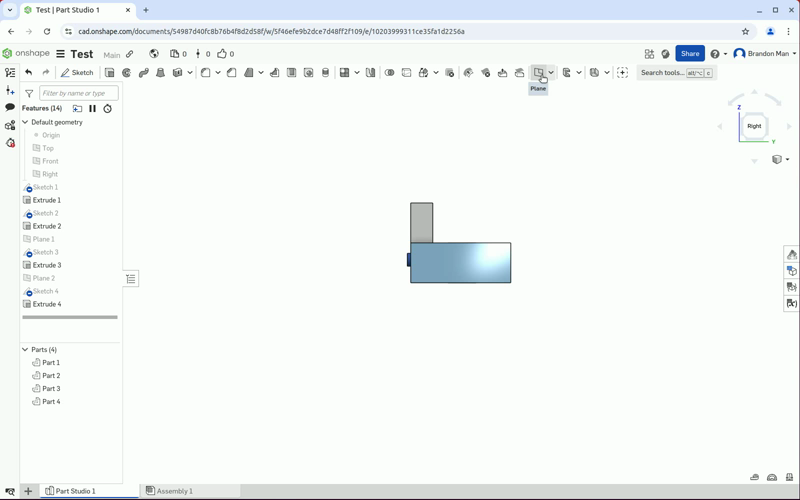
click(541, 75)
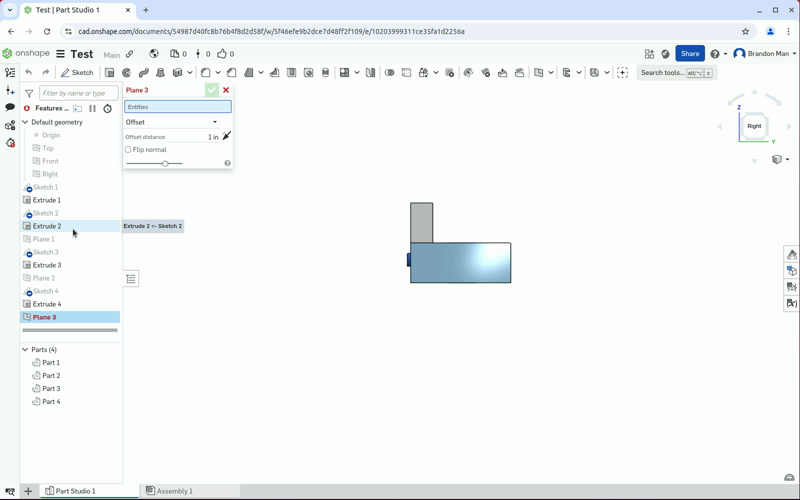
scroll(3)
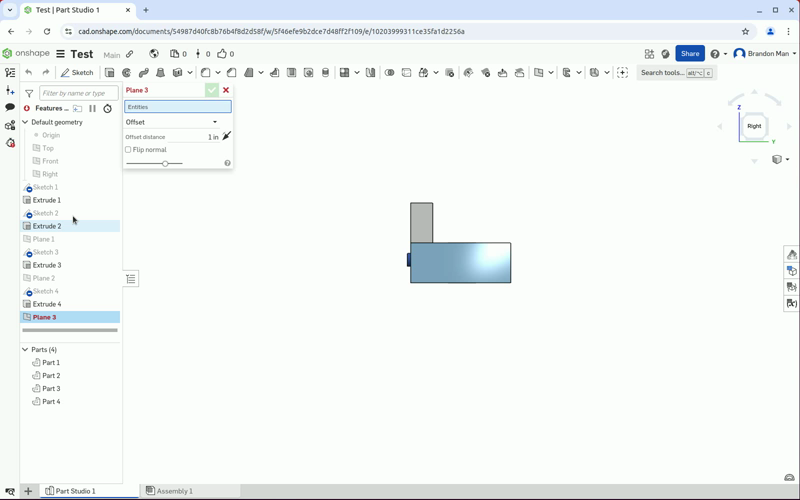
mouse_move(73, 176)
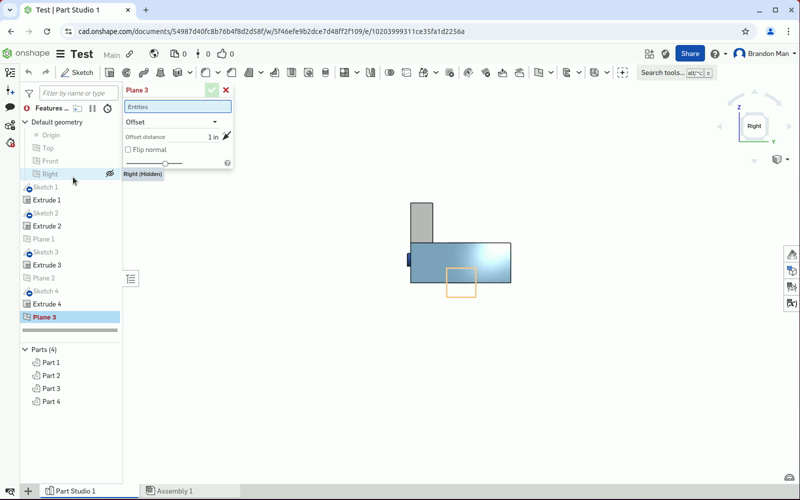
click(73, 176)
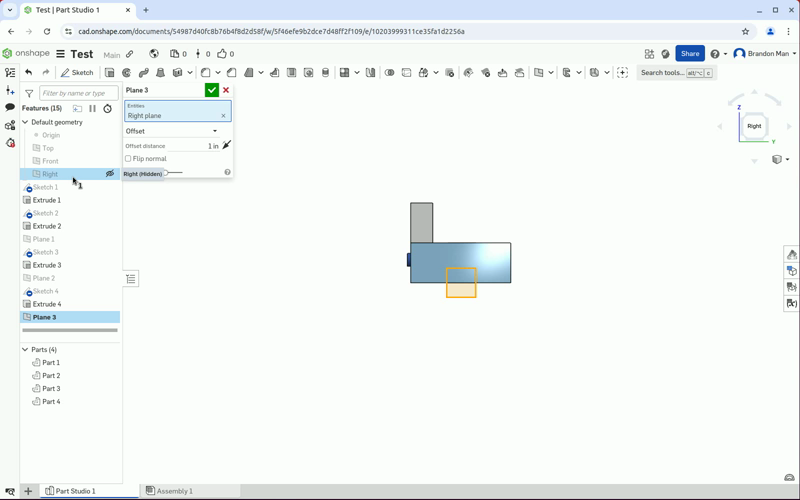
key(tab, 2)
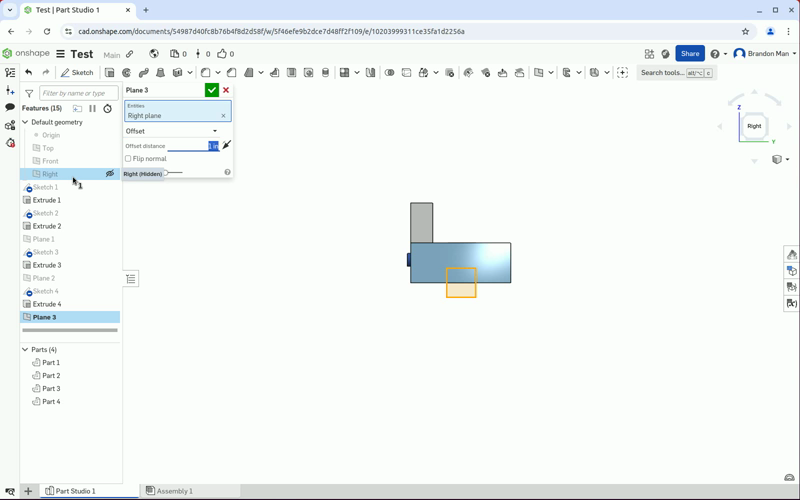
text(14.913)
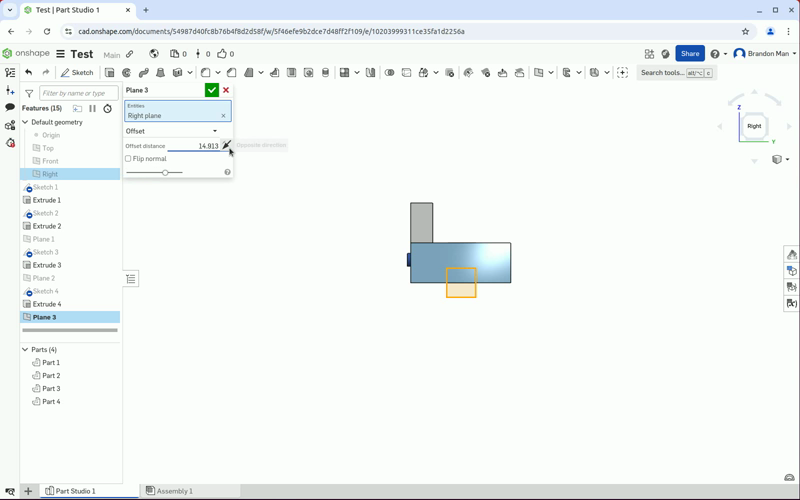
mouse_move(229, 147)
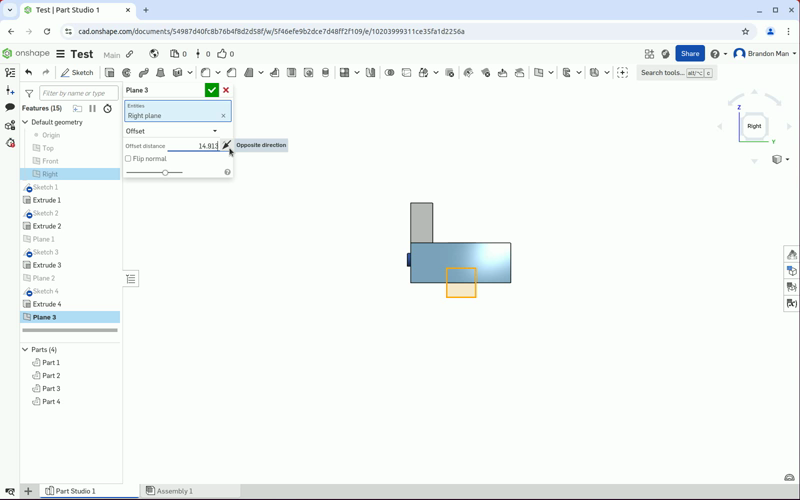
click(229, 147)
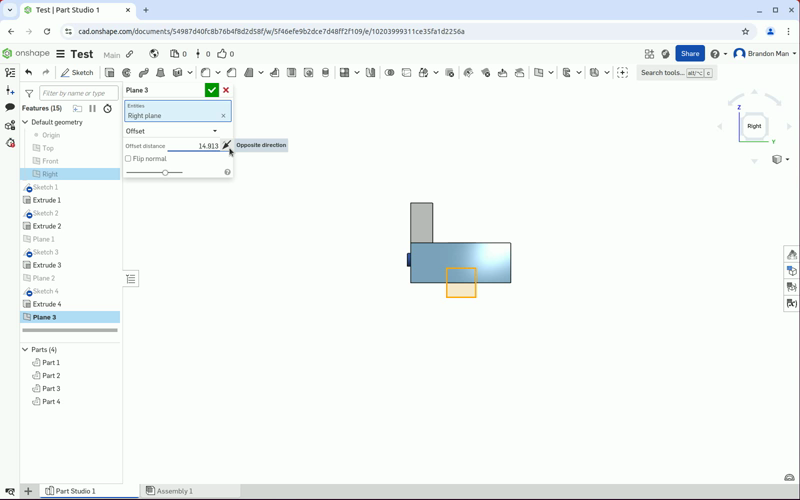
key(enter, 2)
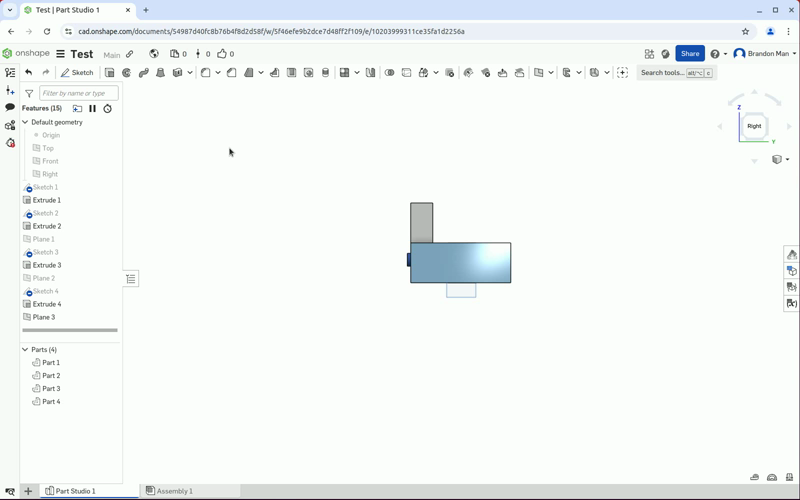
key(shift+s)
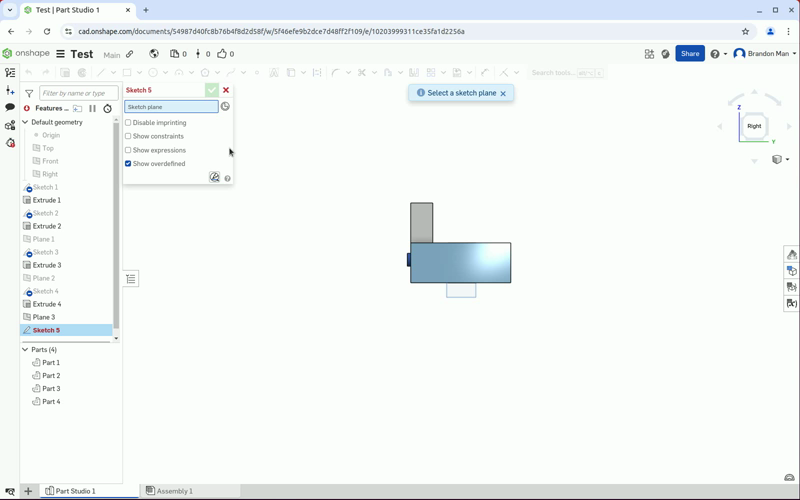
mouse_move(69, 319)
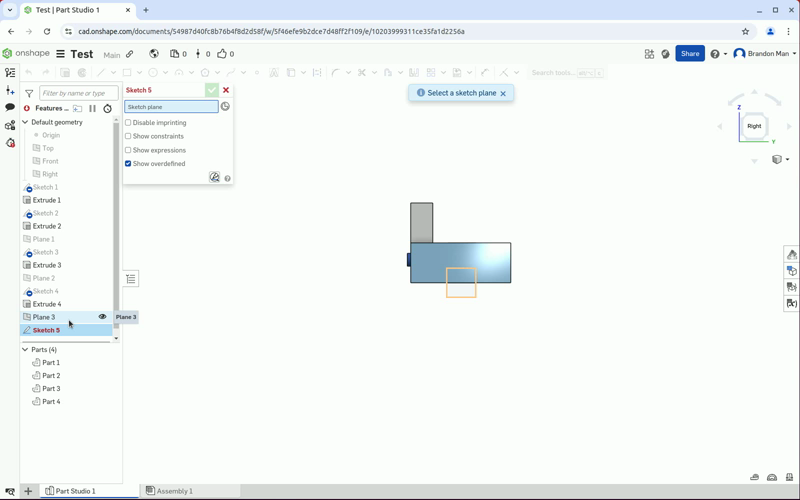
click(69, 319)
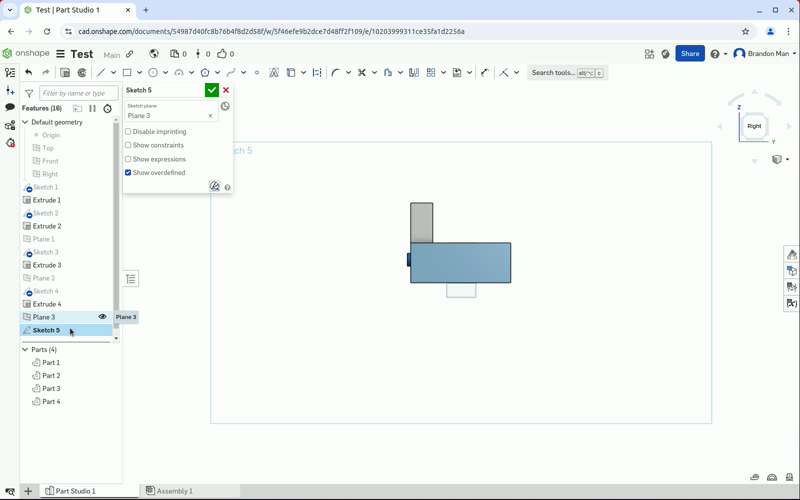
mouse_move(73, 352)
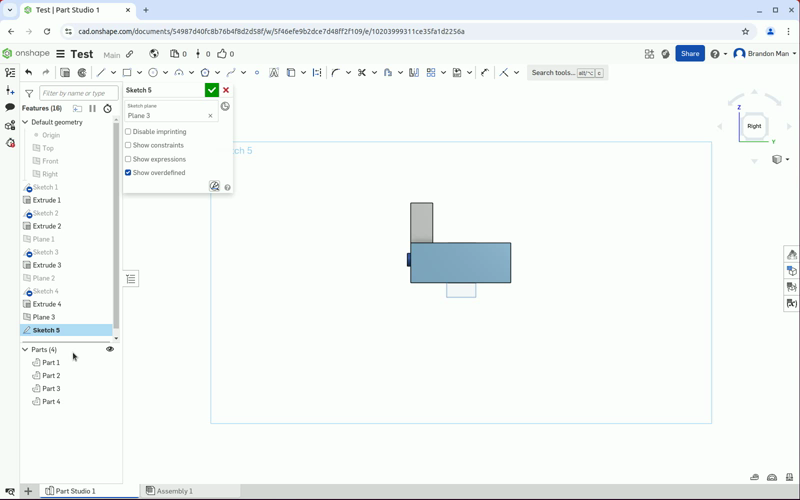
key(y)
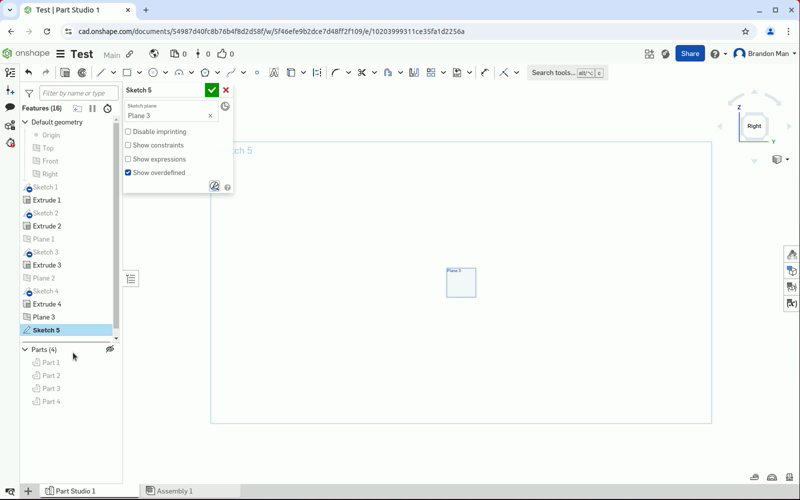
key(l)
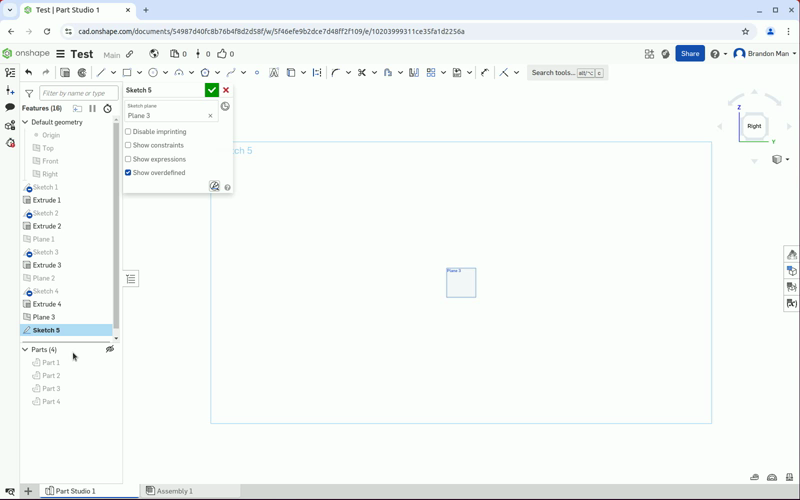
key_down(shift)
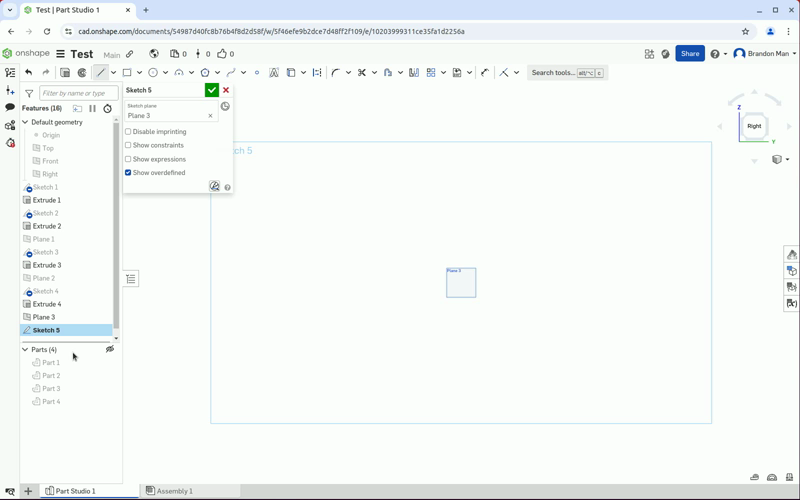
mouse_move(484, 273)
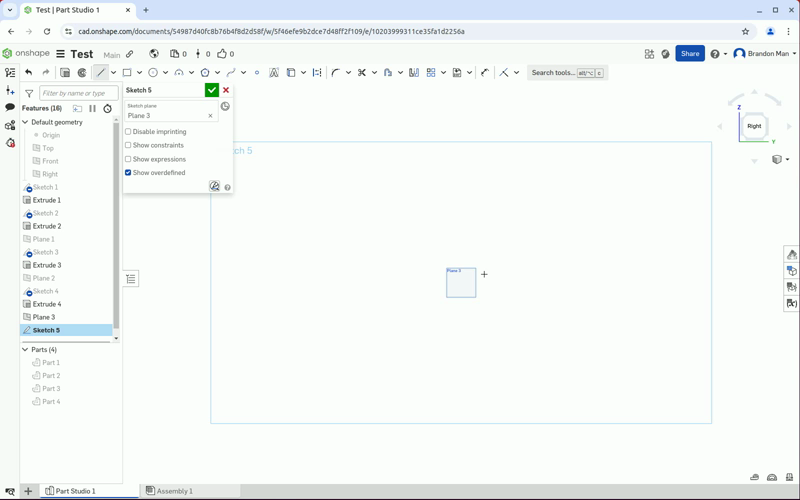
click(484, 273)
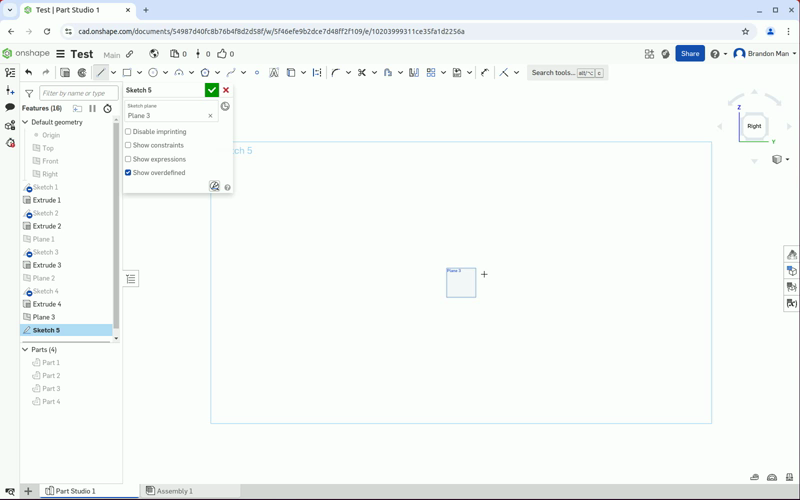
key_up(shift)
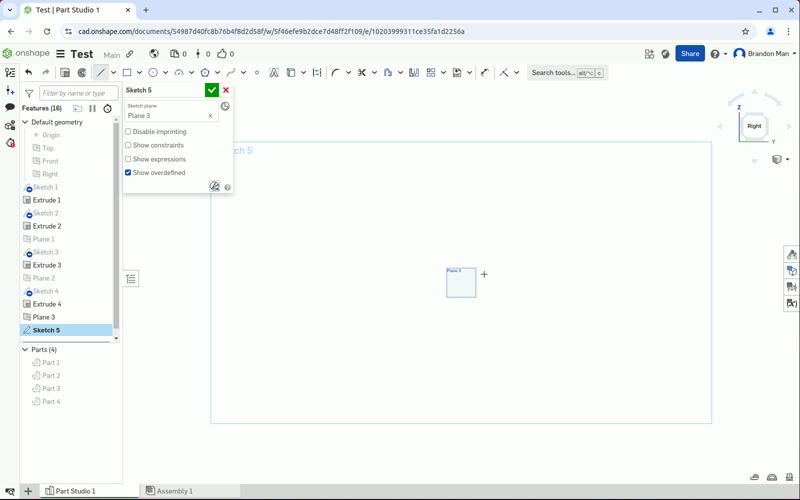
key_down(shift)
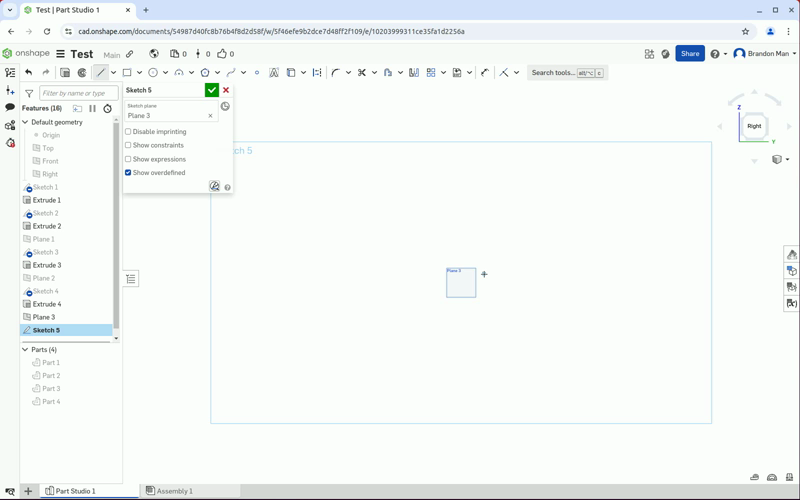
mouse_move(514, 273)
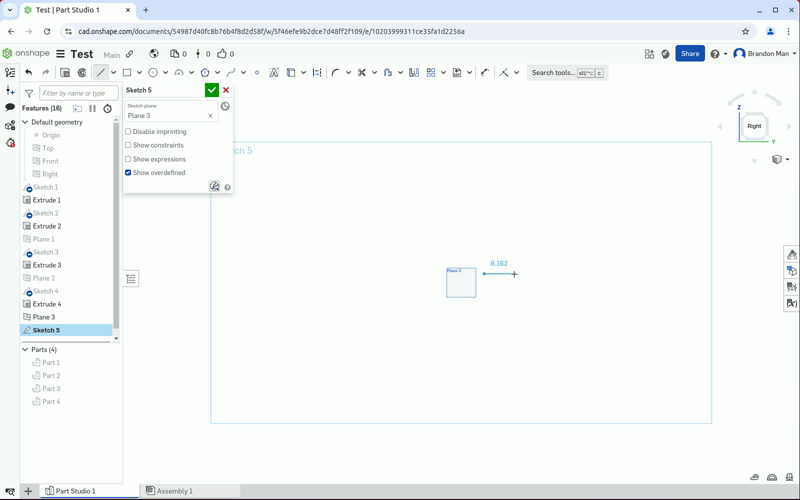
mouse_move(510, 273)
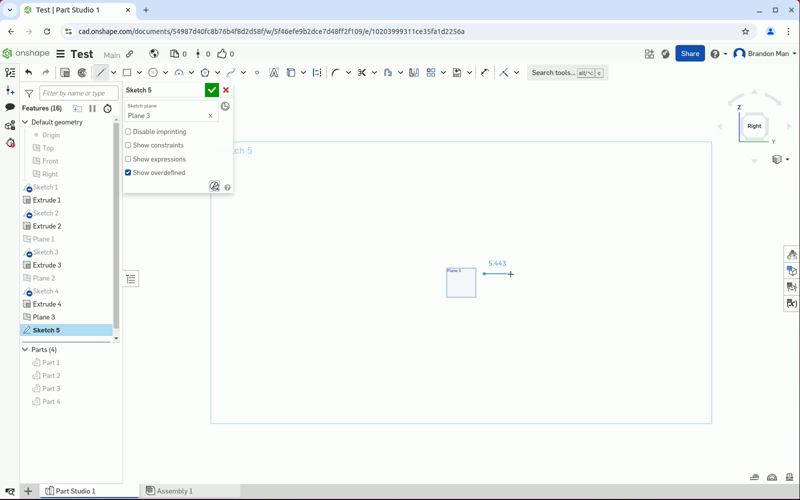
click(510, 273)
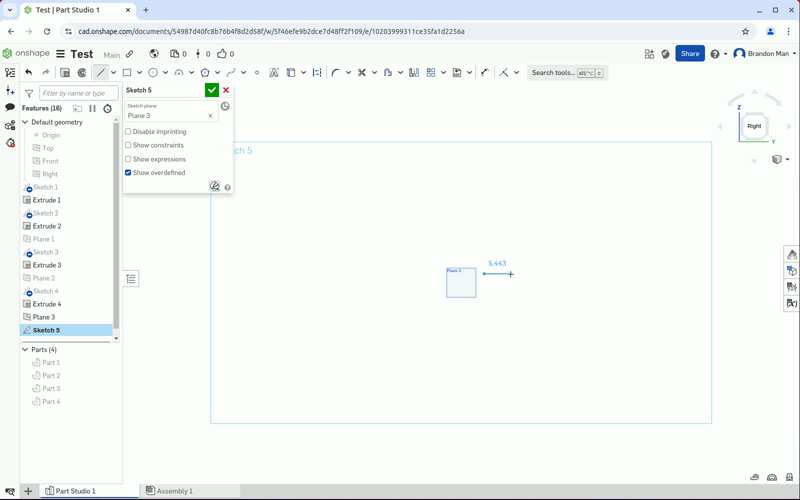
key_up(shift)
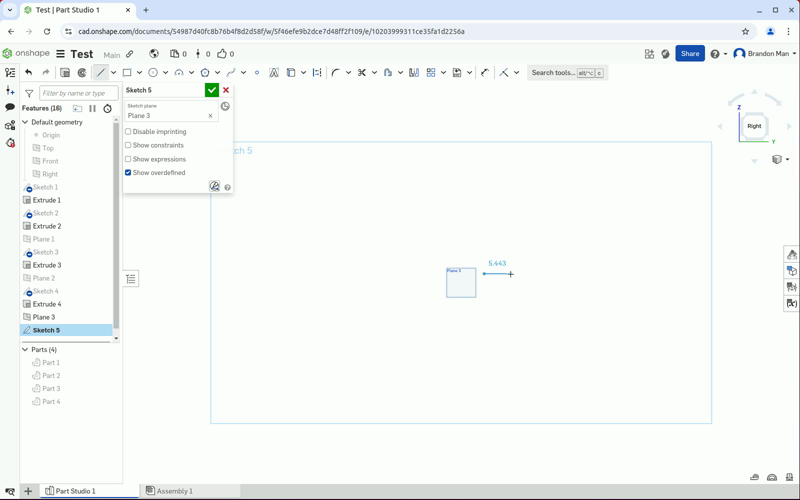
key_down(shift)
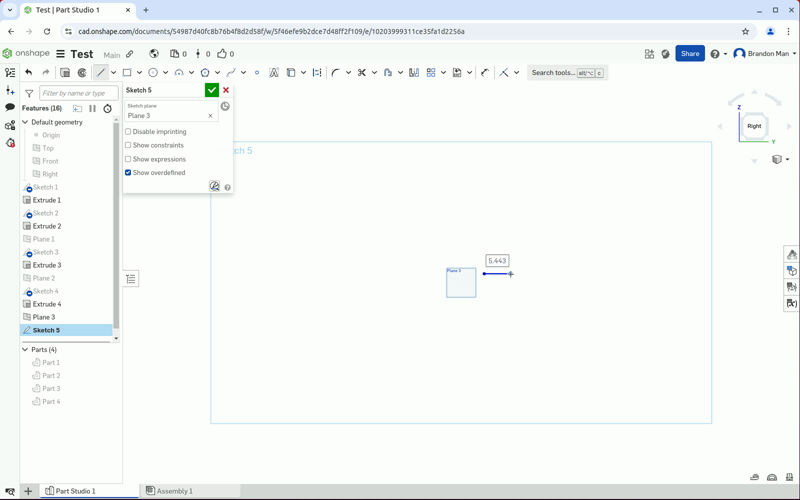
mouse_move(540, 273)
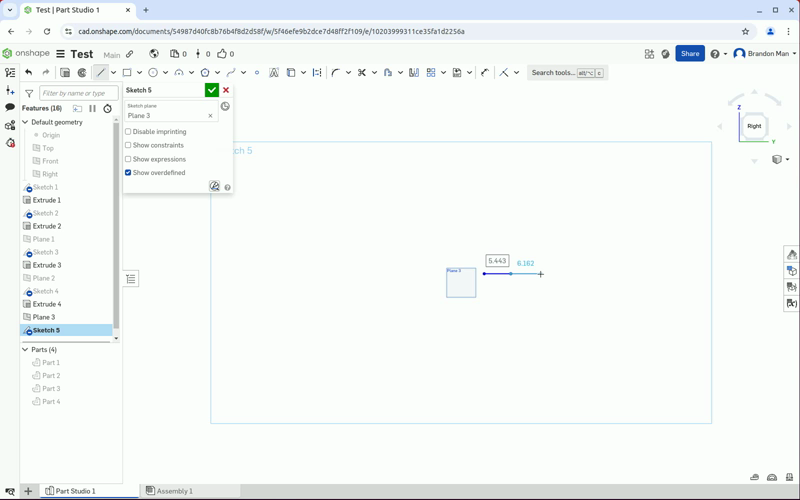
mouse_move(510, 252)
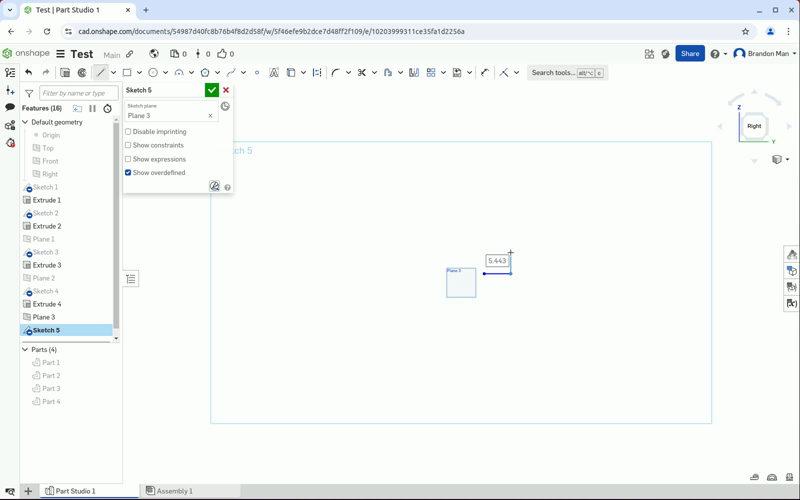
click(510, 252)
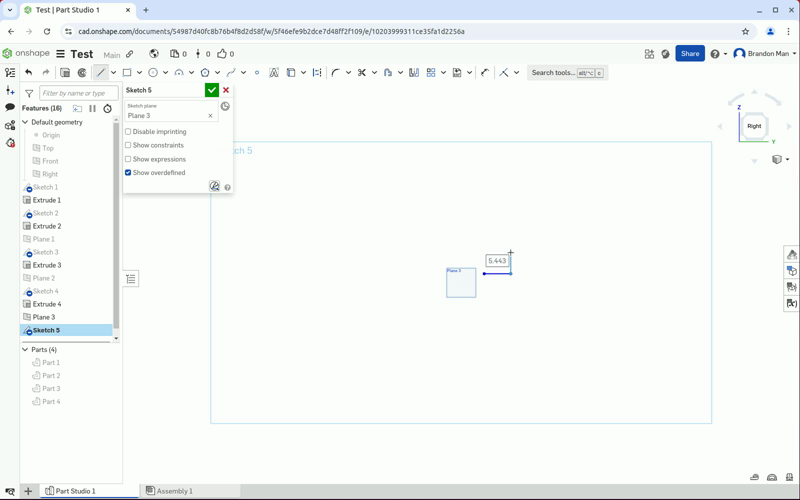
key_up(shift)
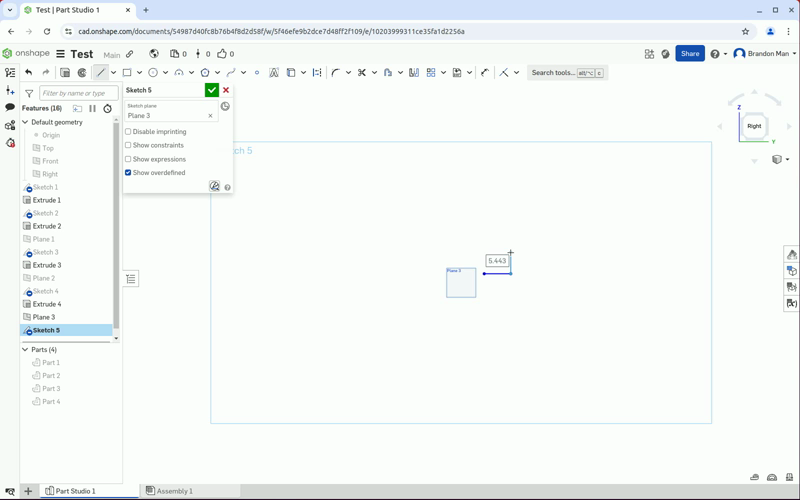
key_down(shift)
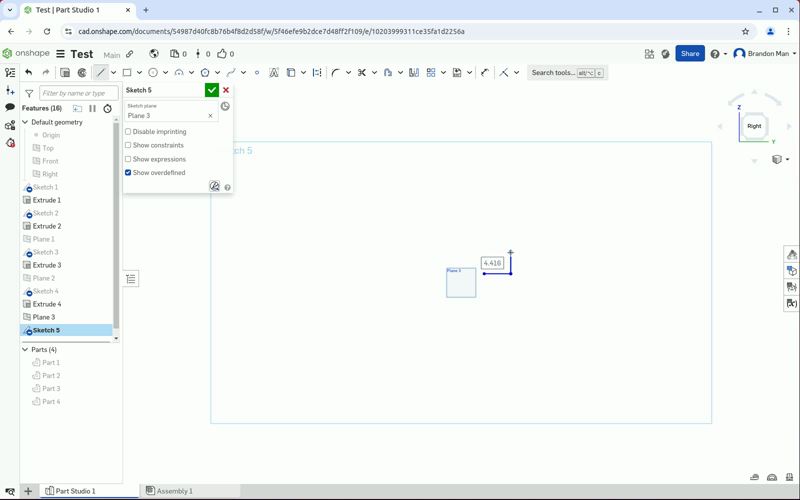
mouse_move(540, 252)
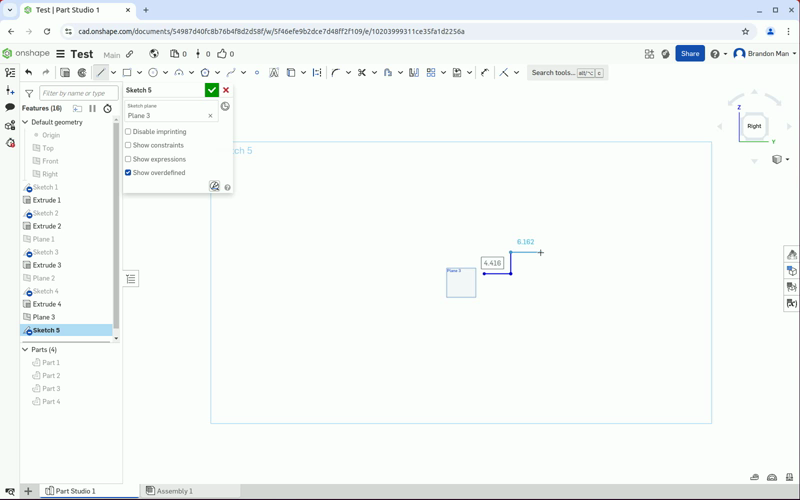
mouse_move(484, 252)
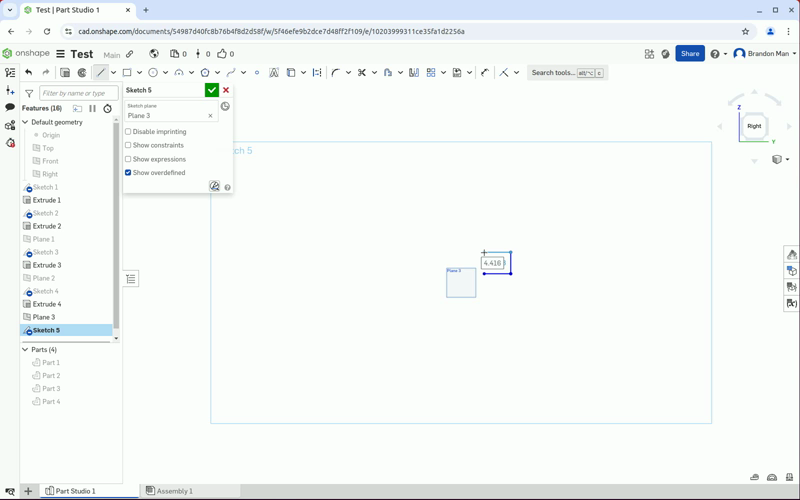
click(484, 252)
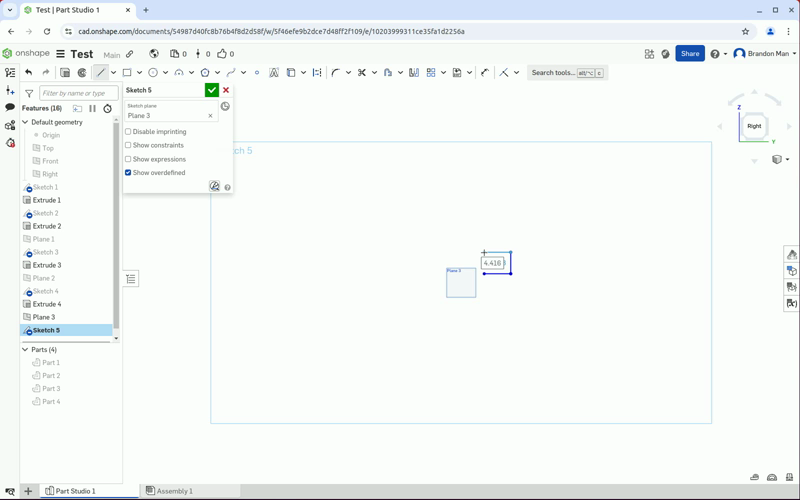
key_up(shift)
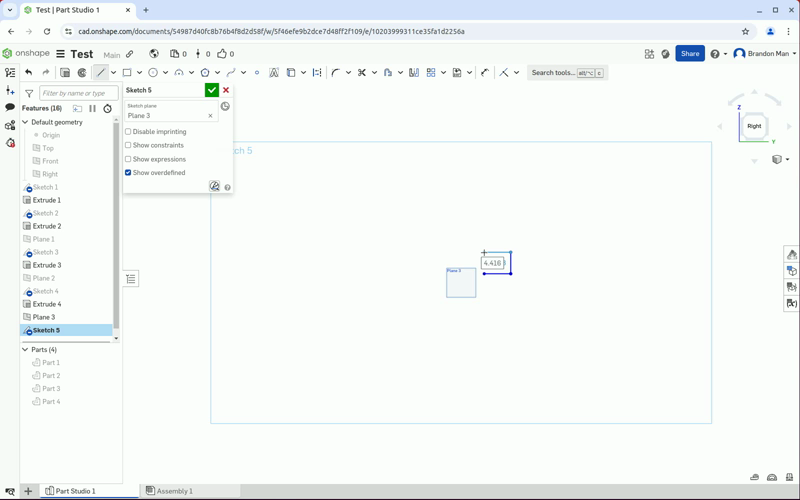
mouse_move(514, 252)
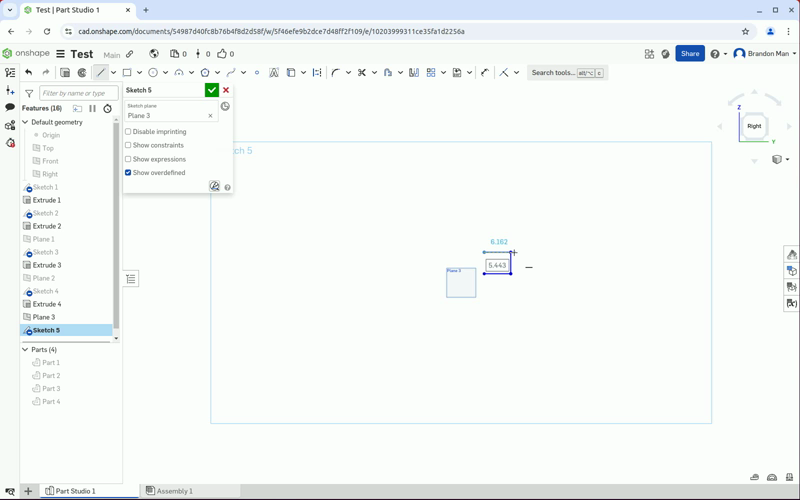
key_down(shift)
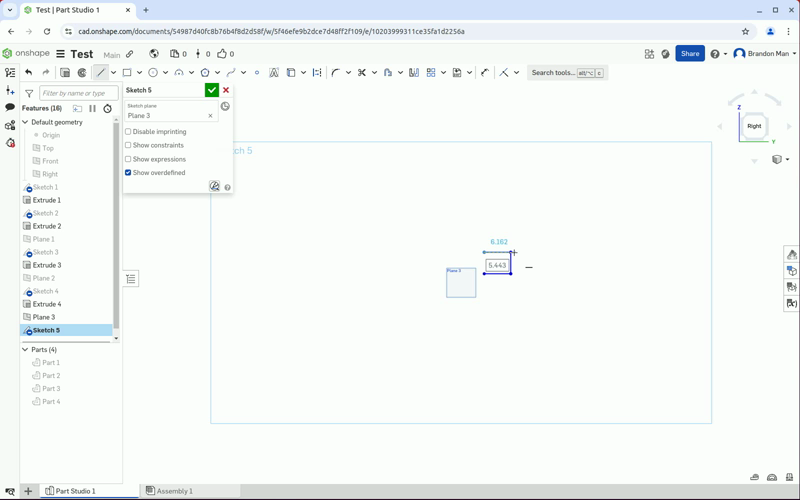
mouse_move(484, 273)
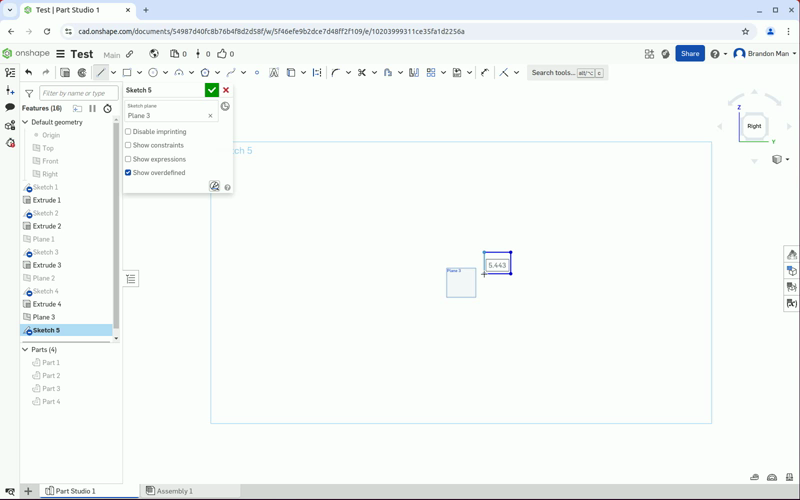
key_up(shift)
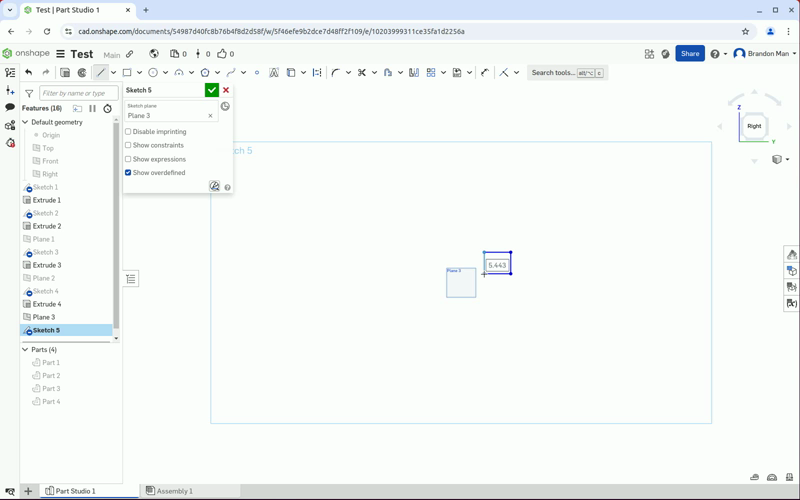
click(484, 273)
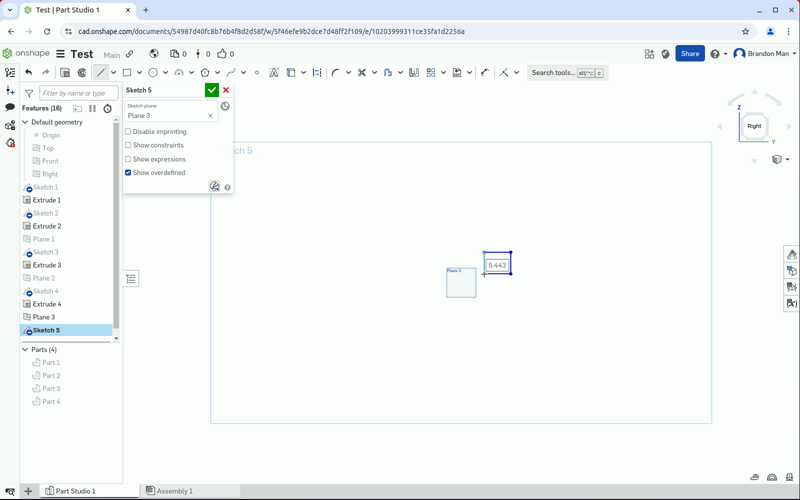
key(esc)
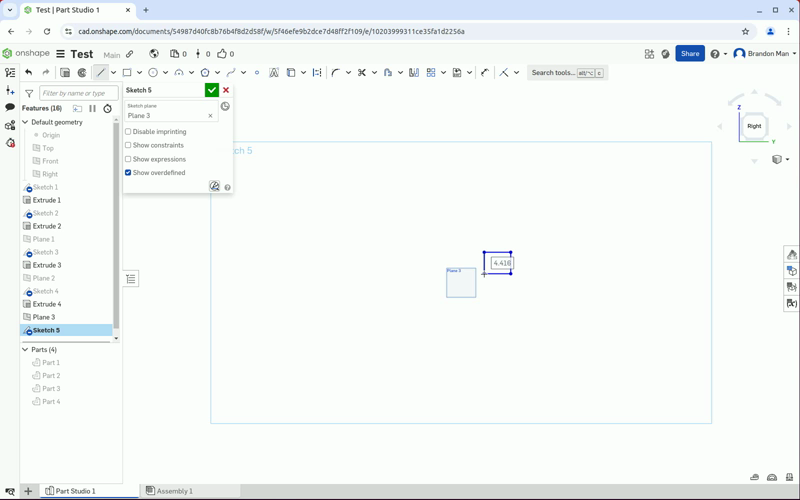
mouse_move(496, 265)
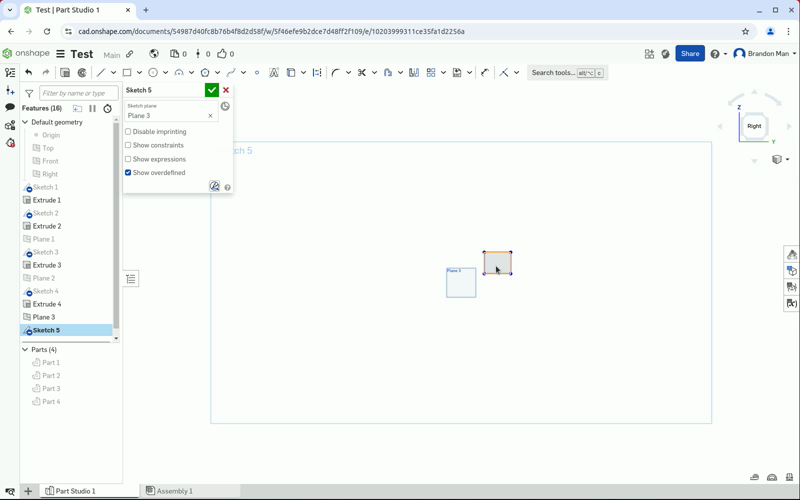
scroll(6)
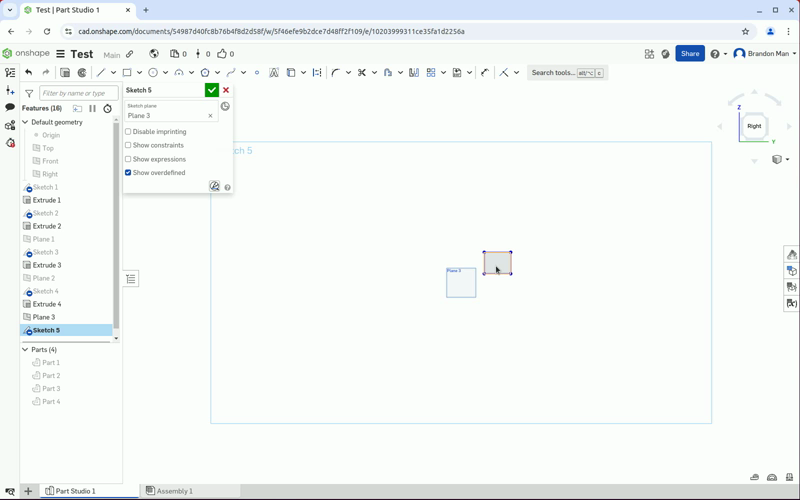
scroll(6)
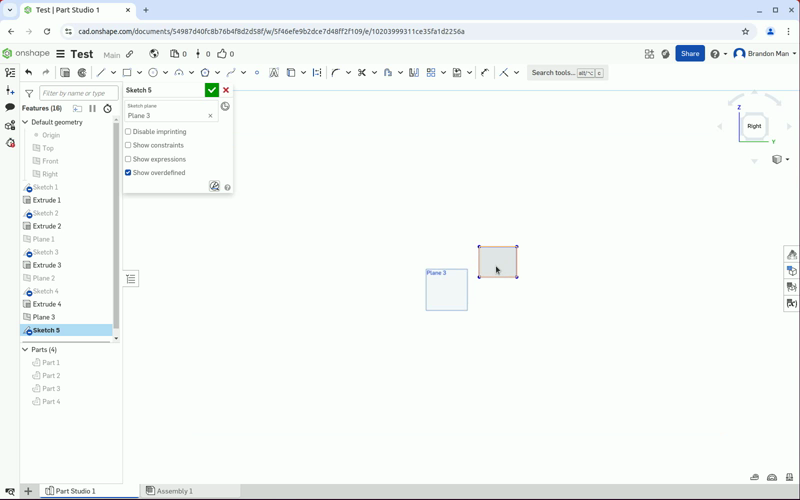
scroll(6)
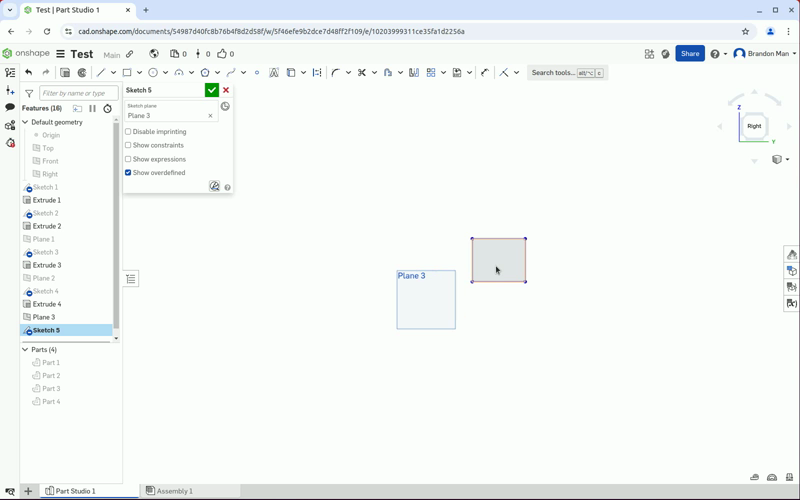
scroll(6)
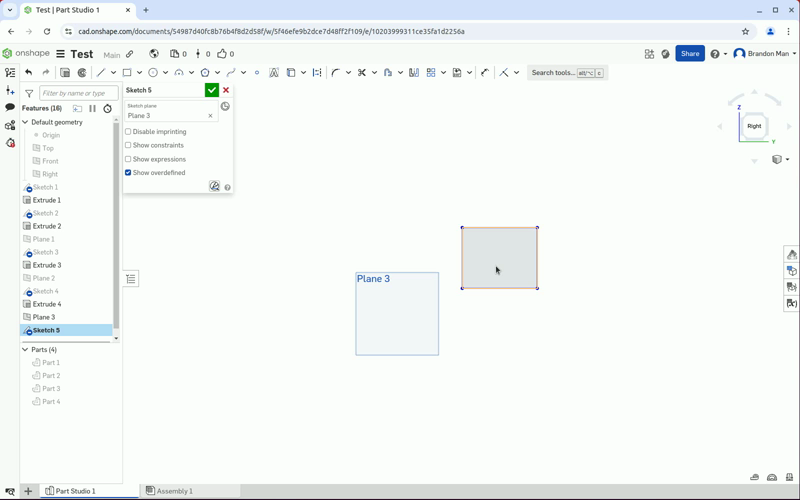
scroll(6)
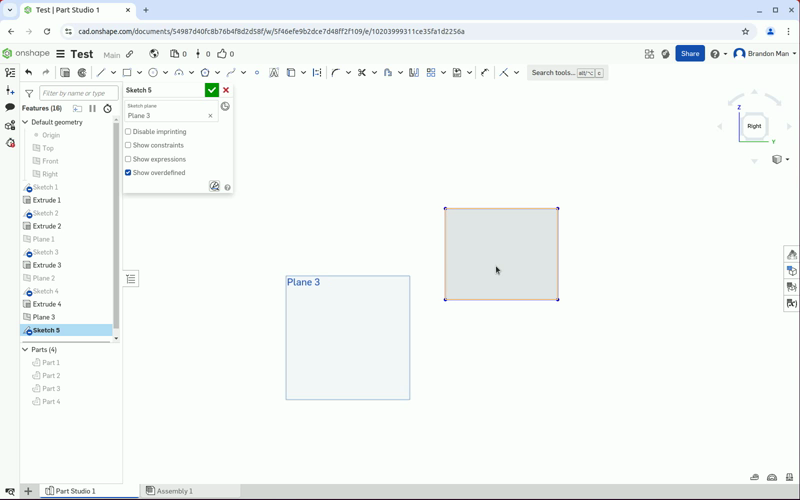
scroll(6)
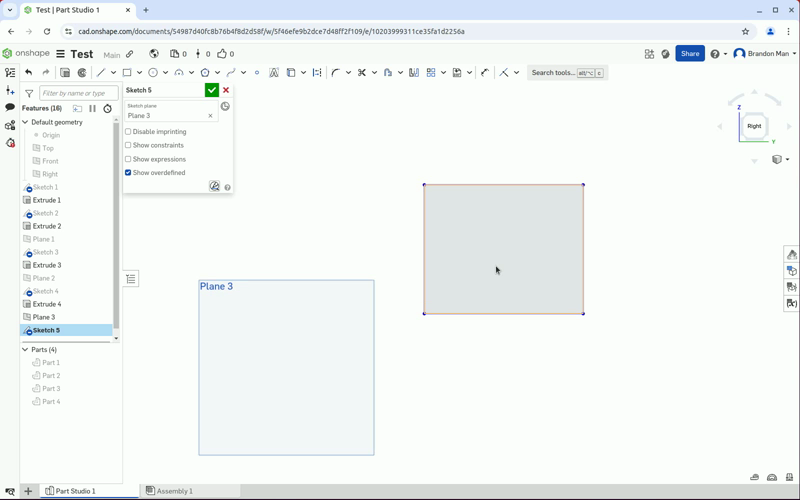
scroll(6)
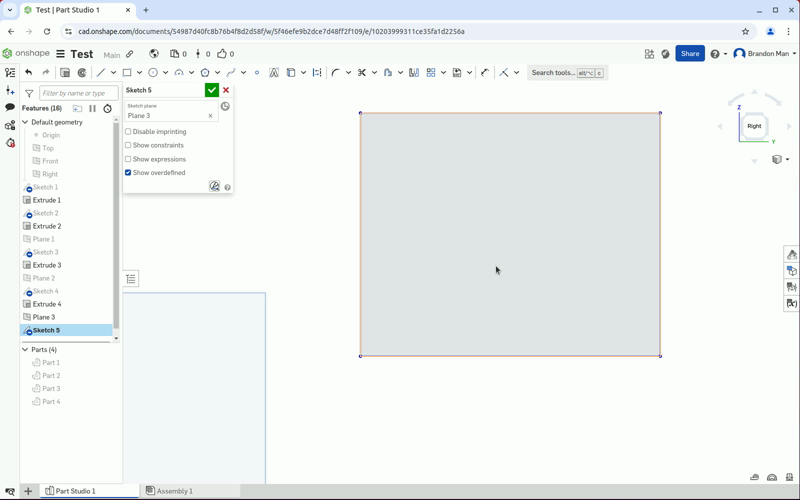
click(496, 265)
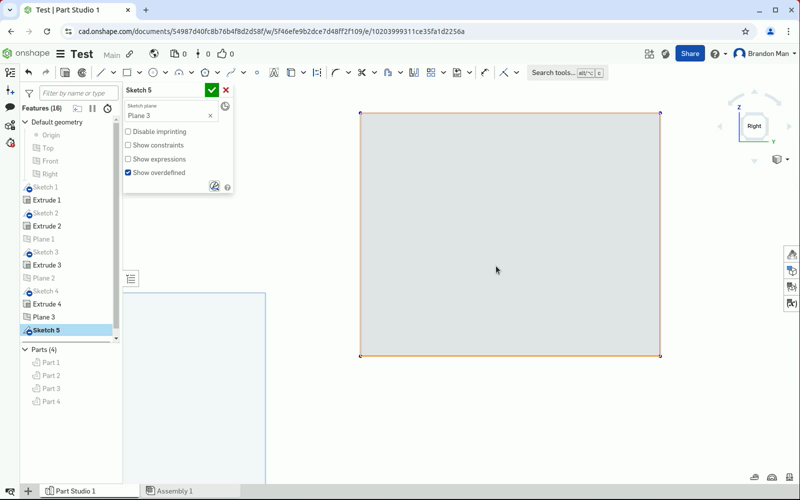
scroll(-6)
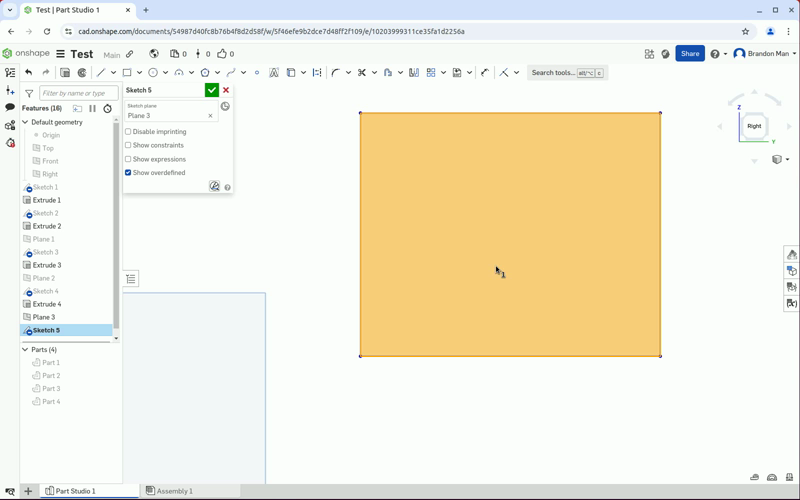
scroll(-6)
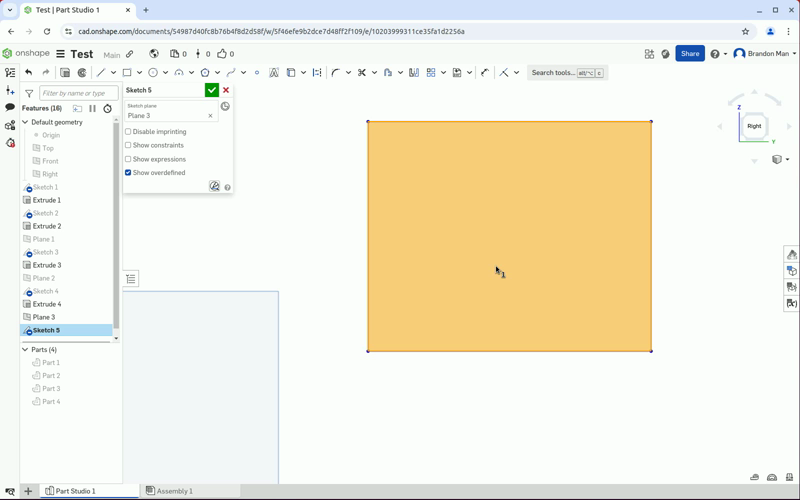
scroll(-6)
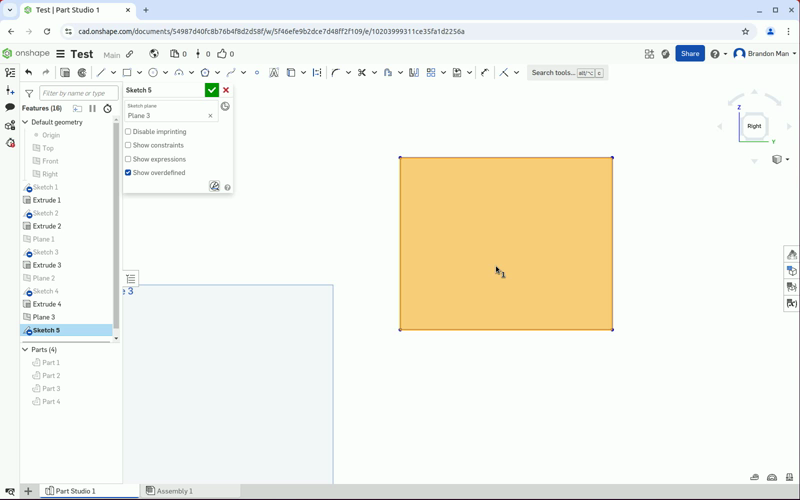
scroll(-6)
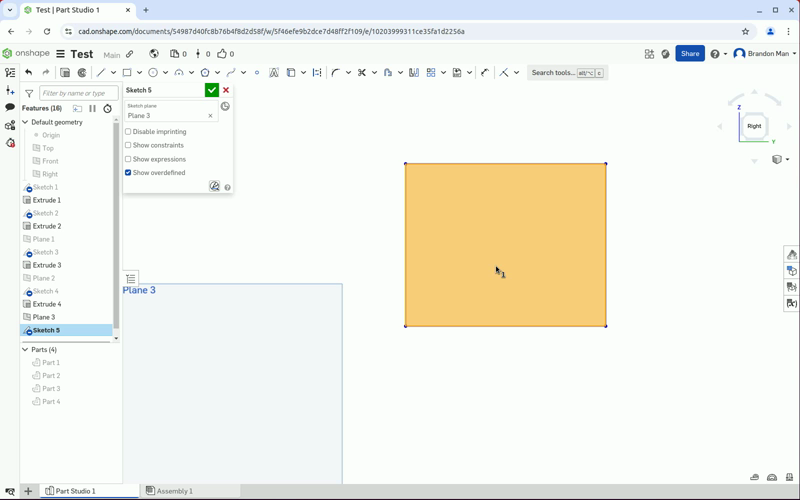
scroll(-6)
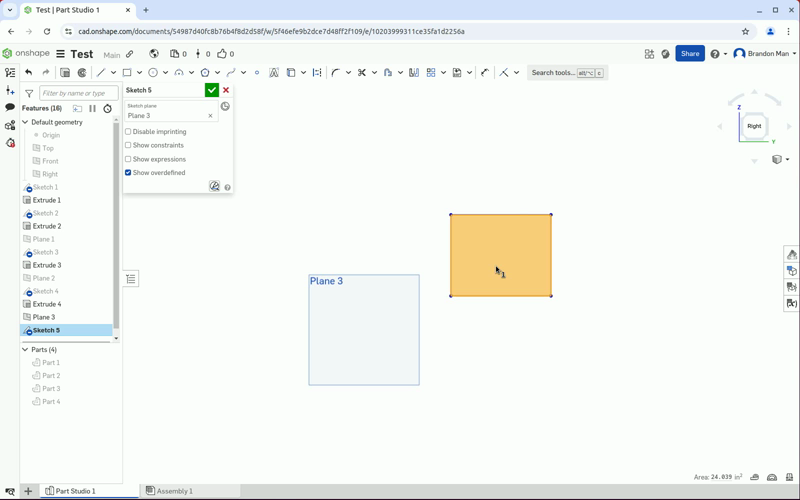
scroll(-6)
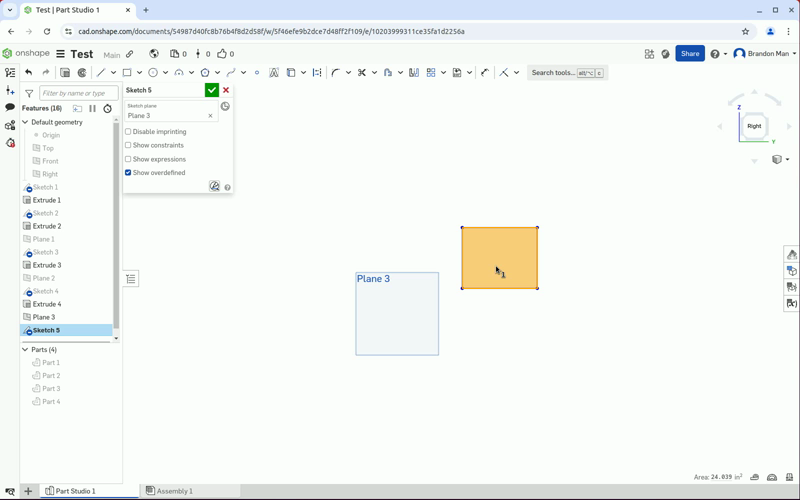
scroll(-6)
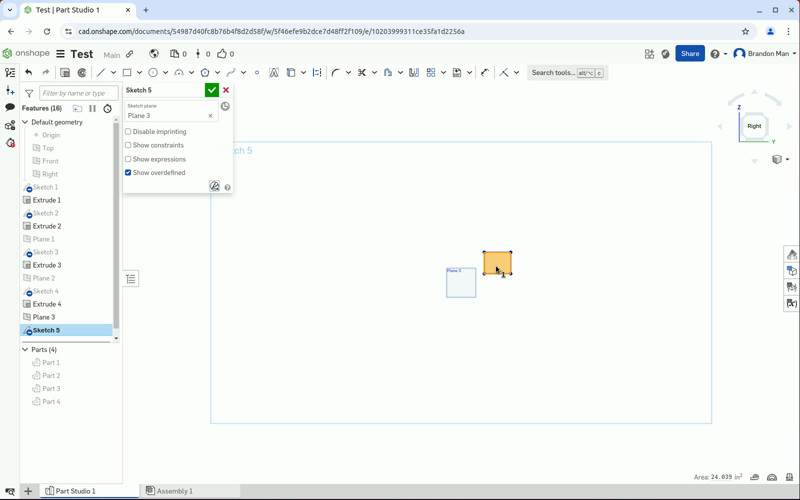
mouse_move(73, 352)
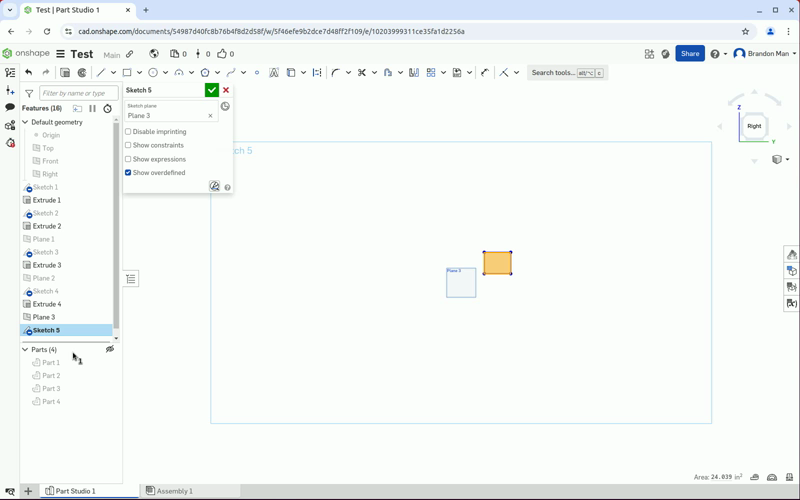
key(shift+y)
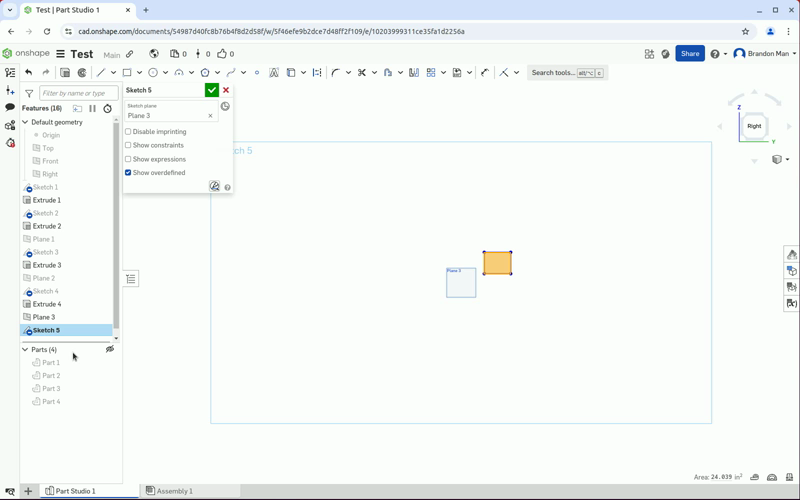
key(shift+e)
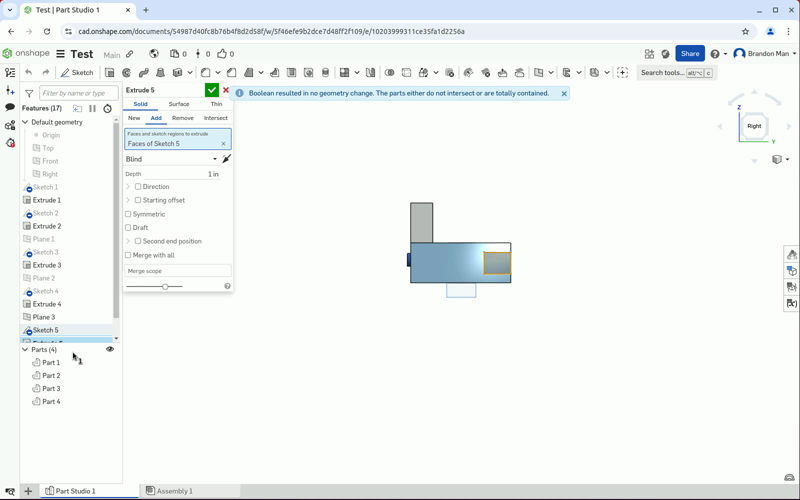
mouse_move(143, 106)
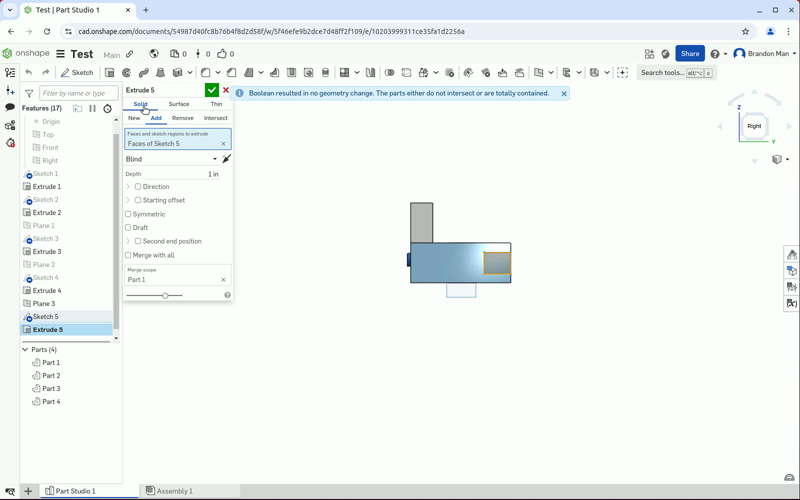
click(143, 106)
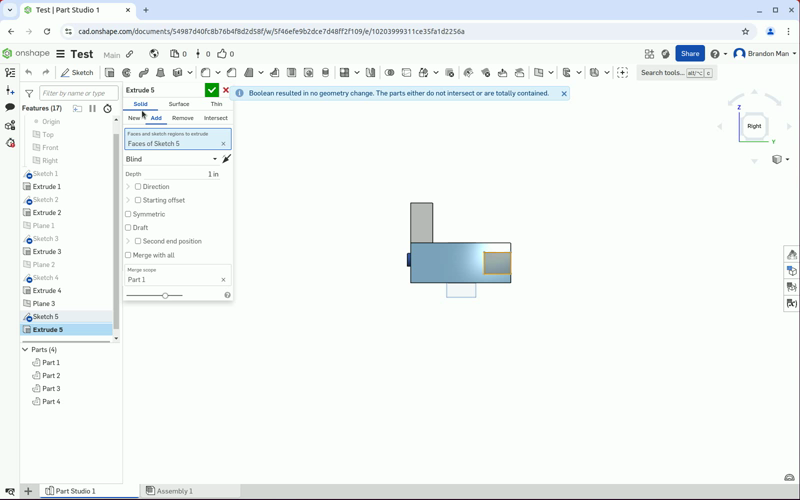
mouse_move(137, 120)
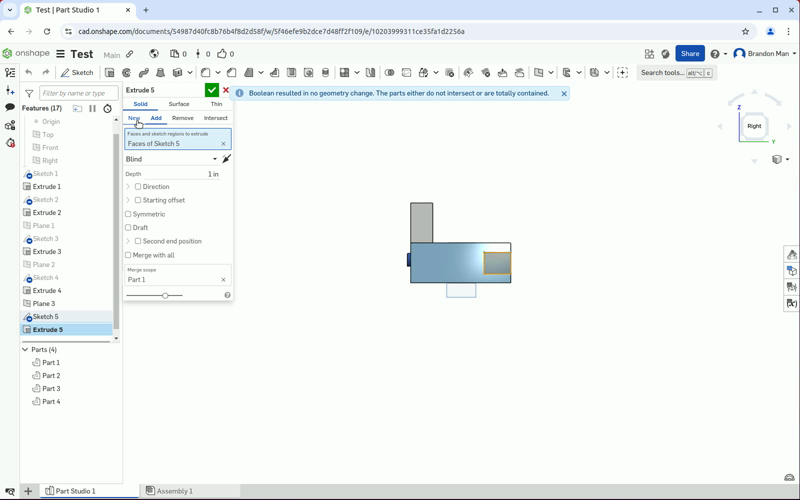
click(137, 120)
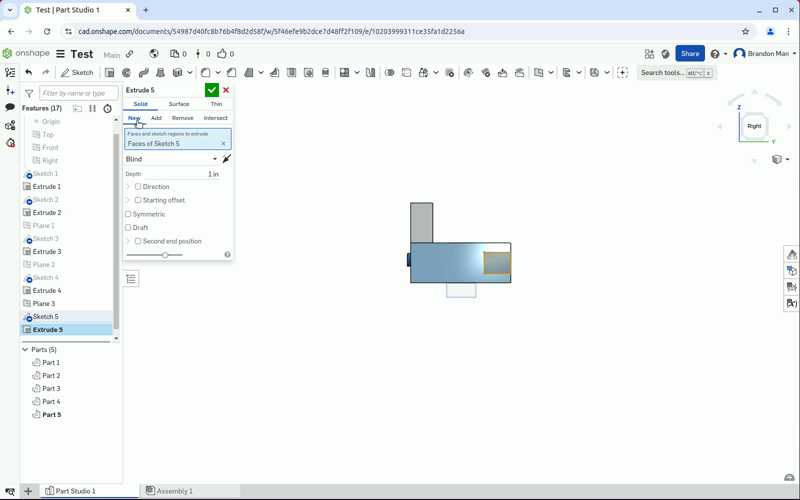
key(tab, 4)
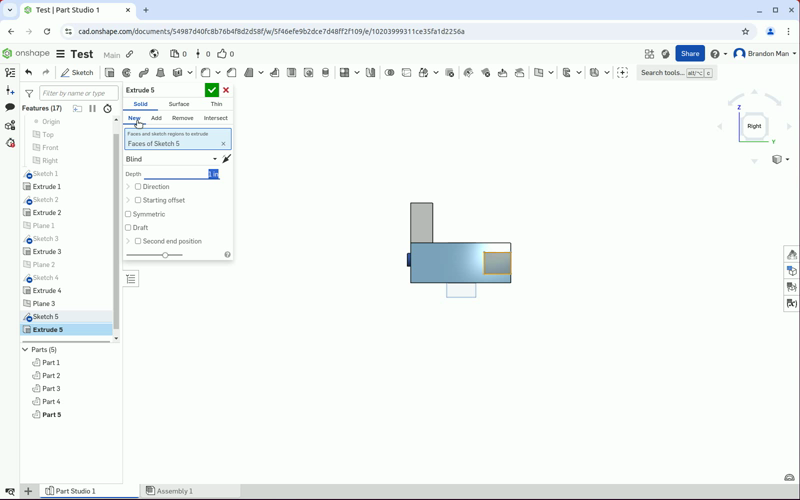
text(8.184)
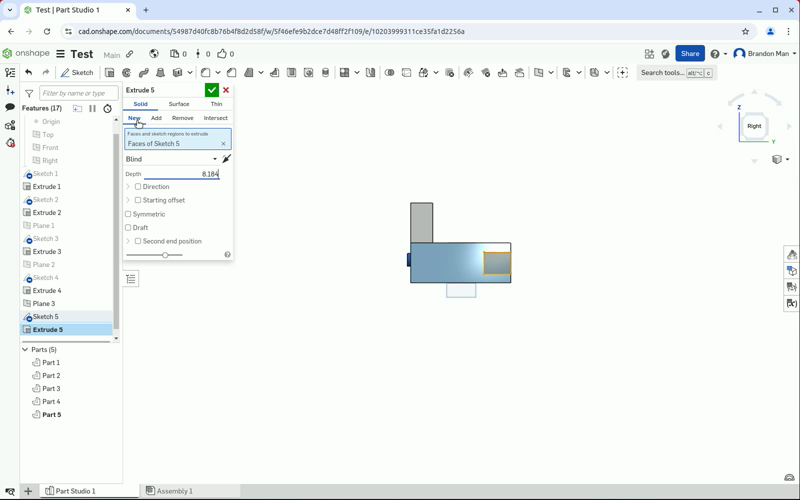
key(enter)
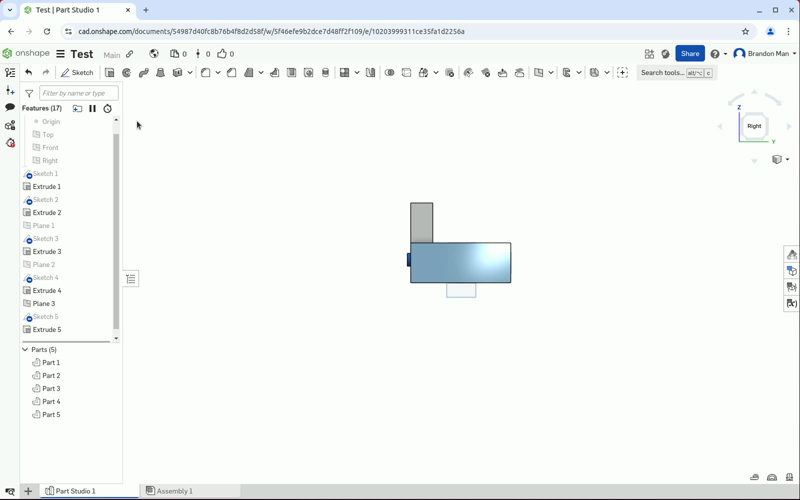
key(shift+h)
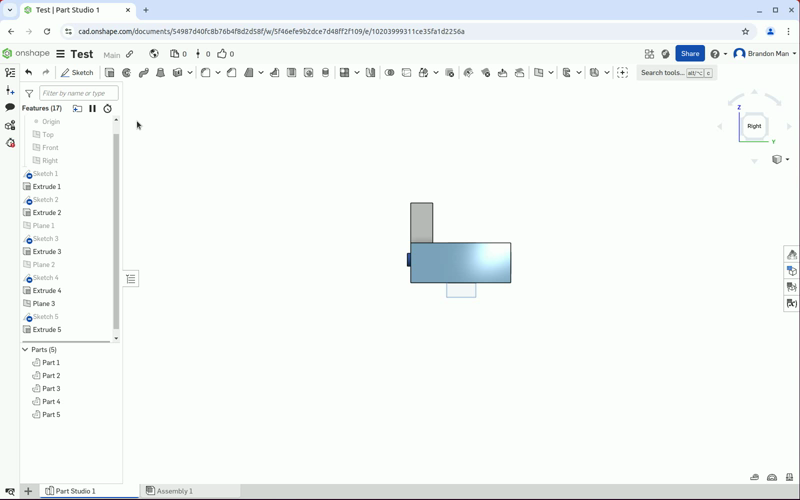
key(shift+h)
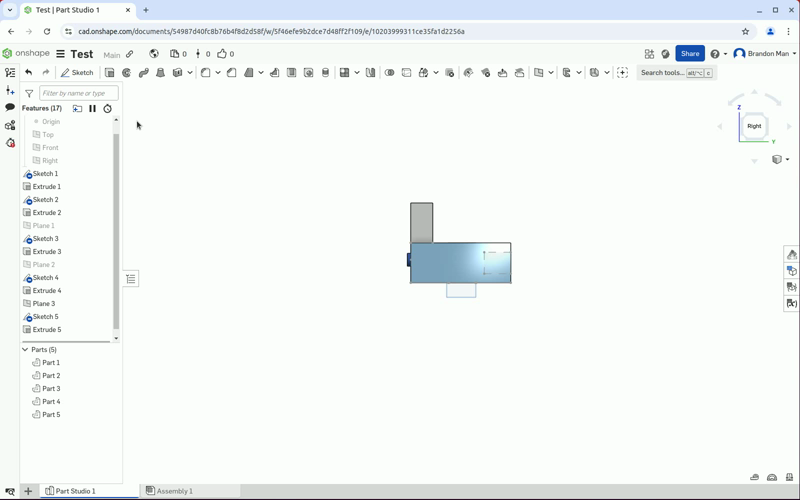
key(shift+7)
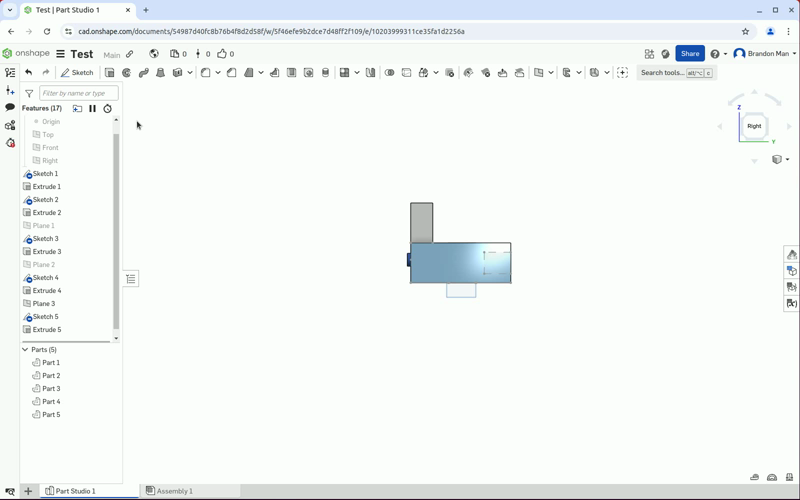
key(right, 2)
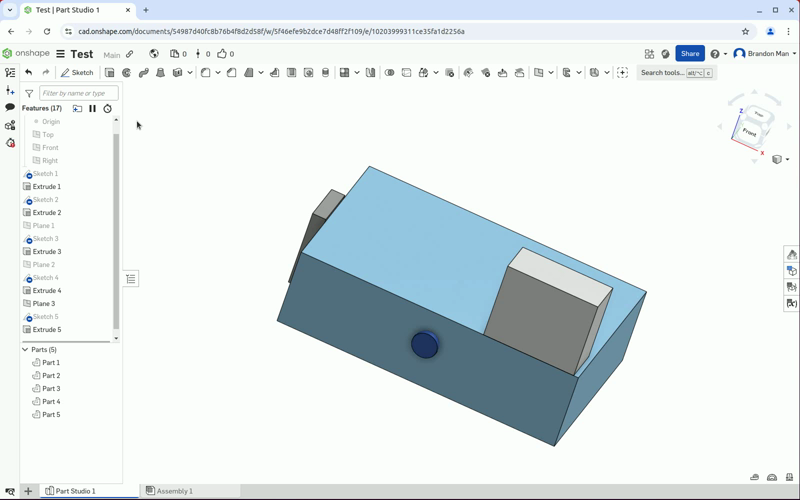
key(down, 2)
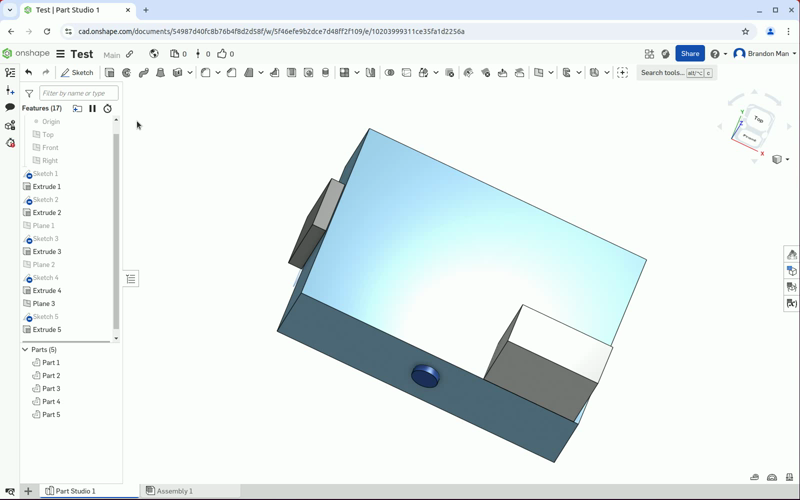
key(up, 2)
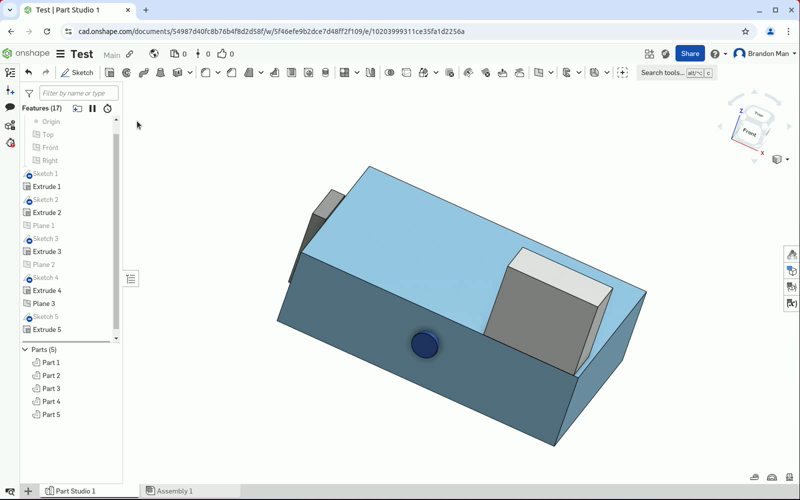
key(left, 2)
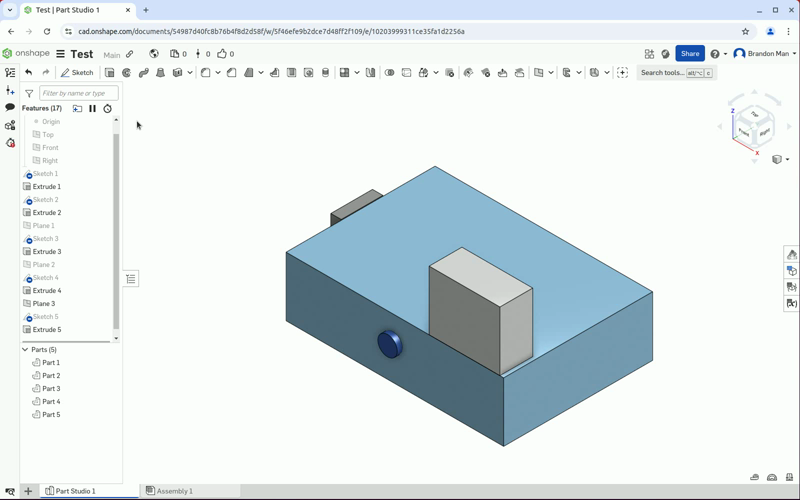
mouse_move(69, 176)
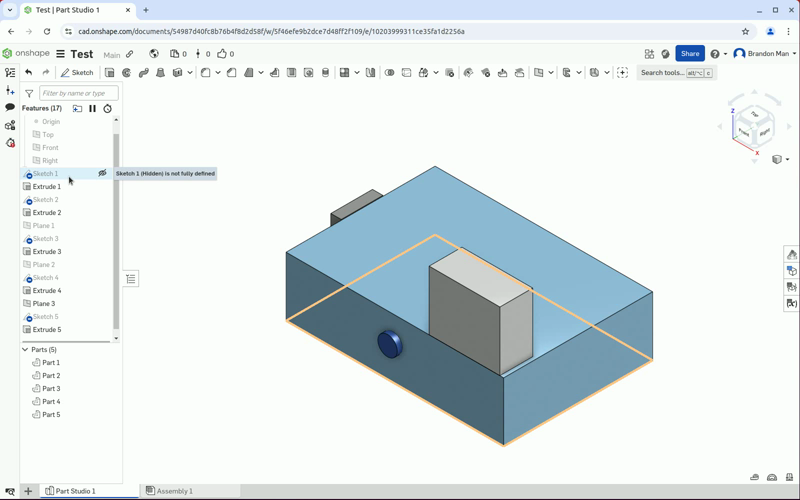
click(69, 176)